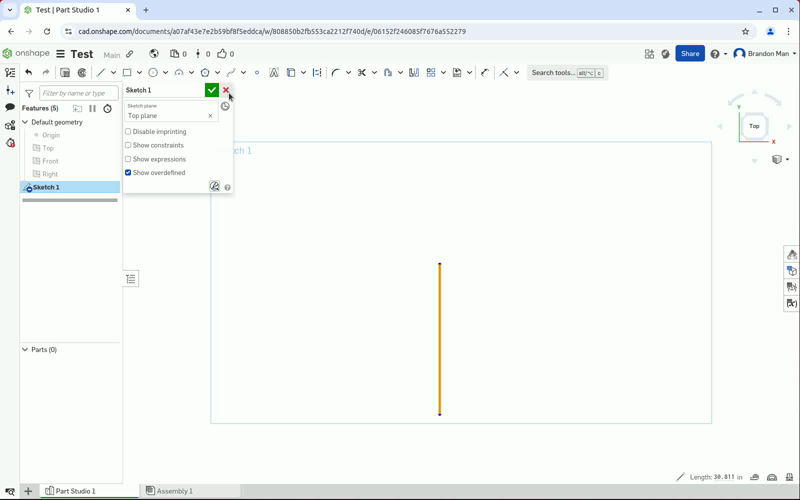
key(shift+h)
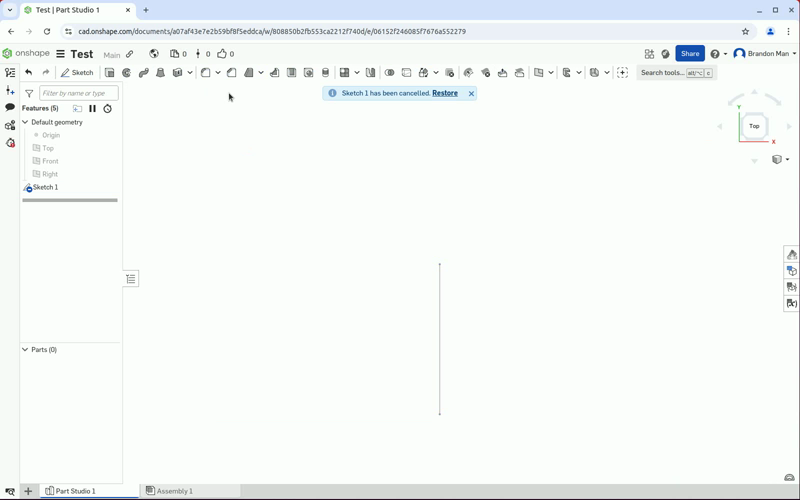
key(shift+s)
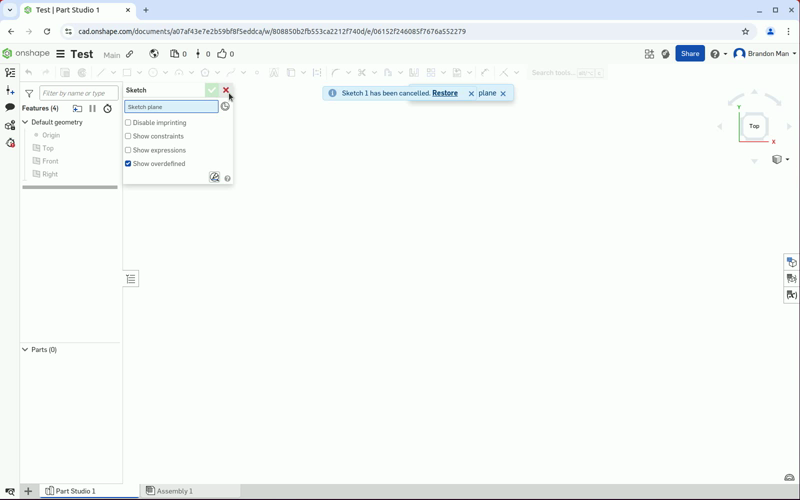
mouse_move(73, 150)
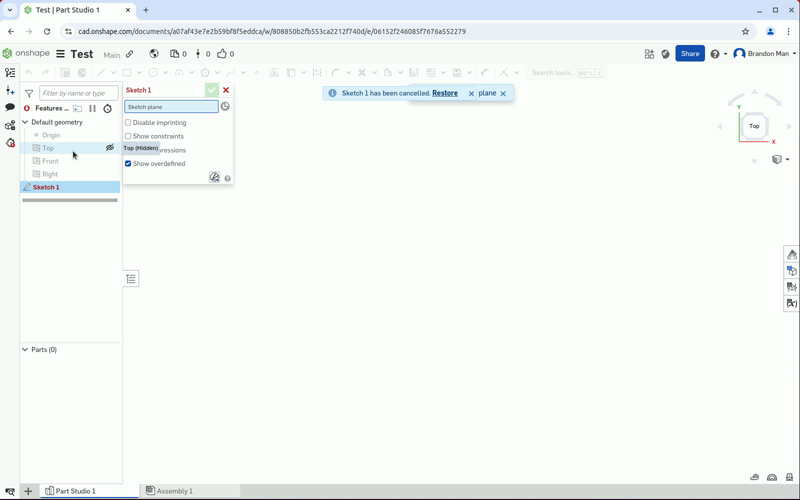
click(73, 150)
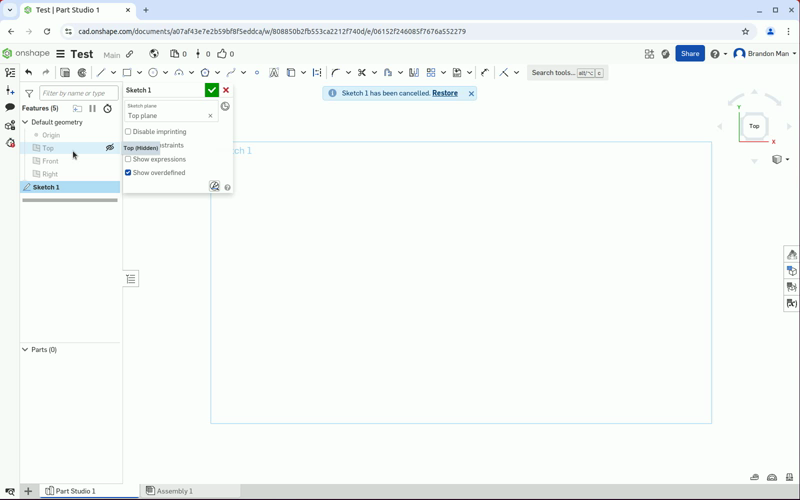
mouse_move(73, 352)
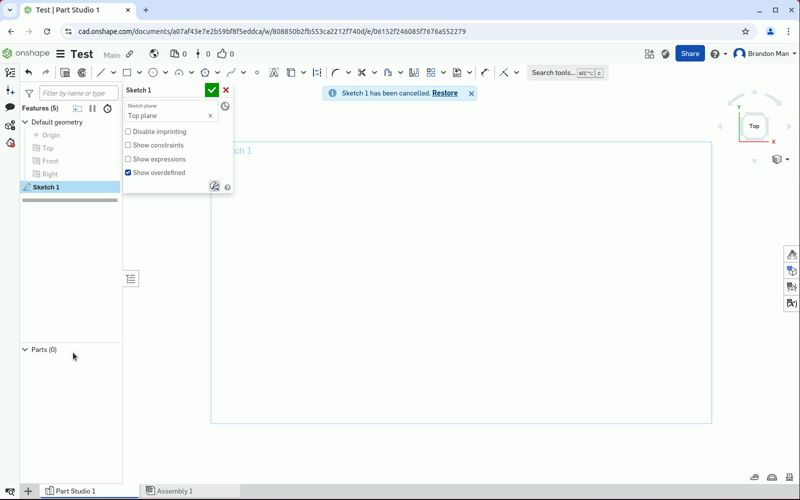
key(y)
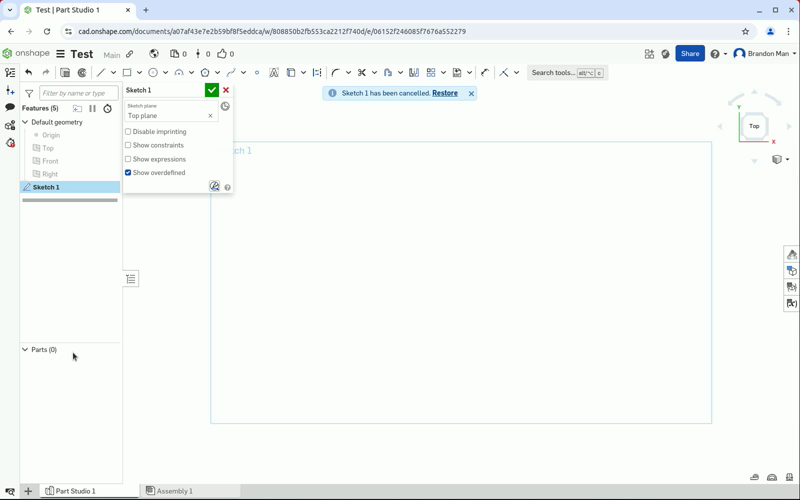
key(c)
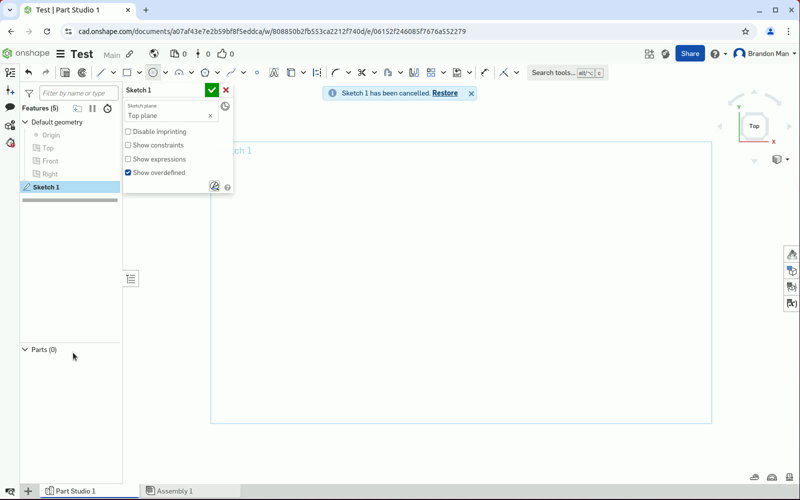
key_down(shift)
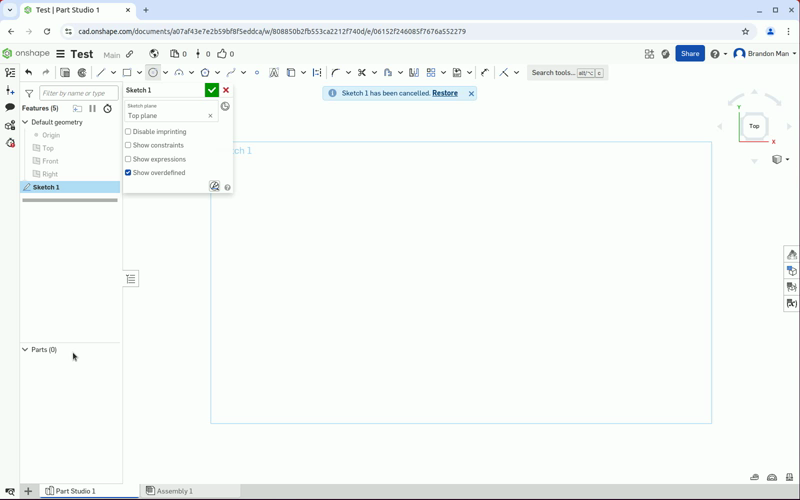
mouse_move(461, 282)
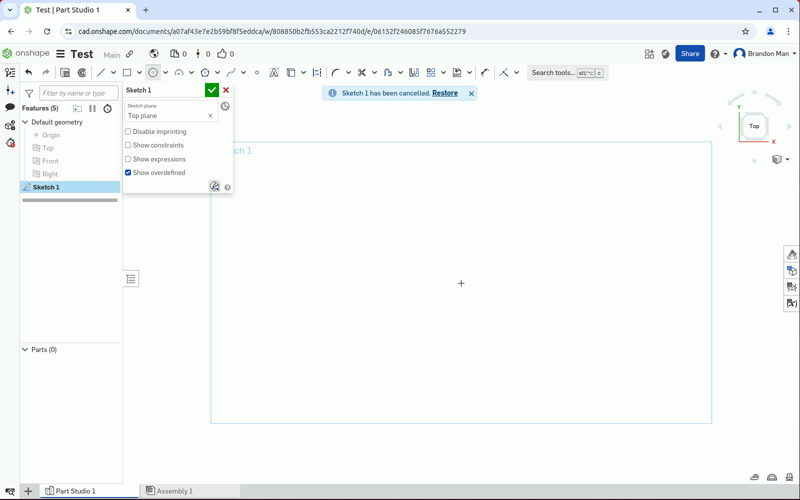
click(461, 282)
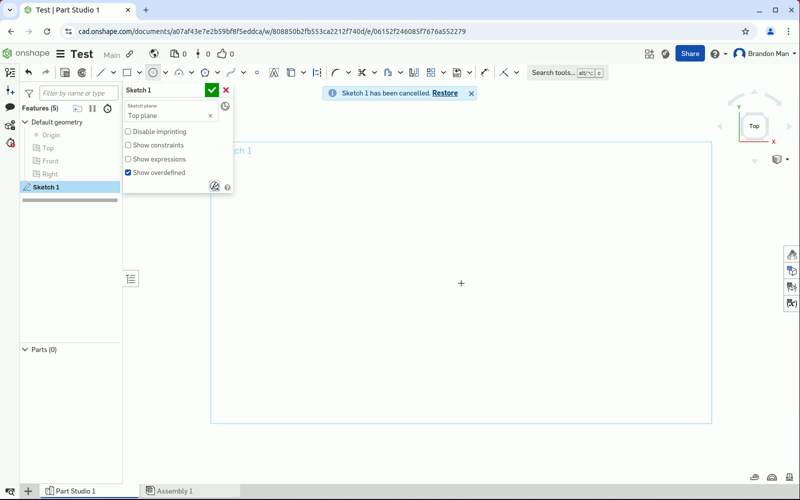
key_up(shift)
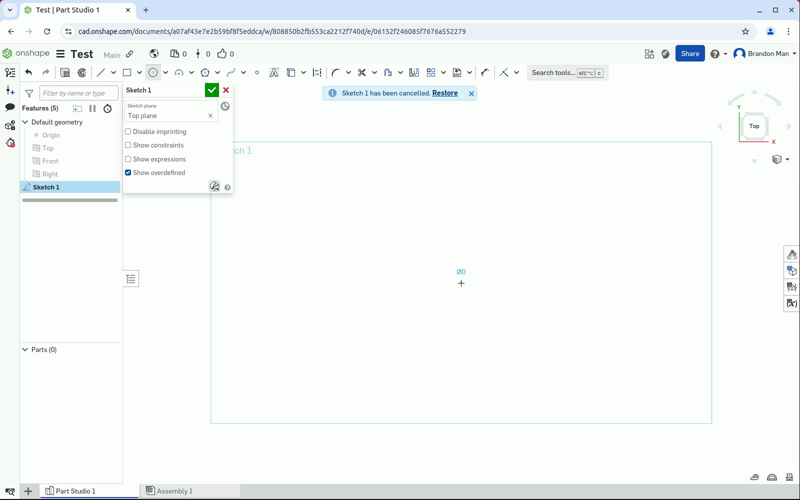
mouse_move(487, 282)
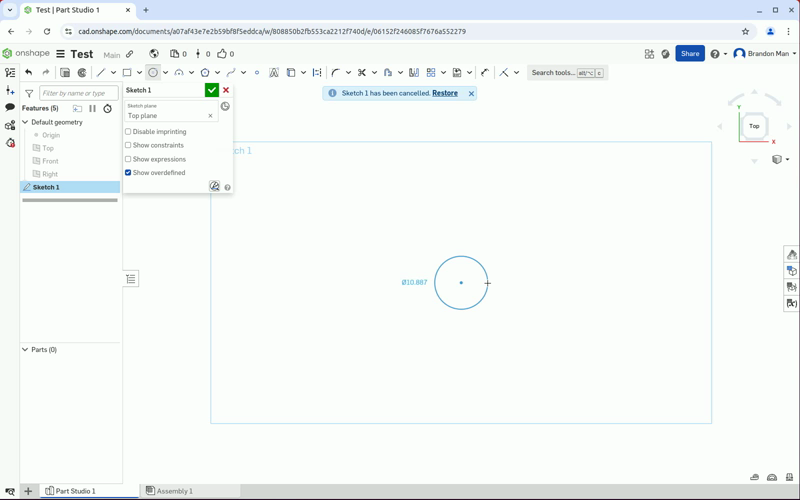
click(487, 282)
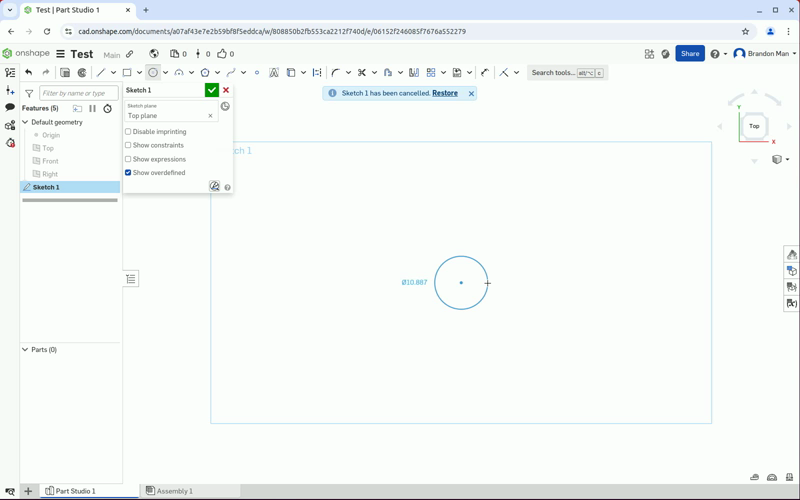
key(esc)
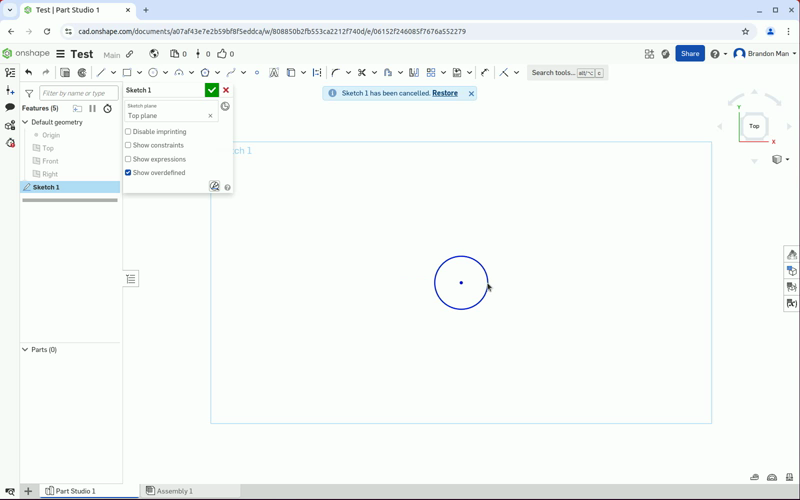
key(c)
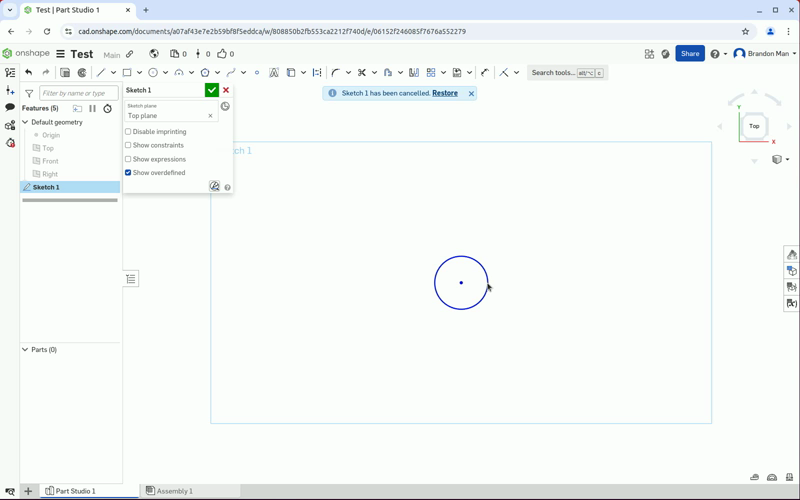
key_down(shift)
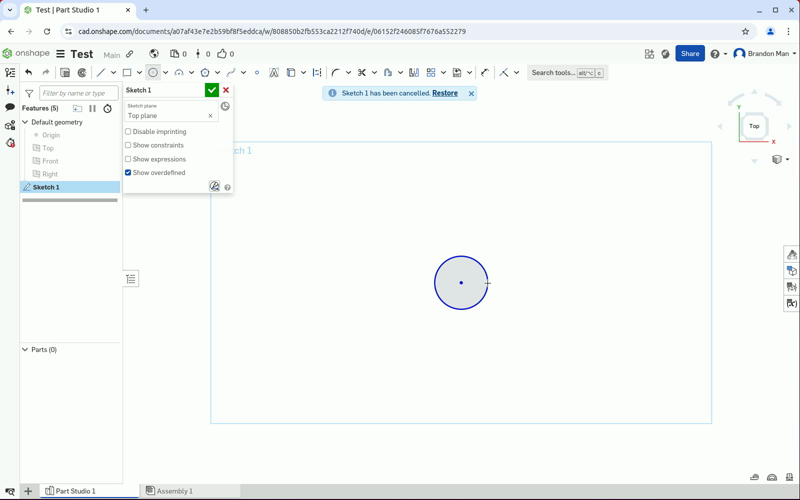
mouse_move(461, 282)
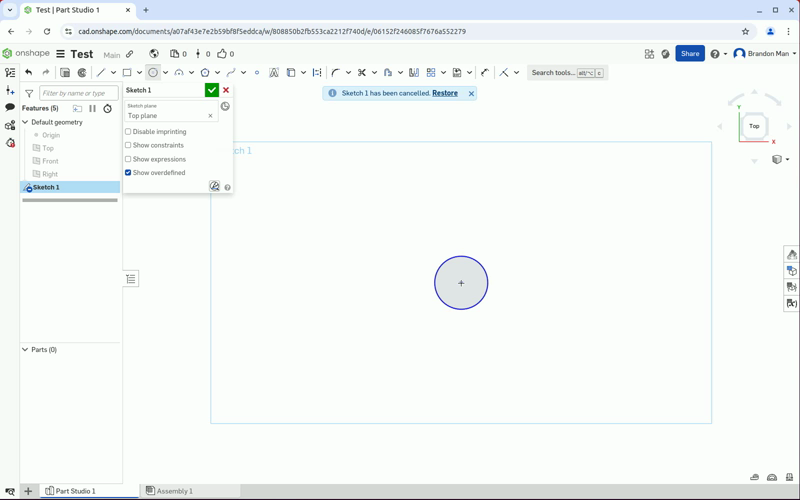
click(461, 282)
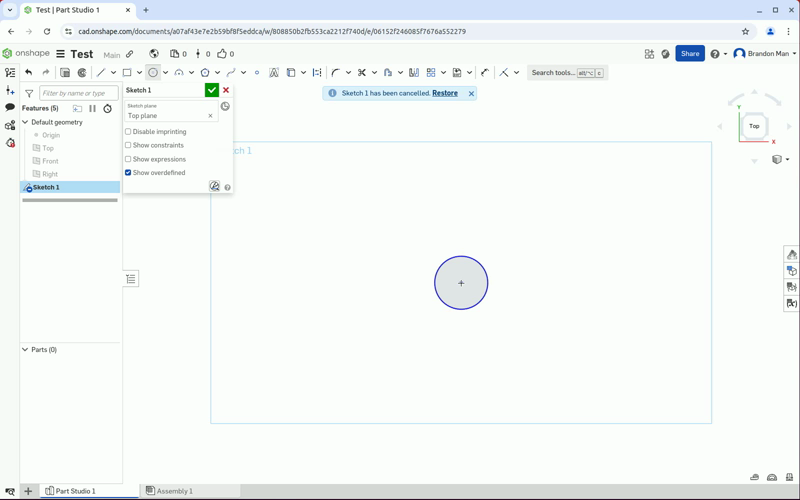
key_up(shift)
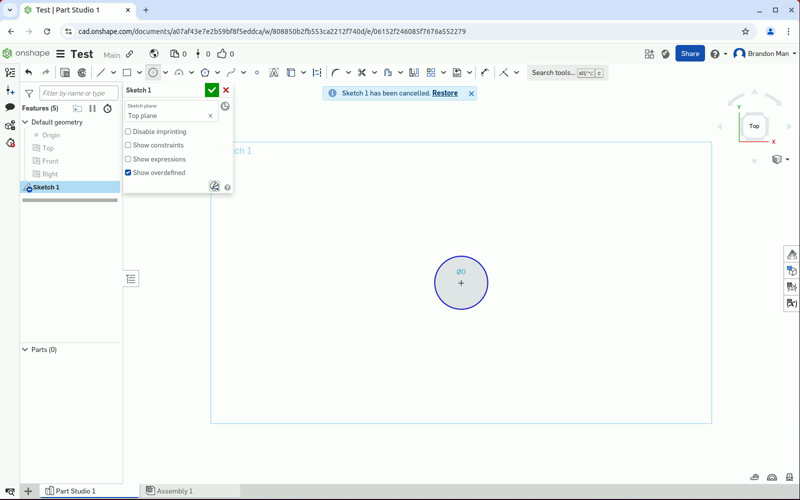
mouse_move(483, 282)
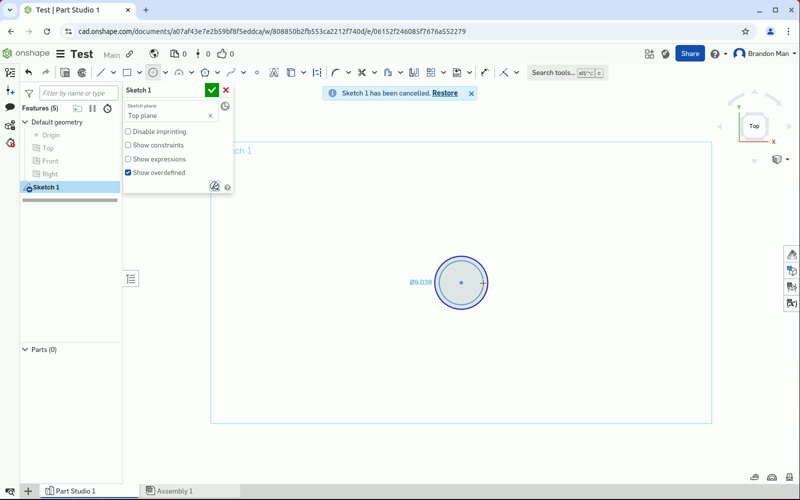
click(483, 282)
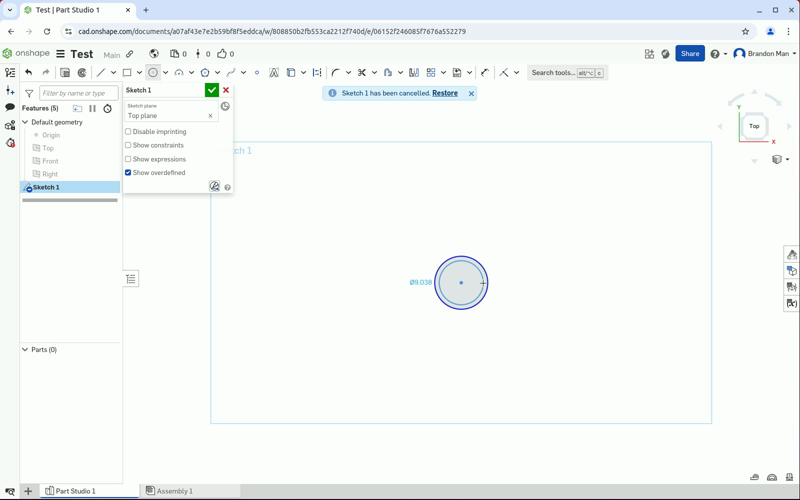
key(esc)
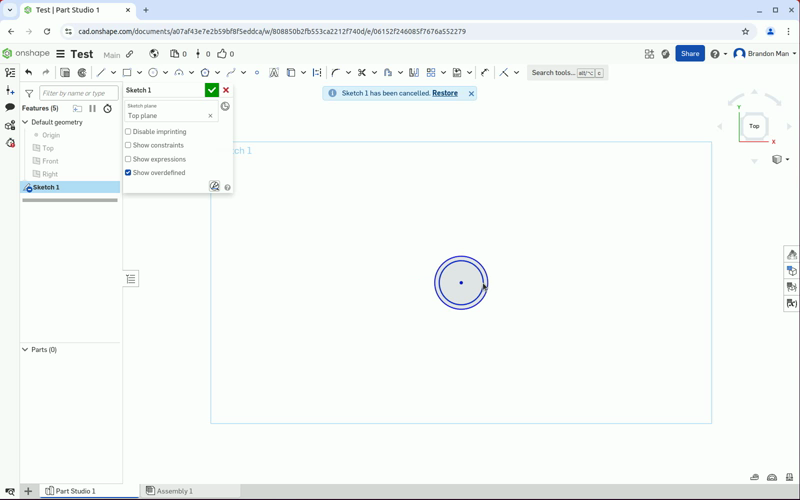
mouse_move(440, 269)
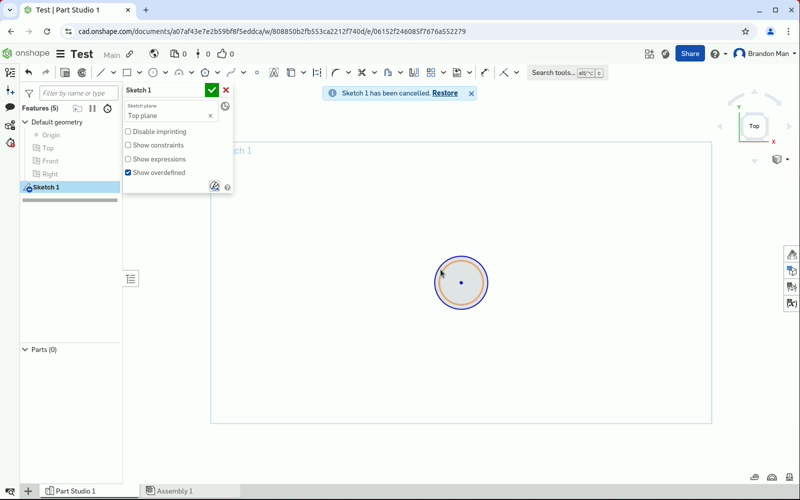
scroll(6)
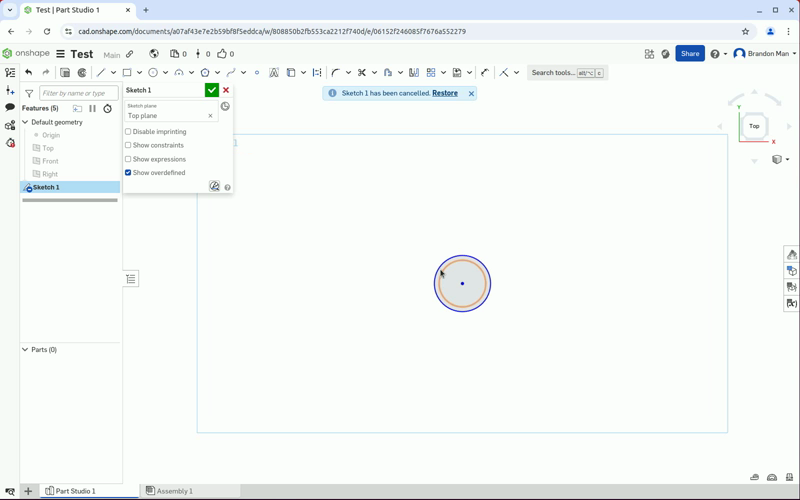
scroll(6)
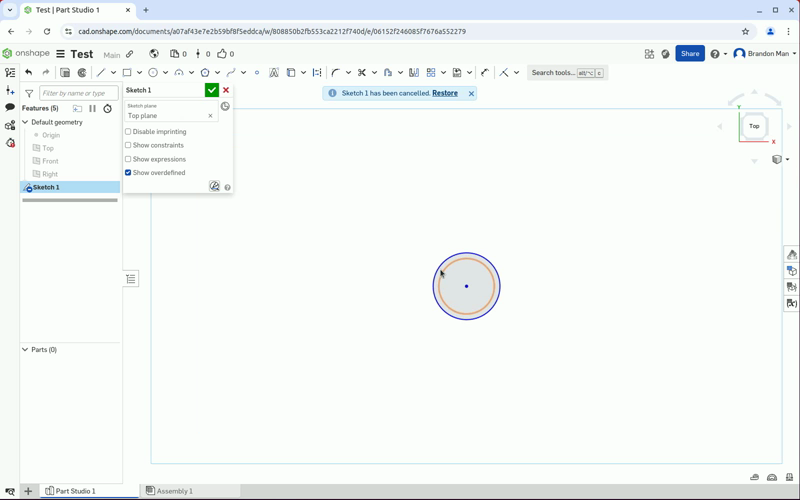
scroll(6)
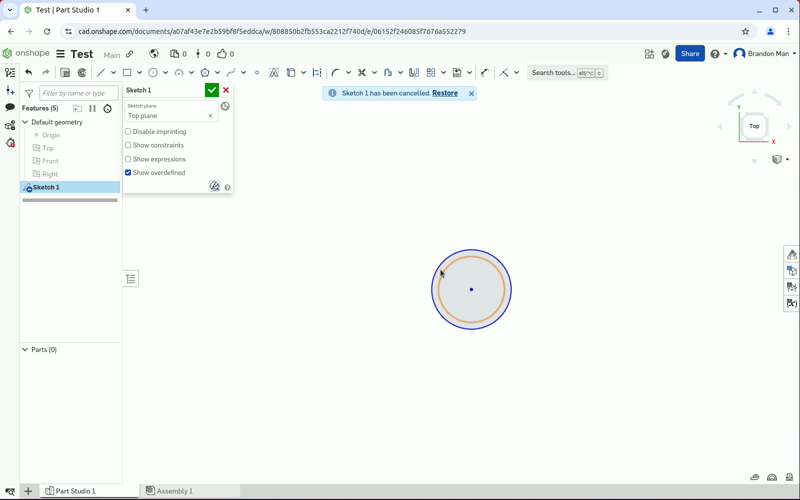
scroll(6)
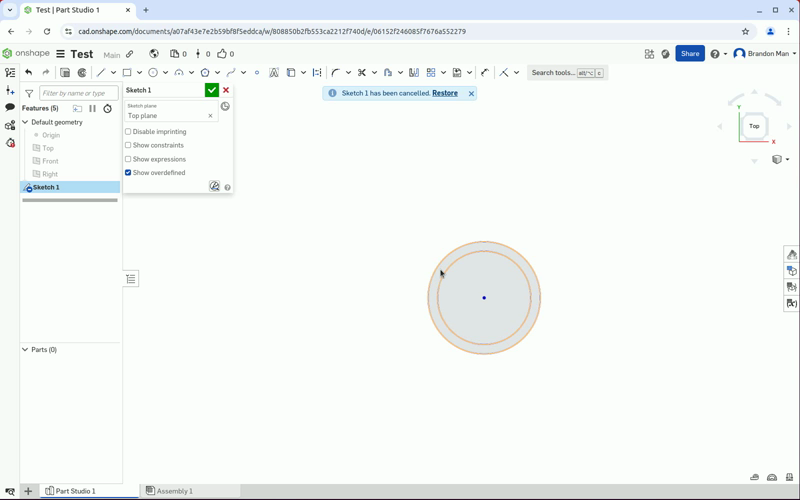
scroll(6)
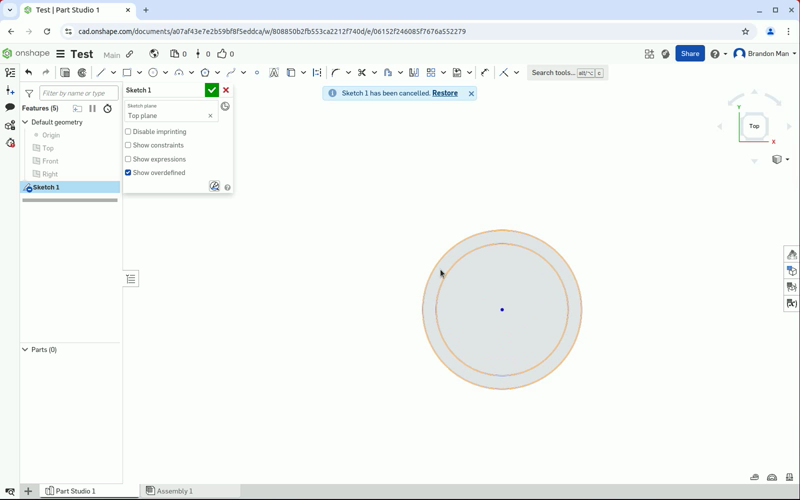
scroll(6)
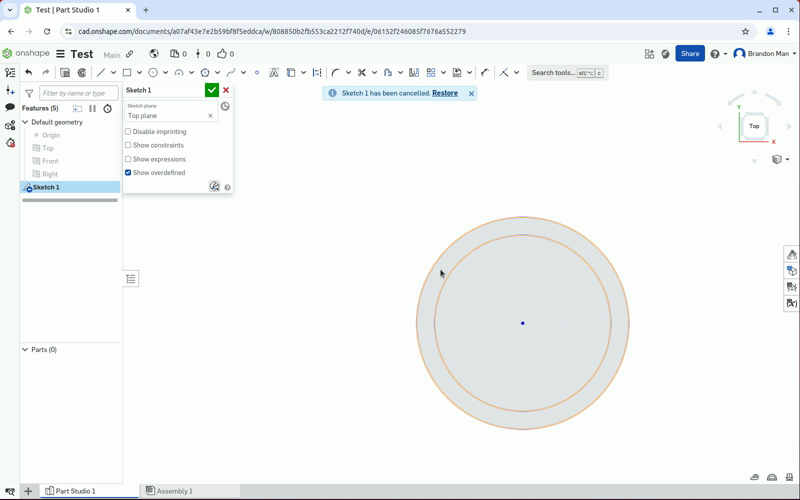
scroll(6)
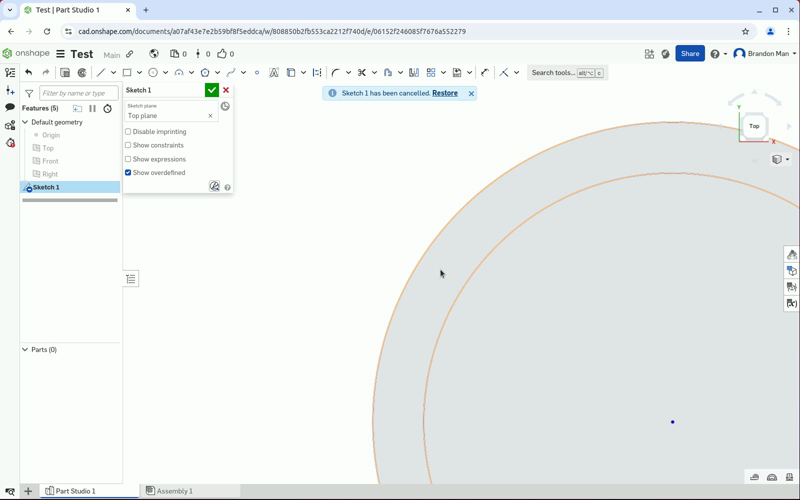
click(440, 269)
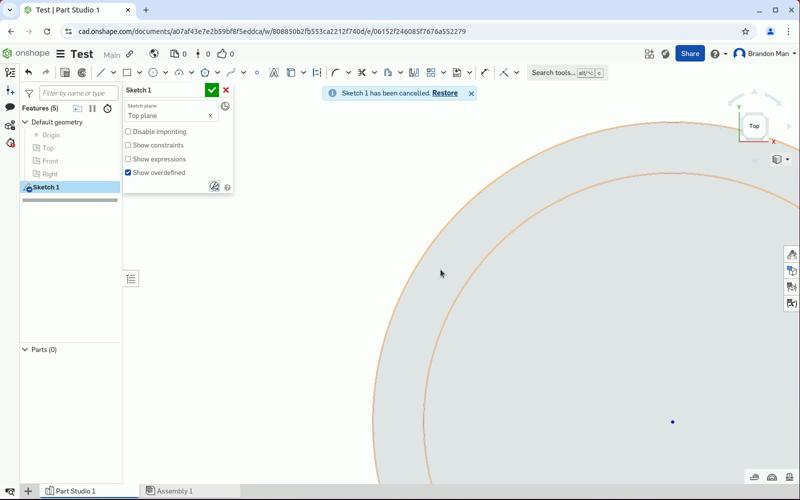
scroll(-6)
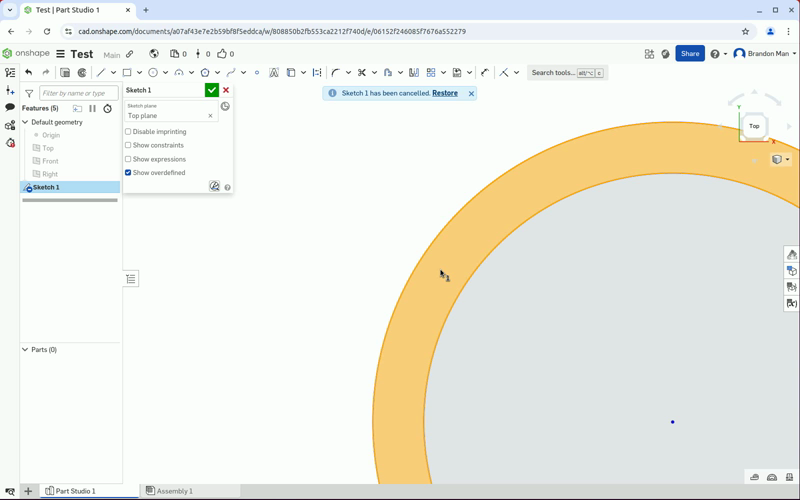
scroll(-6)
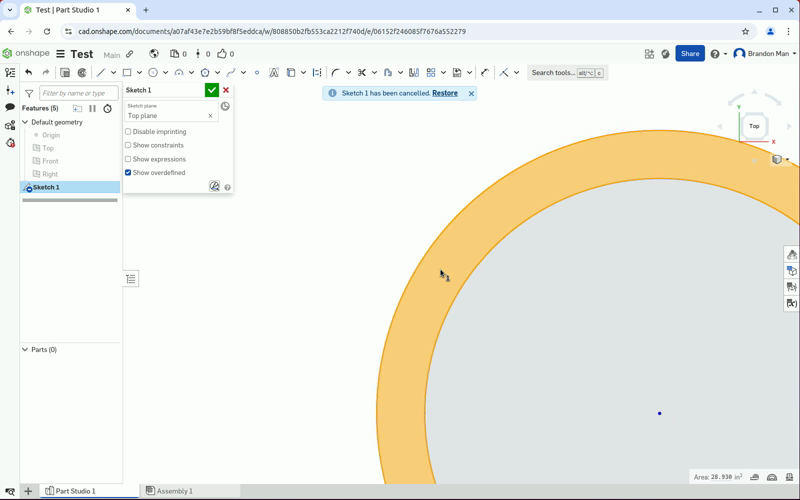
scroll(-6)
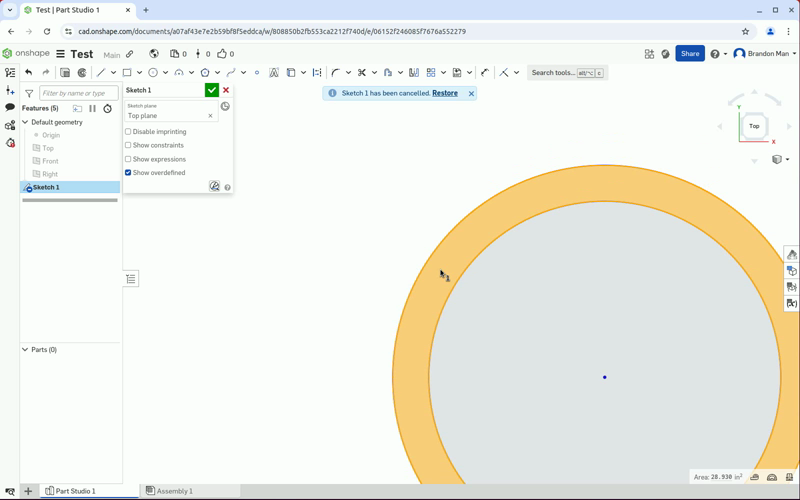
scroll(-6)
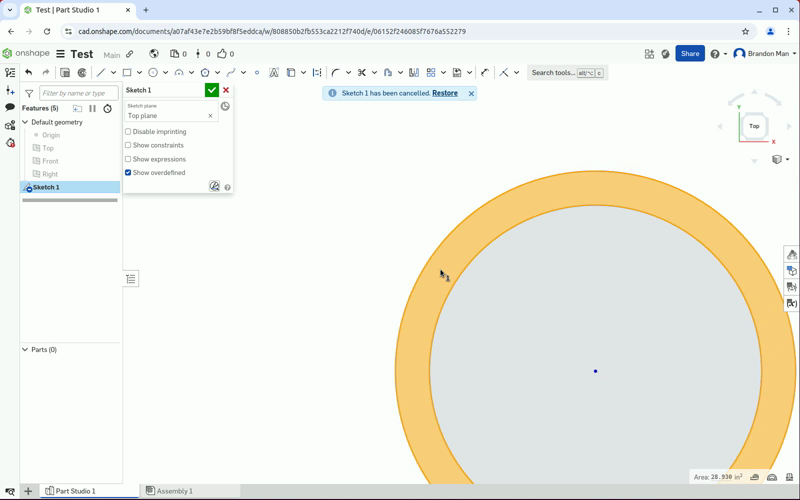
scroll(-6)
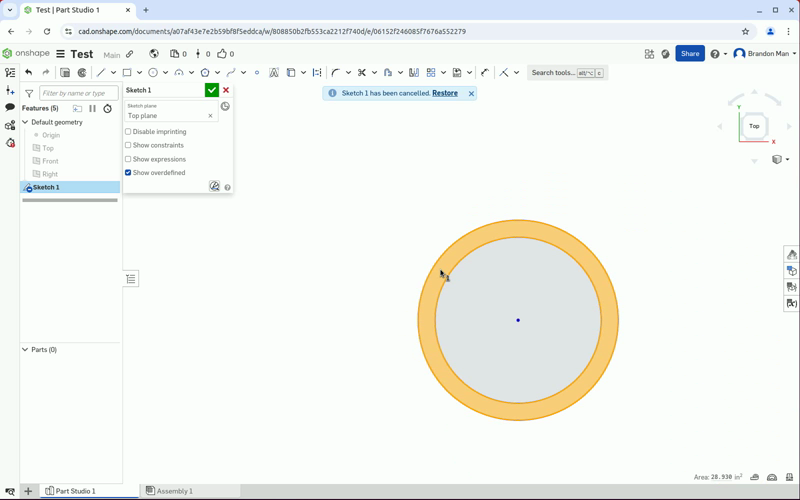
scroll(-6)
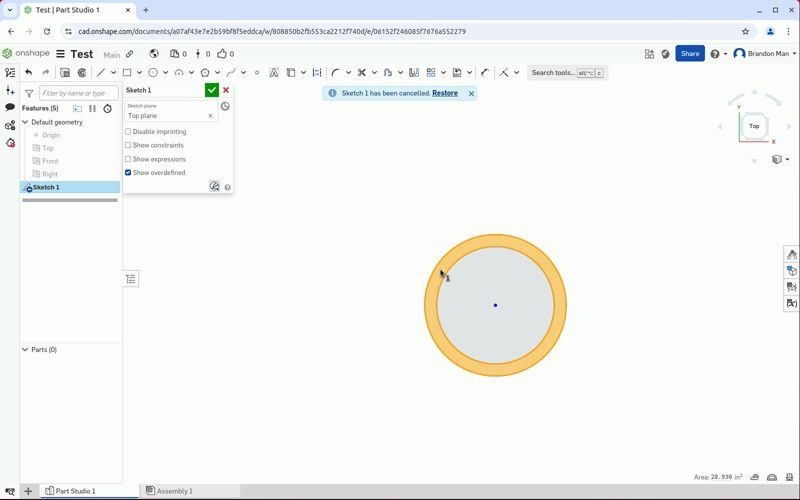
scroll(-6)
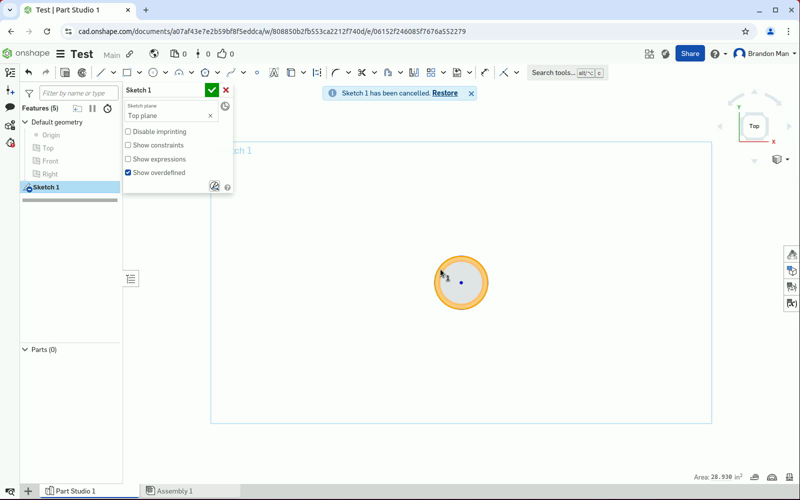
mouse_move(73, 352)
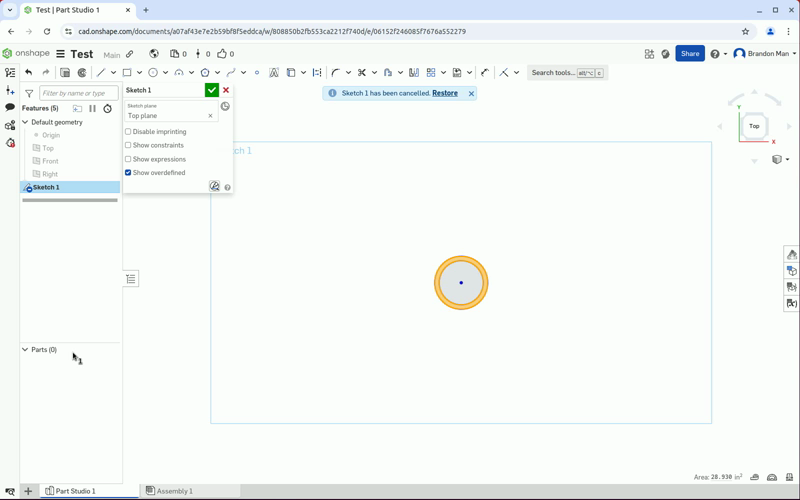
key(shift+y)
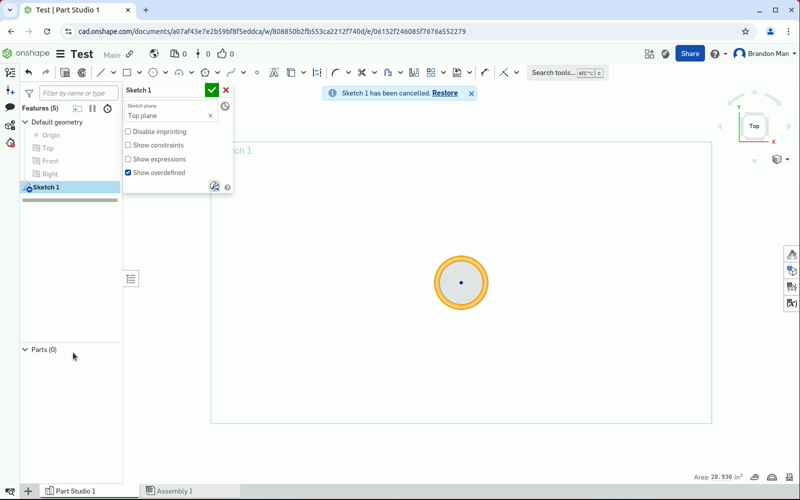
key(shift+e)
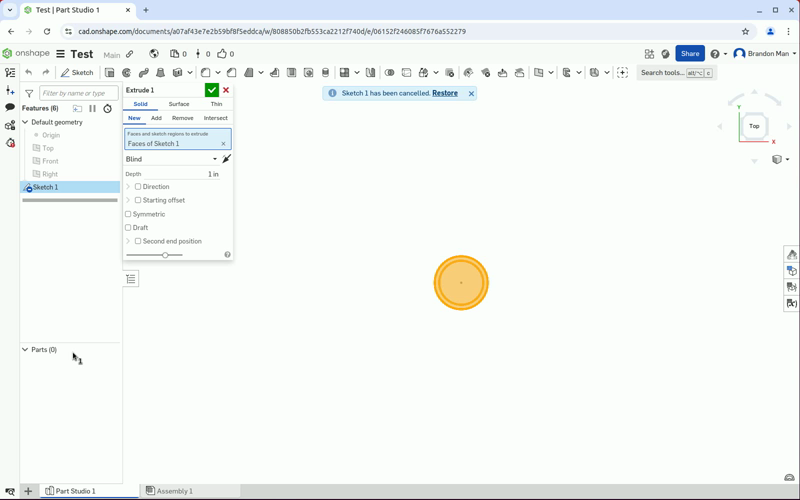
mouse_move(143, 106)
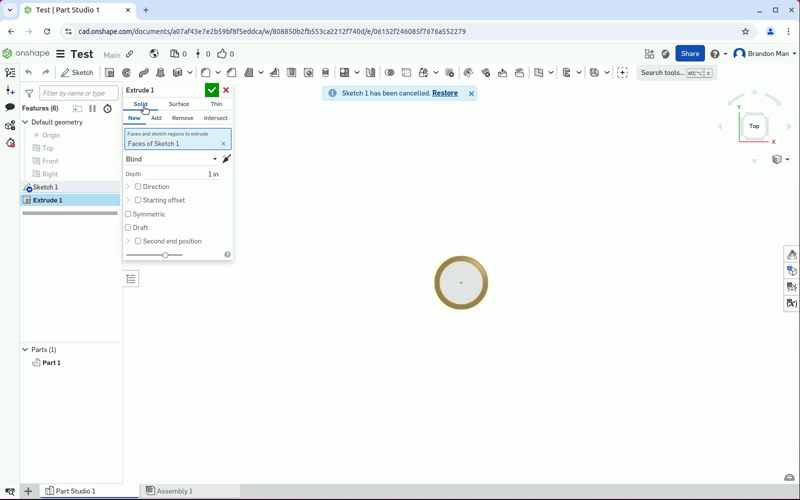
click(143, 106)
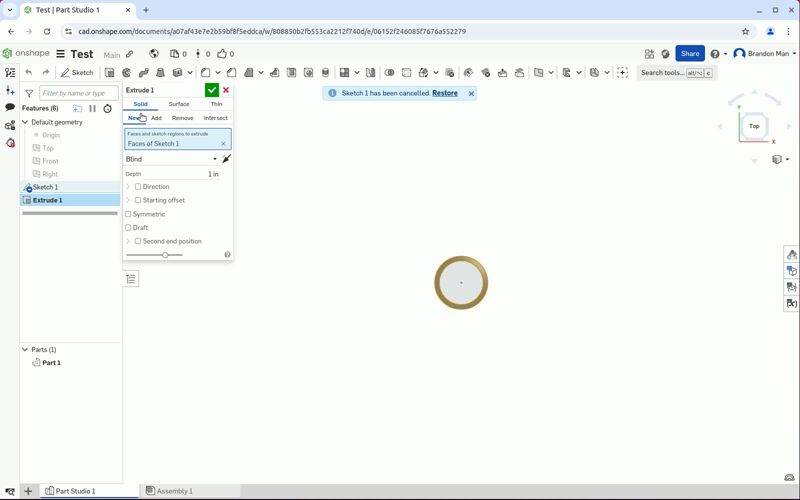
mouse_move(137, 120)
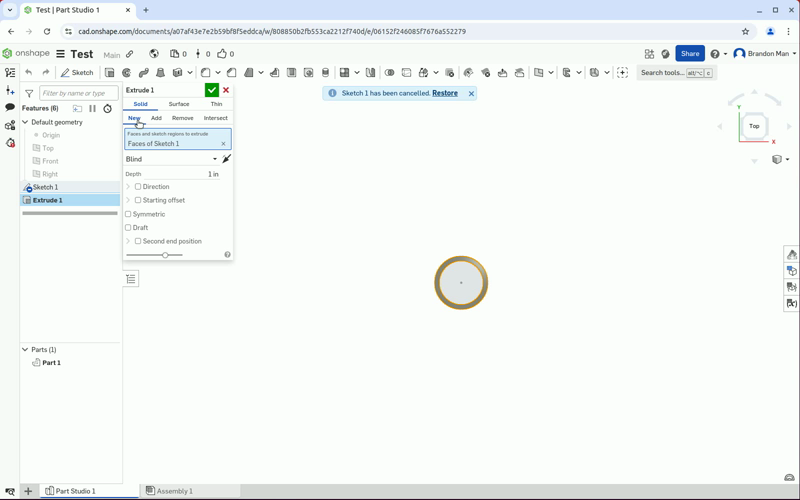
click(137, 120)
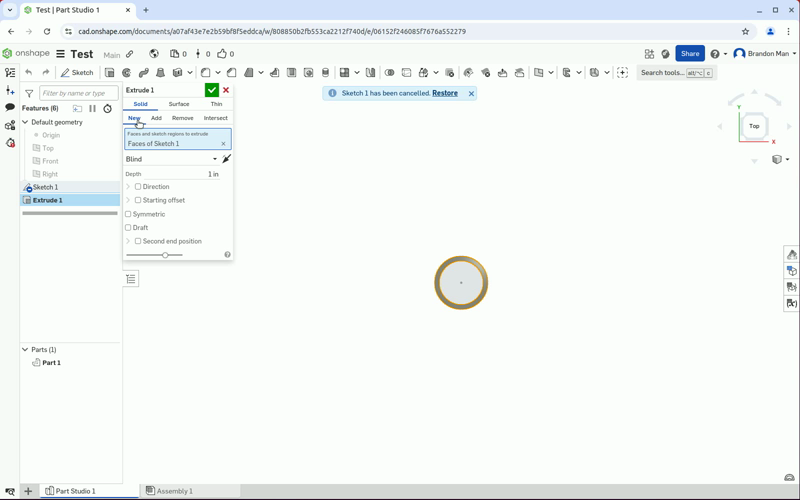
key(tab, 4)
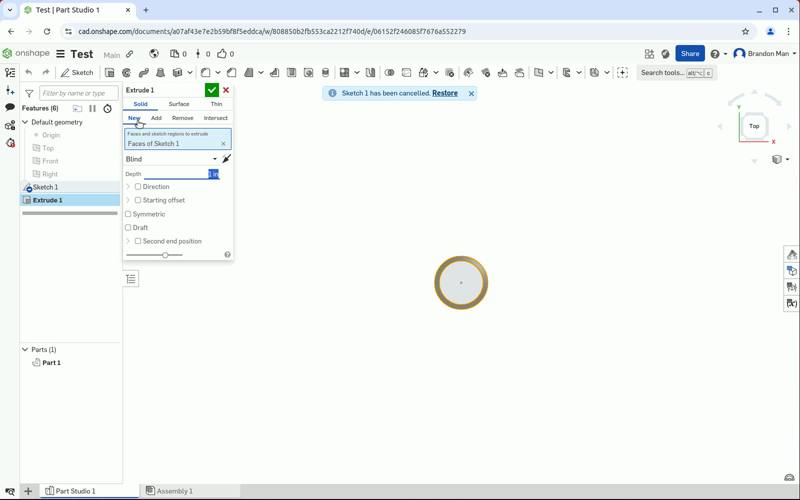
text(23.108)
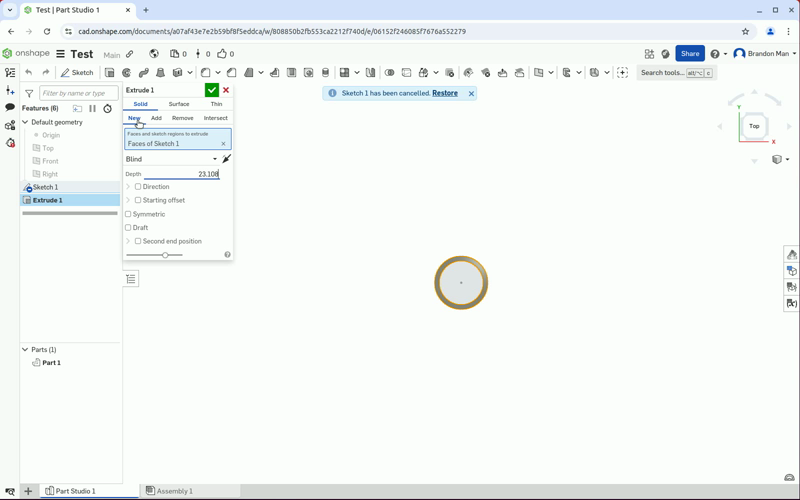
key(enter)
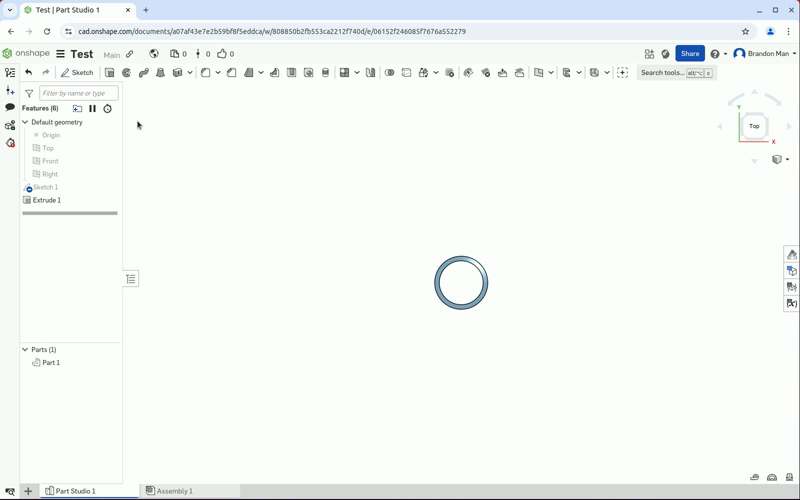
key(shift+h)
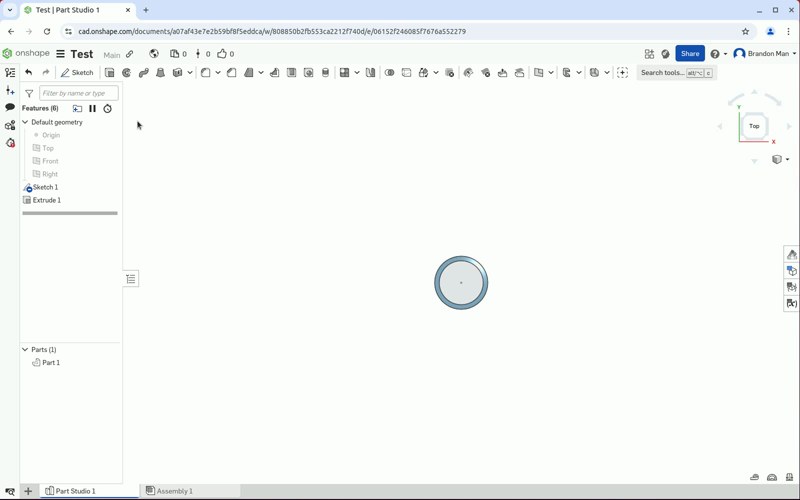
key(shift+h)
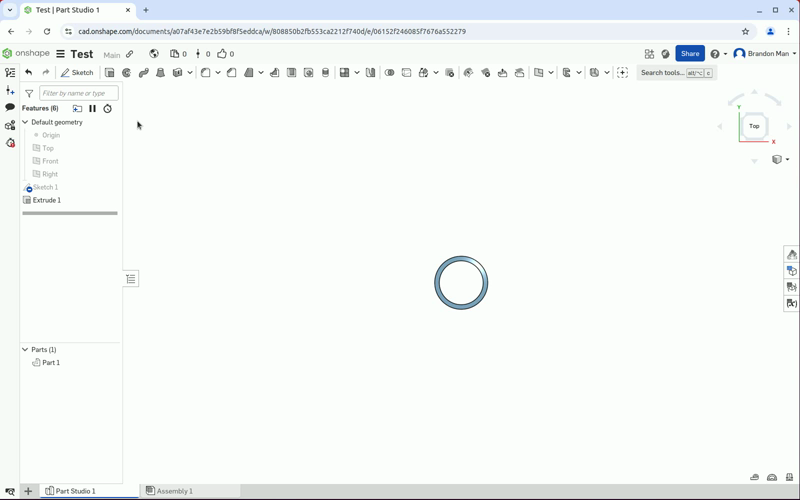
mouse_move(73, 189)
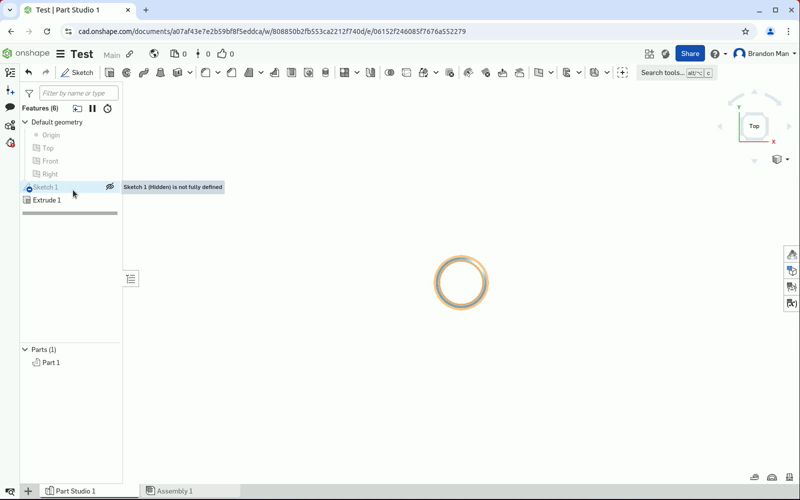
click(73, 189)
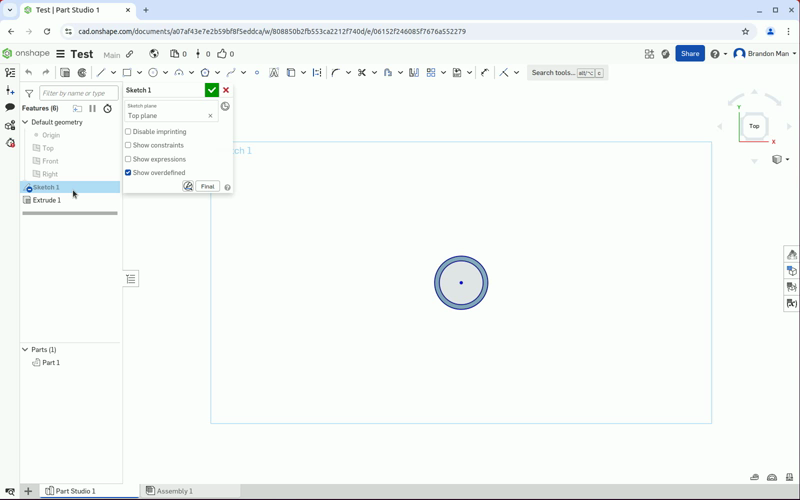
mouse_move(229, 92)
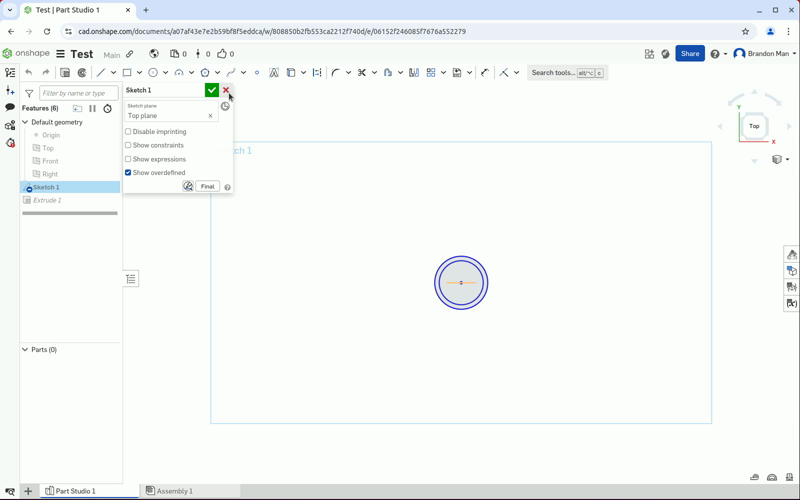
click(229, 92)
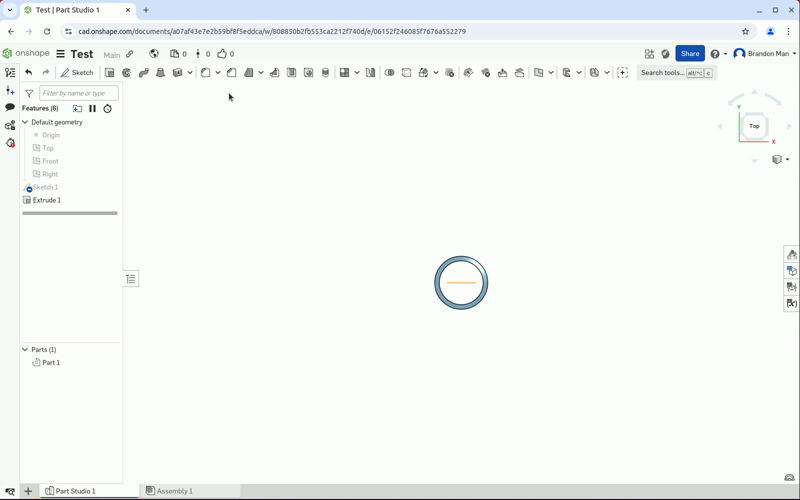
mouse_move(73, 352)
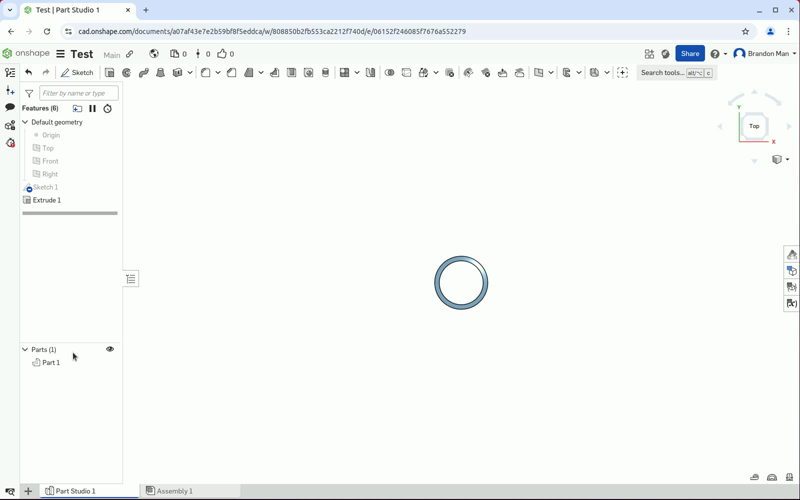
key(y)
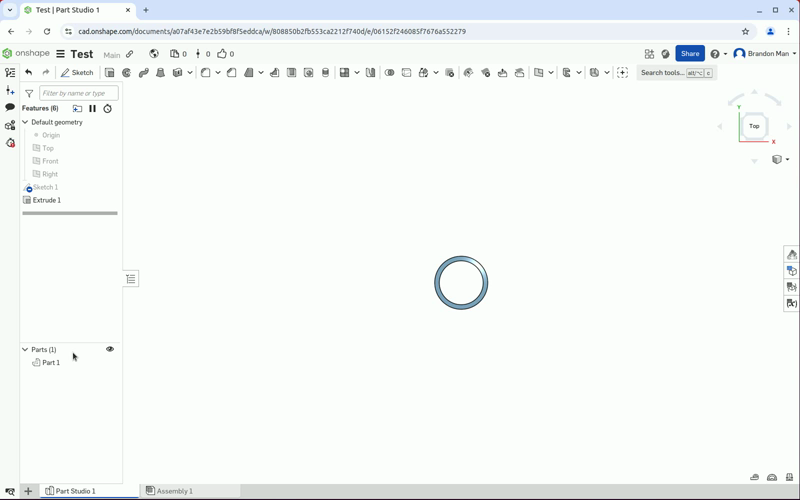
key(shift+p)
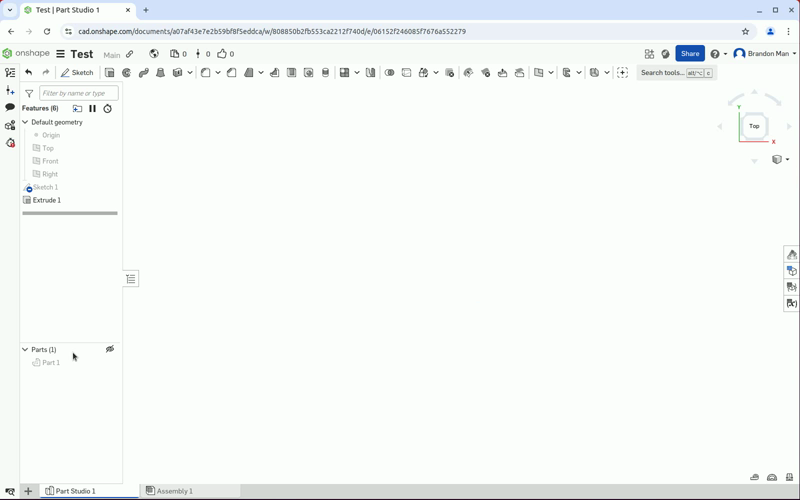
key(space)
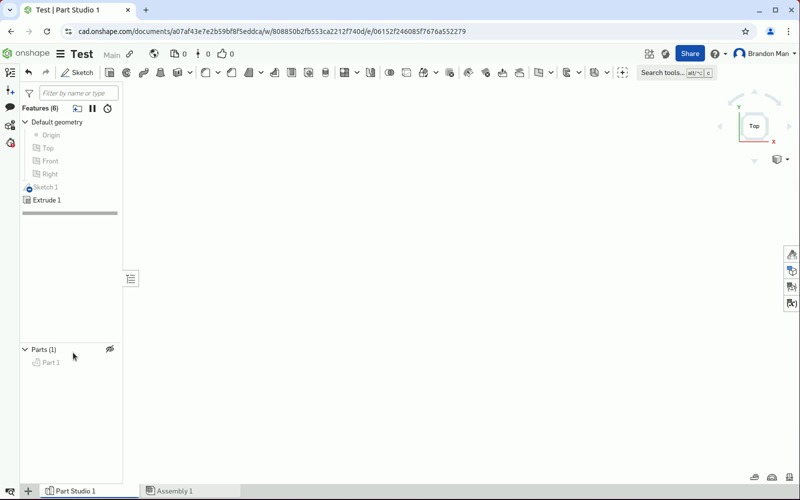
key_down(shift)
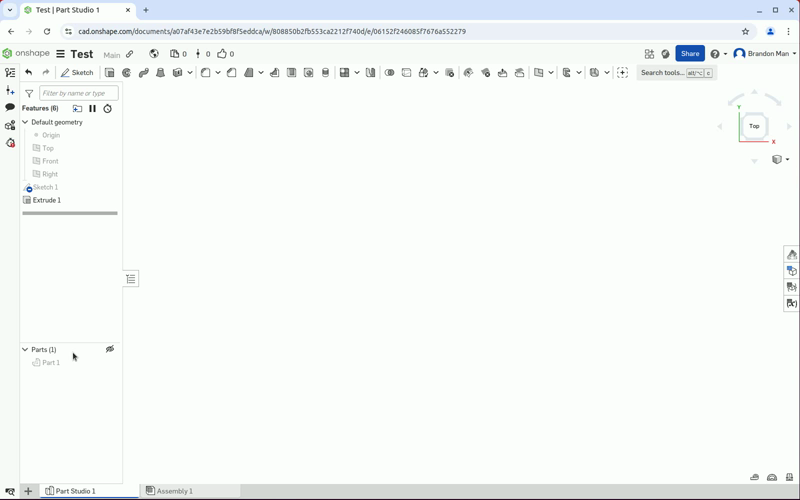
key(up)
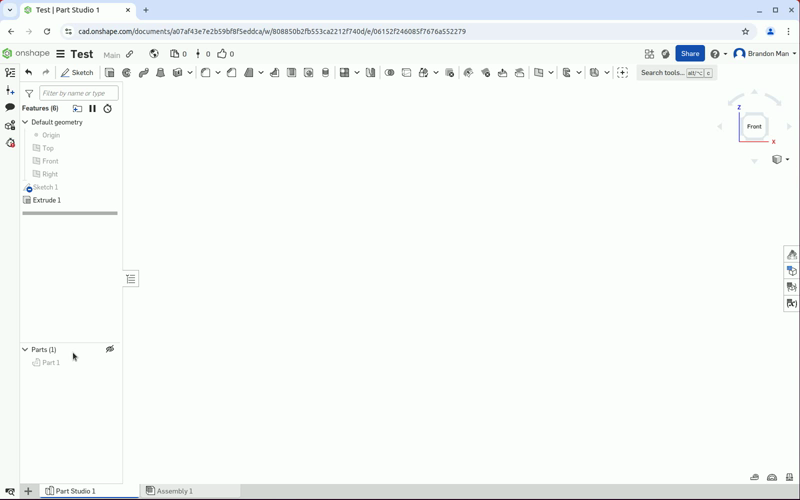
key_up(shift)
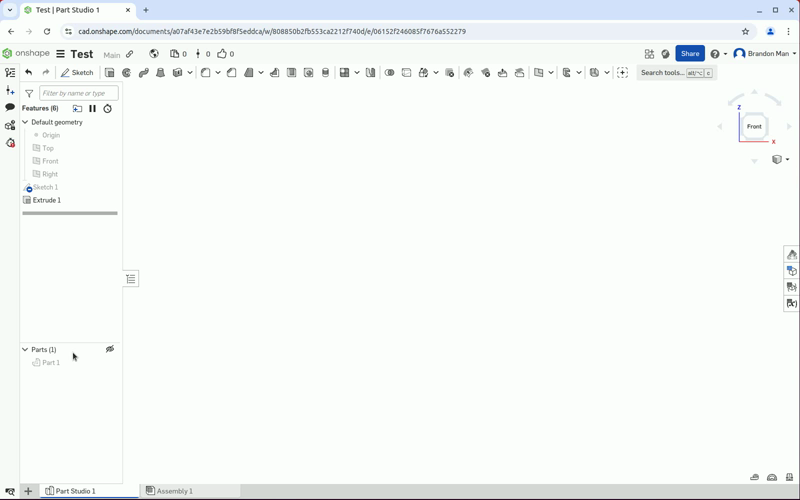
key(space)
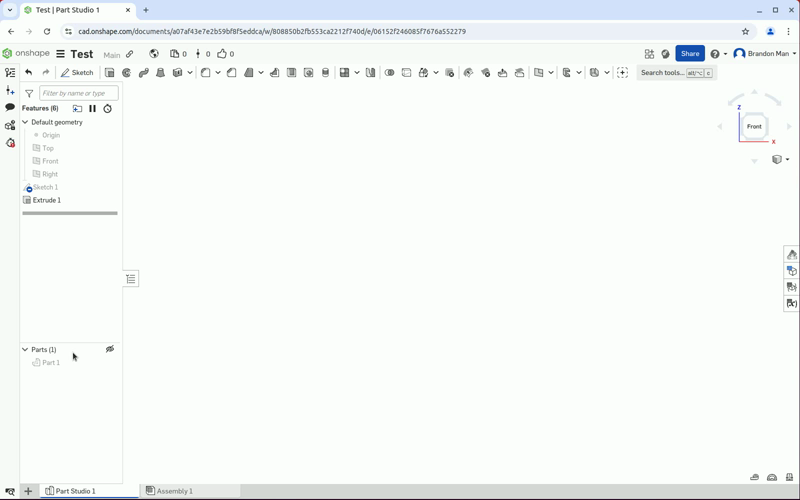
key_down(shift)
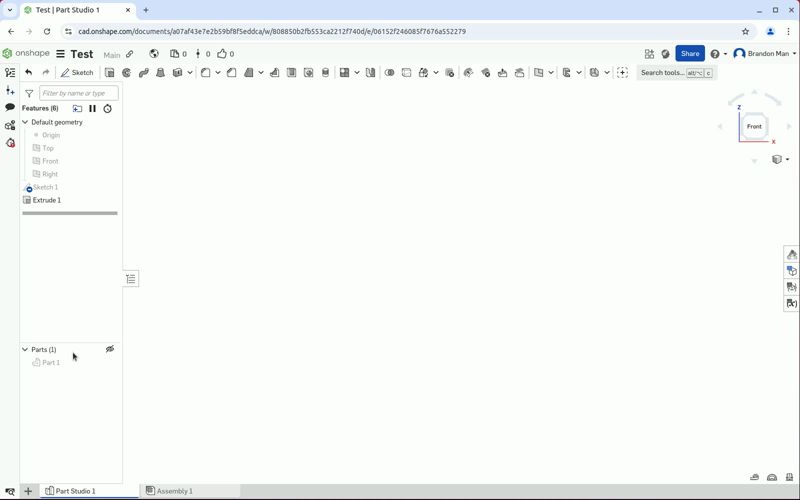
key(left)
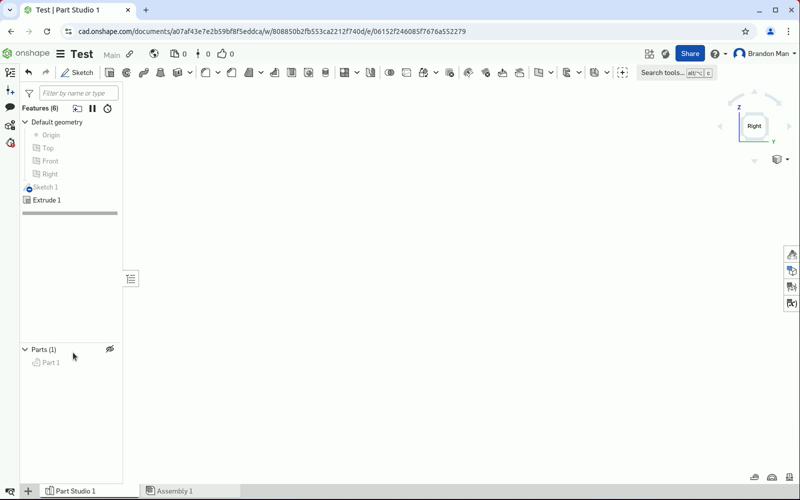
key_up(shift)
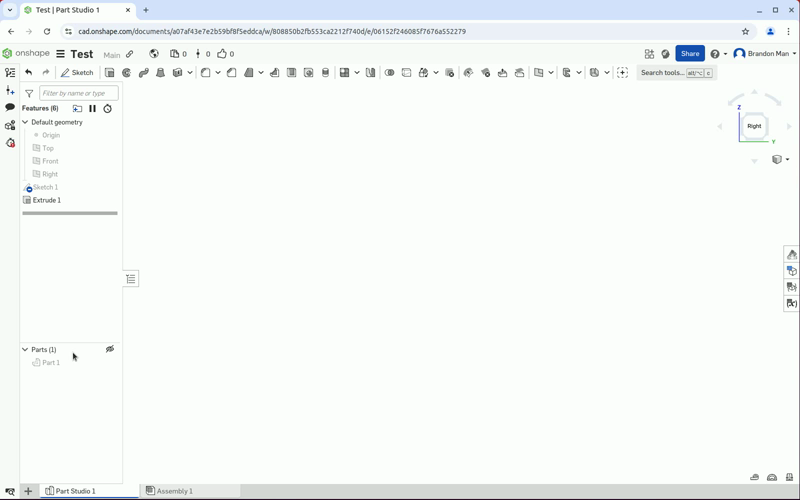
mouse_move(73, 352)
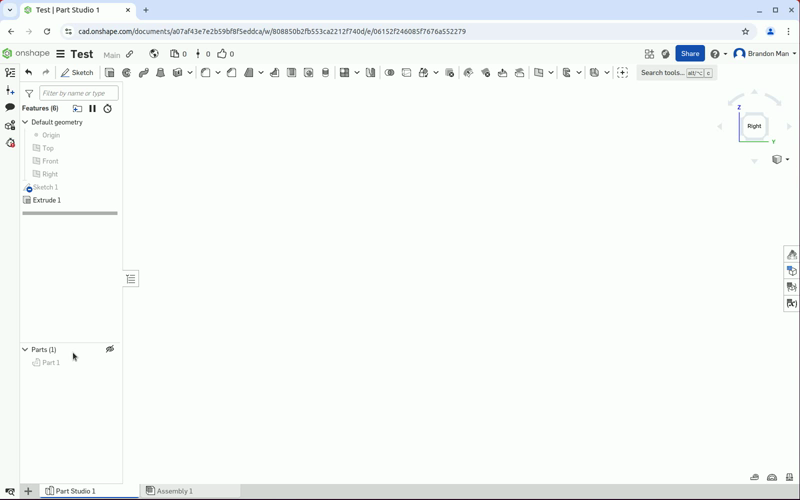
key(shift+y)
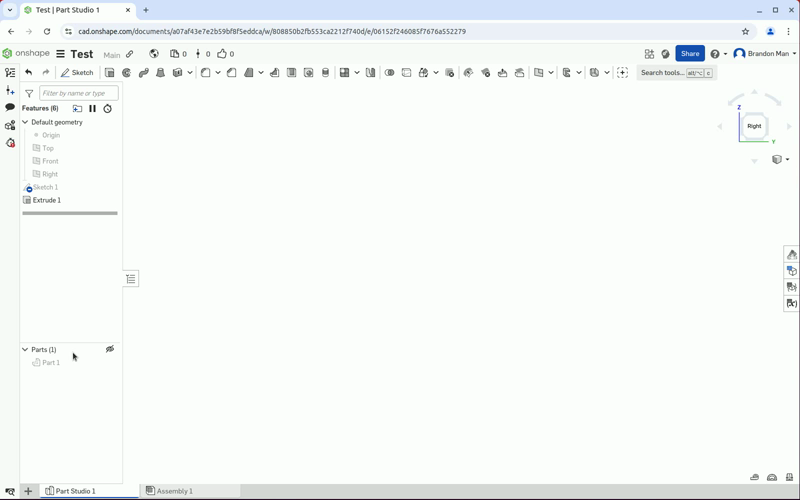
key(shift+s)
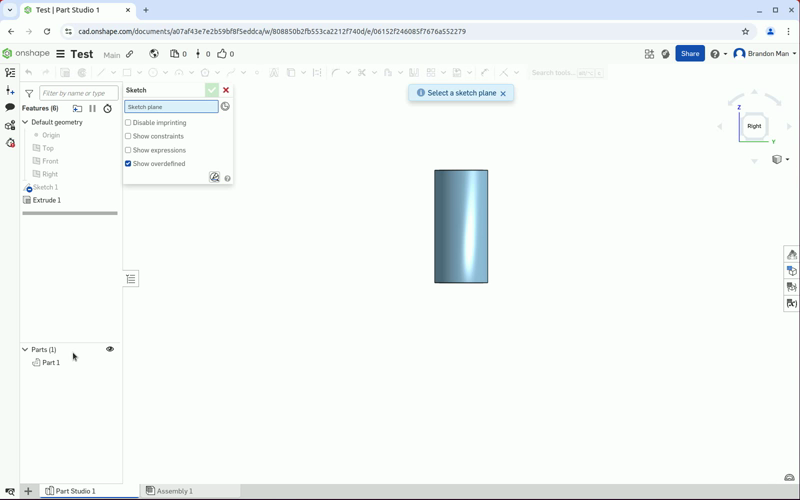
mouse_move(73, 176)
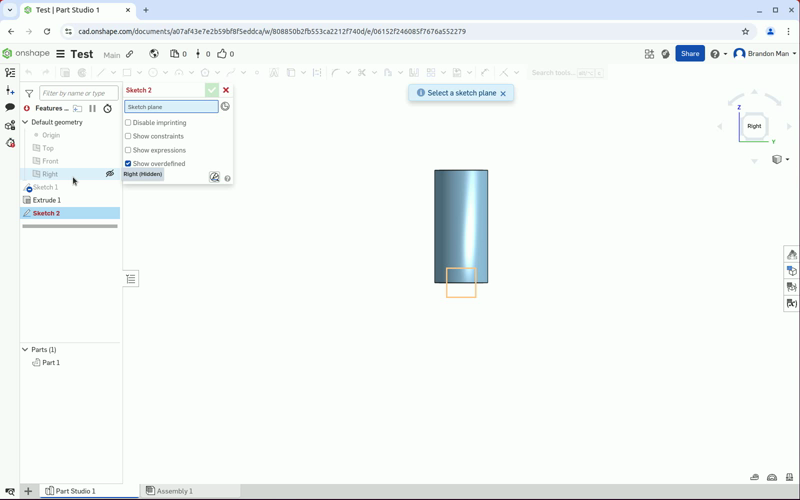
click(73, 176)
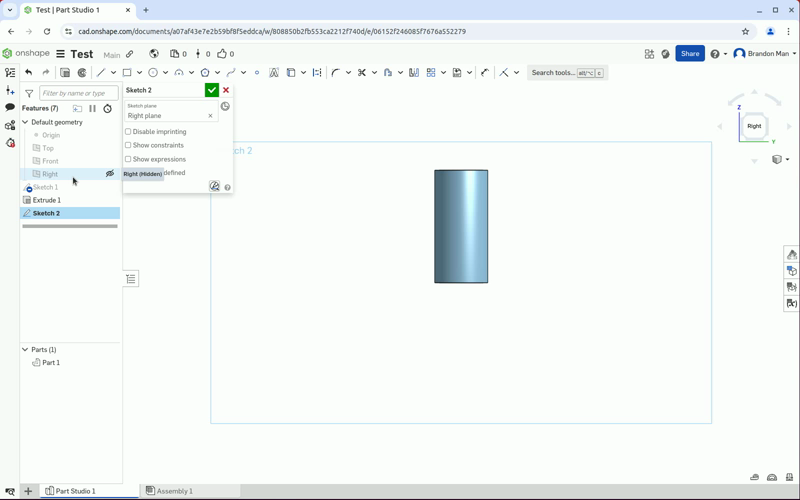
mouse_move(73, 352)
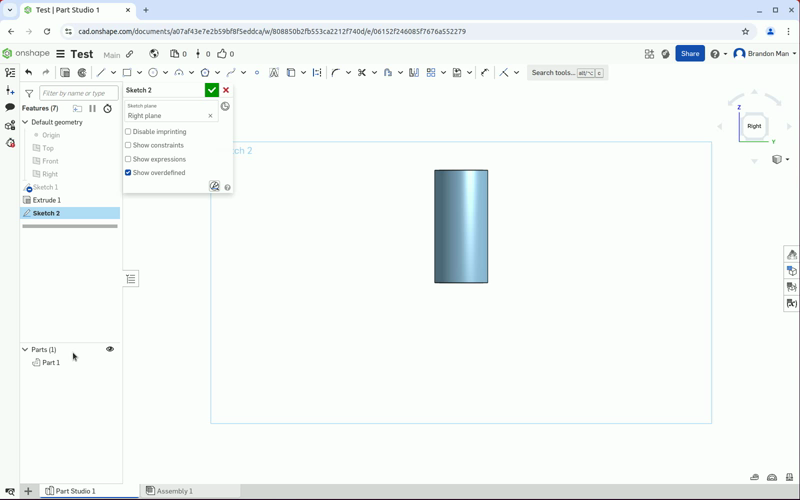
key(y)
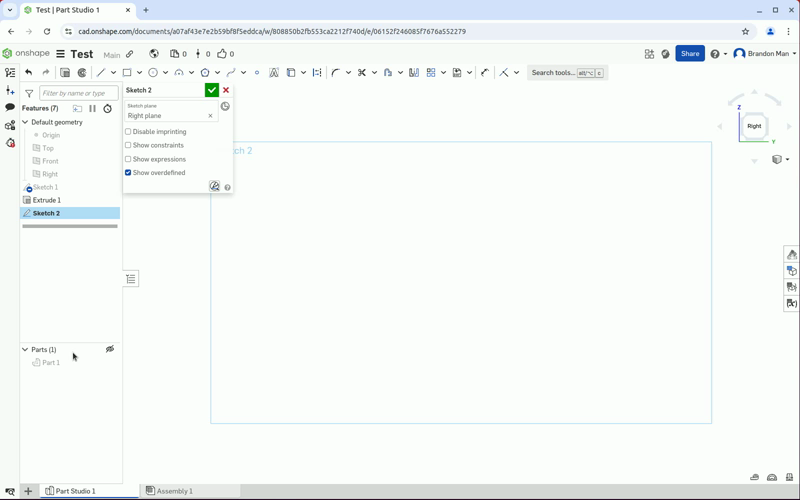
key(l)
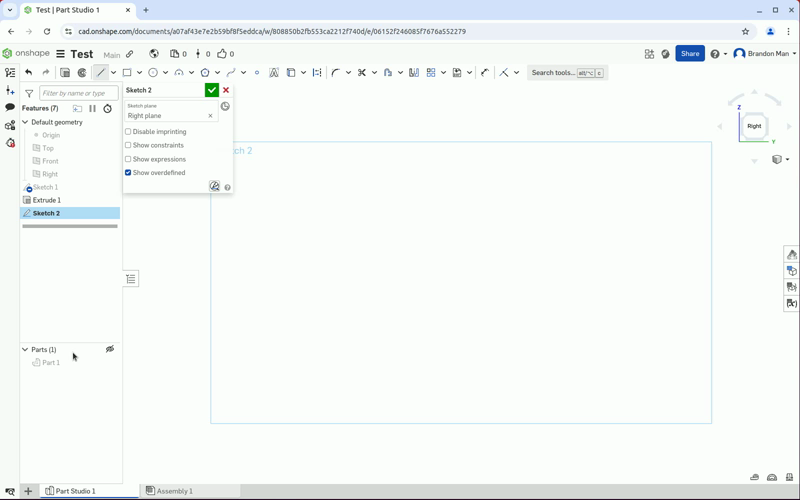
key_down(shift)
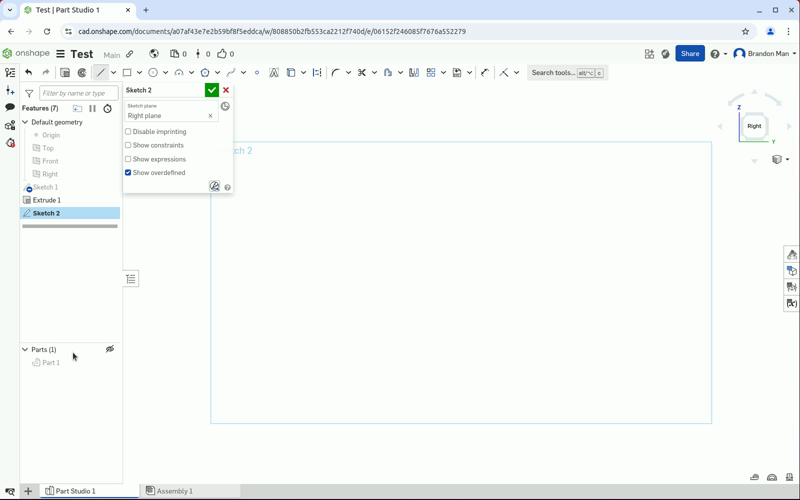
mouse_move(431, 271)
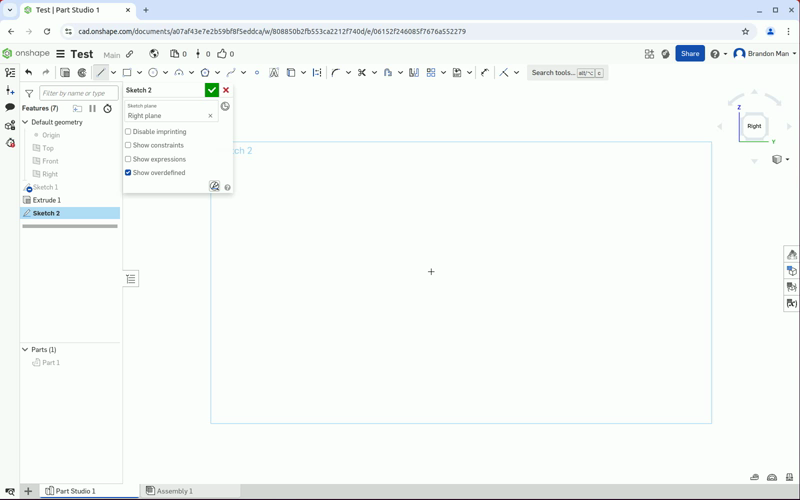
click(431, 271)
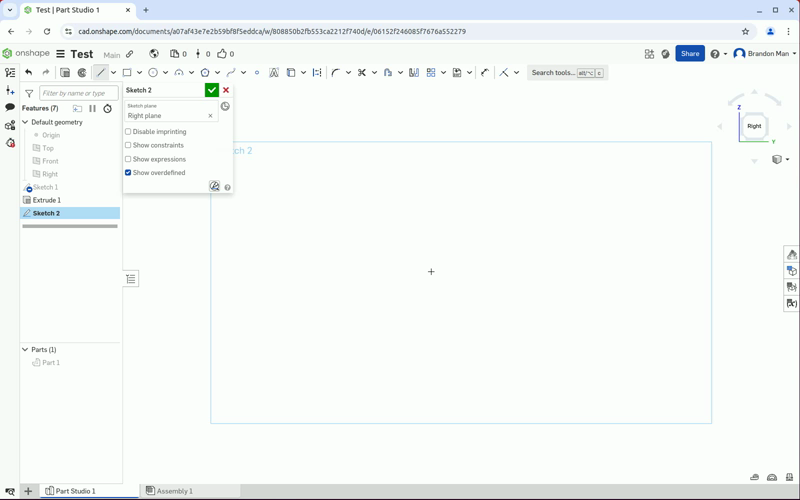
key_up(shift)
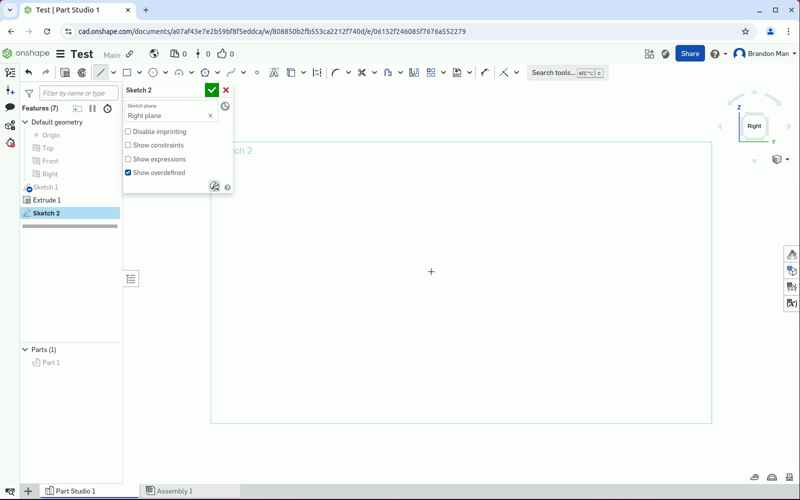
key_down(shift)
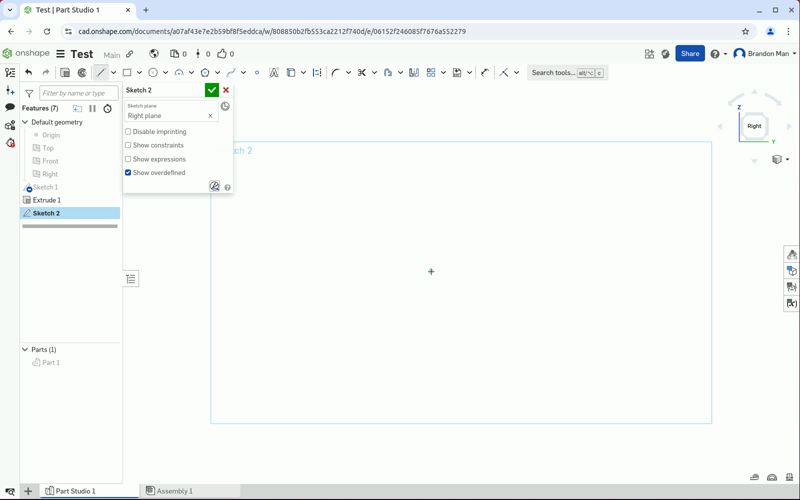
mouse_move(490, 162)
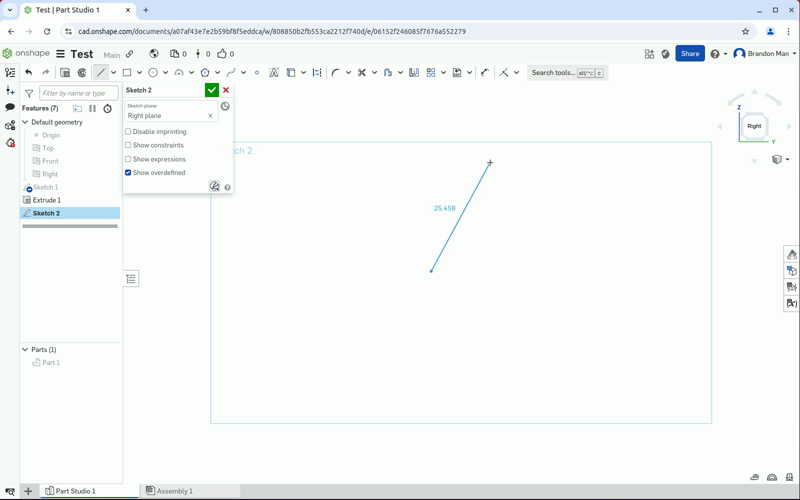
click(490, 162)
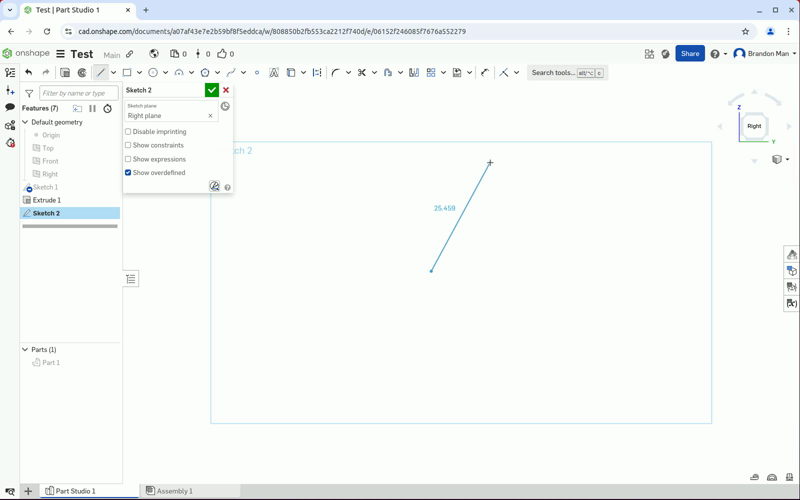
key_up(shift)
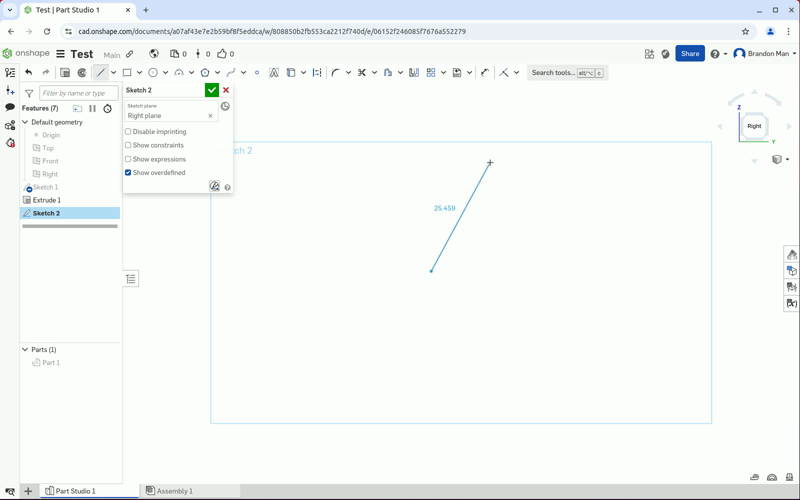
key_down(shift)
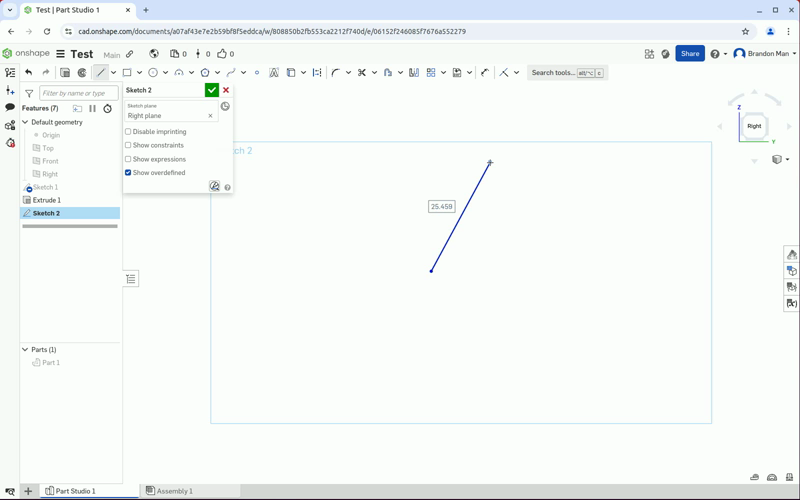
mouse_move(520, 162)
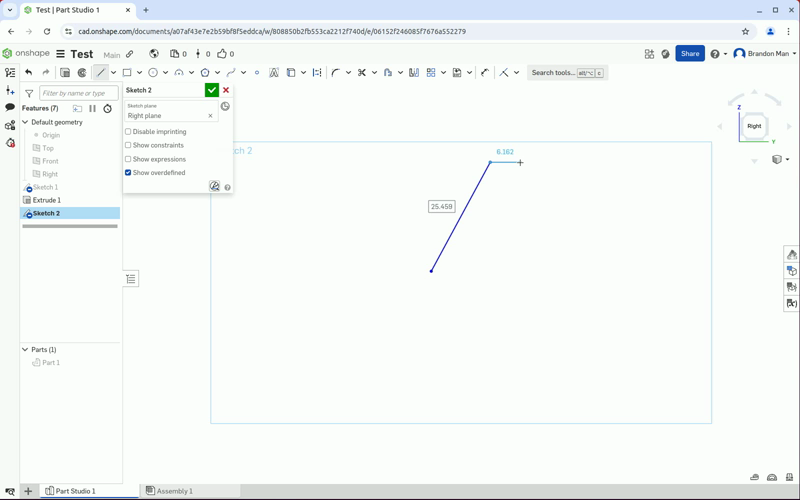
mouse_move(432, 162)
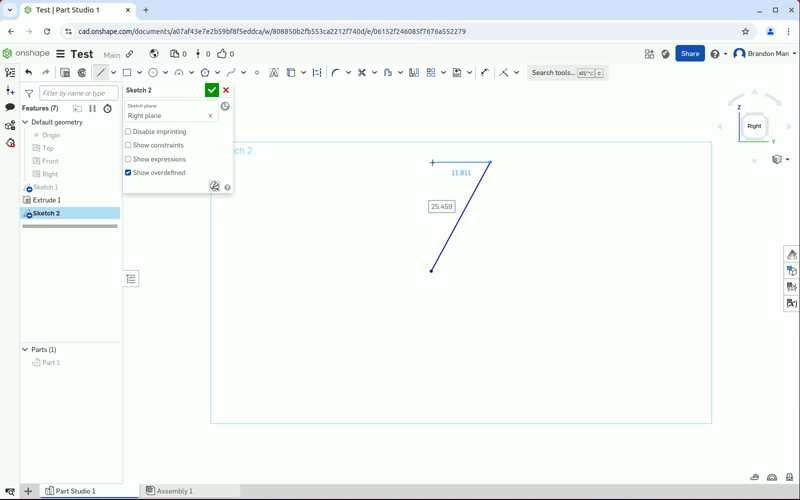
click(432, 162)
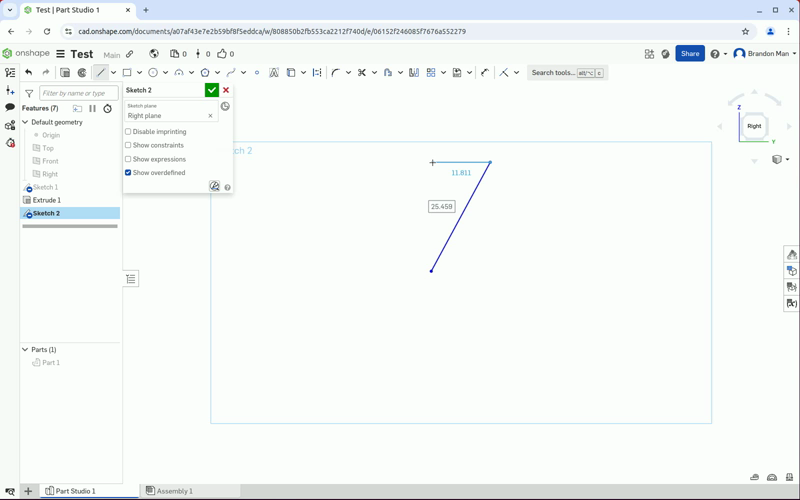
key_up(shift)
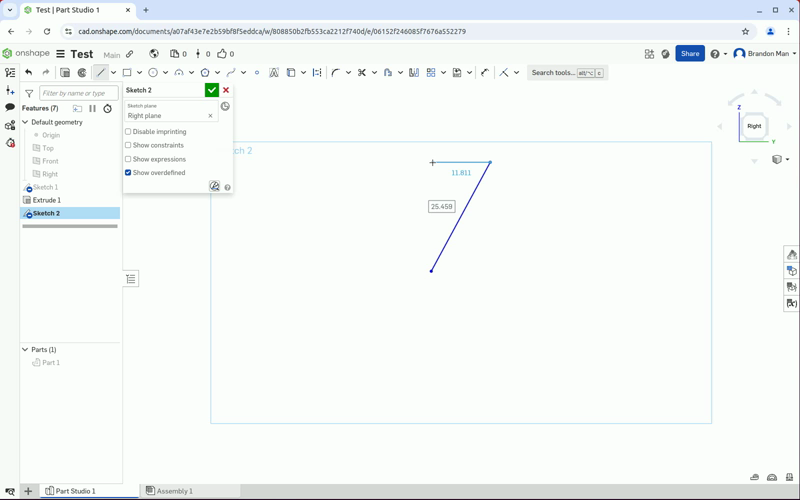
key_down(shift)
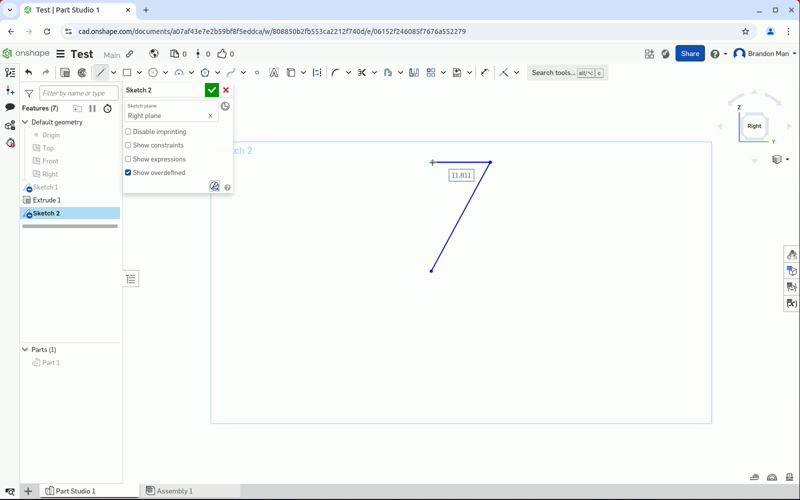
mouse_move(431, 271)
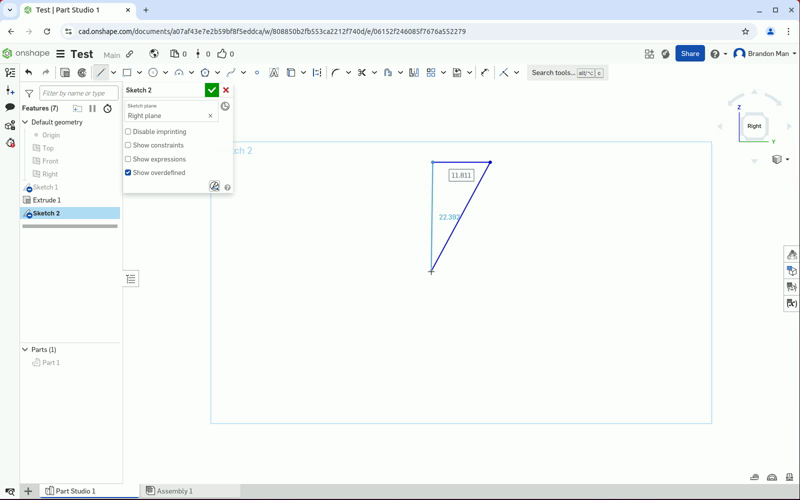
key_up(shift)
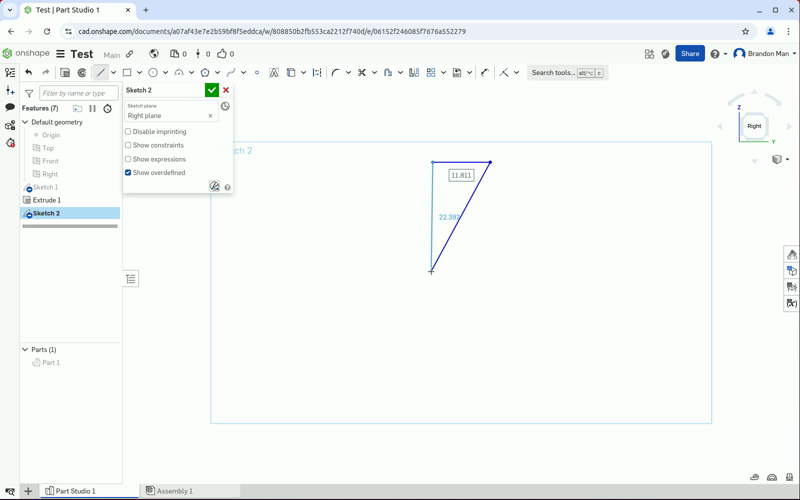
click(431, 271)
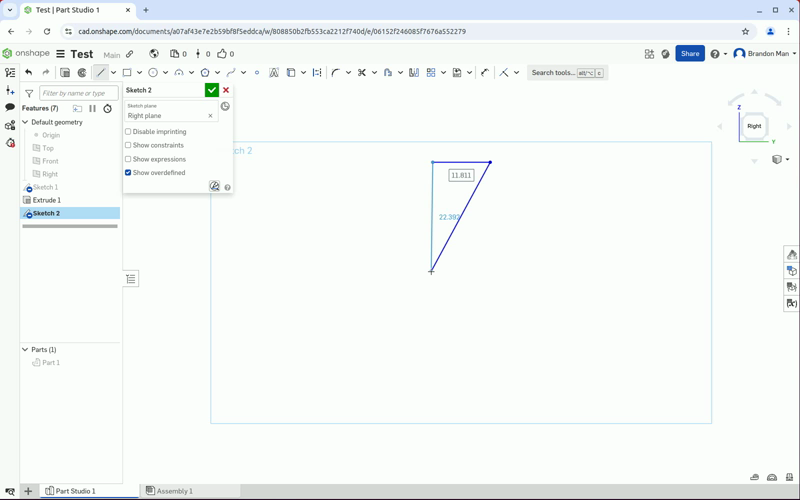
key(esc)
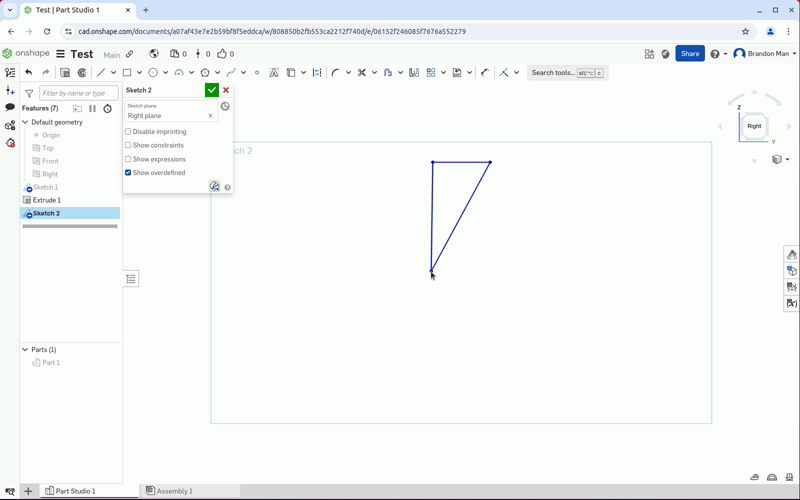
mouse_move(474, 174)
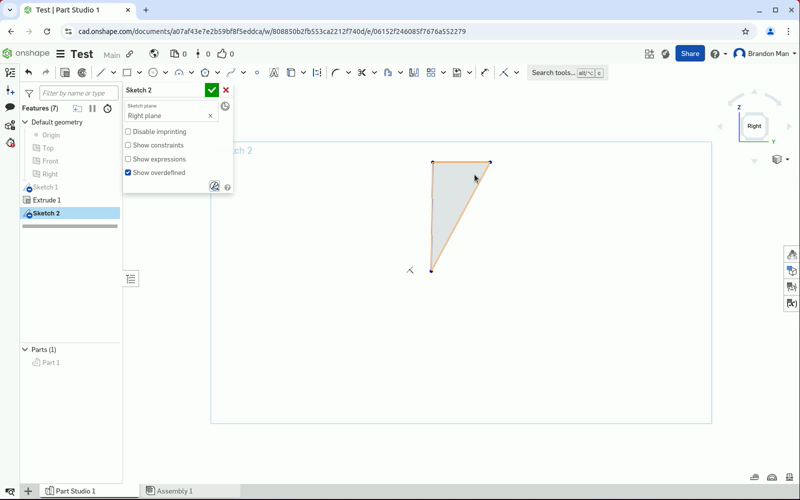
click(474, 174)
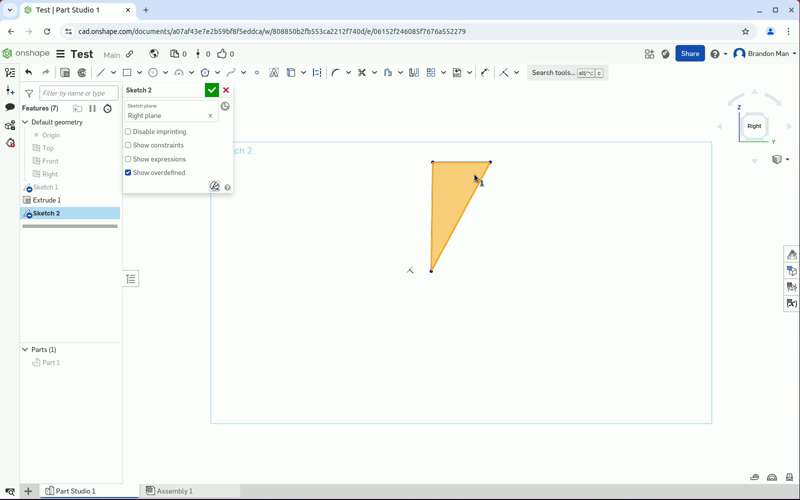
mouse_move(73, 352)
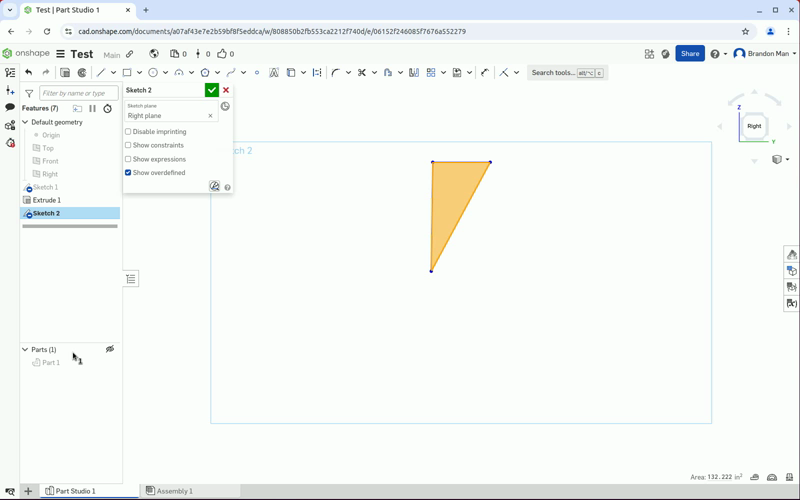
key(shift+y)
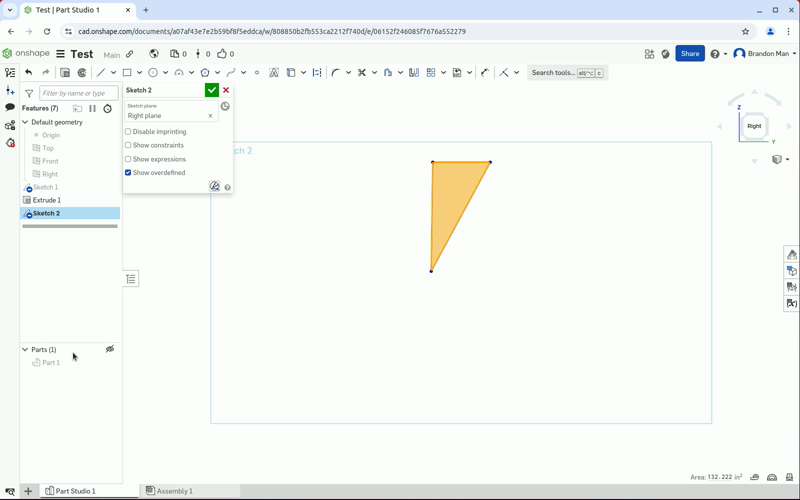
key(shift+e)
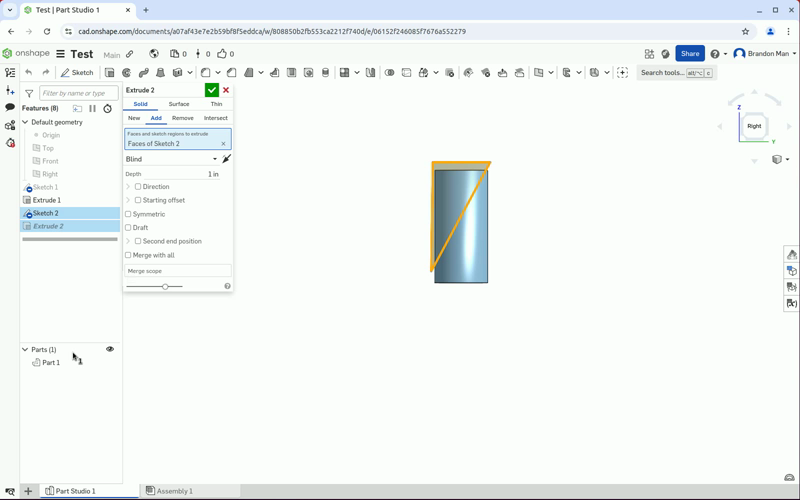
mouse_move(143, 106)
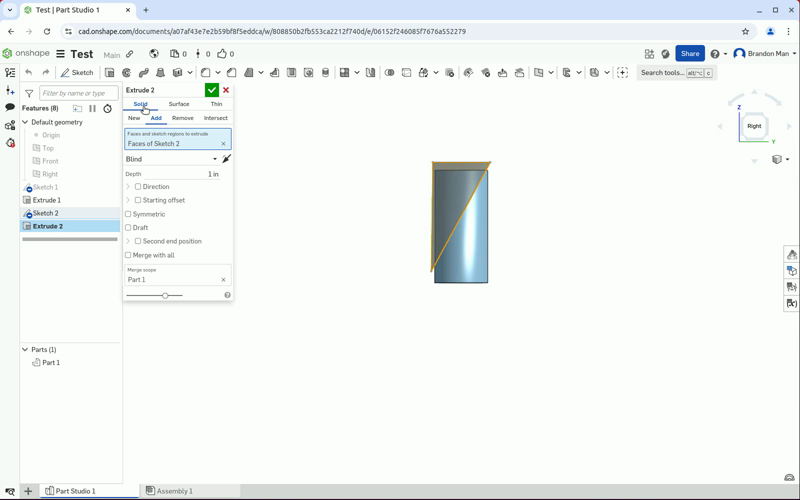
click(143, 106)
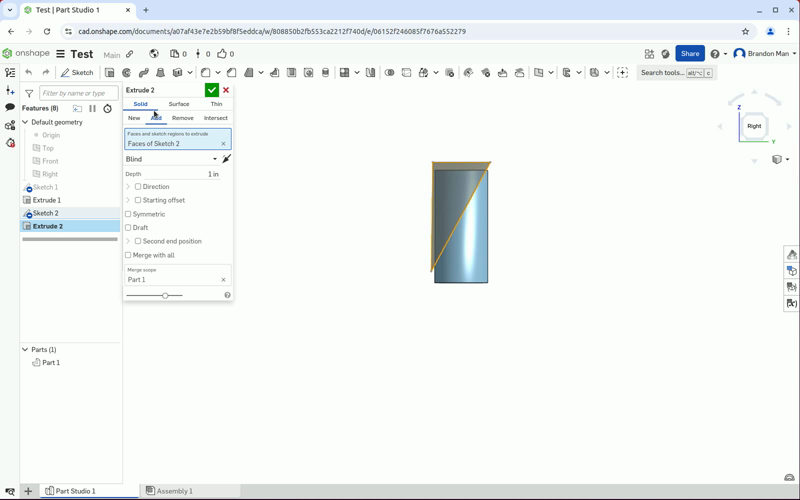
mouse_move(186, 120)
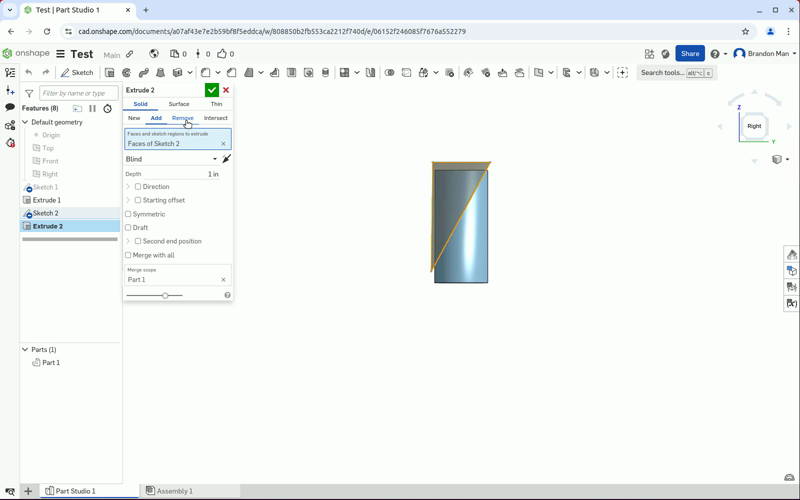
click(186, 120)
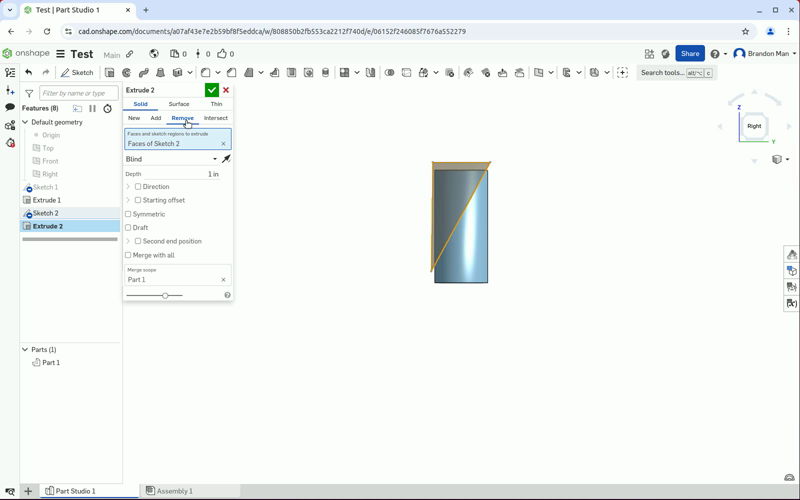
key(tab, 4)
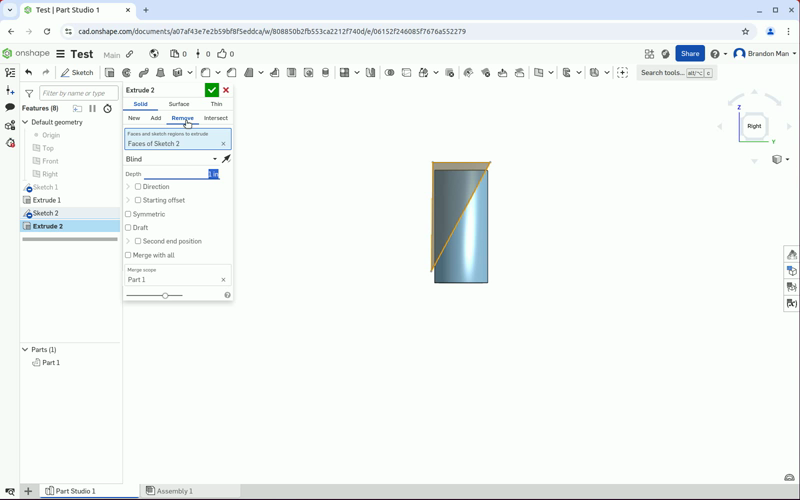
text(-18.535)
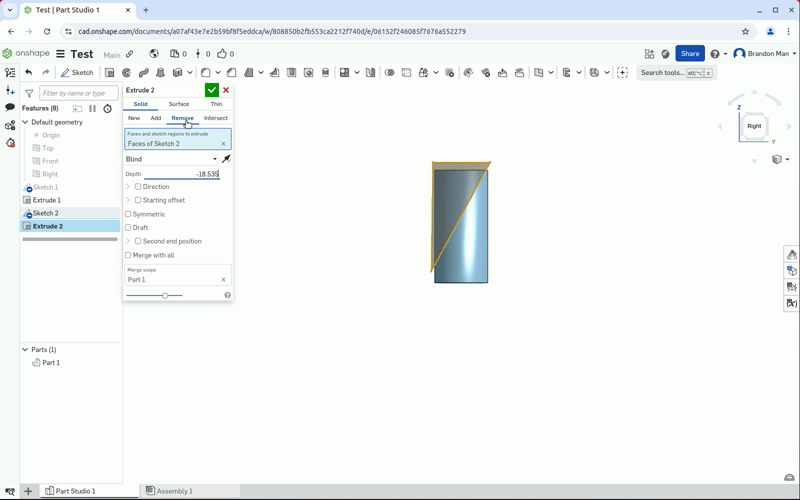
key(tab, 6)
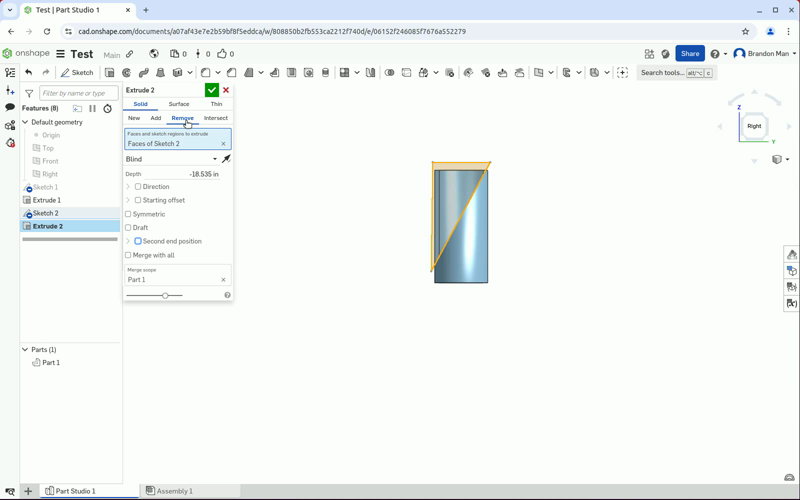
key(space)
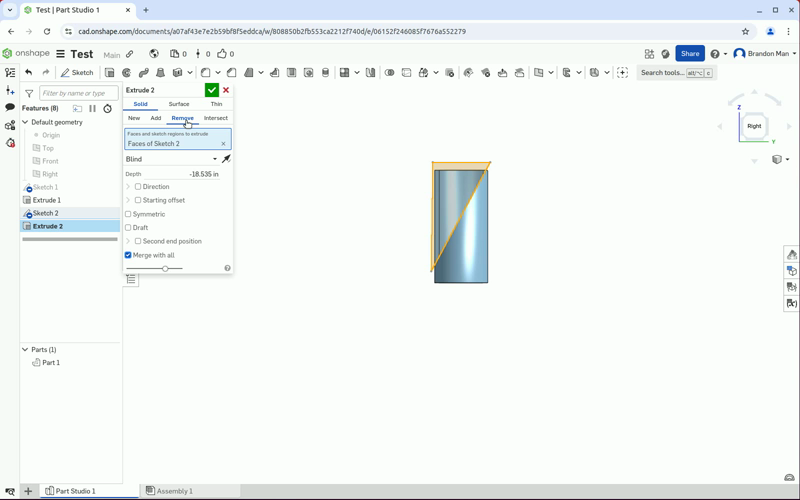
key(enter)
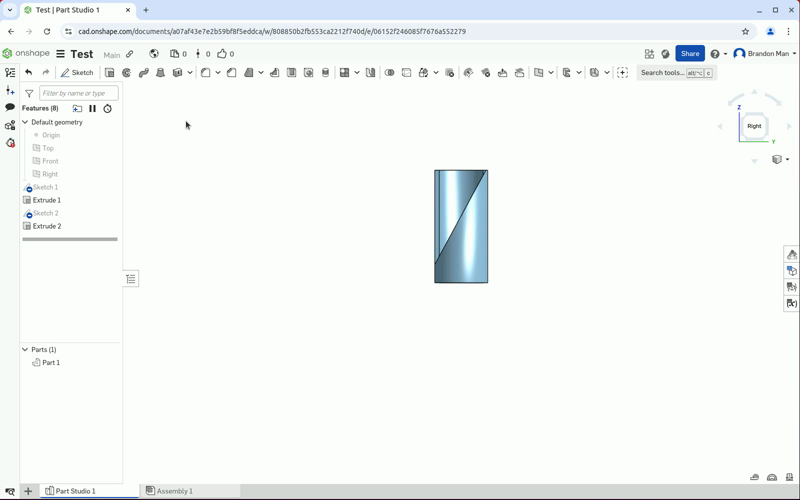
key(shift+h)
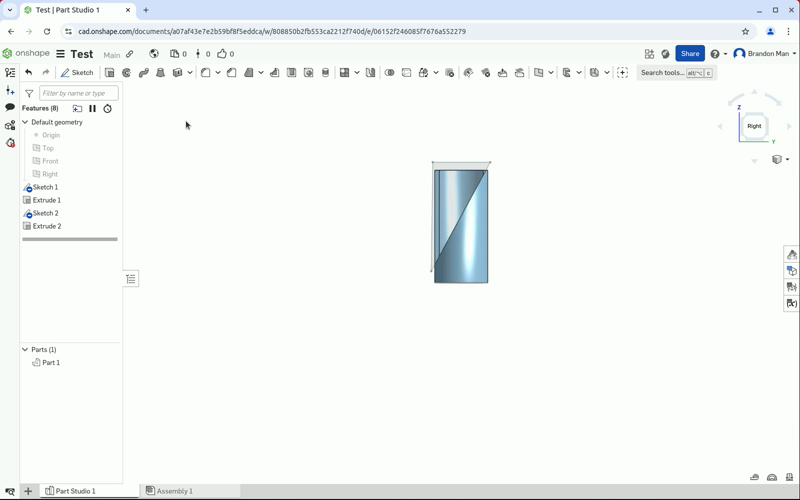
key(shift+h)
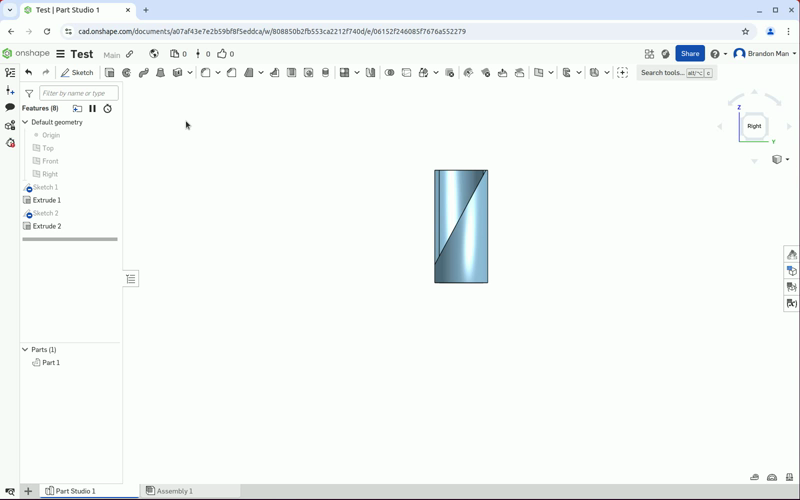
mouse_move(73, 189)
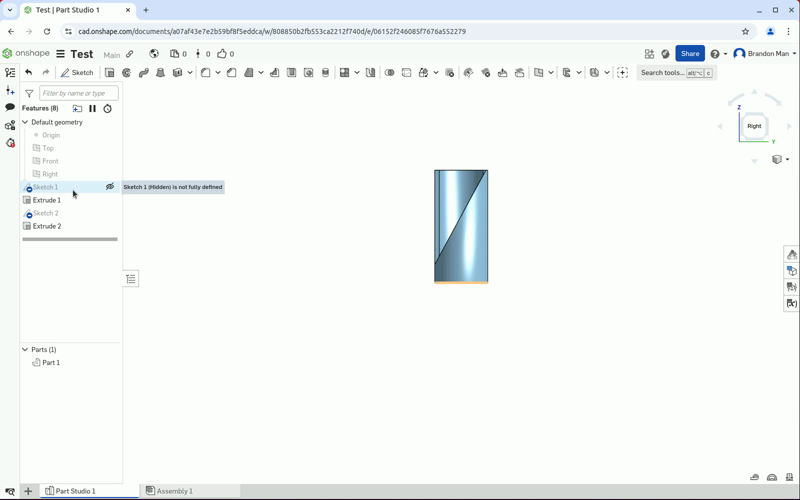
click(73, 189)
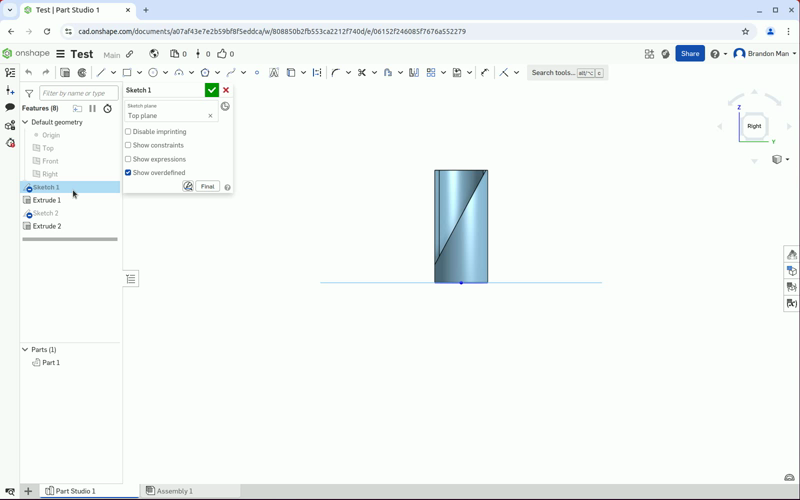
mouse_move(229, 92)
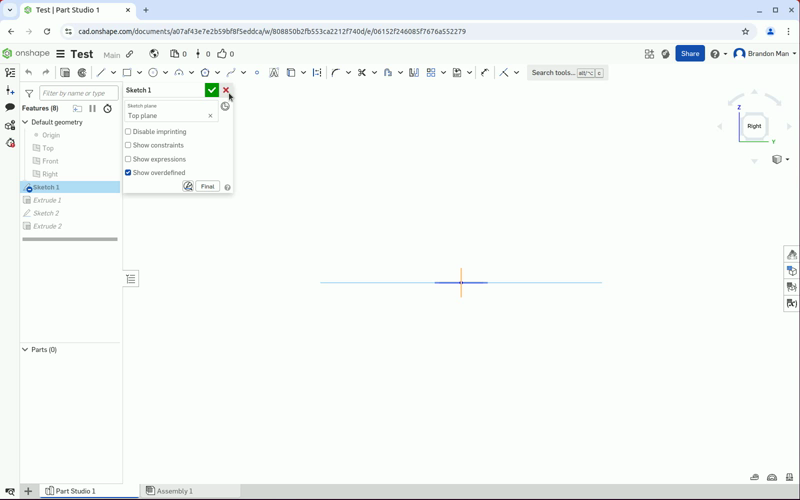
click(229, 92)
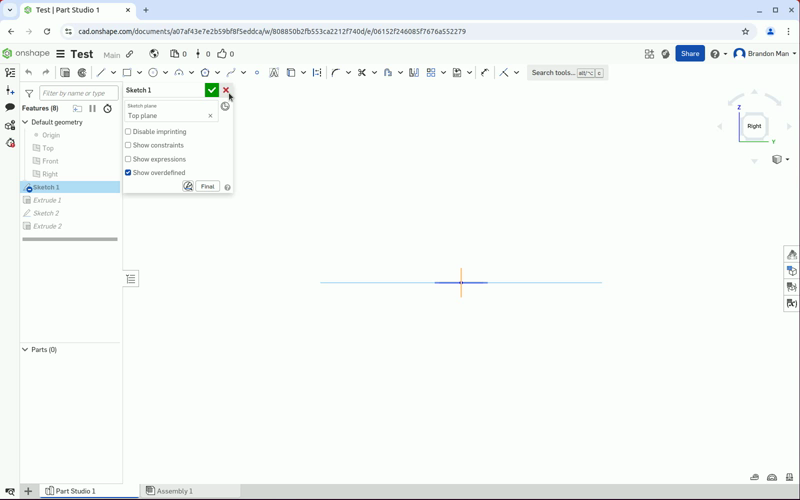
key(shift+s)
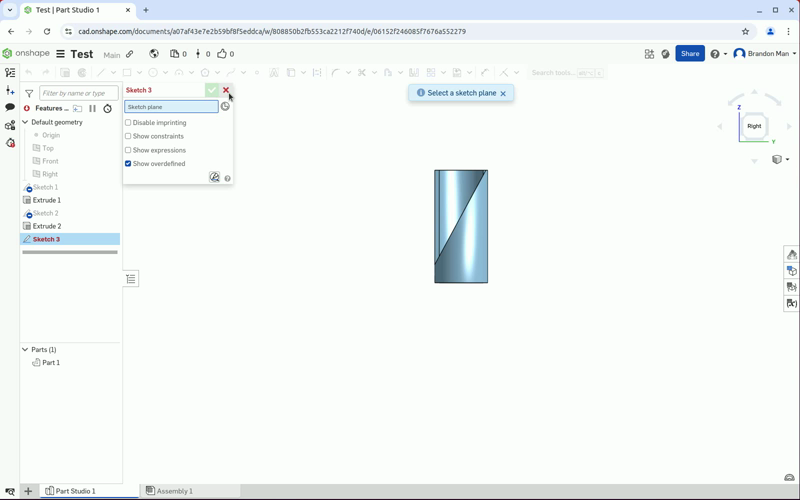
mouse_move(73, 176)
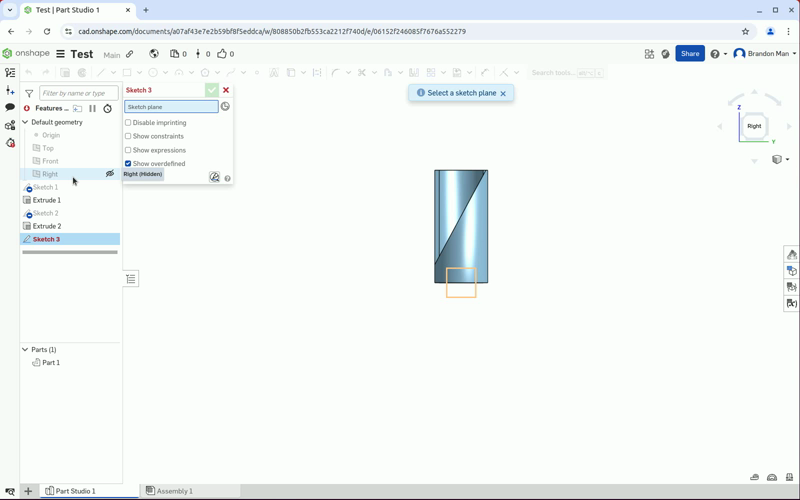
click(73, 176)
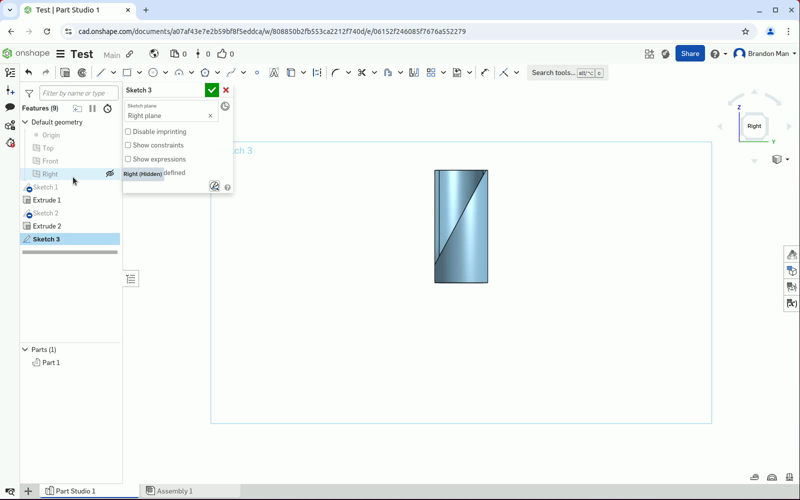
mouse_move(73, 352)
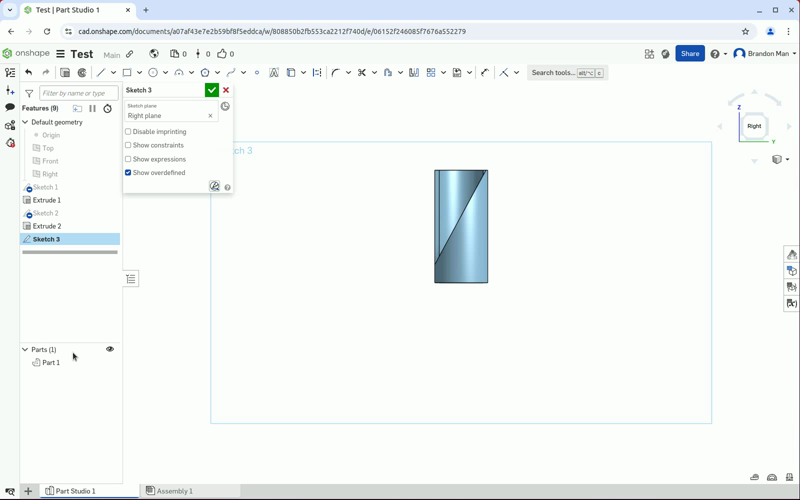
key(y)
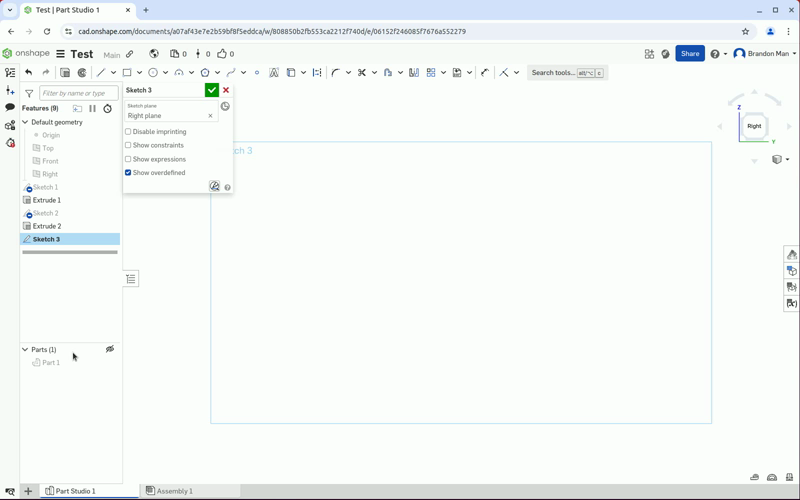
key(l)
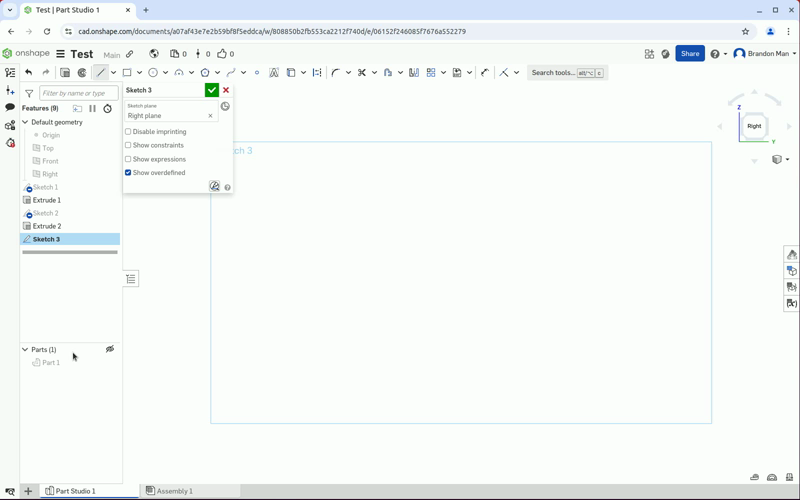
key_down(shift)
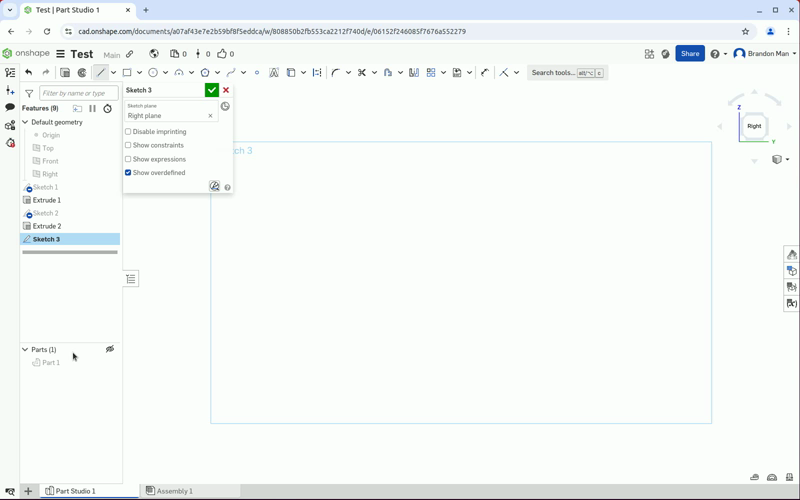
mouse_move(431, 161)
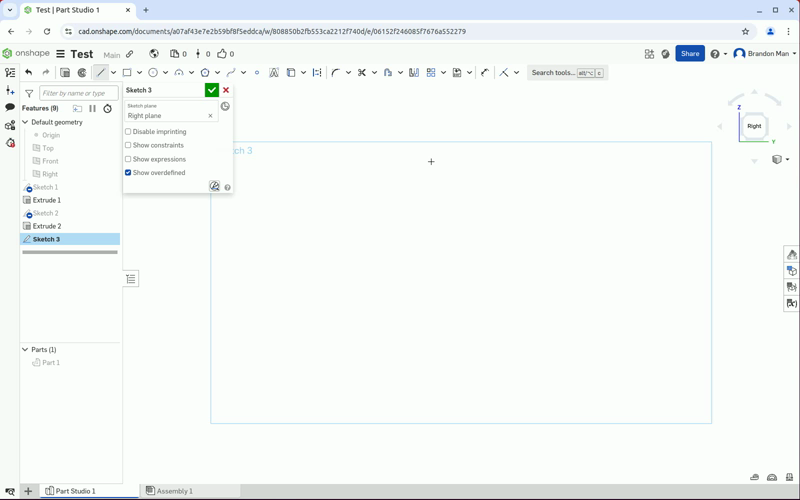
click(431, 161)
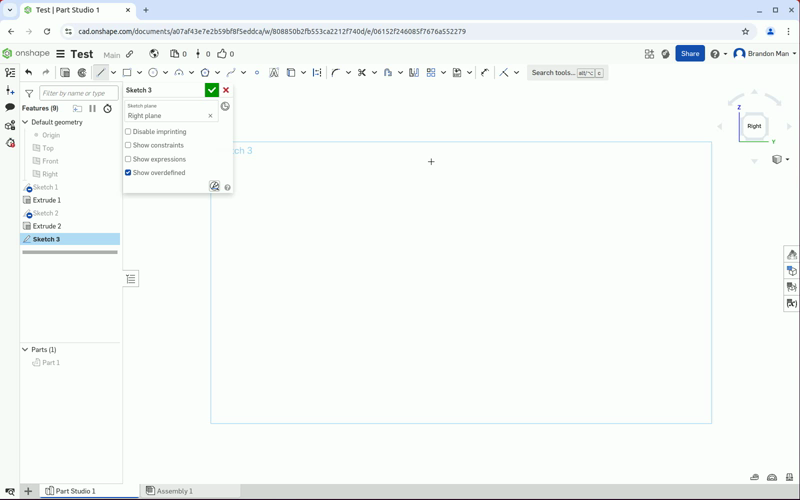
key_up(shift)
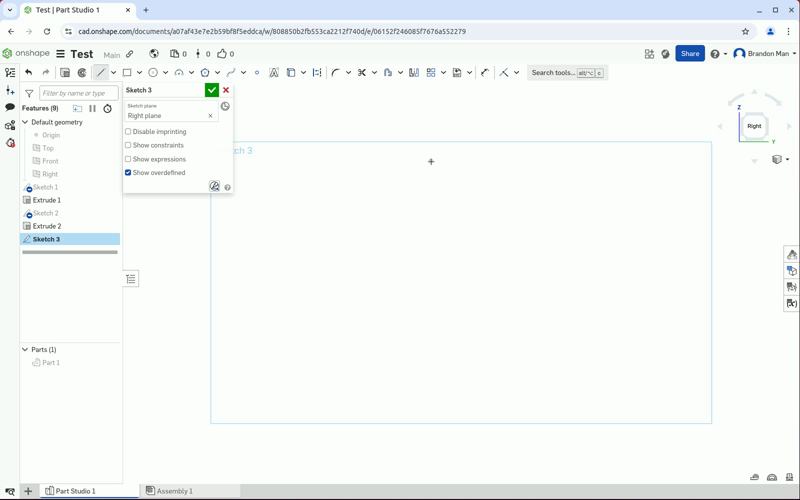
key_down(shift)
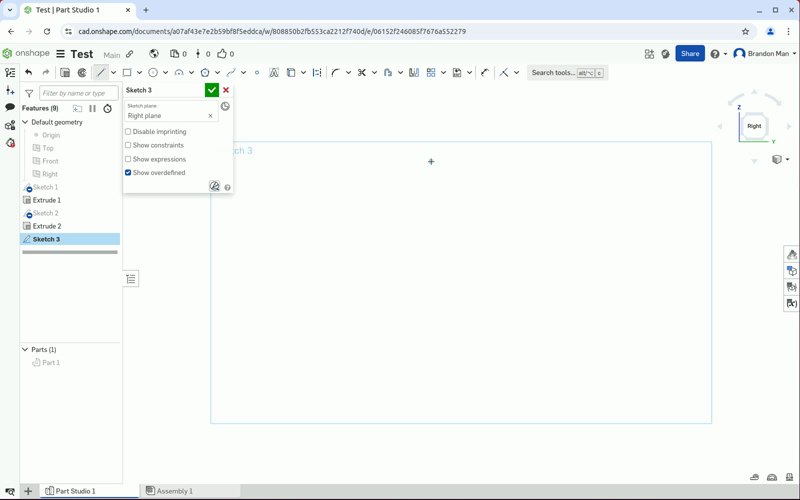
mouse_move(489, 268)
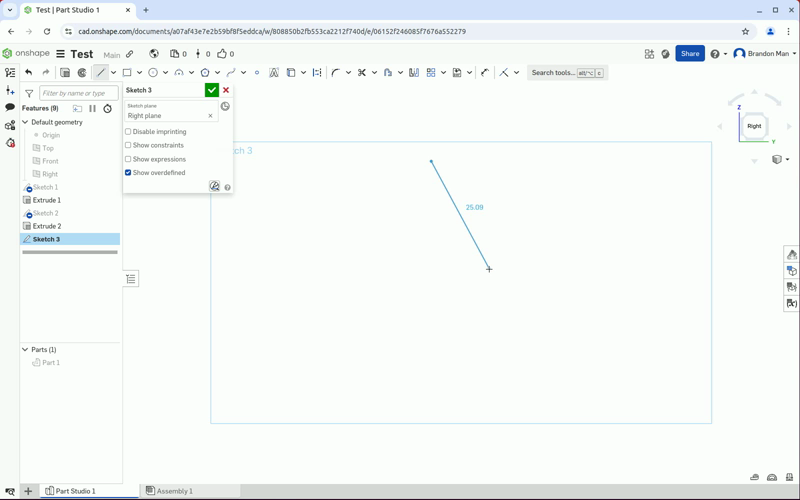
click(489, 268)
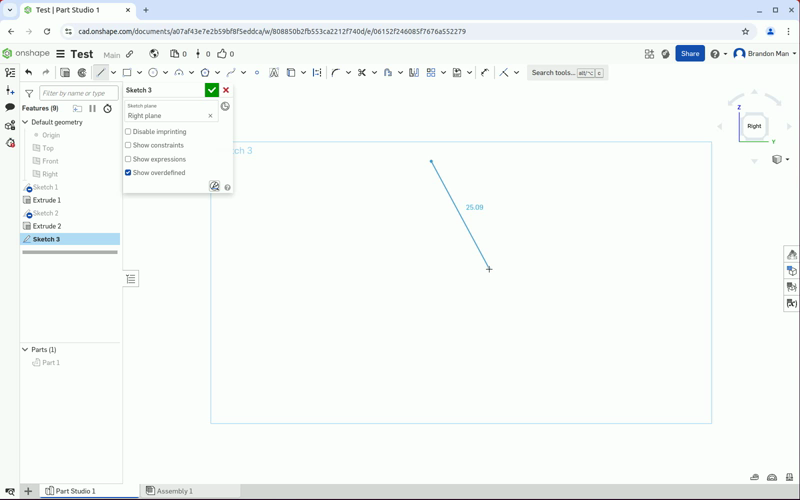
key_up(shift)
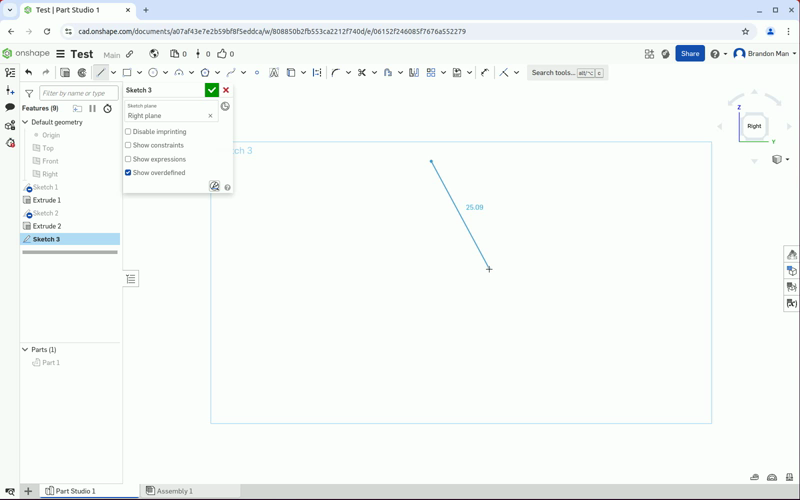
key_down(shift)
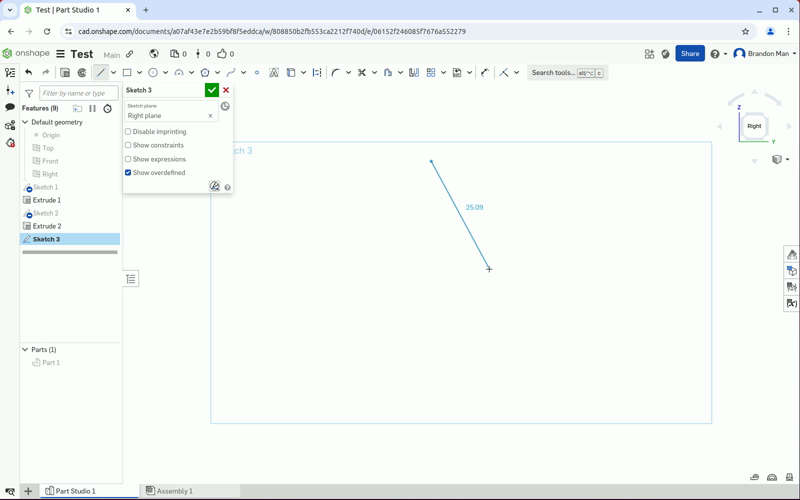
mouse_move(497, 161)
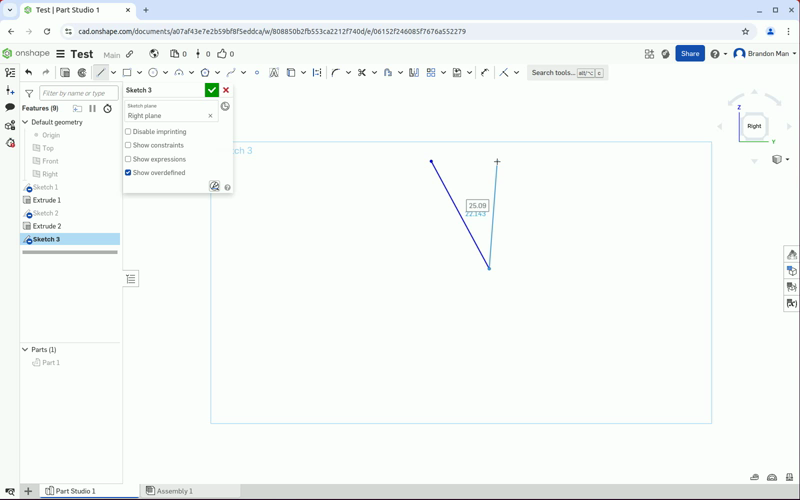
click(497, 161)
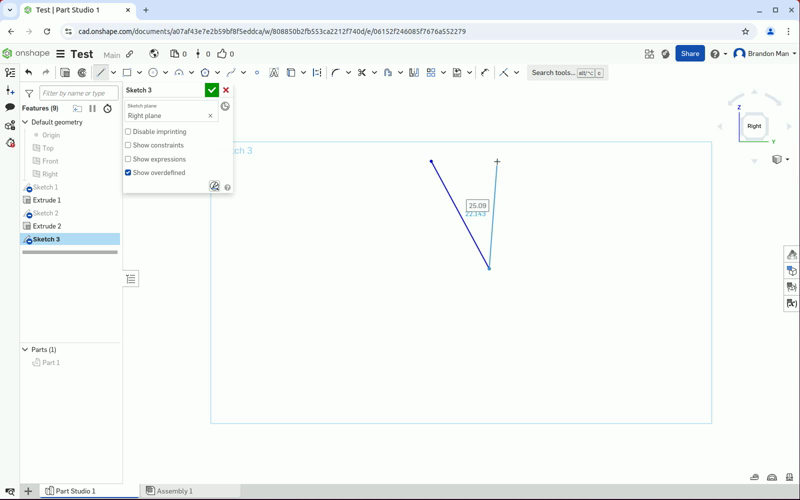
key_up(shift)
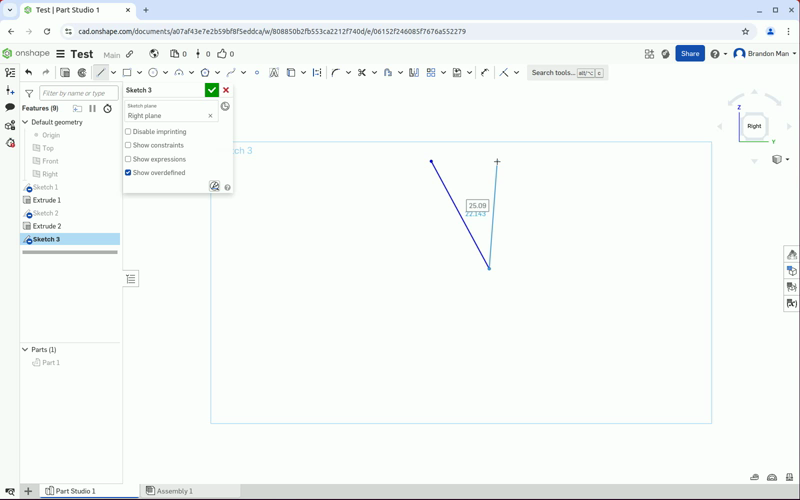
key_down(shift)
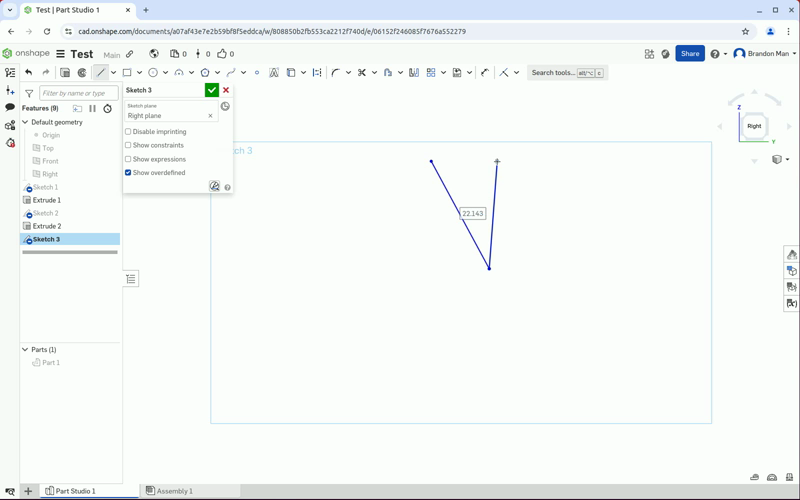
mouse_move(431, 161)
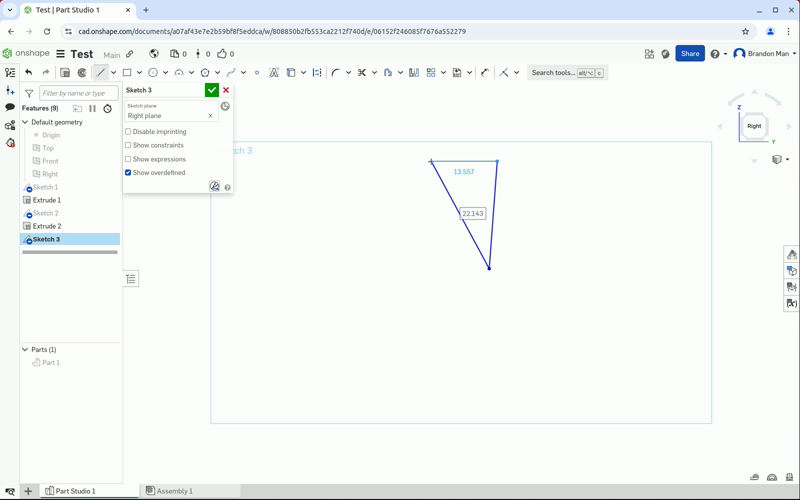
key_up(shift)
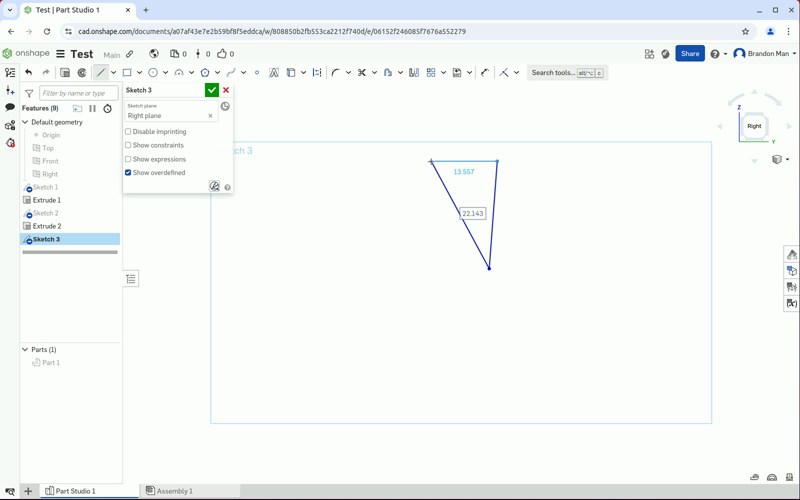
click(431, 161)
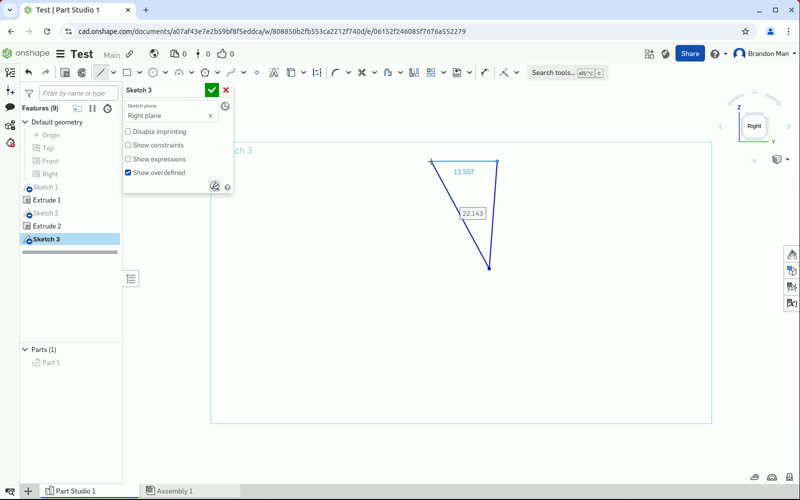
key(esc)
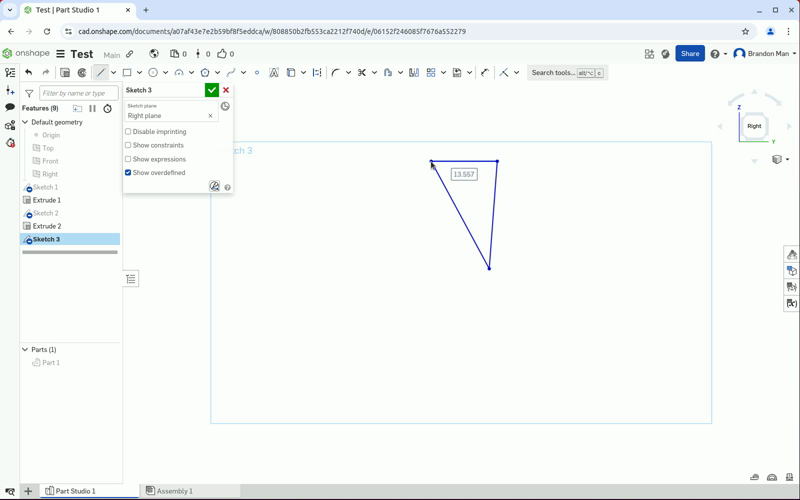
mouse_move(475, 168)
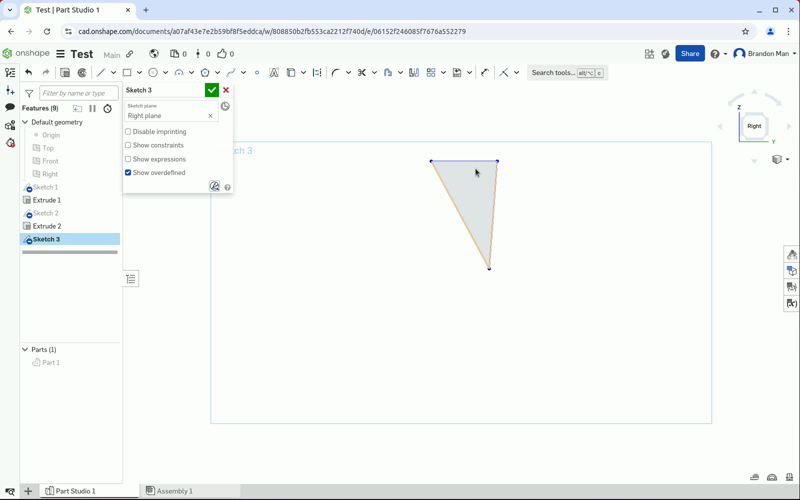
click(475, 168)
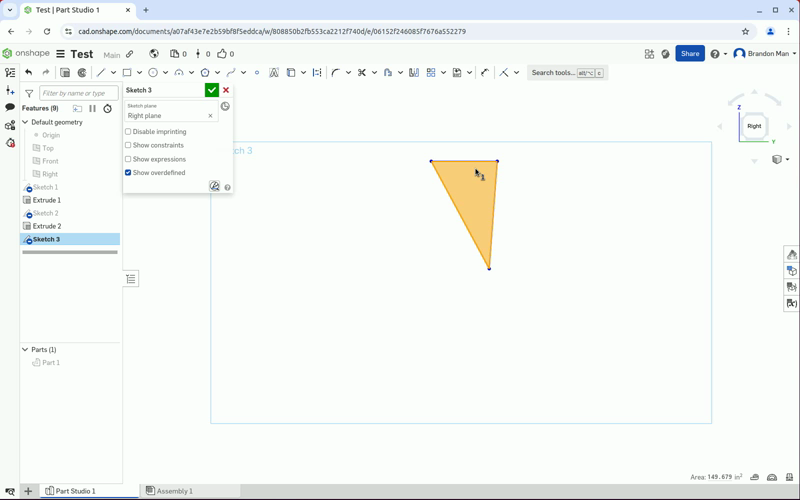
mouse_move(73, 352)
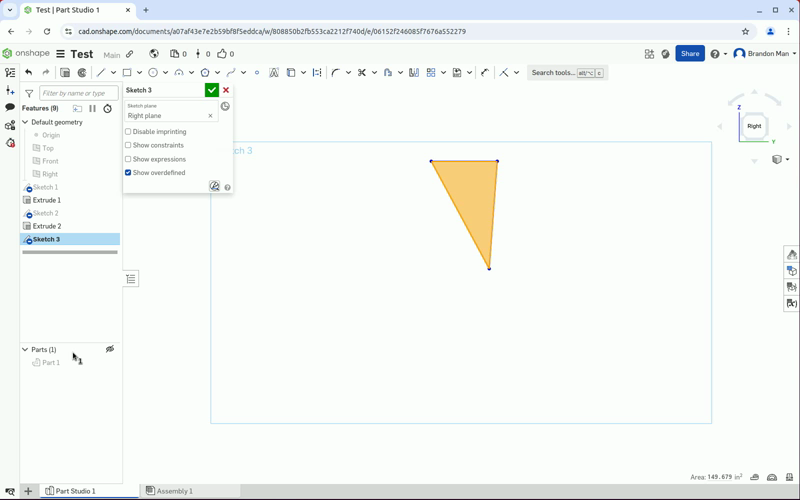
key(shift+y)
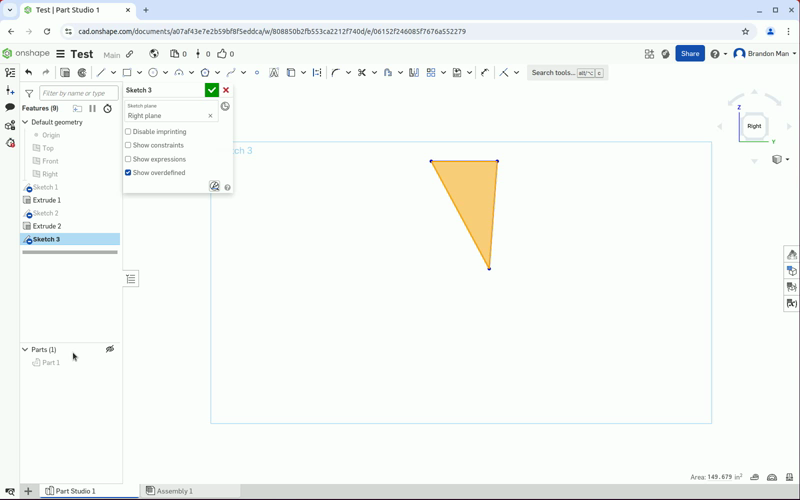
key(shift+e)
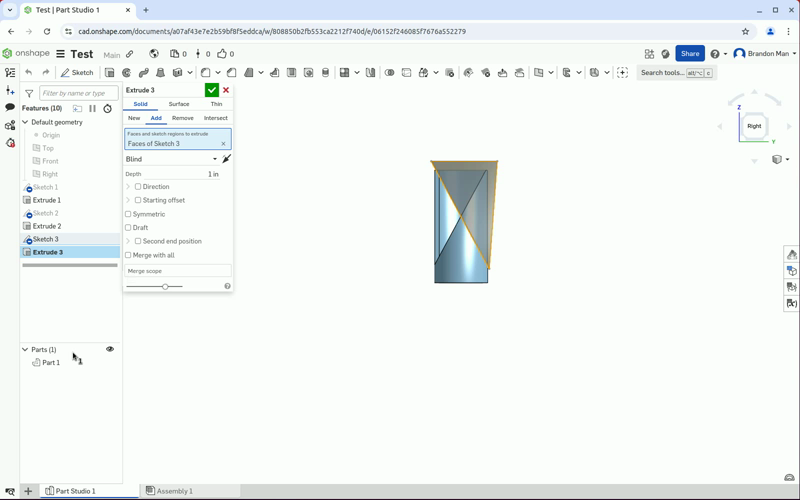
mouse_move(143, 106)
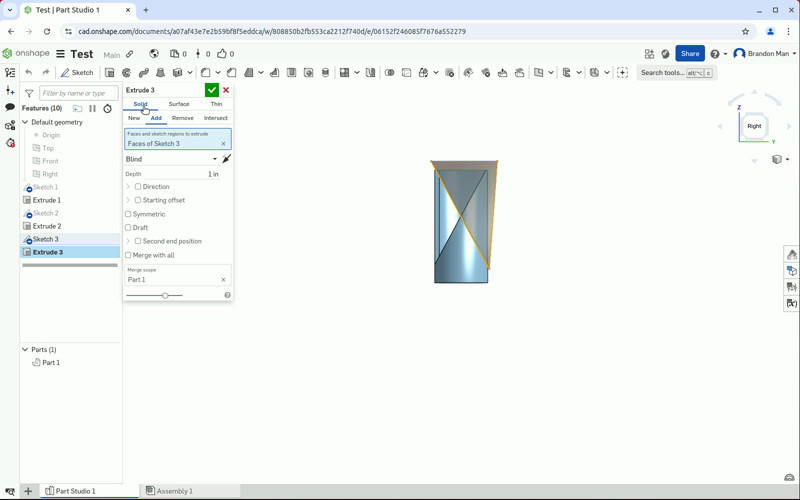
click(143, 106)
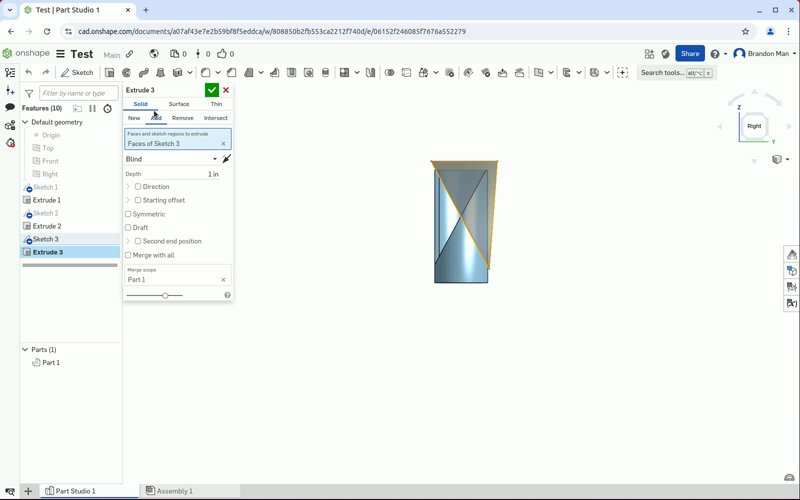
mouse_move(186, 120)
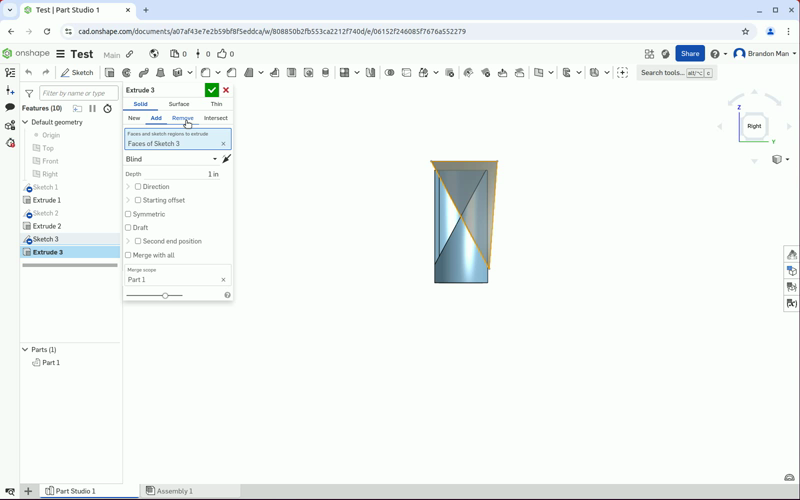
click(186, 120)
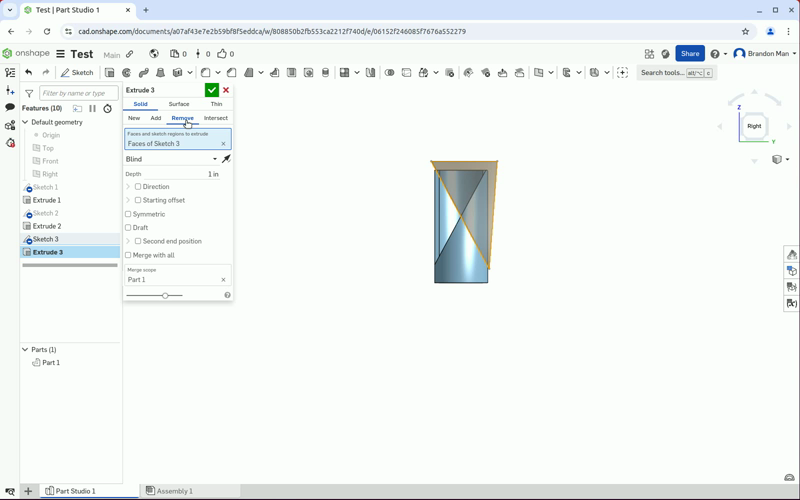
key(tab, 4)
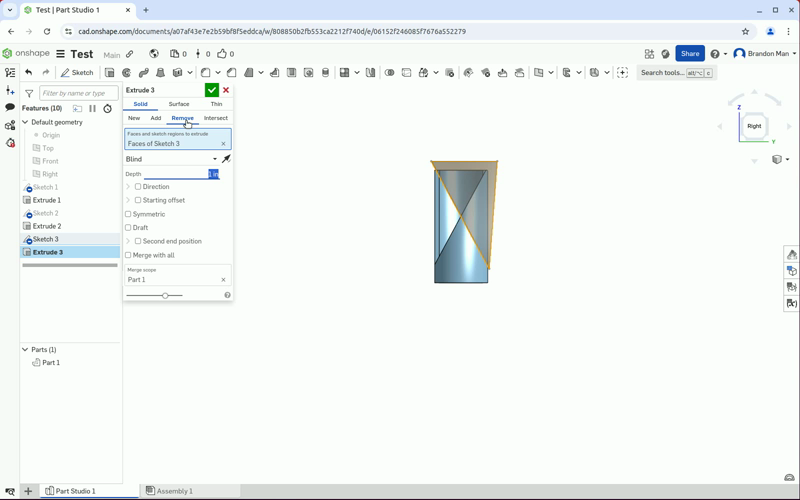
text(7.943)
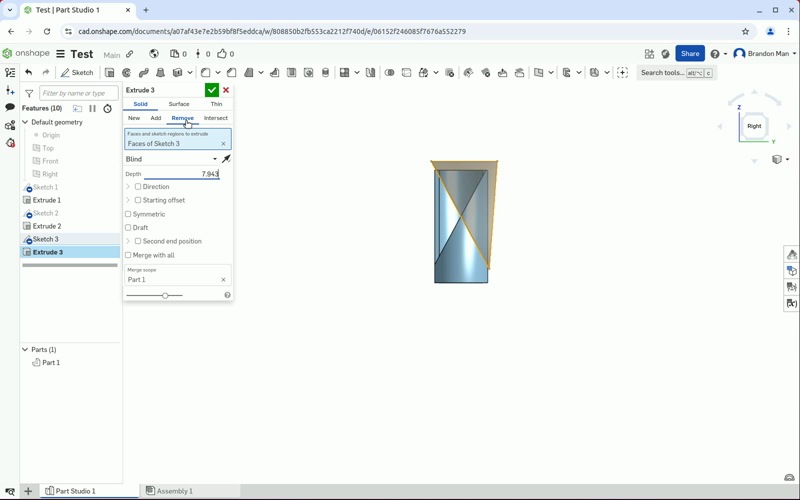
key(tab, 6)
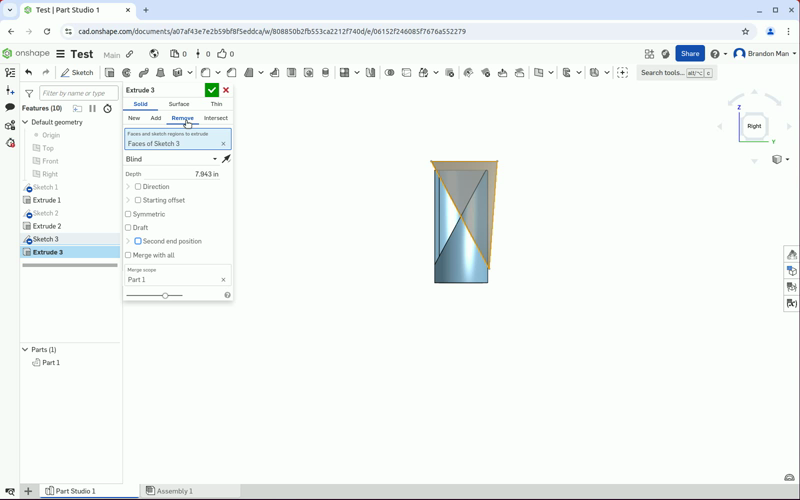
key(space)
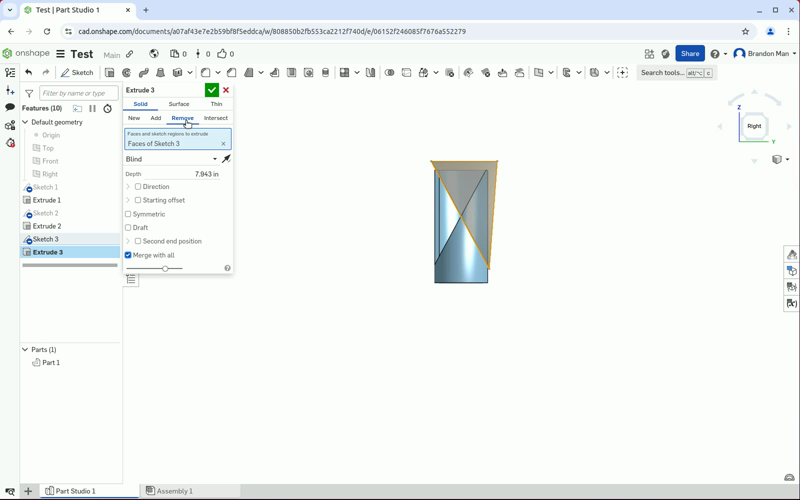
key(enter)
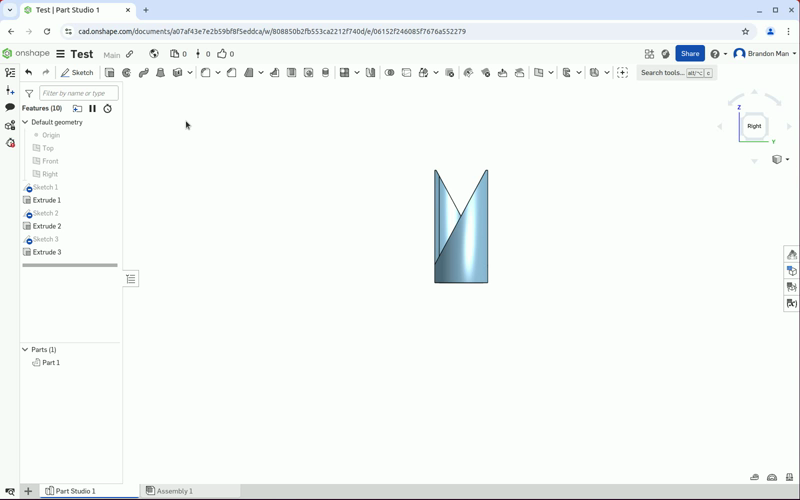
key(shift+h)
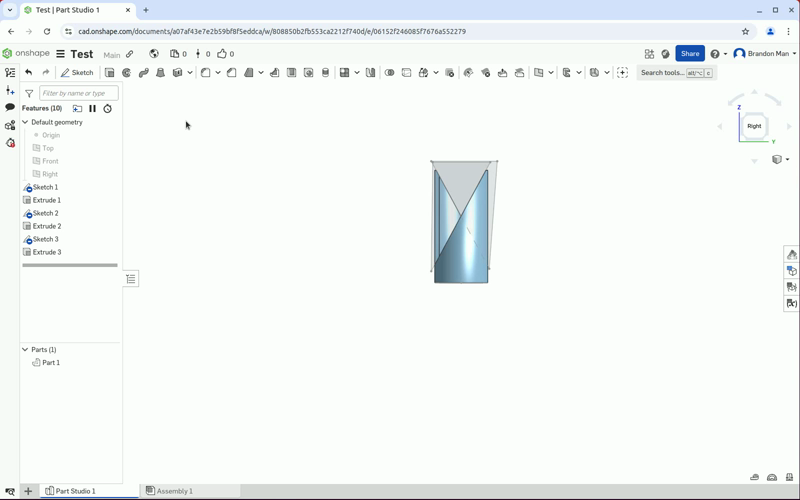
key(shift+h)
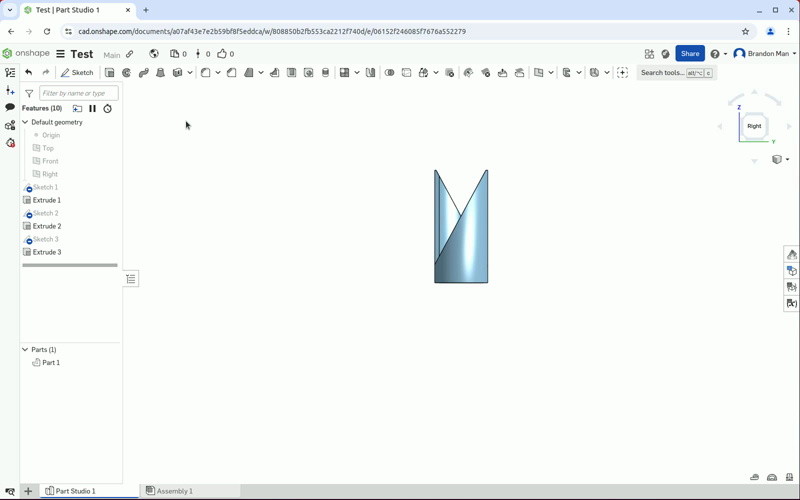
mouse_move(73, 189)
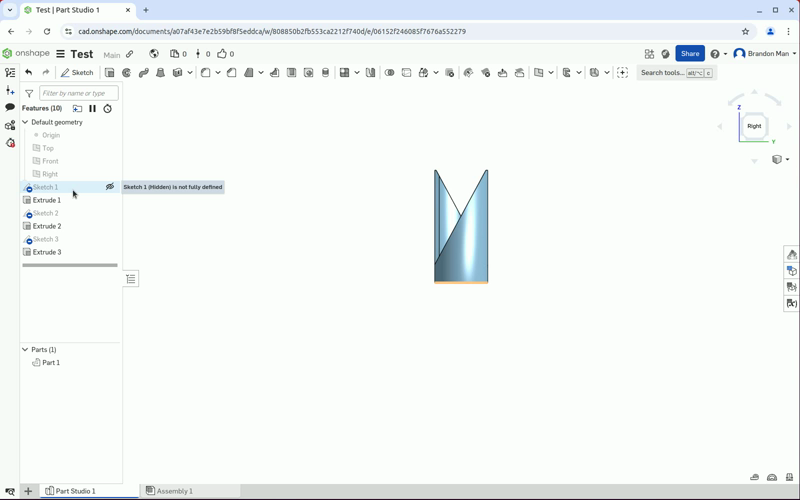
click(73, 189)
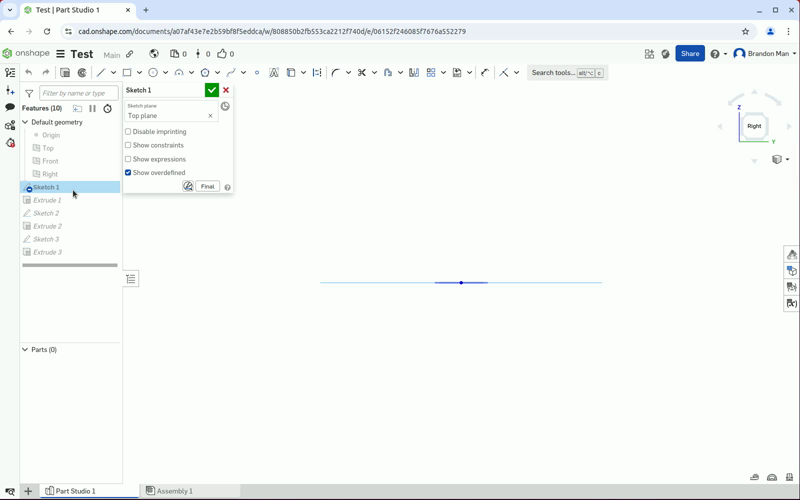
mouse_move(229, 92)
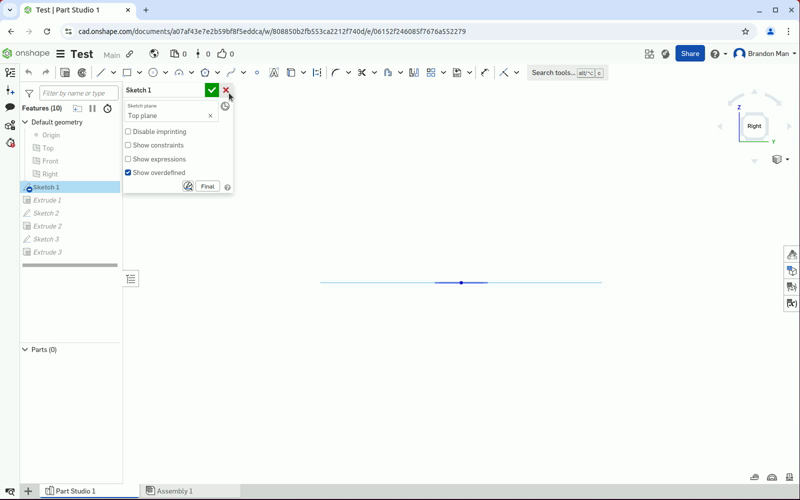
click(229, 92)
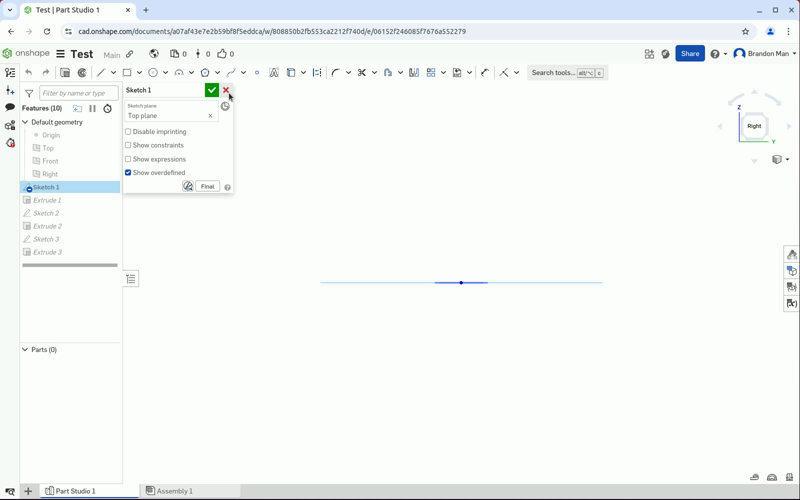
key(shift+s)
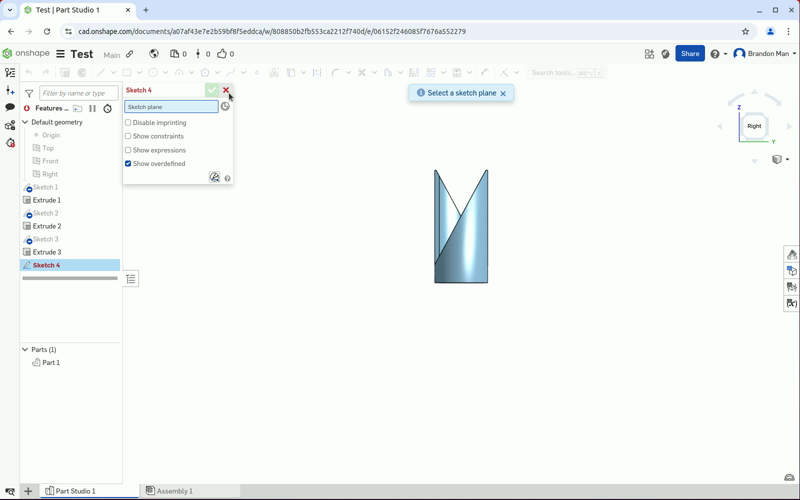
mouse_move(73, 176)
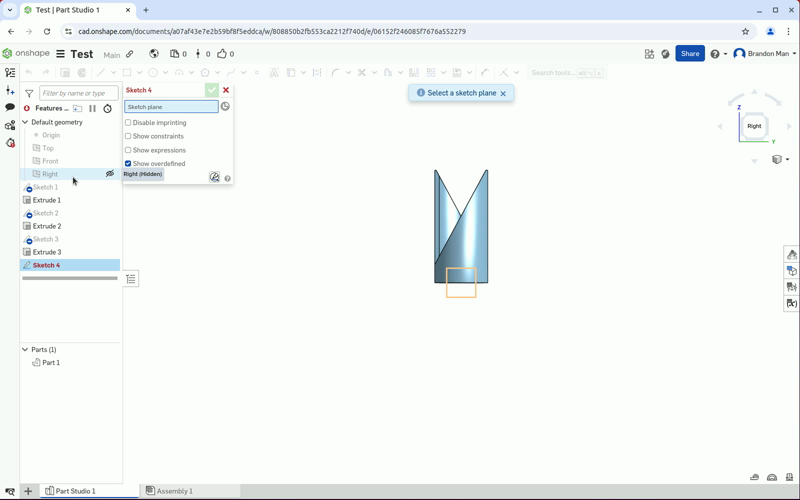
click(73, 176)
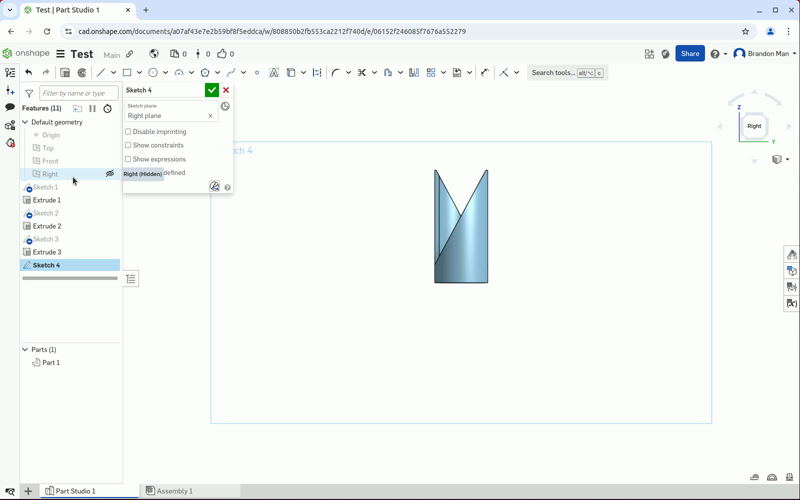
mouse_move(73, 352)
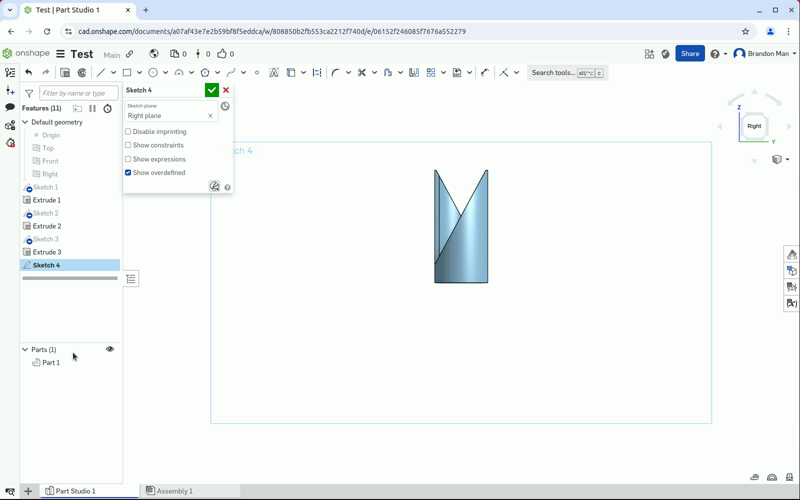
key(y)
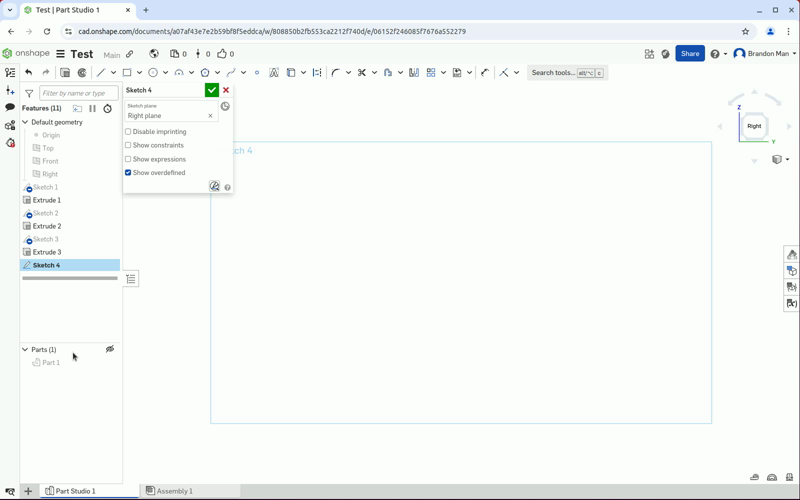
key(c)
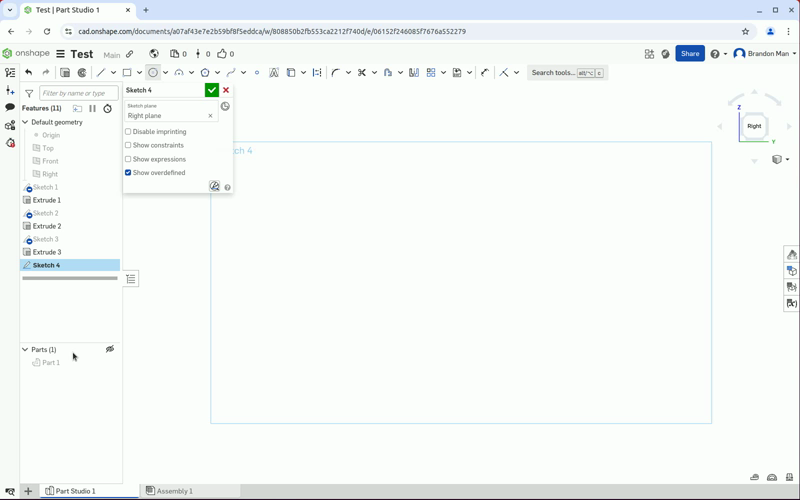
key_down(shift)
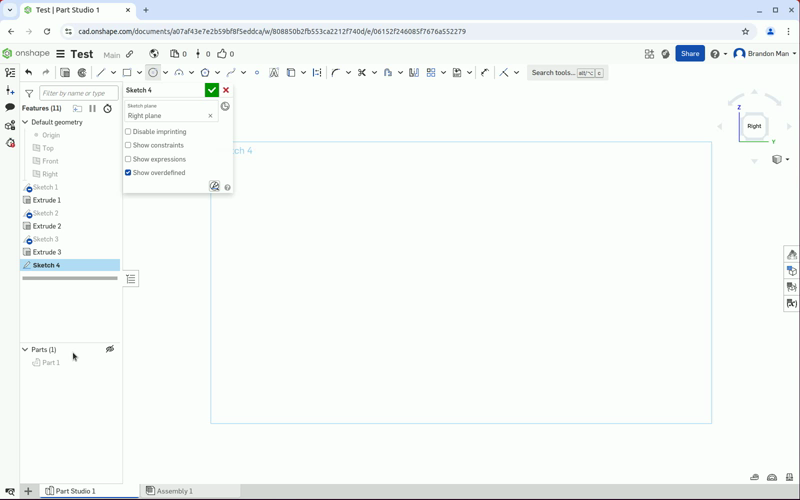
mouse_move(460, 276)
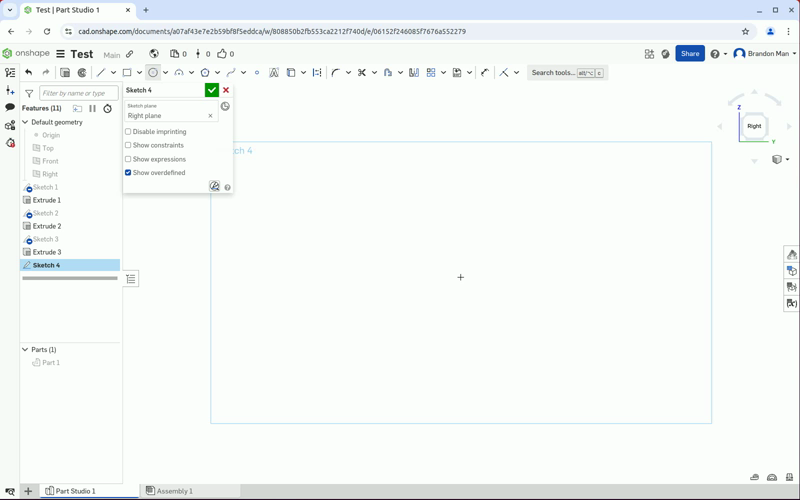
click(460, 276)
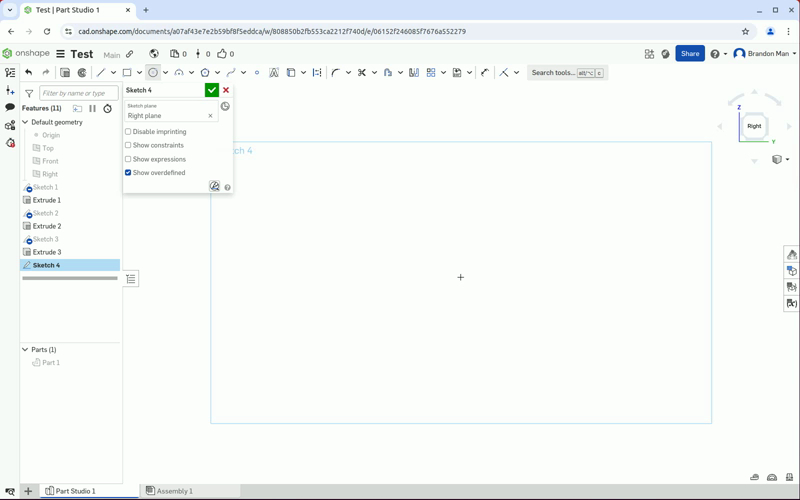
key_up(shift)
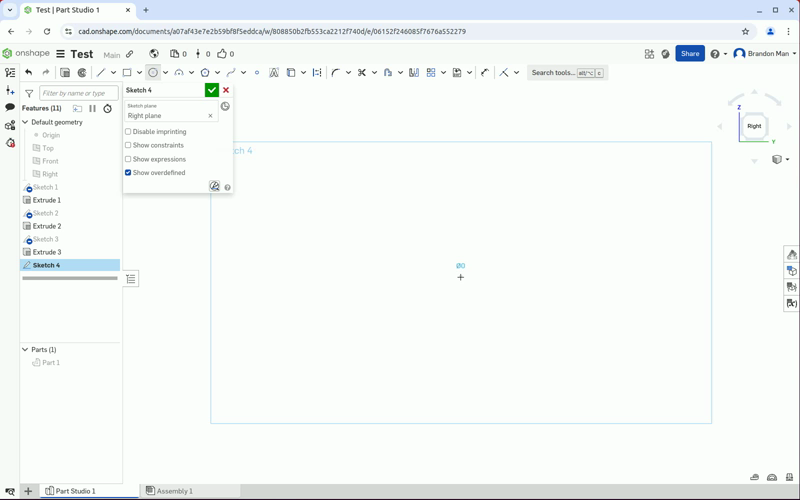
mouse_move(464, 276)
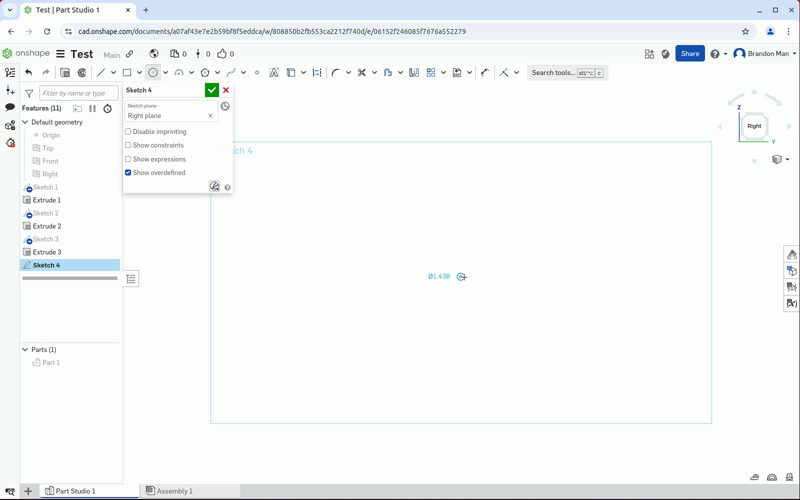
click(464, 276)
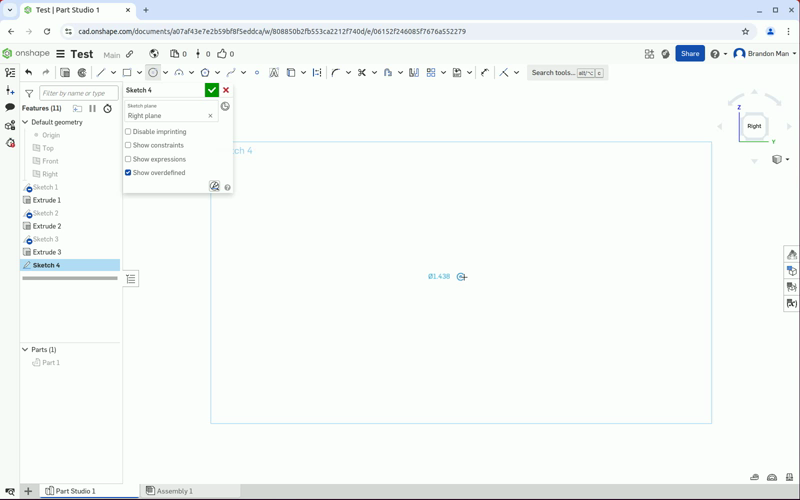
key(esc)
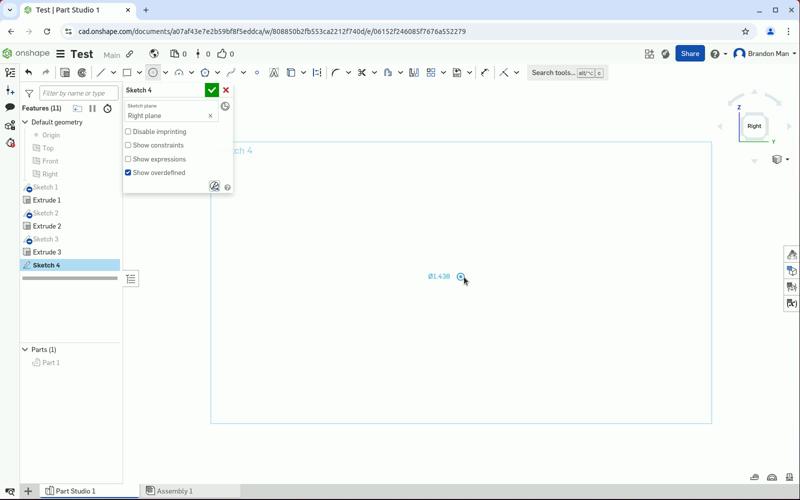
mouse_move(459, 277)
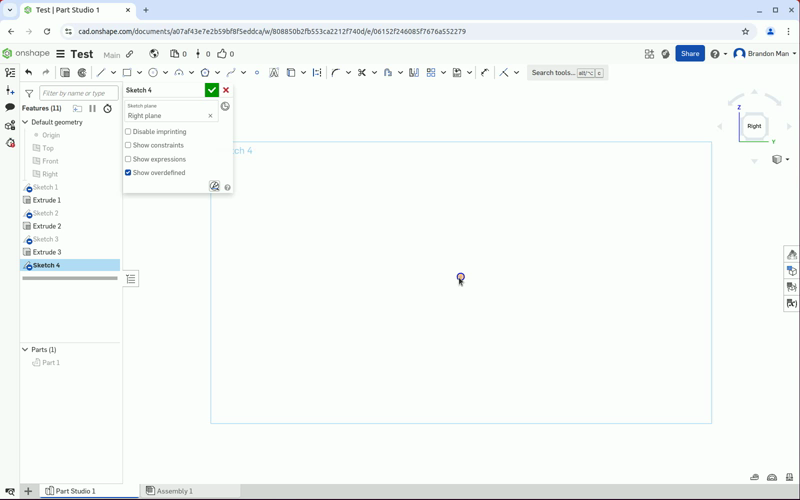
scroll(6)
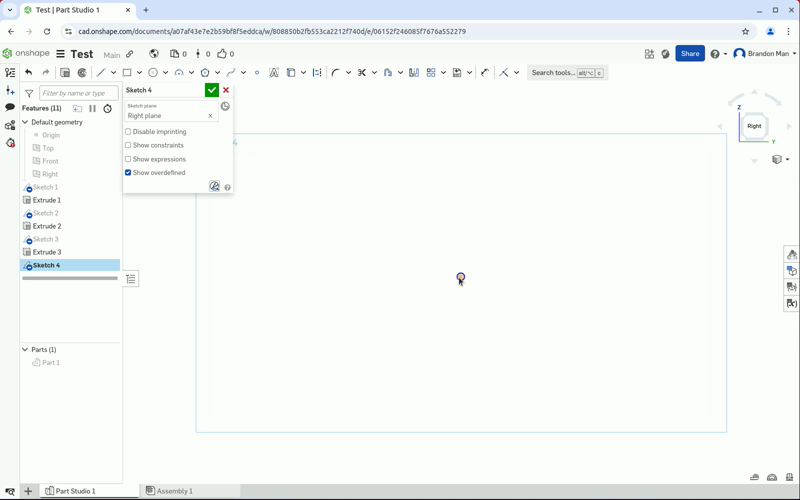
scroll(6)
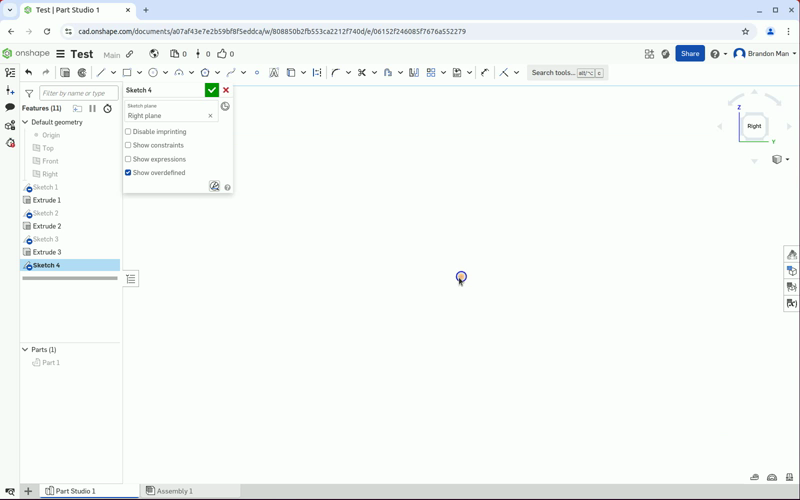
scroll(6)
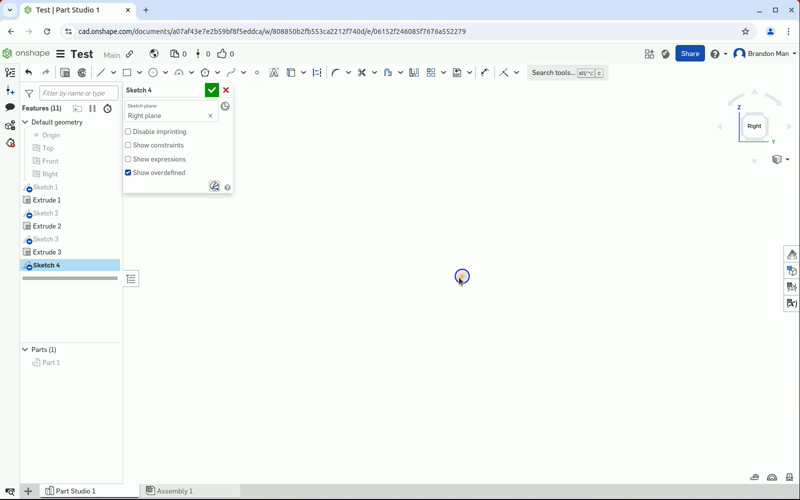
scroll(6)
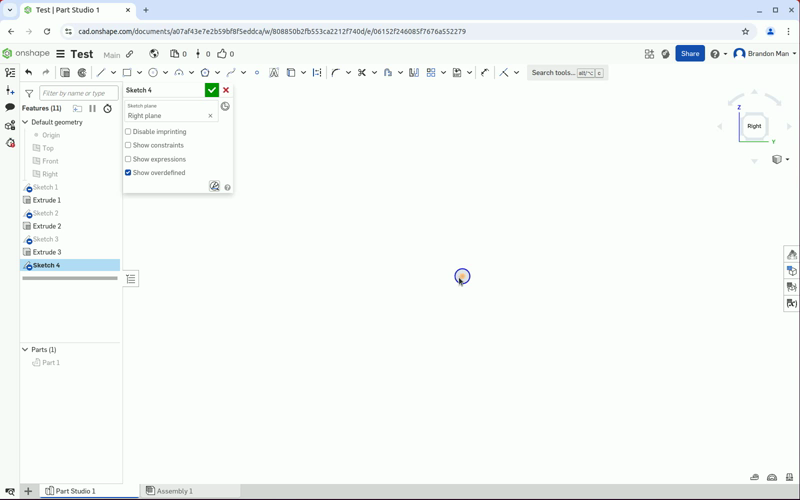
scroll(6)
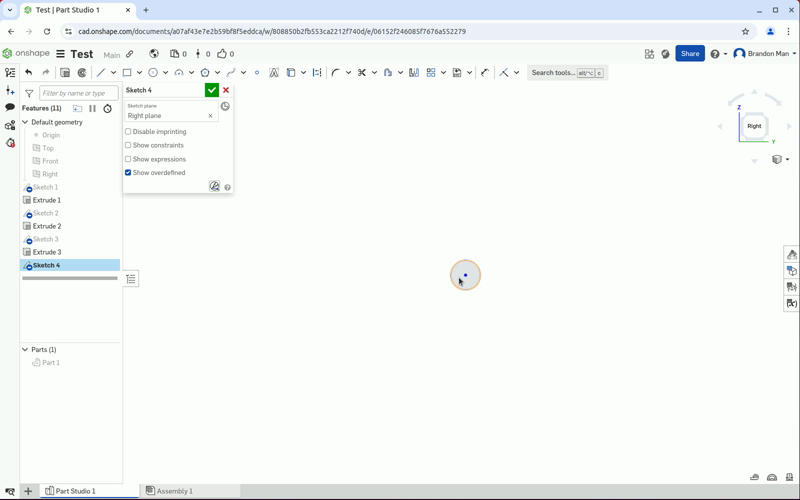
scroll(6)
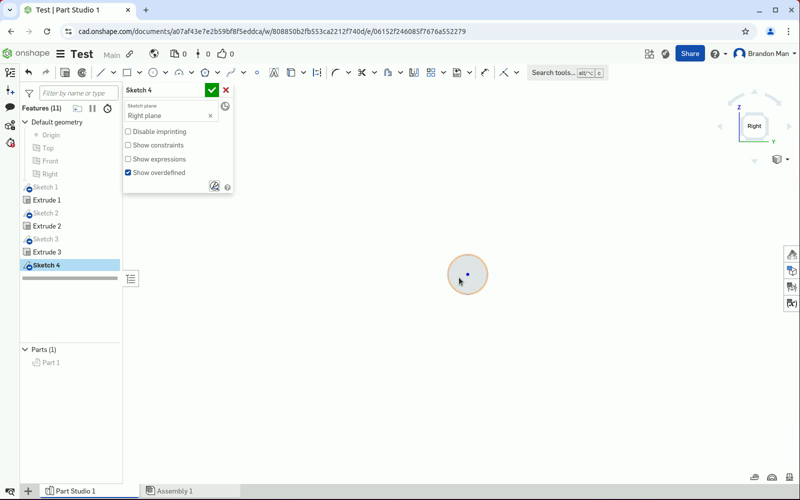
scroll(6)
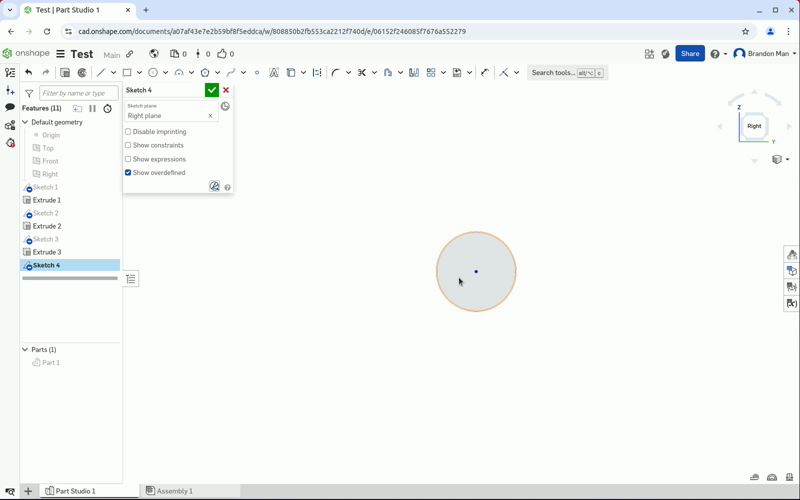
click(459, 277)
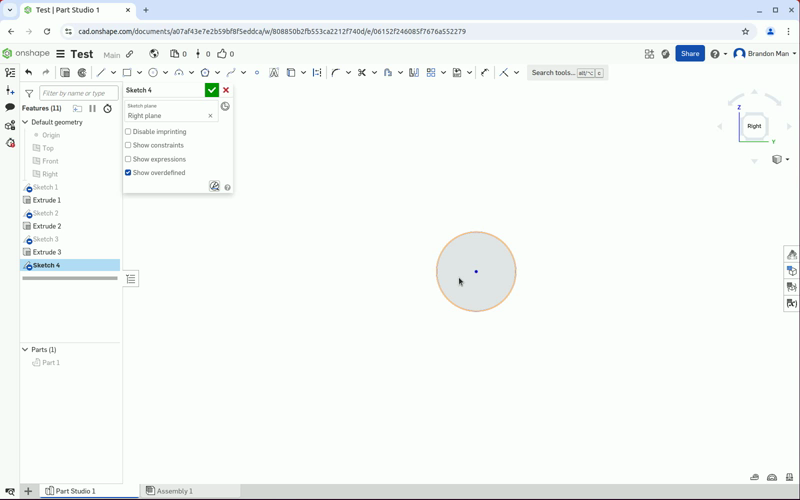
scroll(-6)
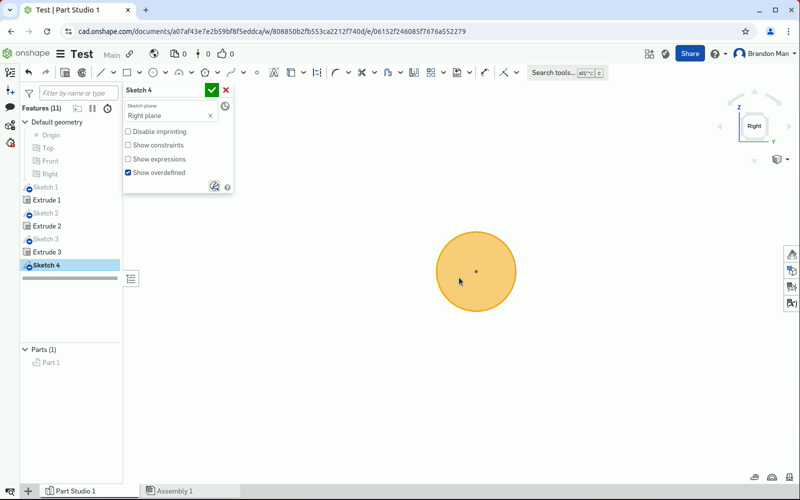
scroll(-6)
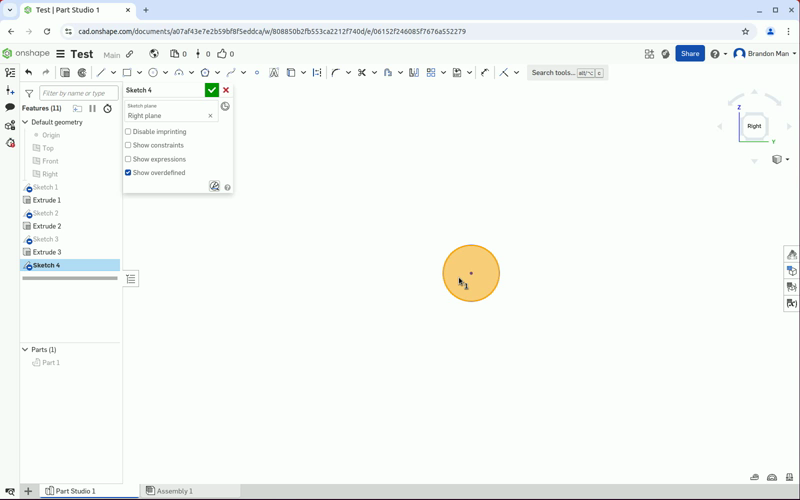
scroll(-6)
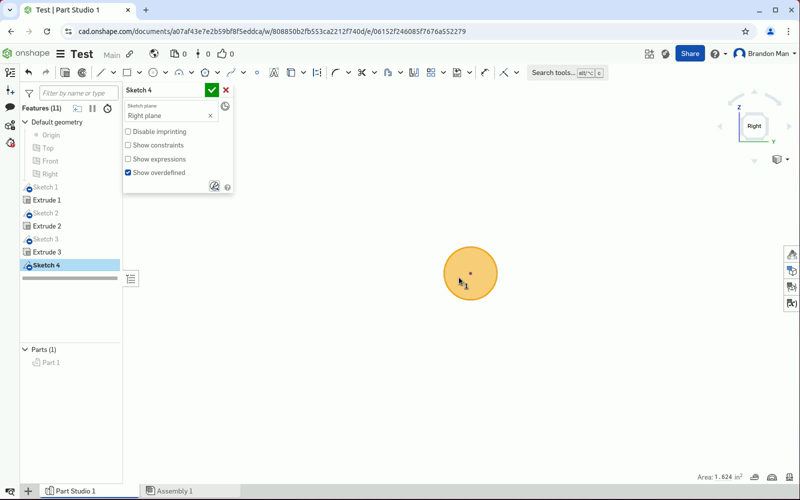
scroll(-6)
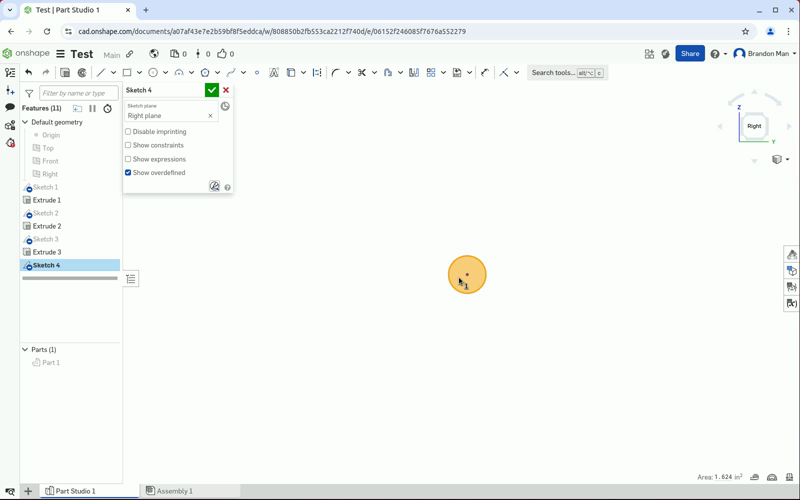
scroll(-6)
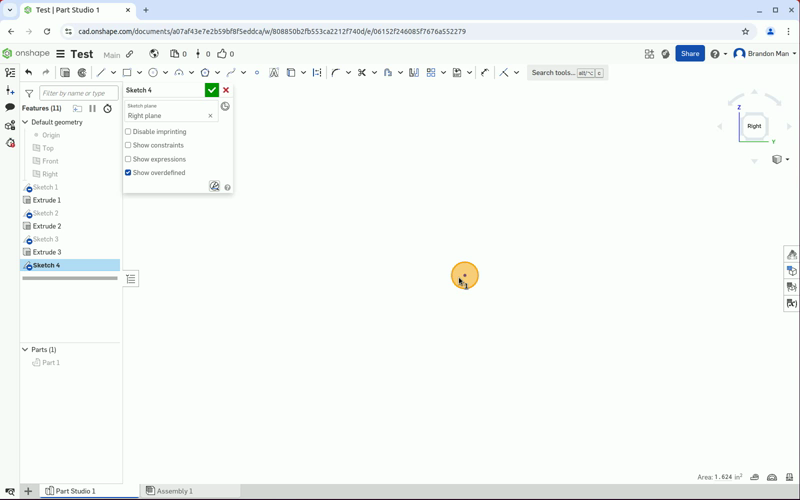
scroll(-6)
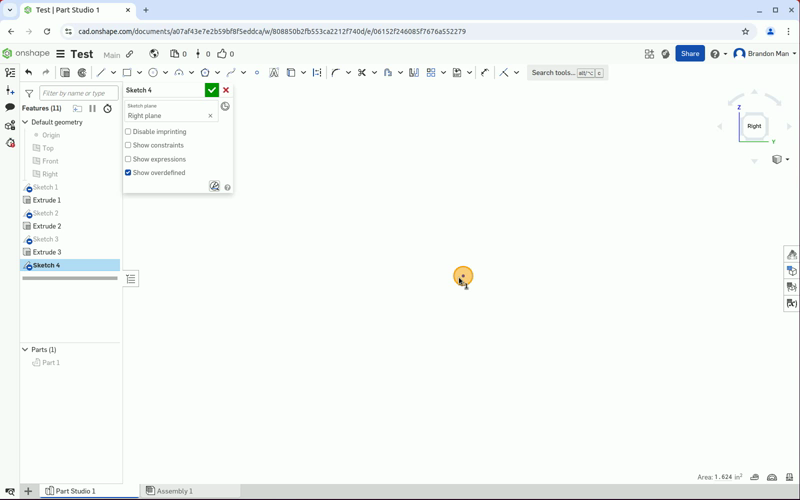
scroll(-6)
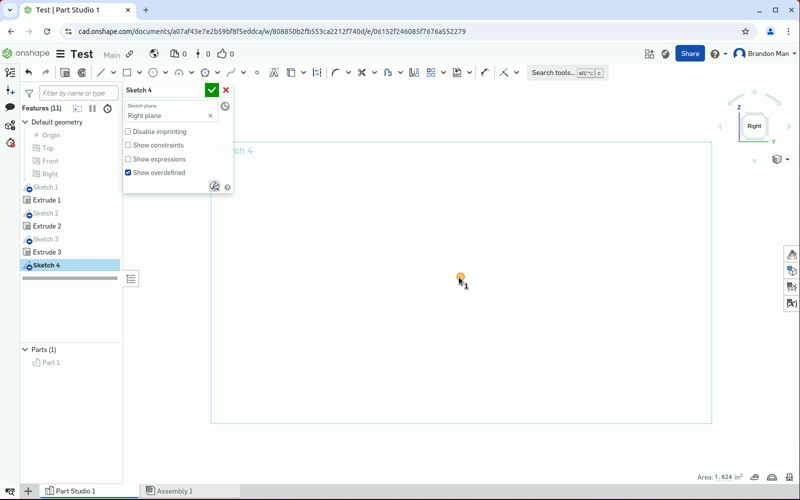
mouse_move(73, 352)
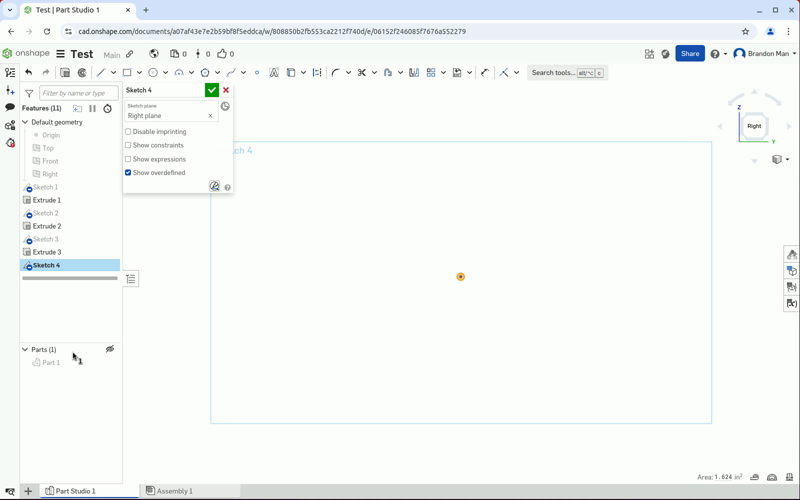
key(shift+y)
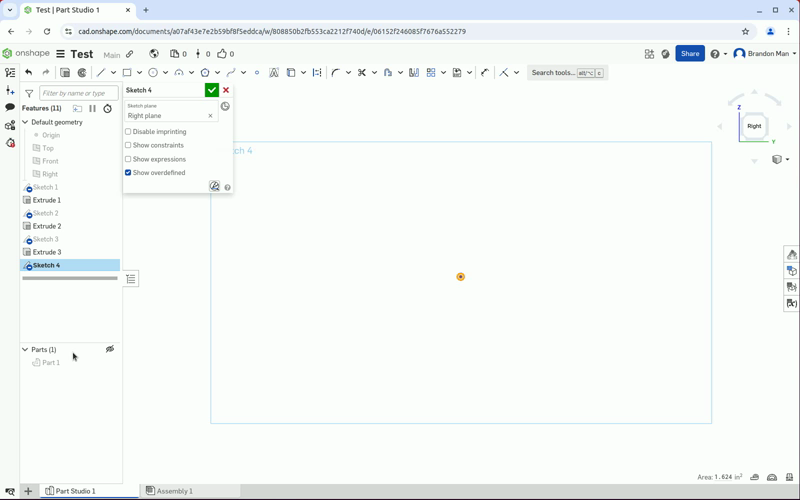
key(shift+e)
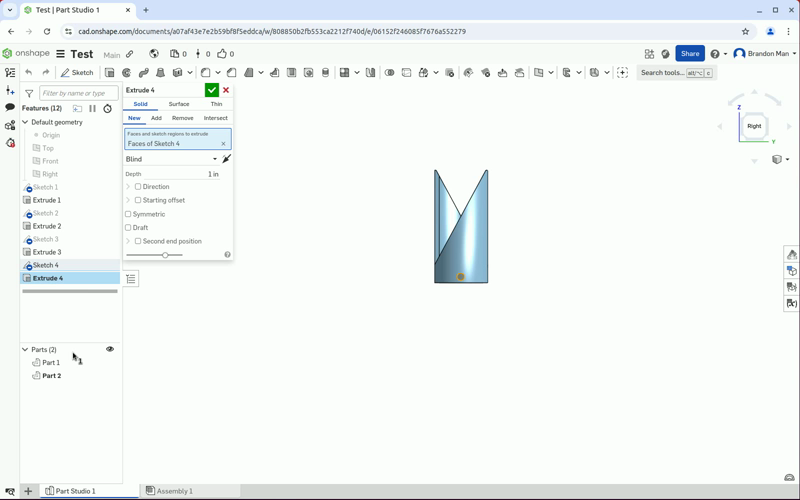
mouse_move(143, 106)
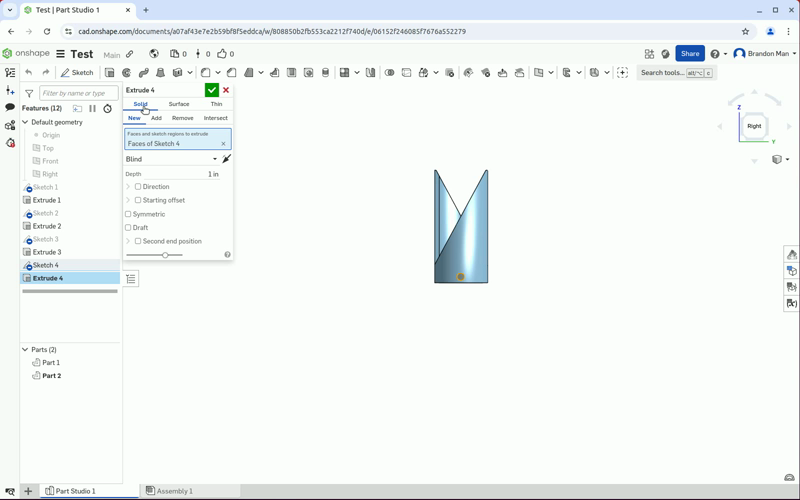
click(143, 106)
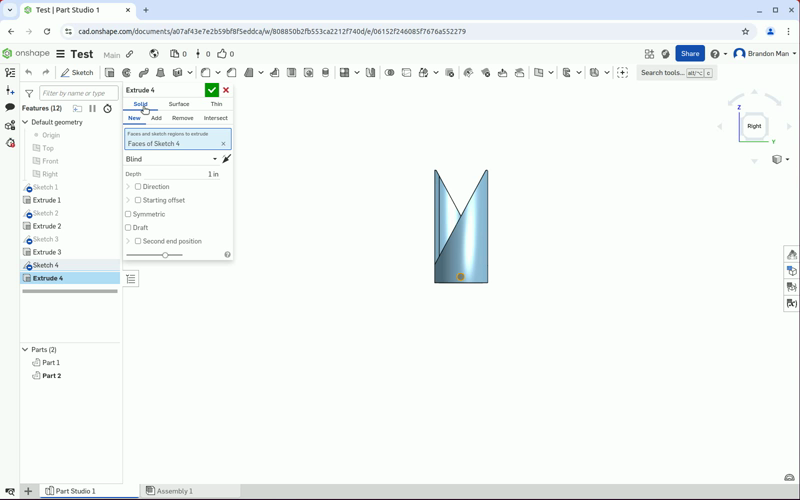
mouse_move(186, 120)
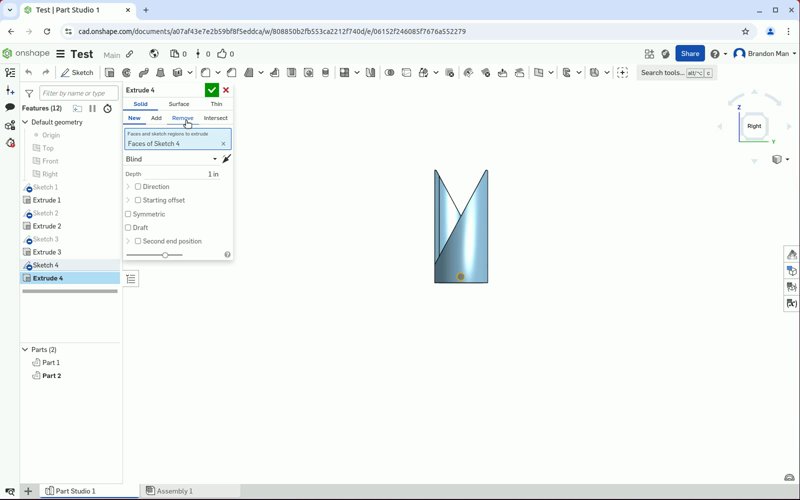
click(186, 120)
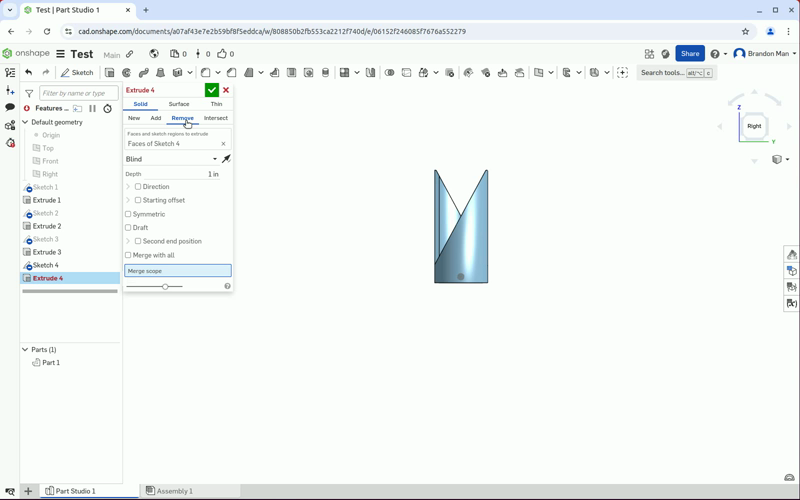
key(tab, 4)
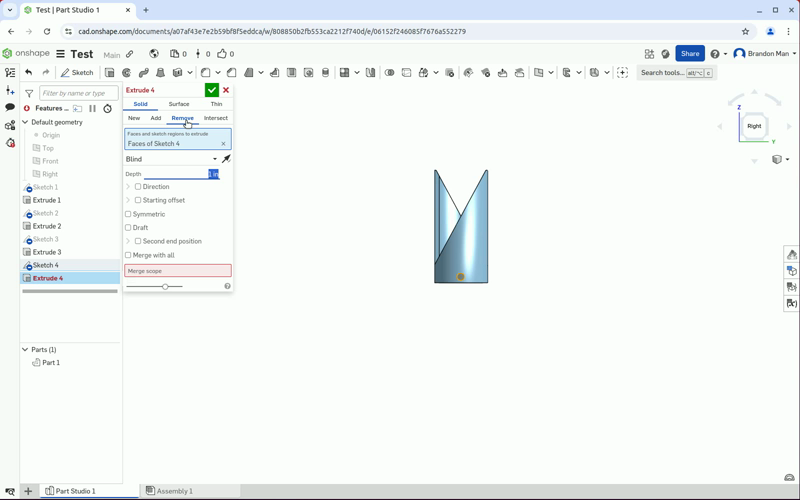
text(7.943)
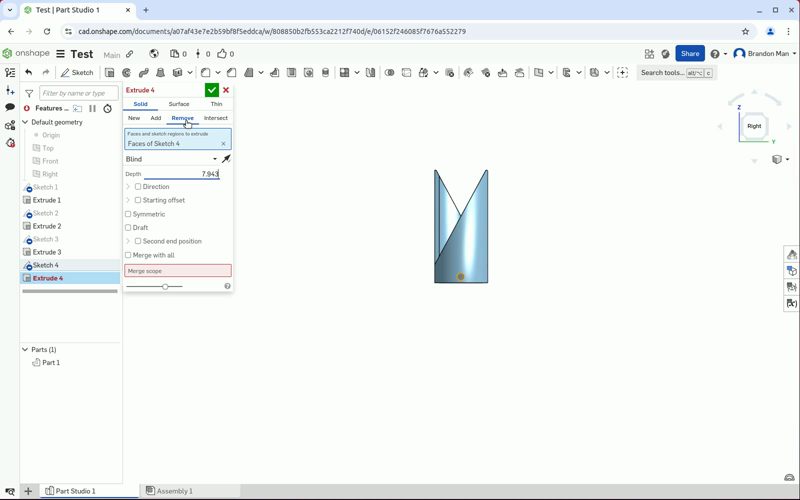
key(tab, 6)
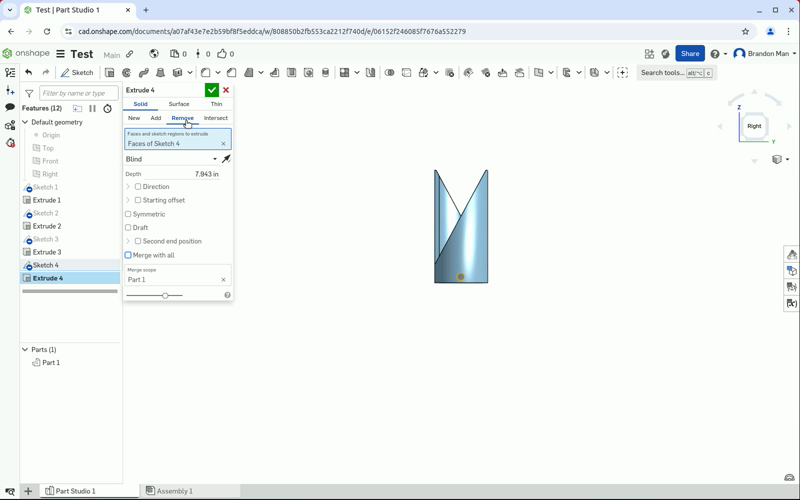
key(space)
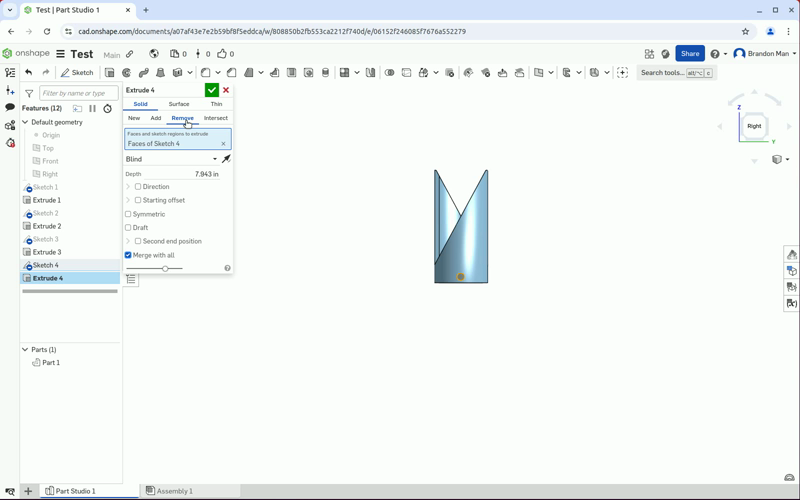
key(enter)
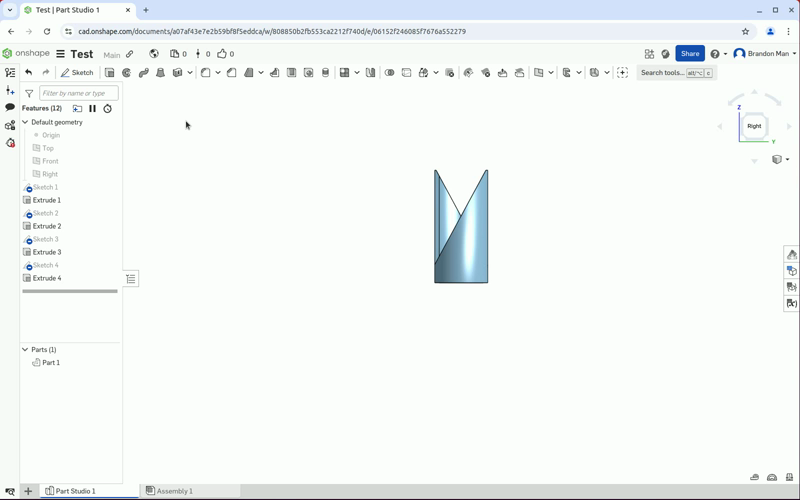
key(shift+h)
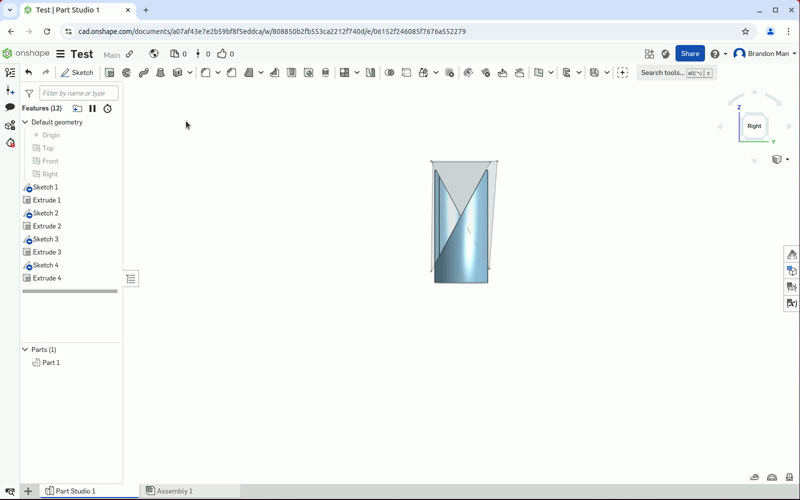
key(shift+h)
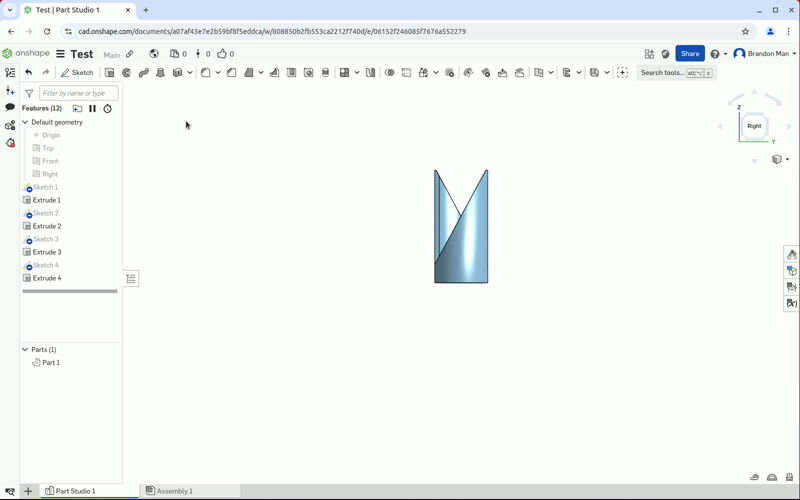
mouse_move(73, 189)
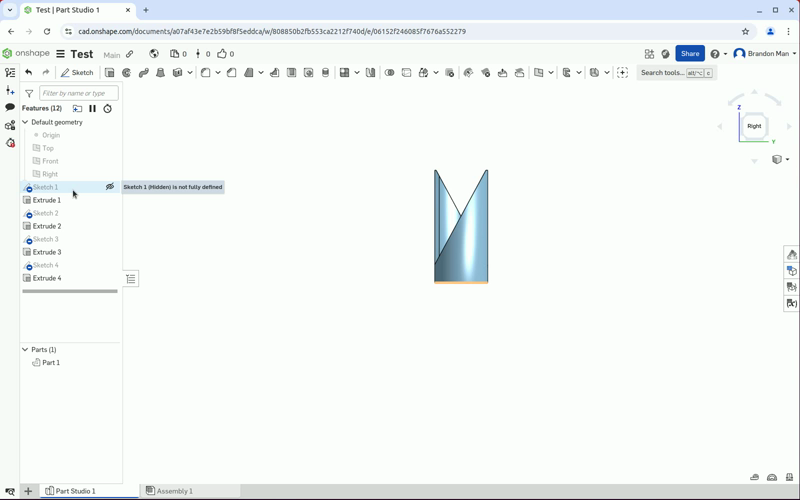
click(73, 189)
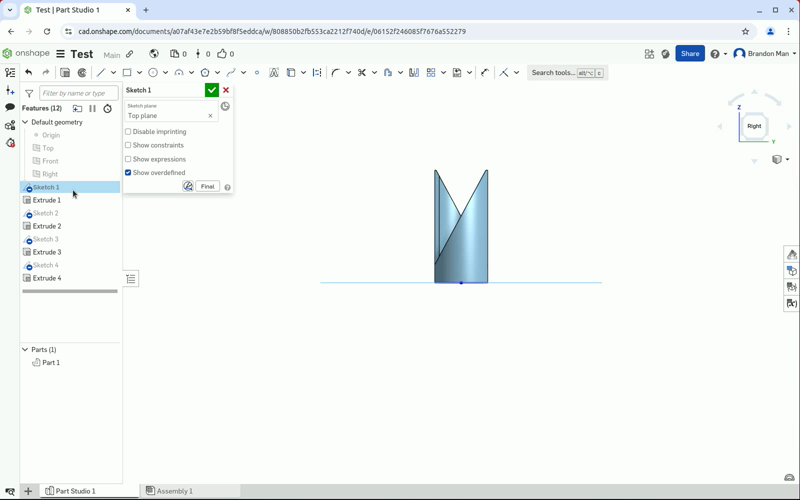
mouse_move(229, 92)
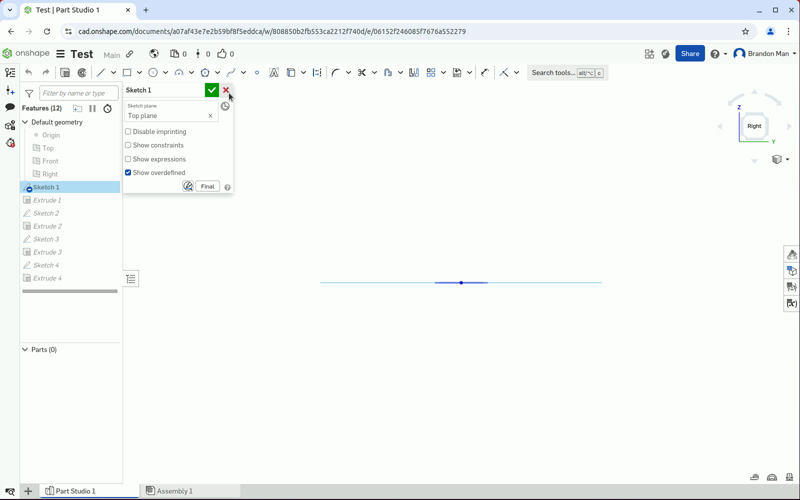
click(229, 92)
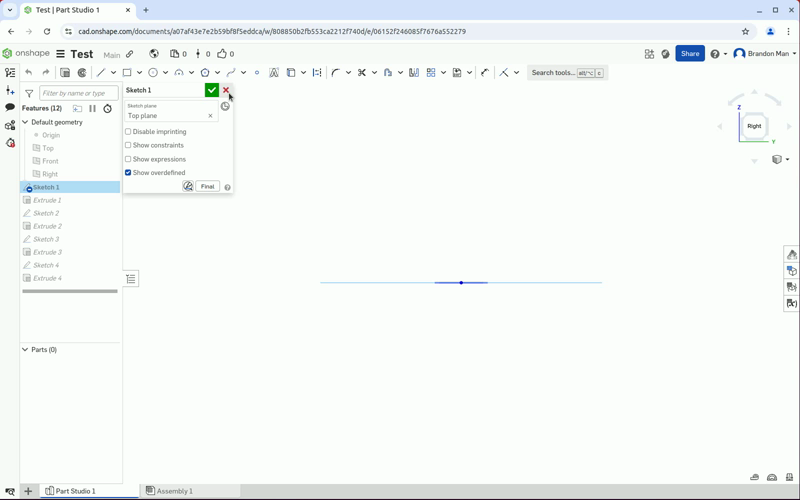
key(shift+s)
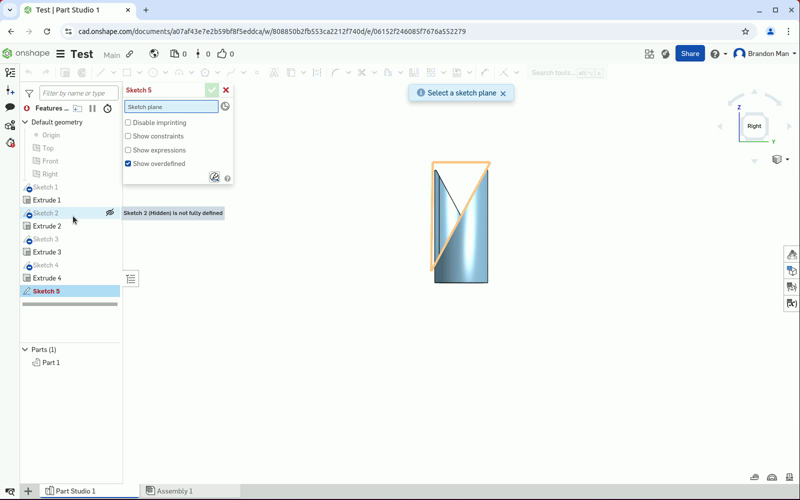
scroll(3)
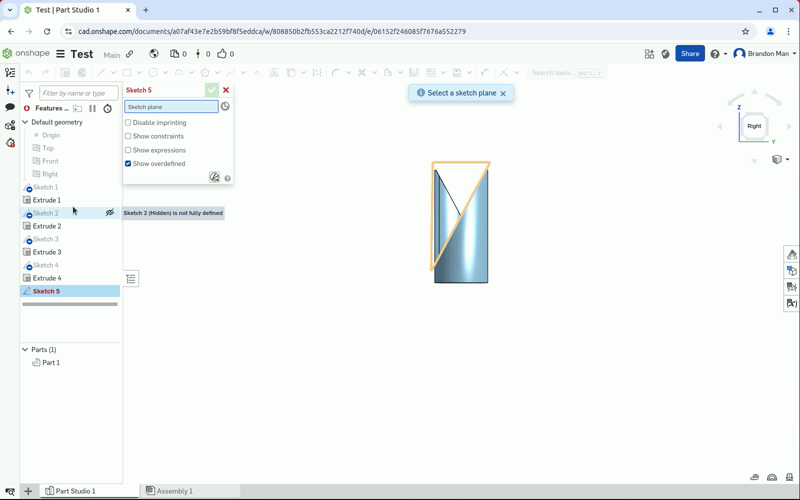
mouse_move(73, 176)
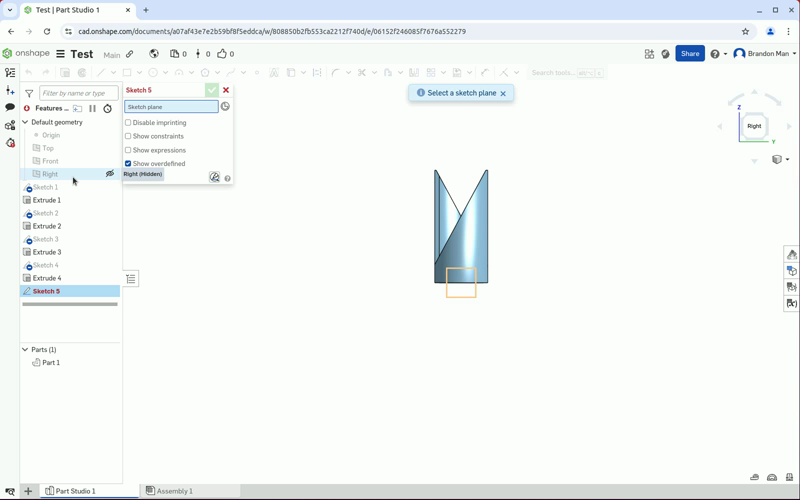
click(73, 176)
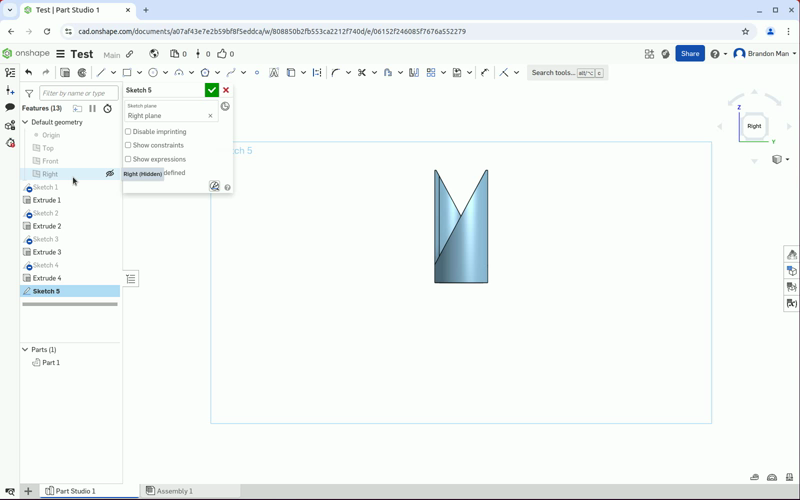
mouse_move(73, 352)
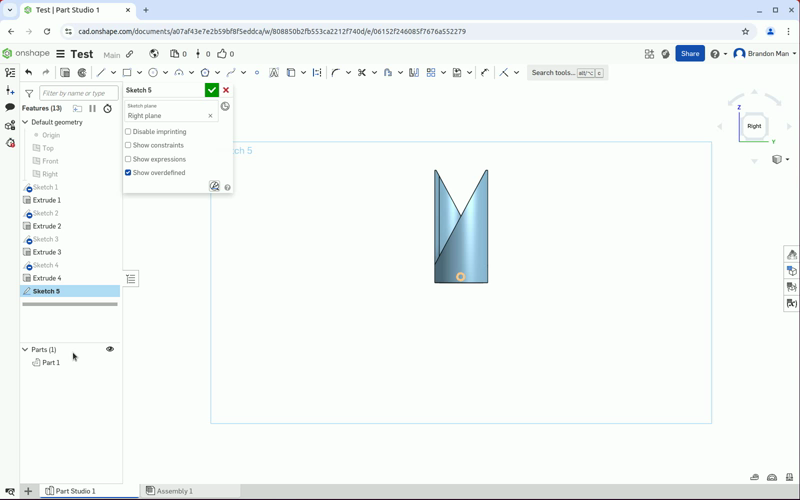
key(y)
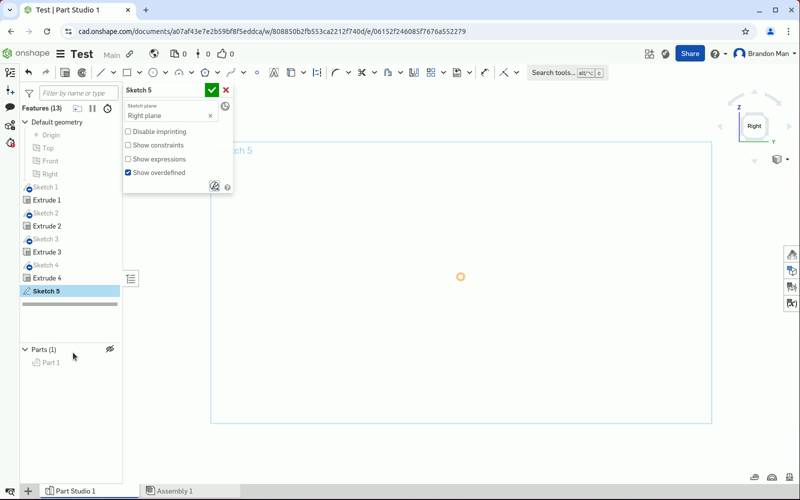
key(c)
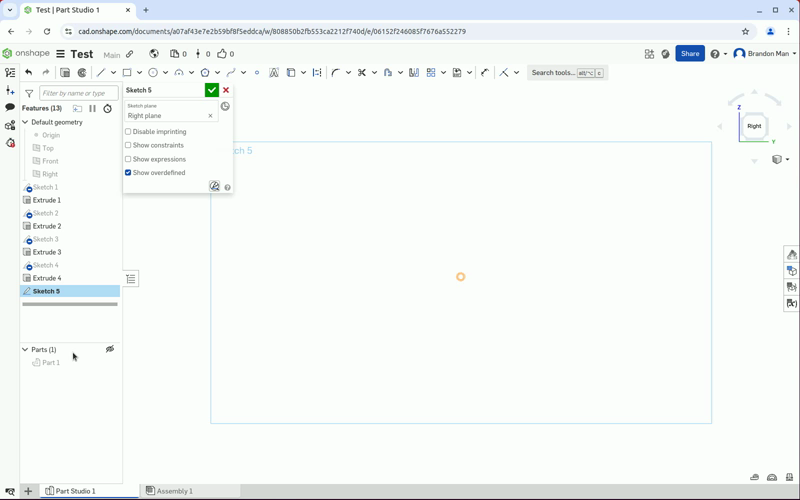
key_down(shift)
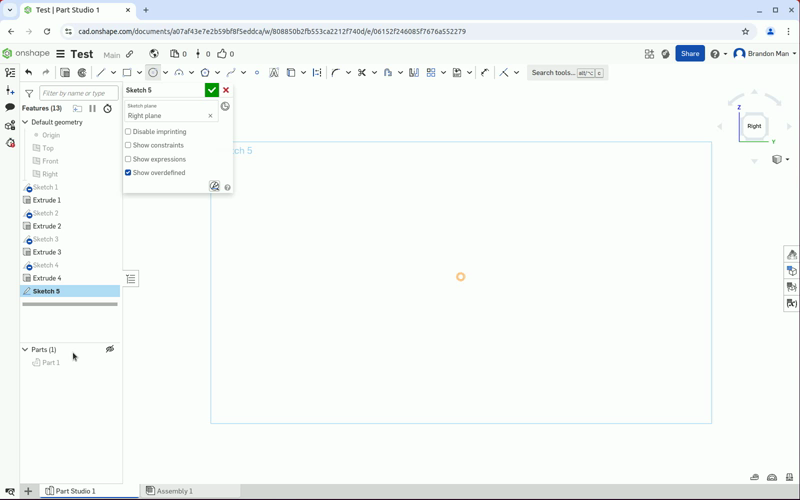
mouse_move(460, 276)
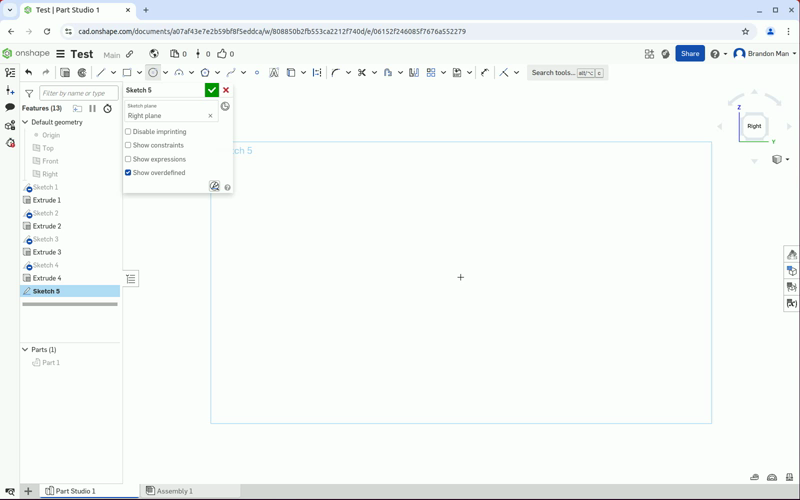
click(460, 276)
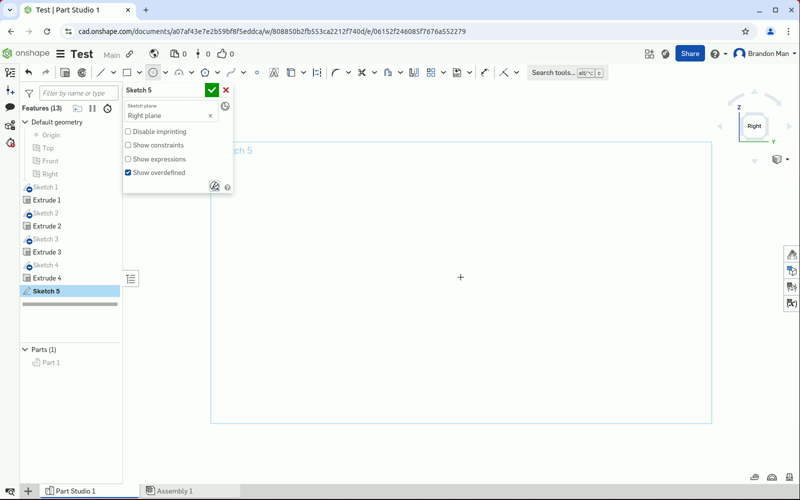
key_up(shift)
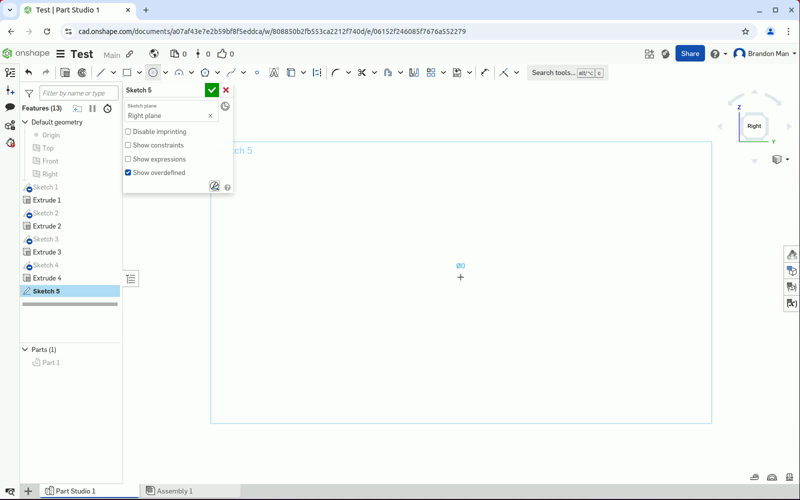
mouse_move(464, 276)
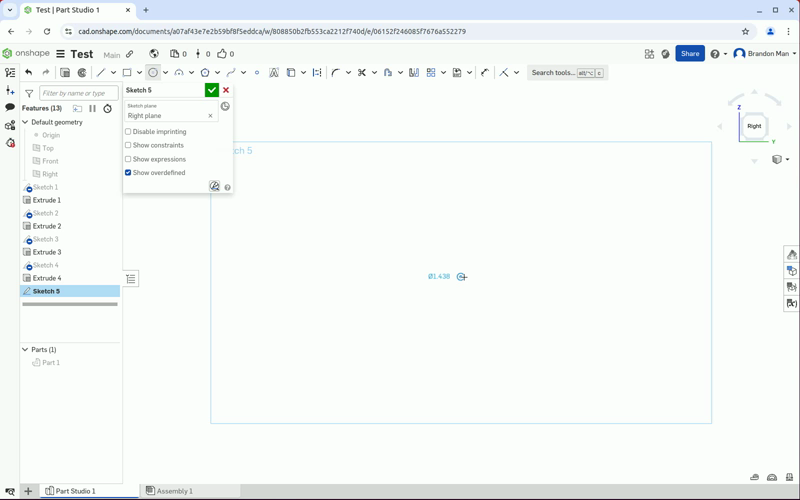
click(464, 276)
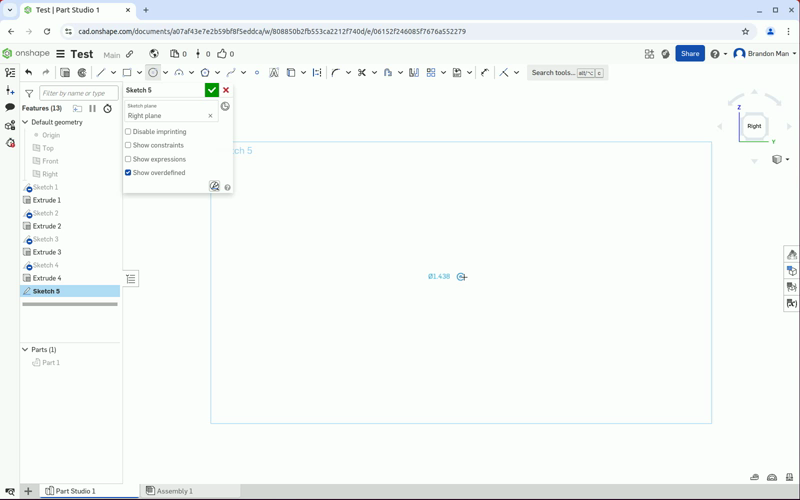
key(esc)
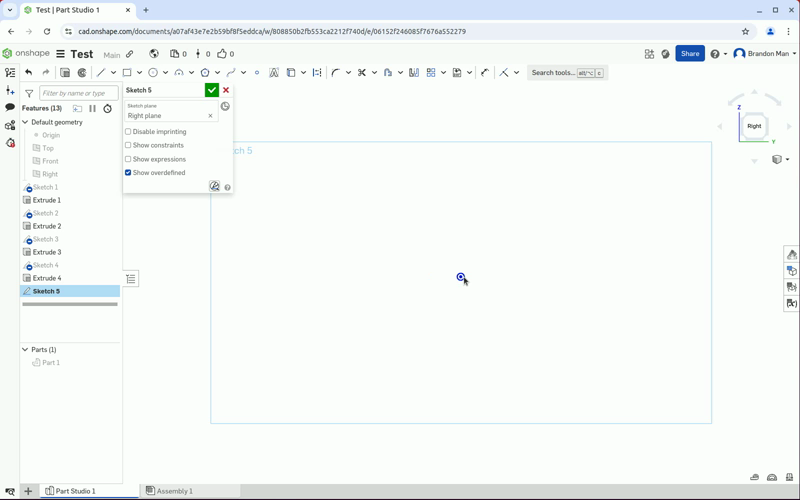
mouse_move(462, 274)
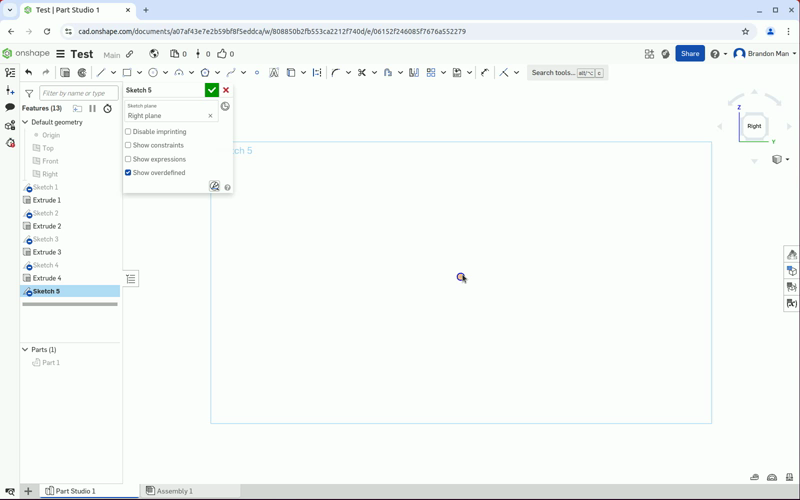
scroll(6)
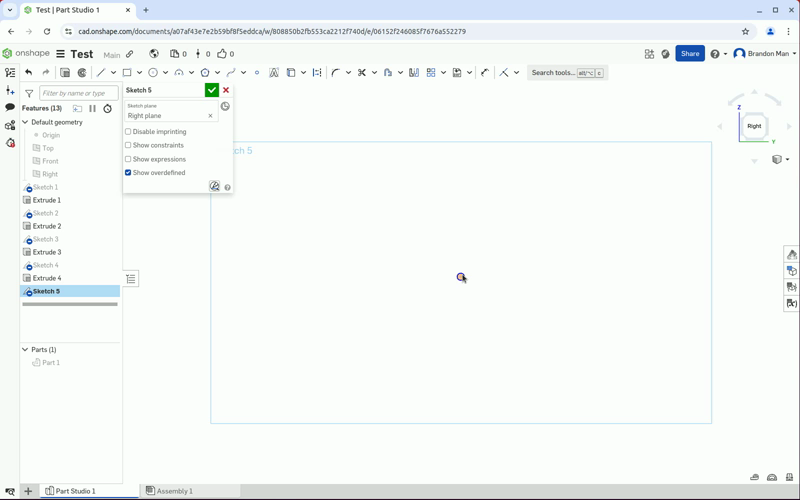
scroll(6)
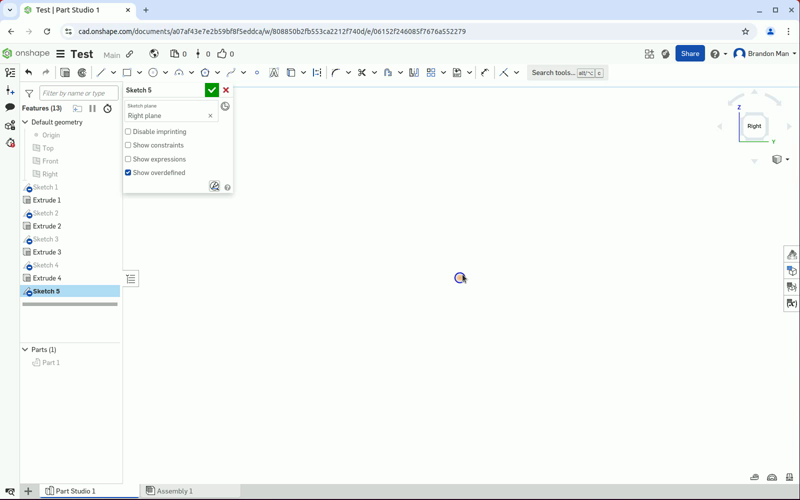
scroll(6)
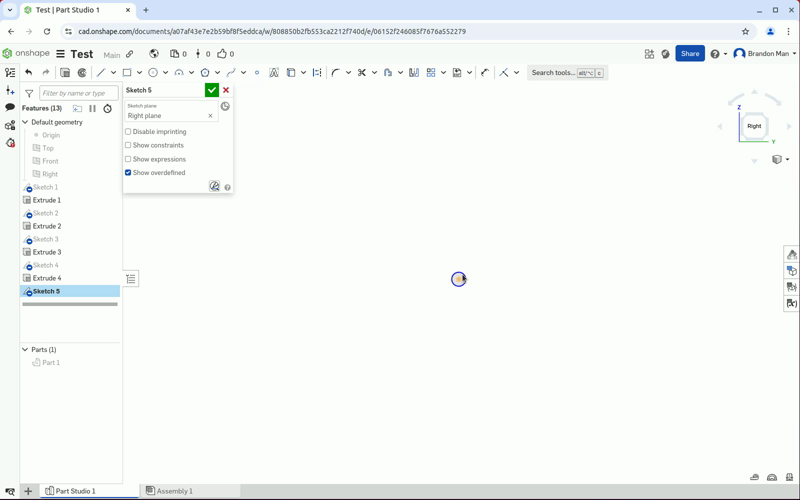
scroll(6)
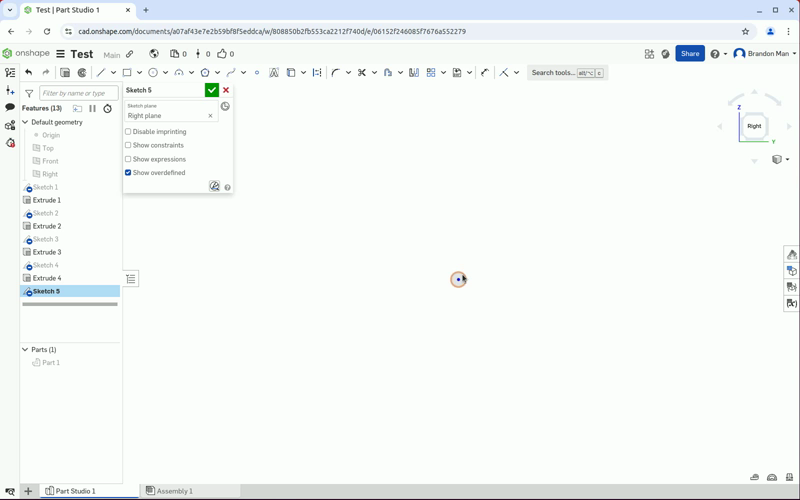
scroll(6)
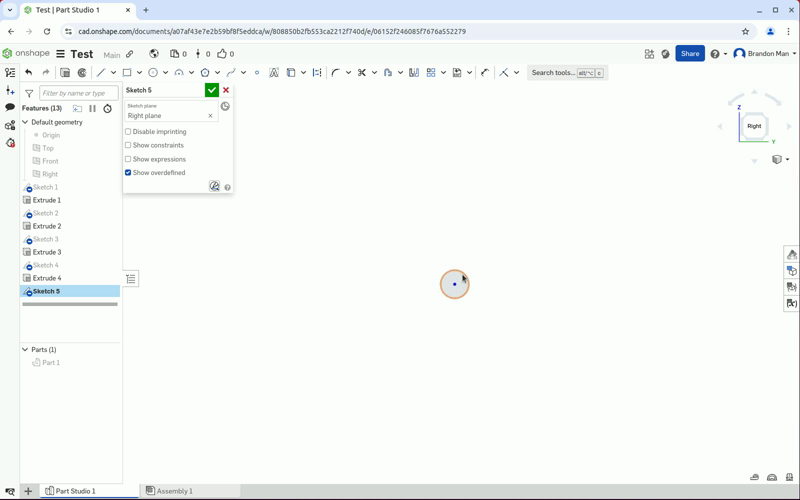
scroll(6)
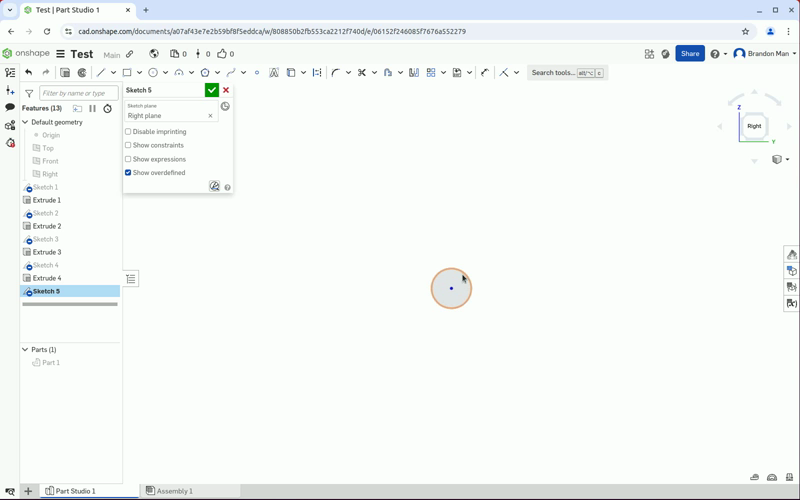
scroll(6)
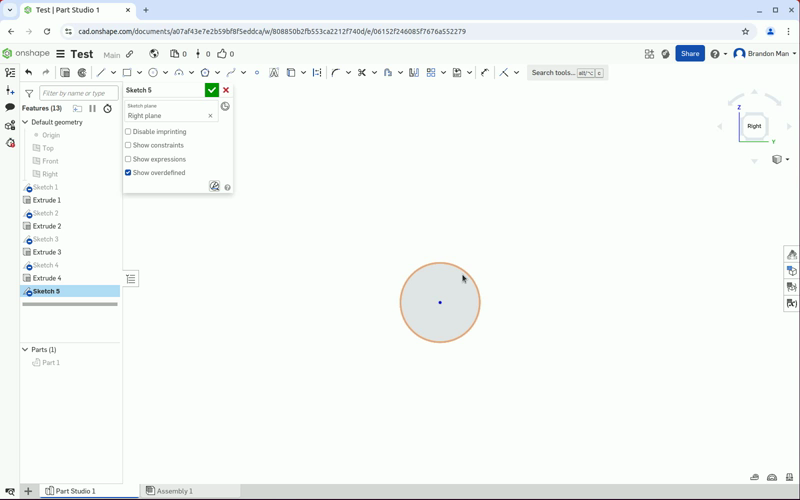
click(462, 274)
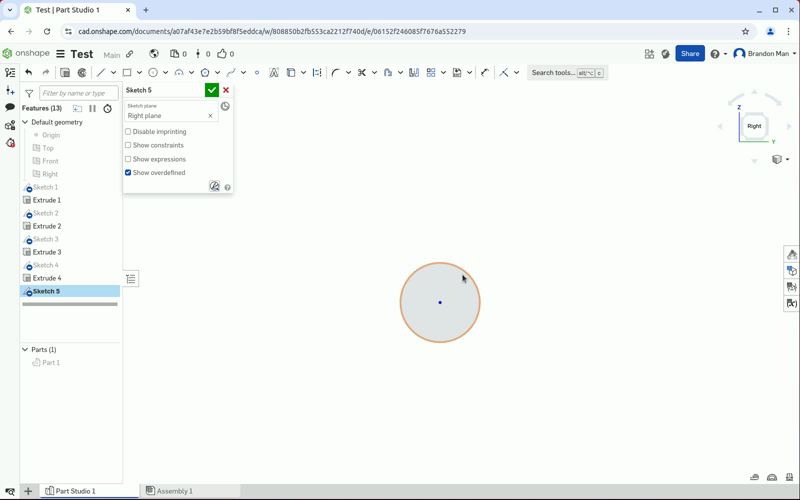
scroll(-6)
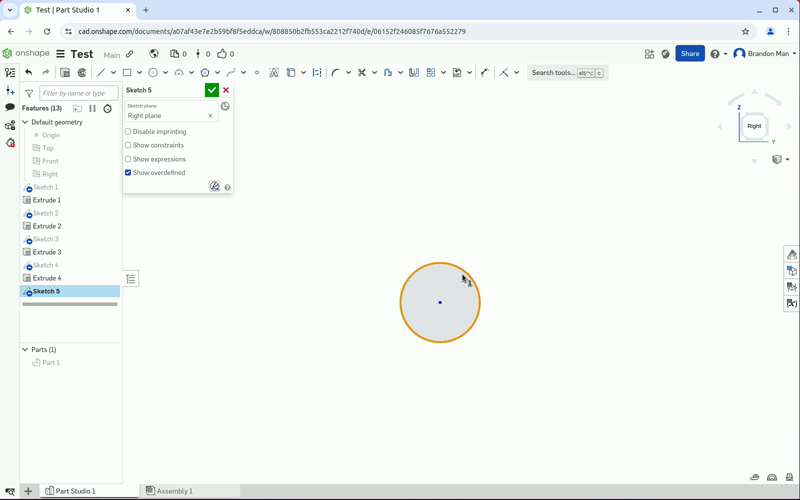
scroll(-6)
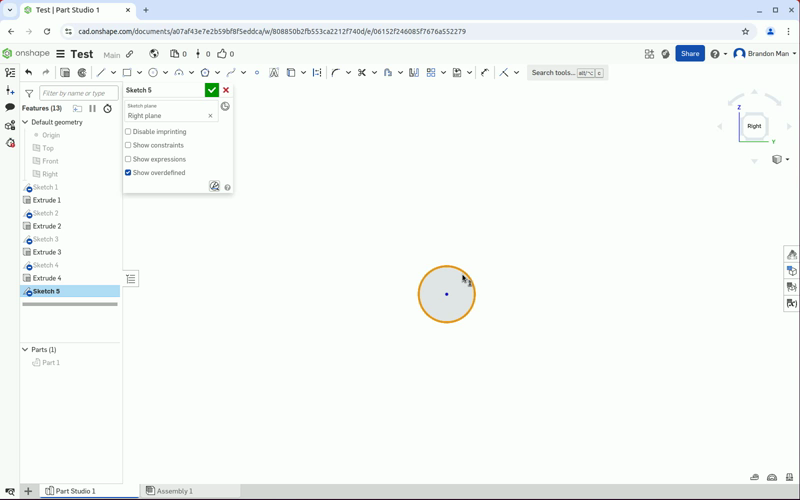
scroll(-6)
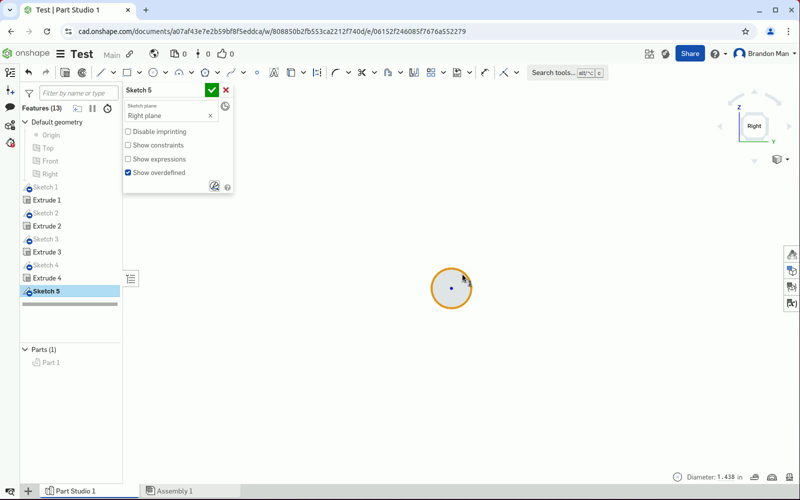
scroll(-6)
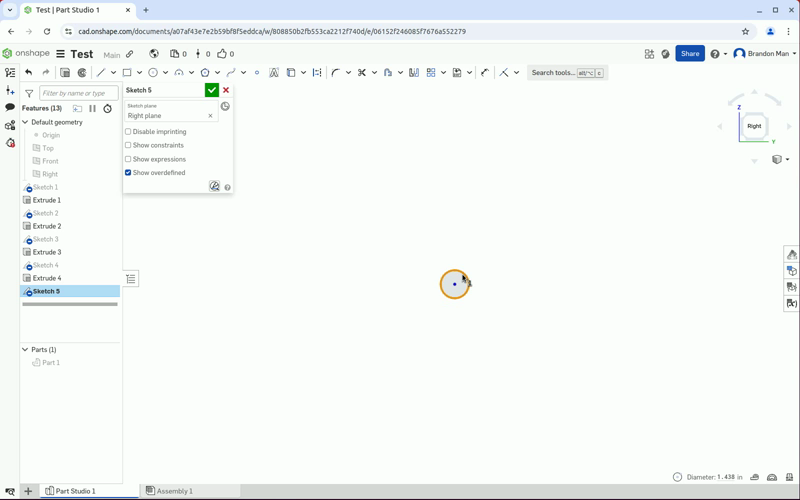
scroll(-6)
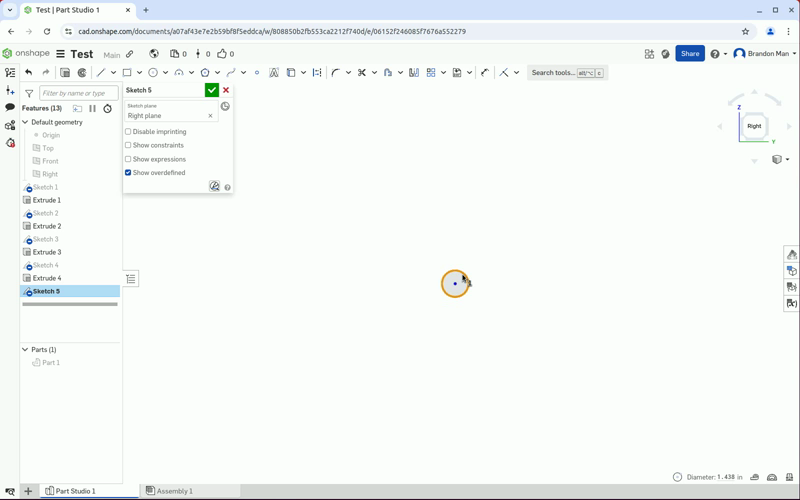
scroll(-6)
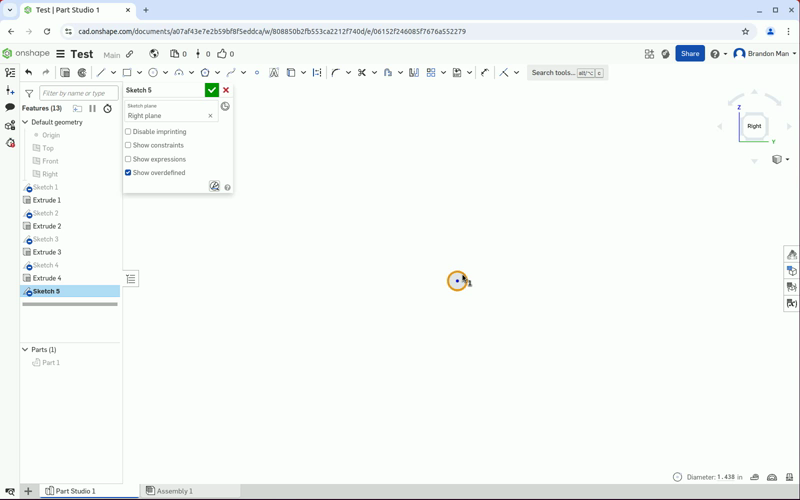
scroll(-6)
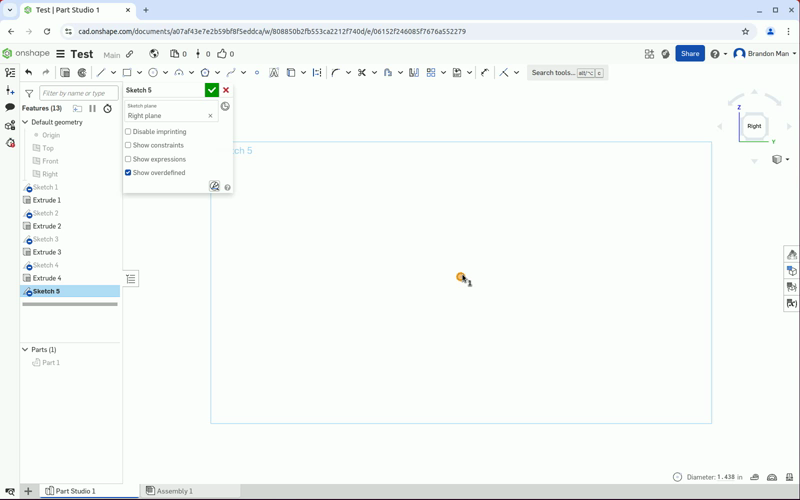
mouse_move(73, 352)
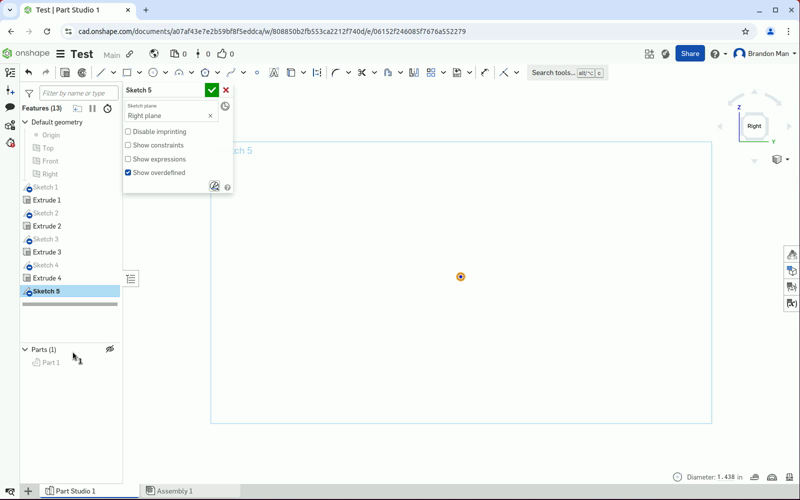
key(shift+y)
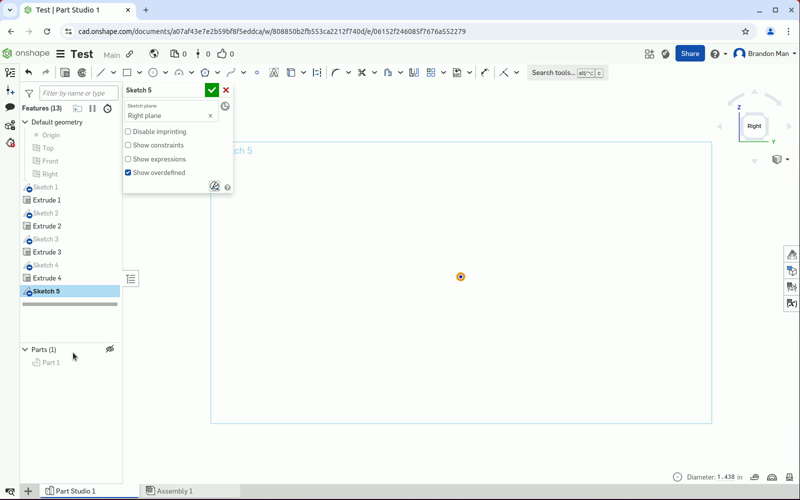
key(shift+e)
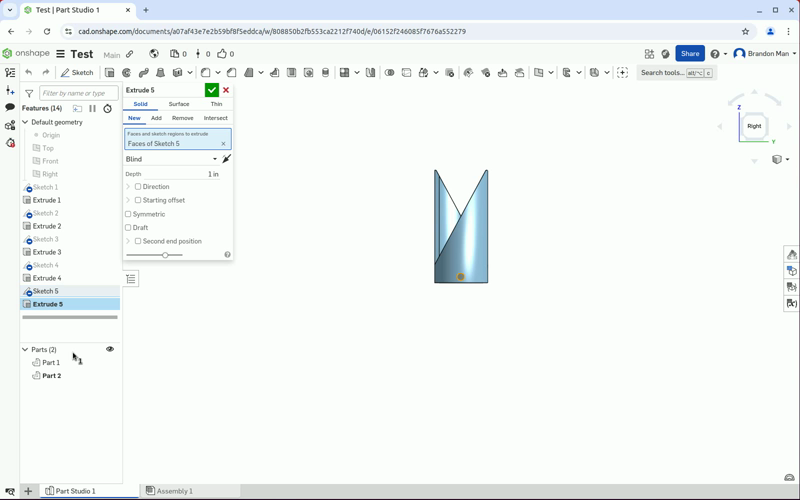
mouse_move(143, 106)
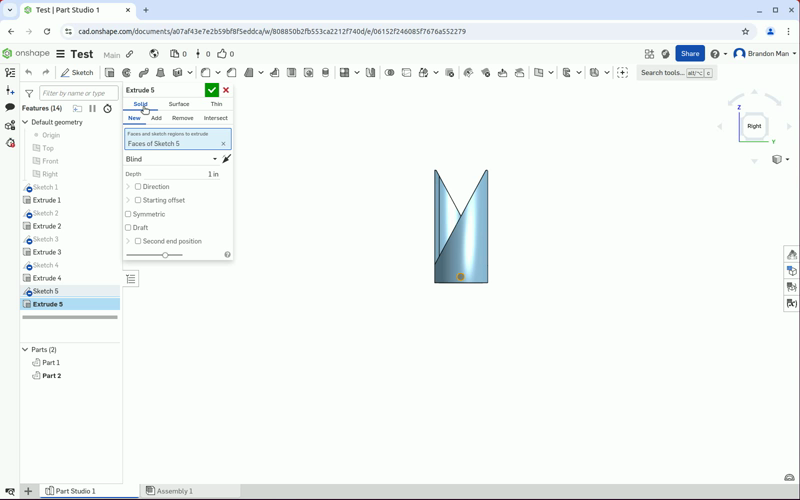
click(143, 106)
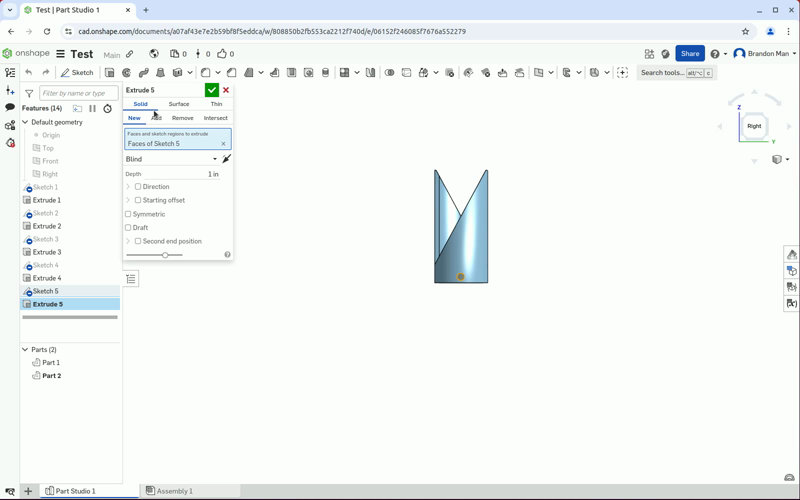
mouse_move(186, 120)
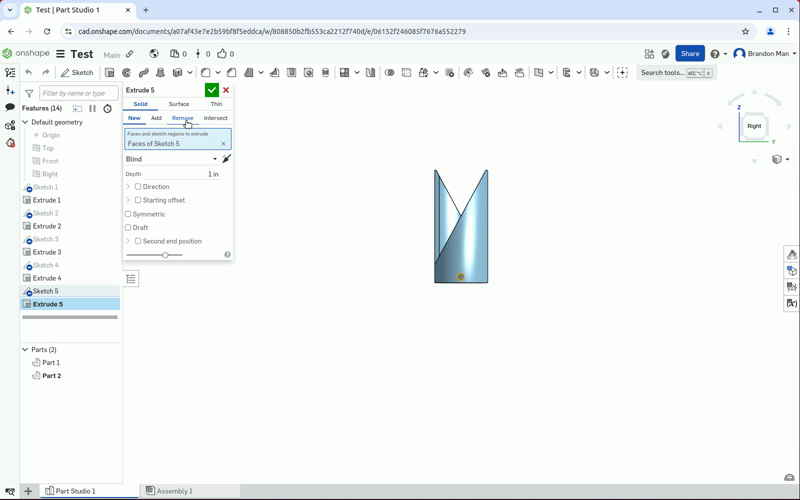
click(186, 120)
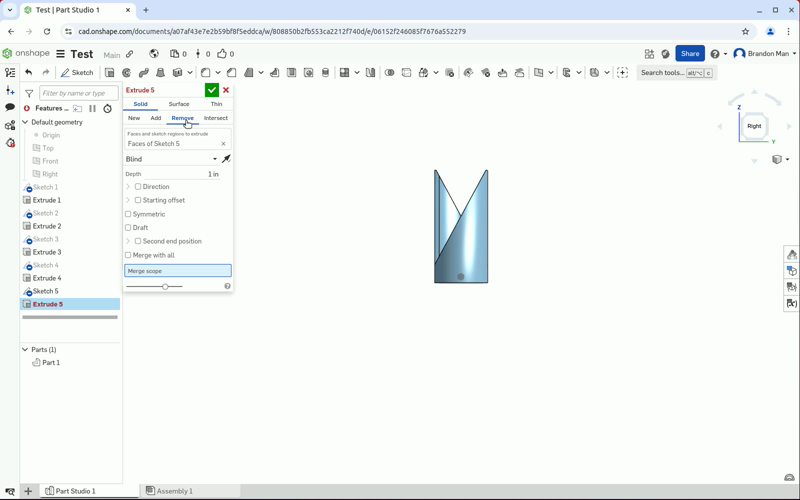
key(tab, 4)
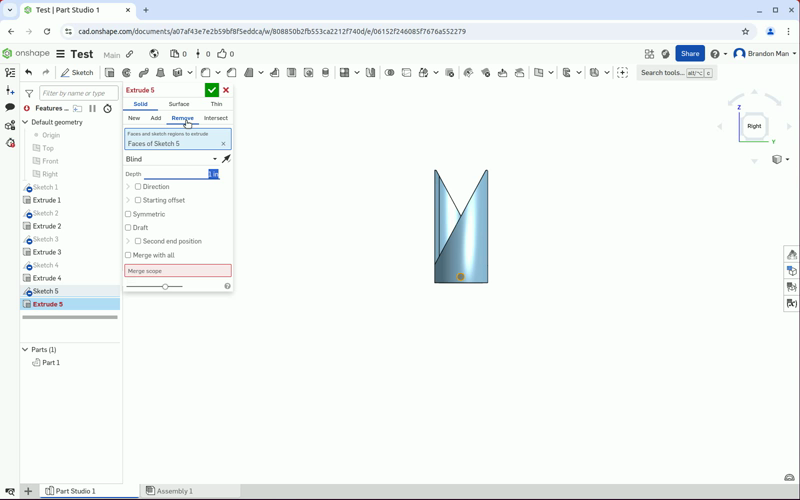
text(-11.313)
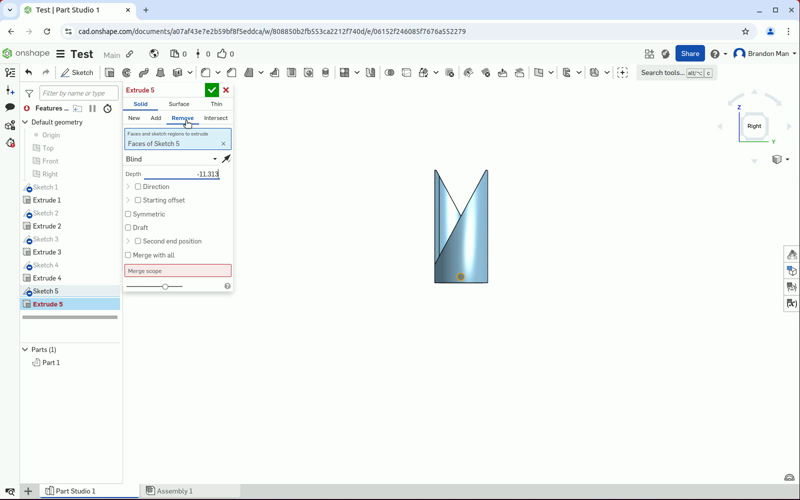
key(tab, 6)
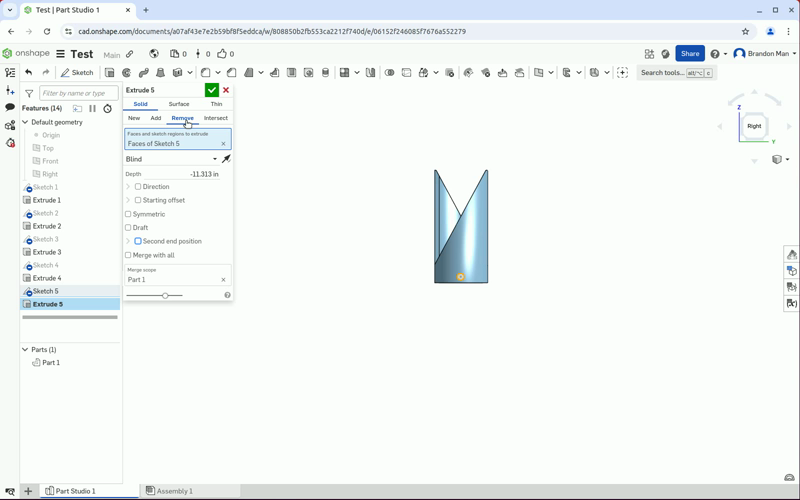
key(space)
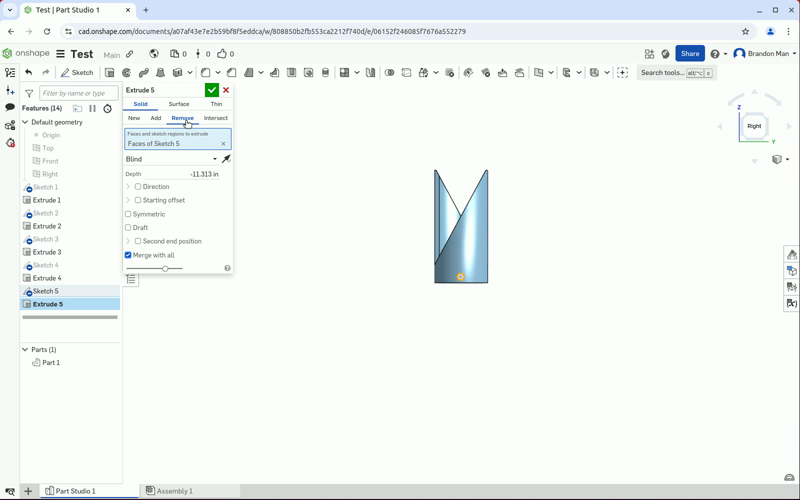
key(enter)
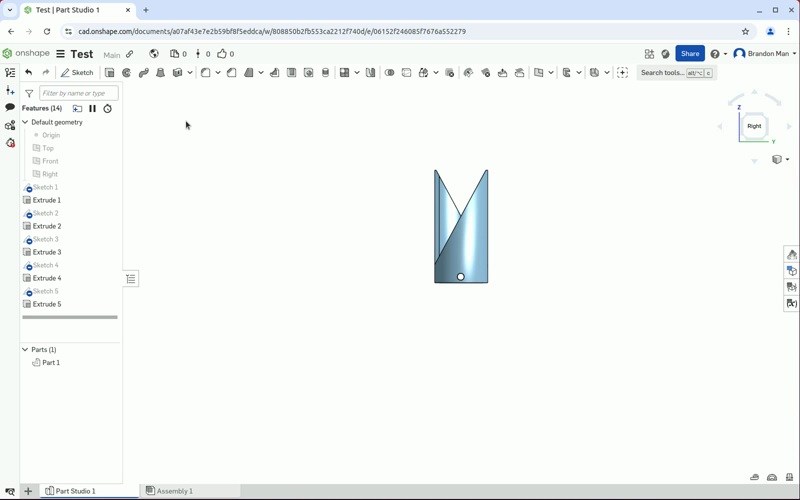
key(shift+h)
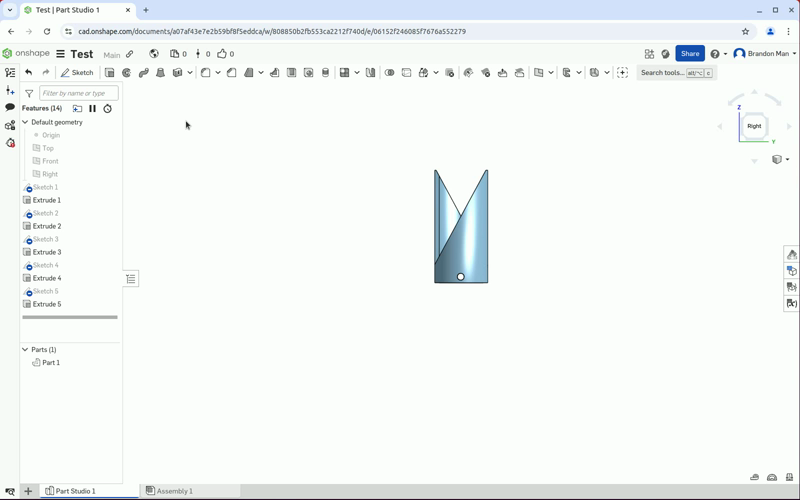
key(shift+h)
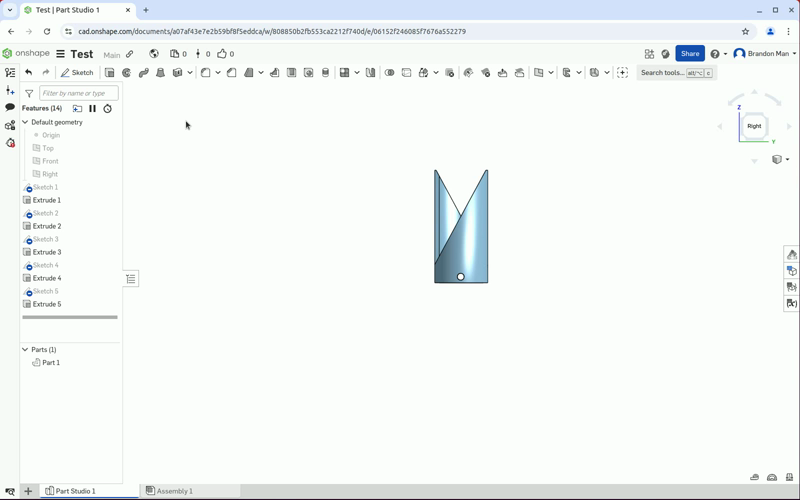
mouse_move(73, 189)
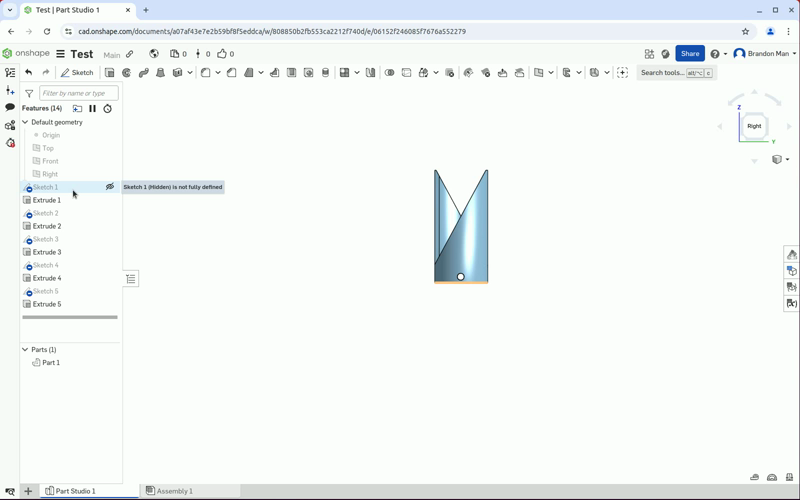
click(73, 189)
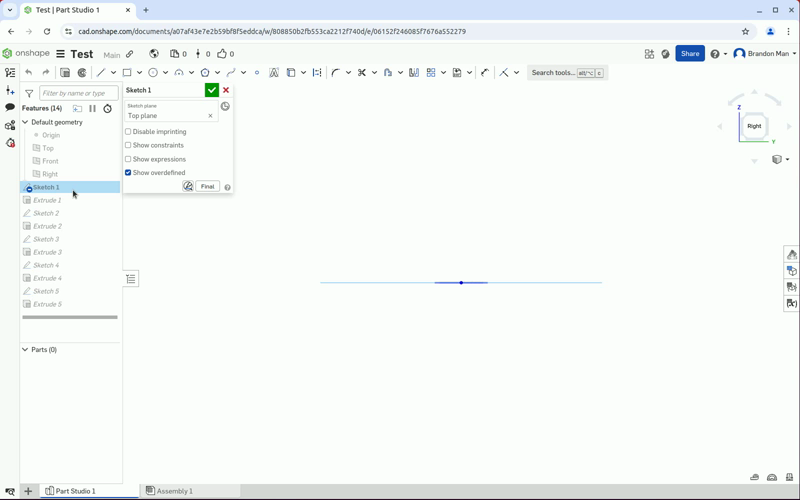
mouse_move(229, 92)
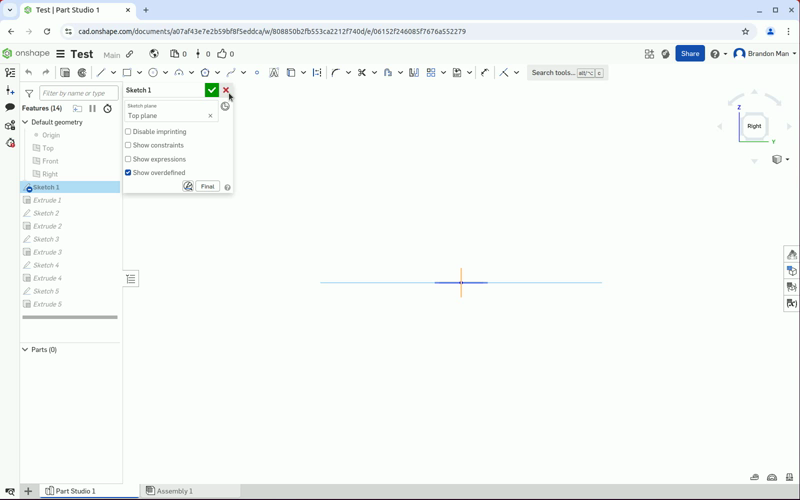
click(229, 92)
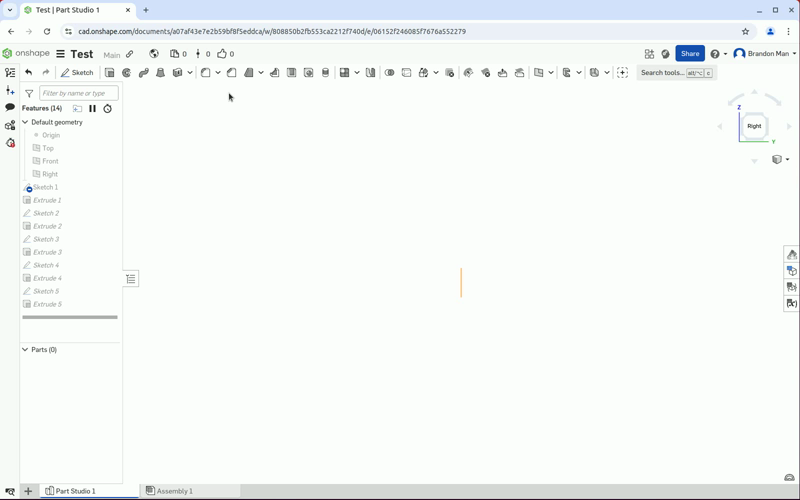
mouse_move(73, 352)
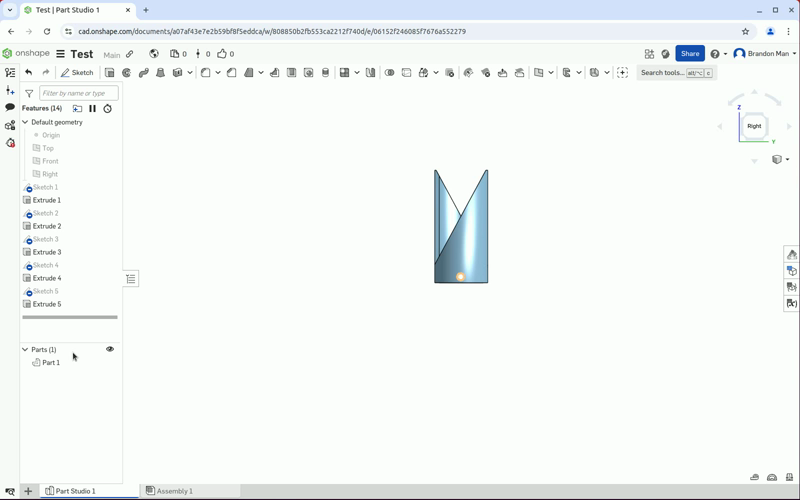
key(y)
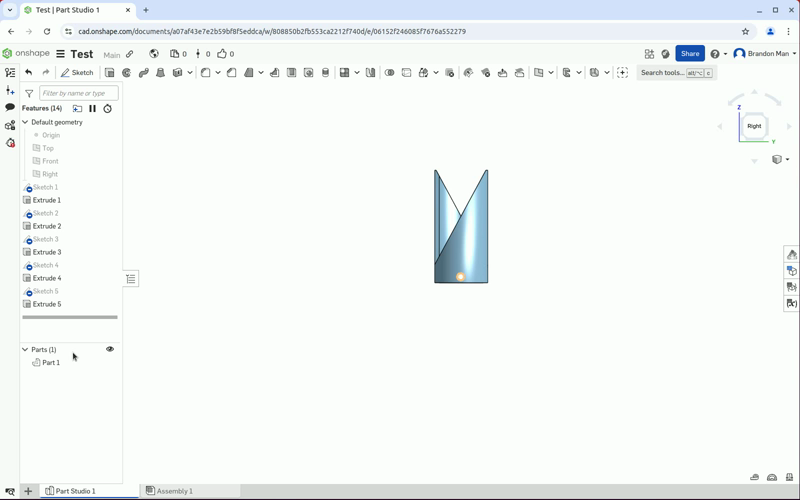
key(shift+p)
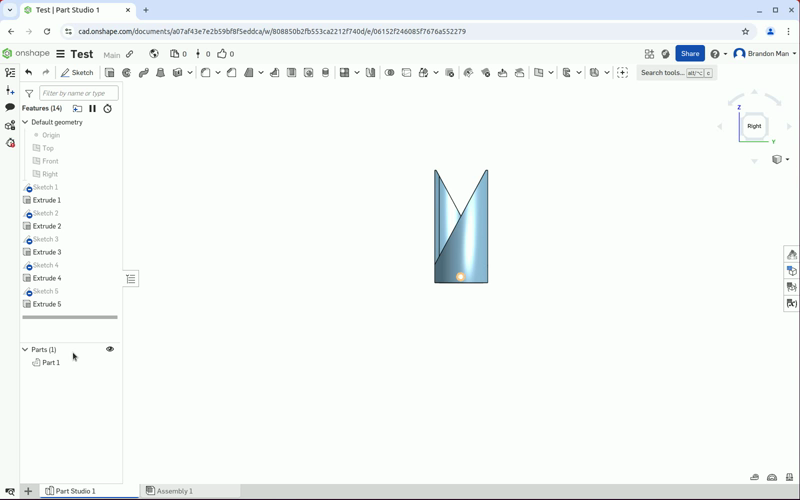
key(space)
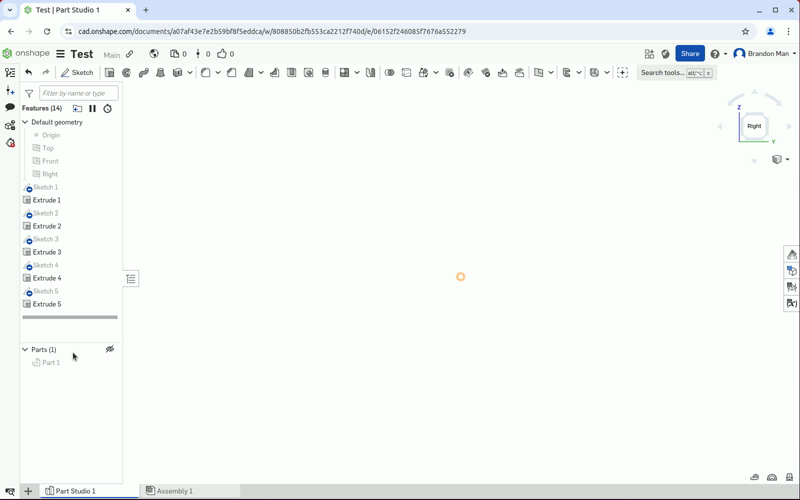
key_down(shift)
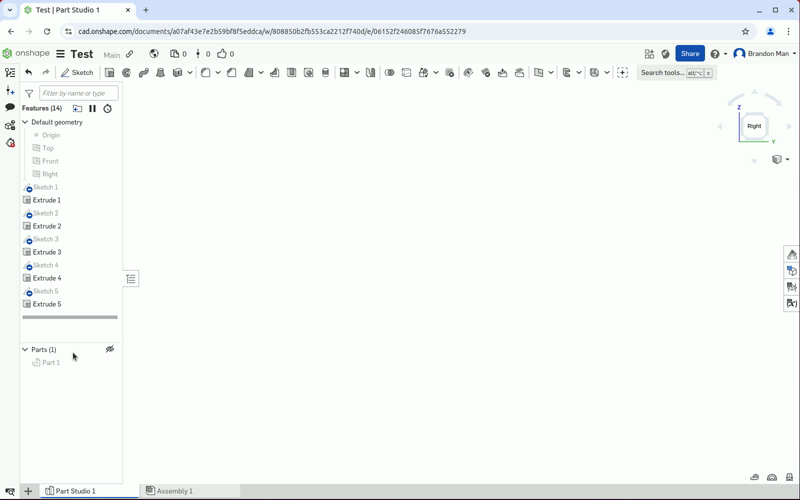
key(right)
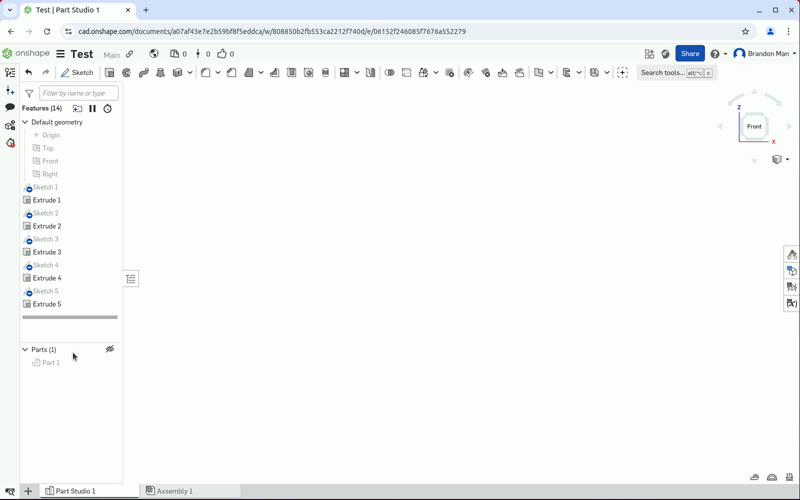
key_up(shift)
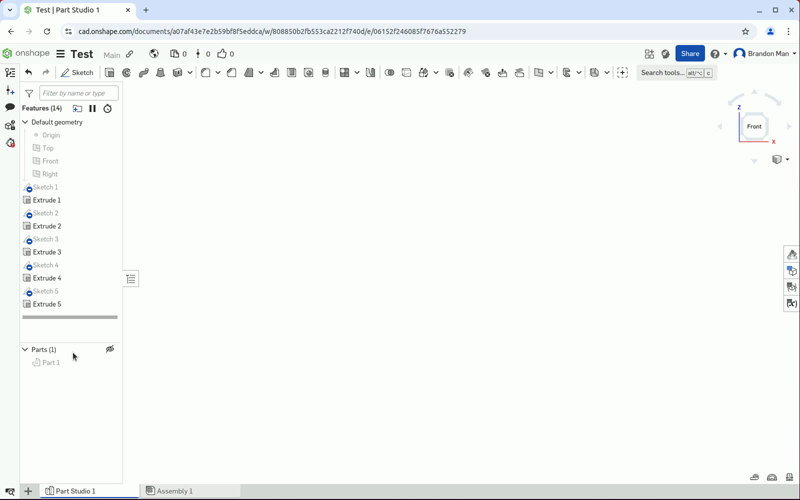
mouse_move(73, 352)
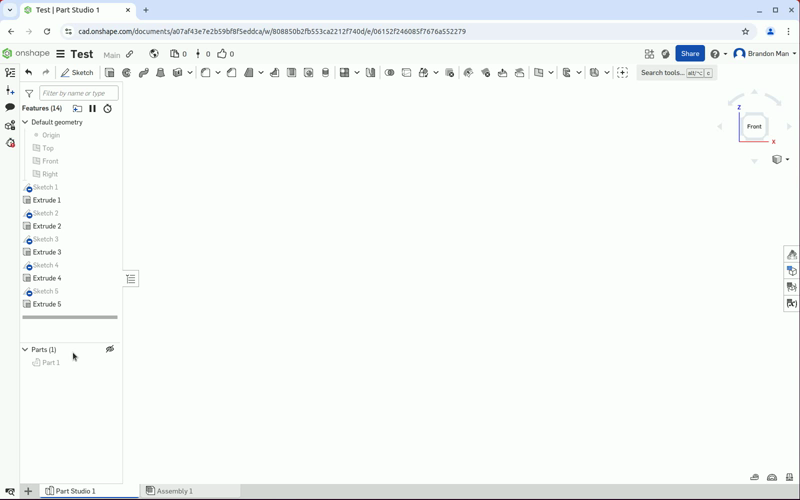
key(shift+y)
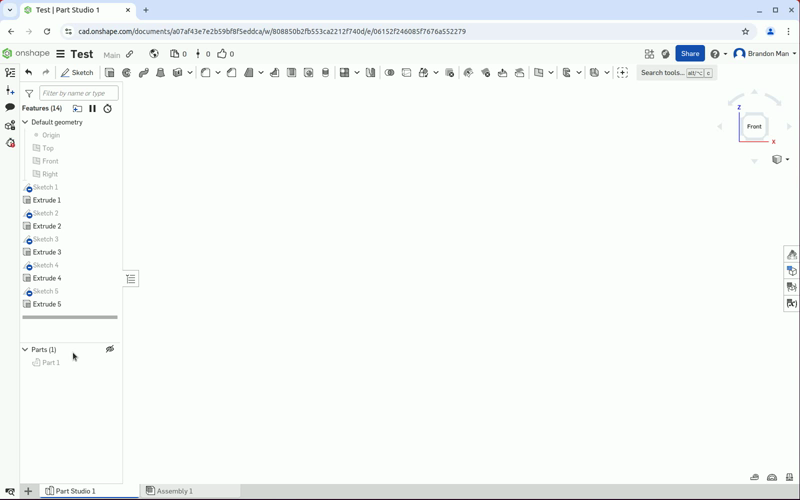
key(shift+s)
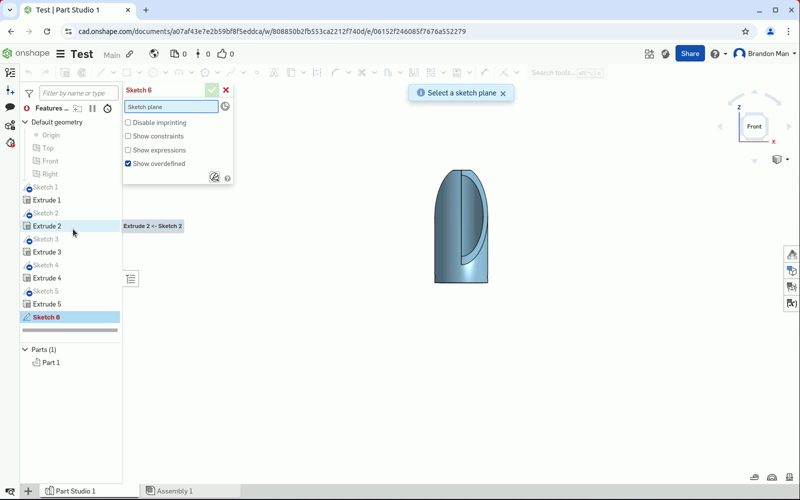
scroll(3)
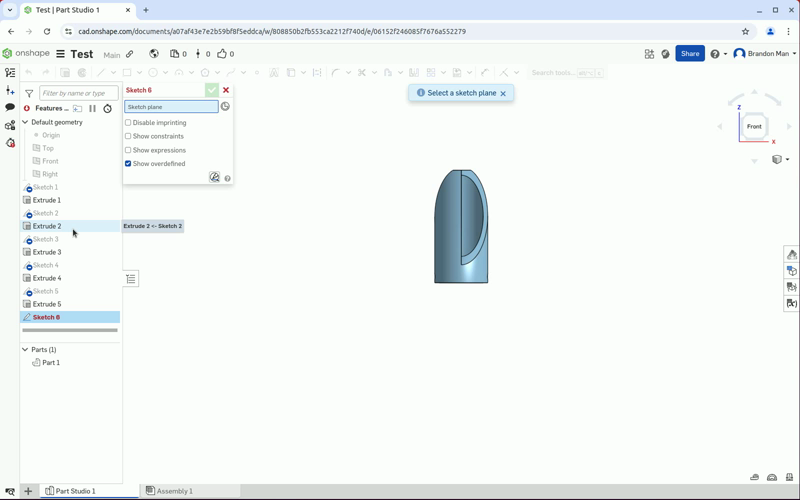
mouse_move(73, 163)
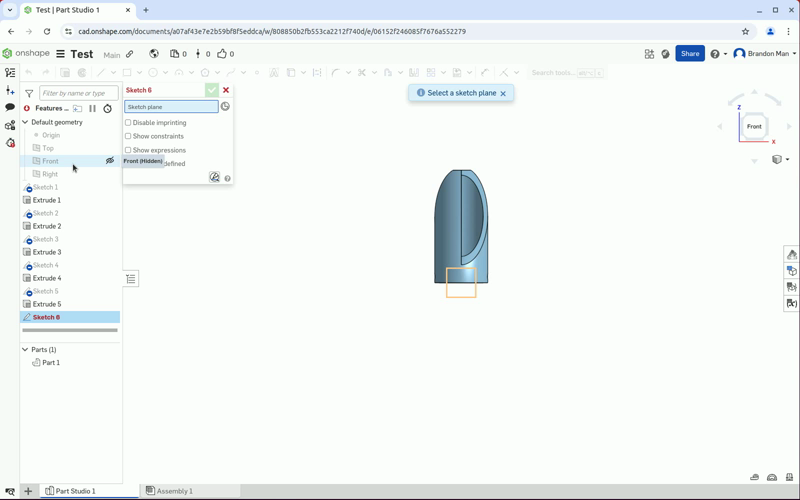
click(73, 163)
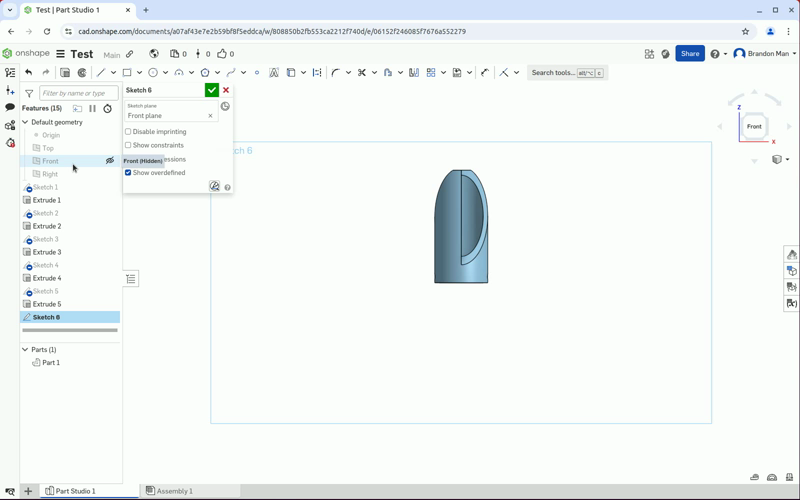
mouse_move(73, 352)
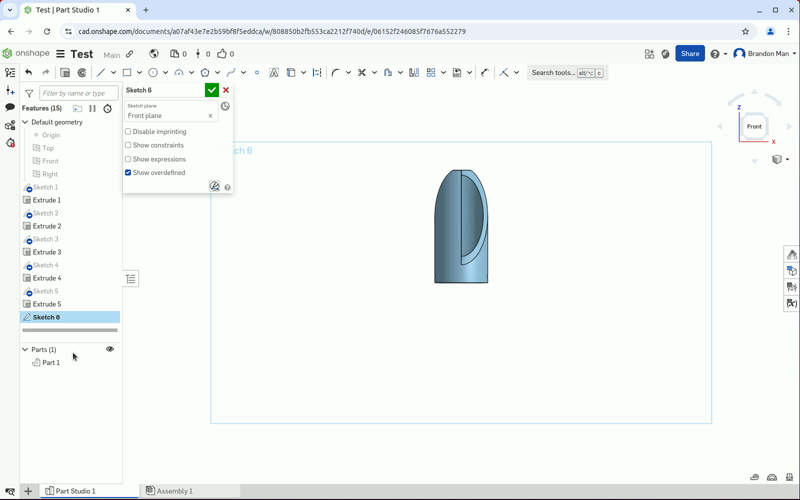
key(y)
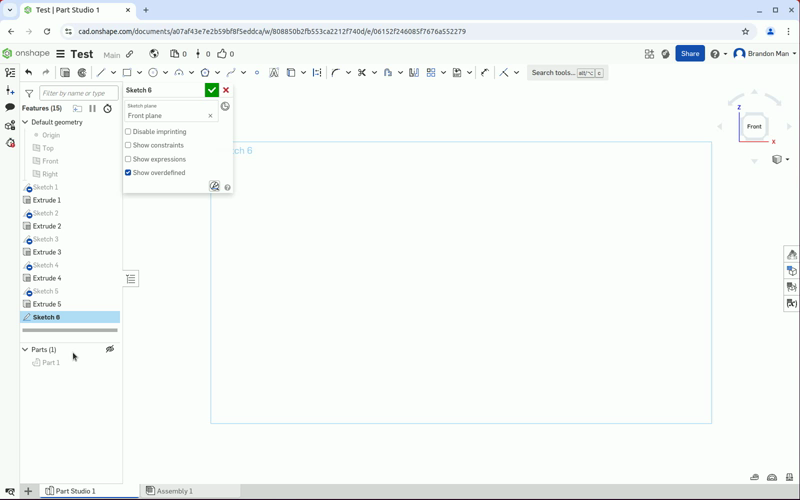
key(c)
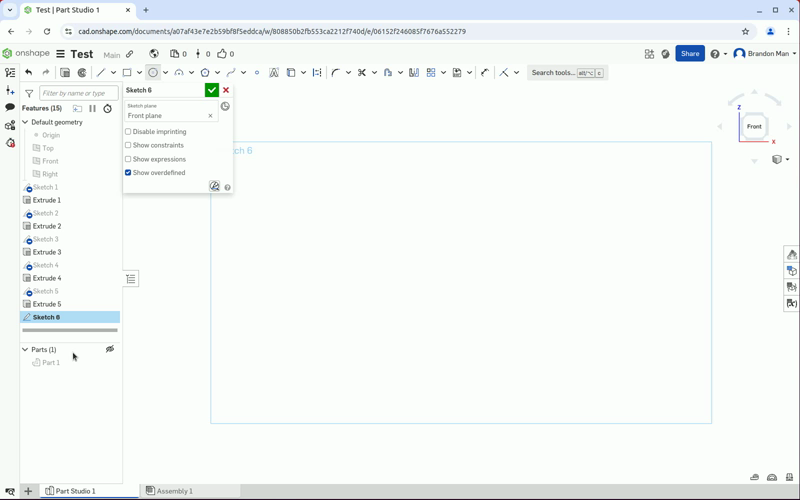
key_down(shift)
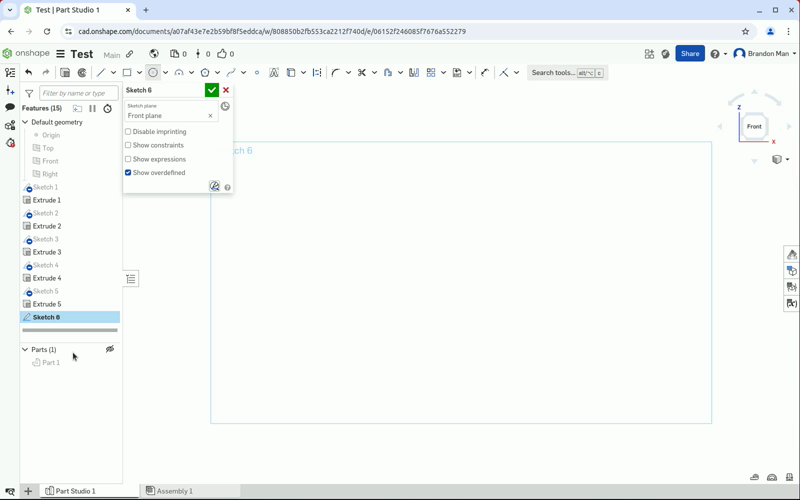
mouse_move(460, 276)
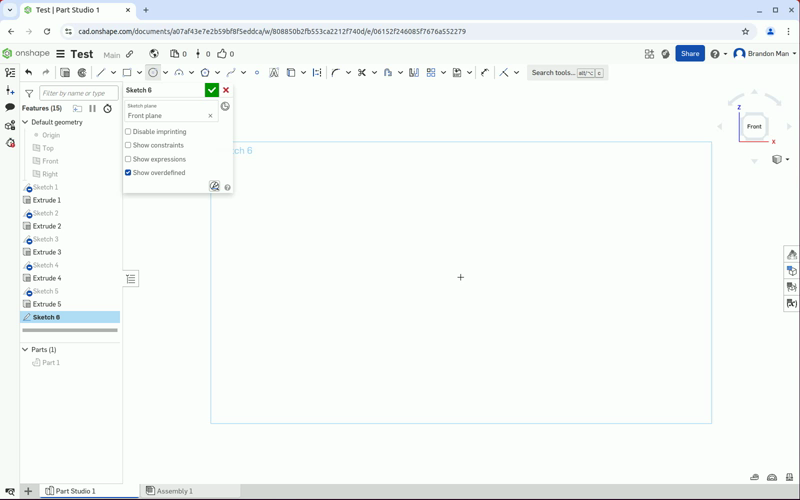
click(460, 276)
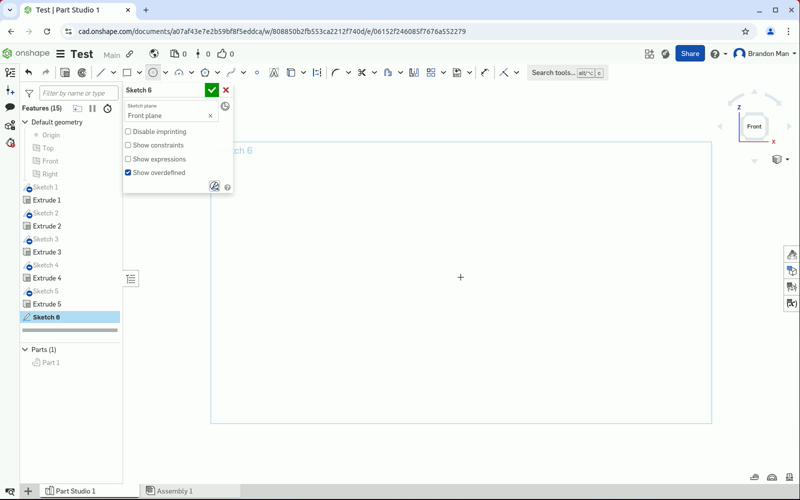
key_up(shift)
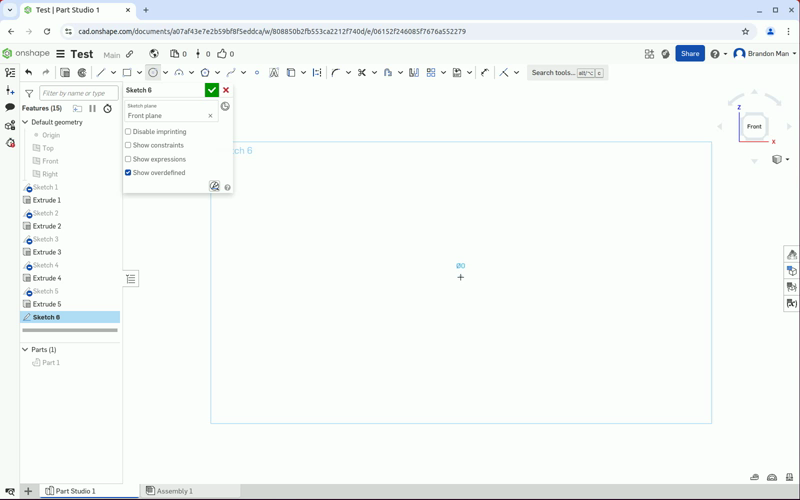
mouse_move(464, 276)
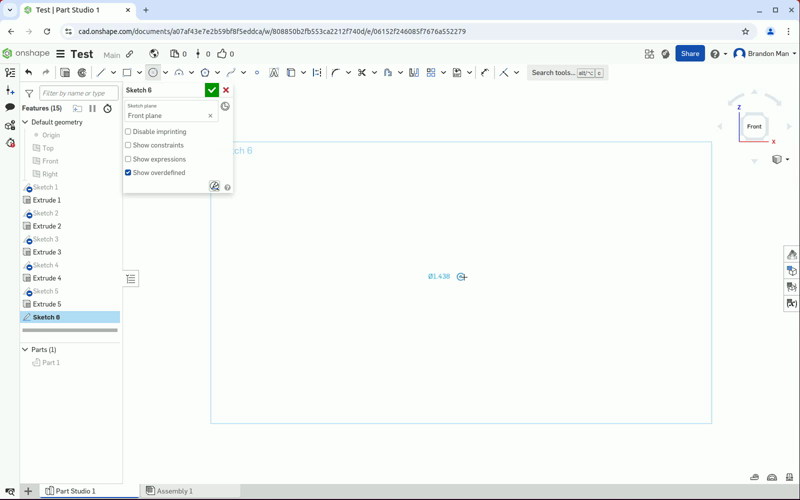
click(464, 276)
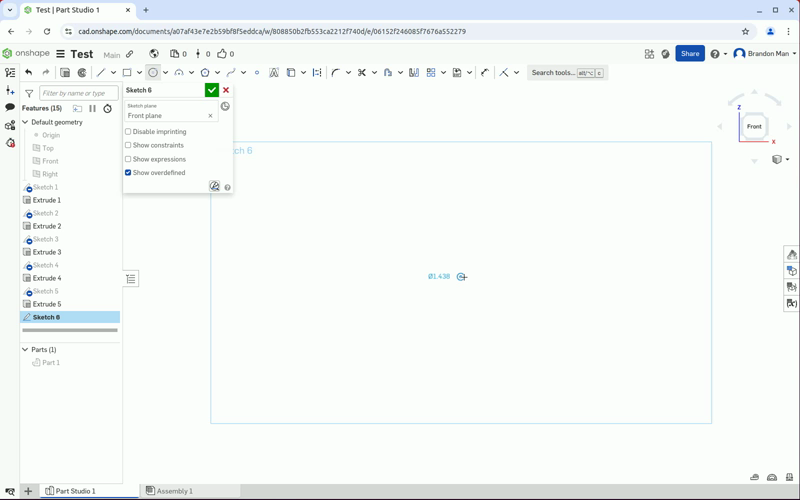
key(esc)
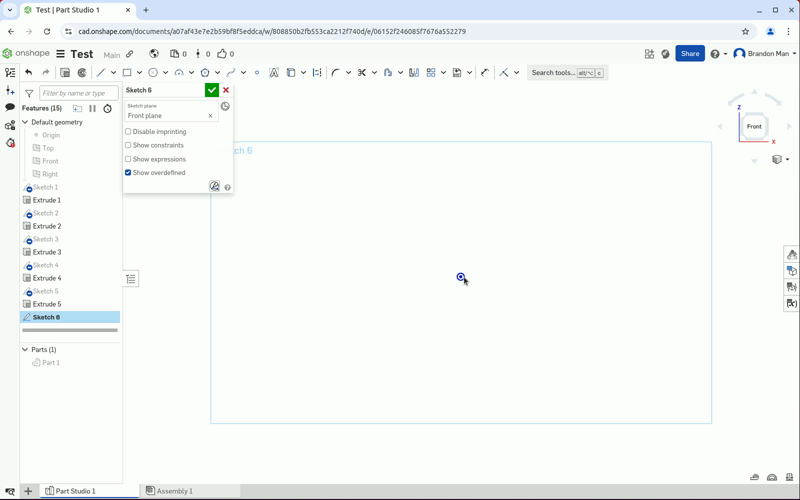
mouse_move(462, 276)
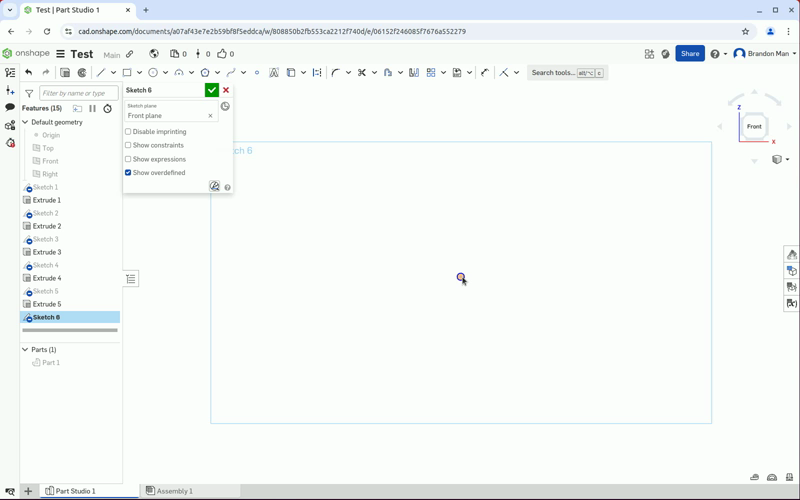
scroll(6)
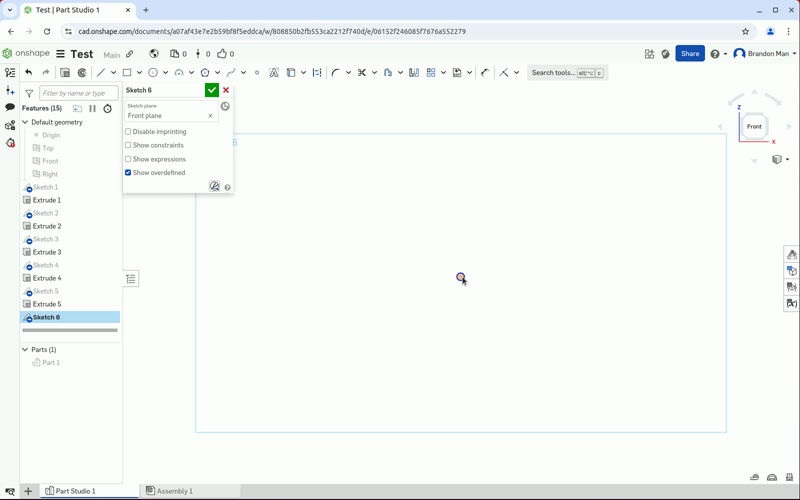
scroll(6)
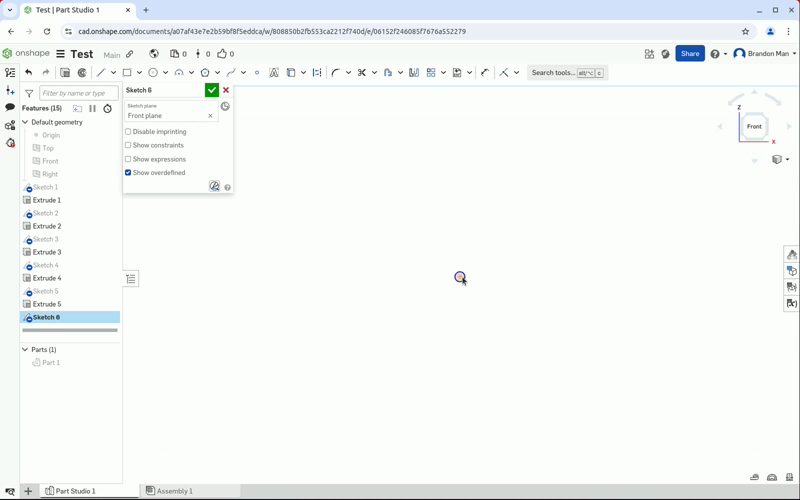
scroll(6)
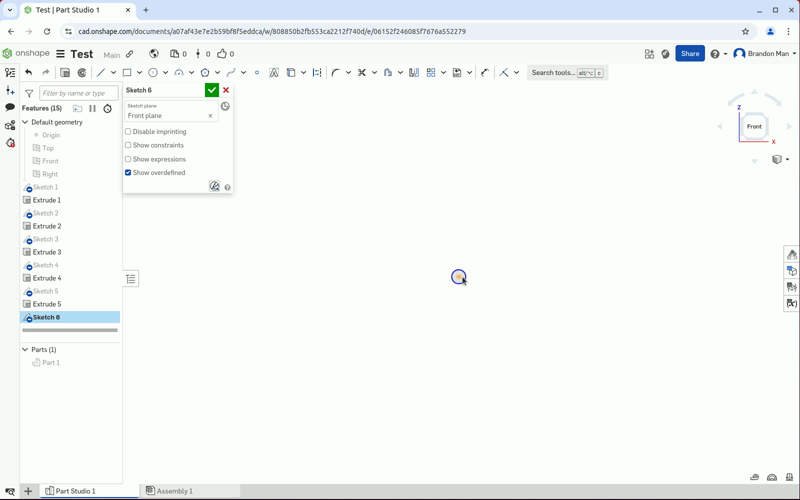
scroll(6)
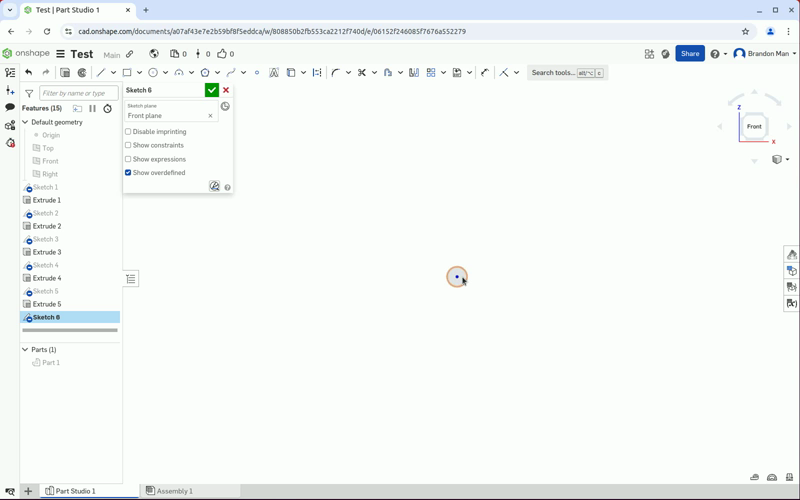
scroll(6)
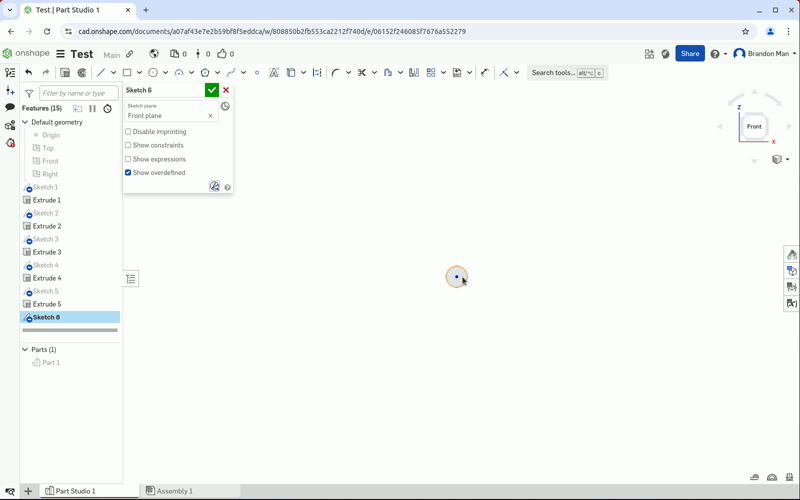
scroll(6)
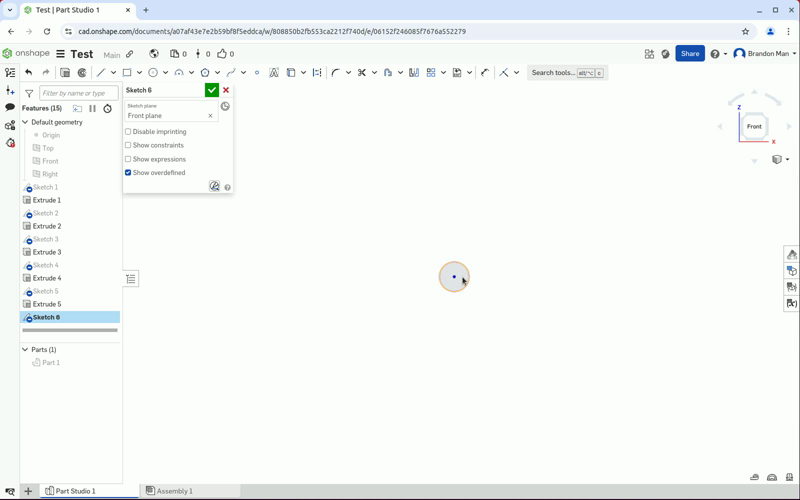
scroll(6)
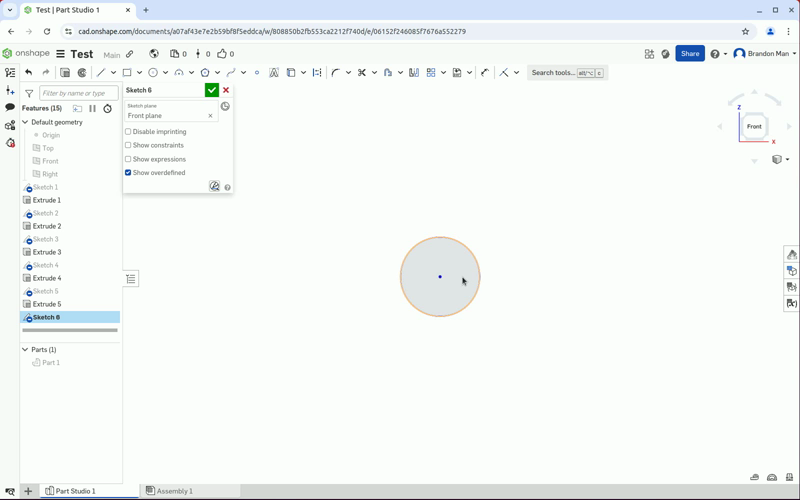
click(462, 276)
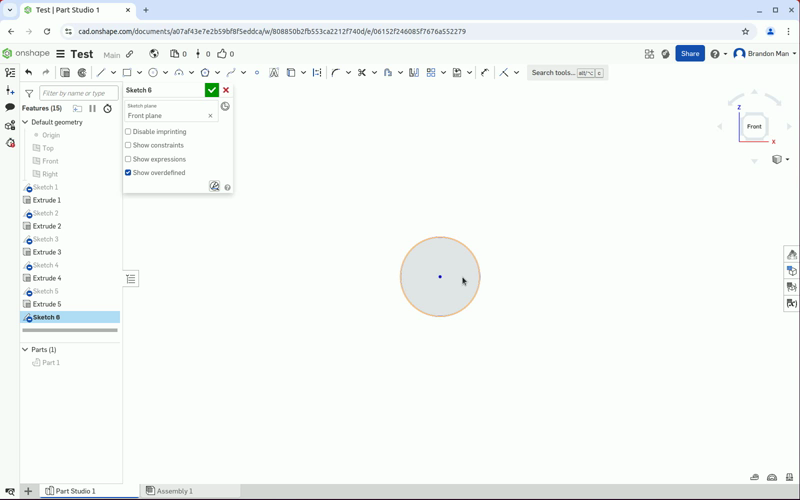
scroll(-6)
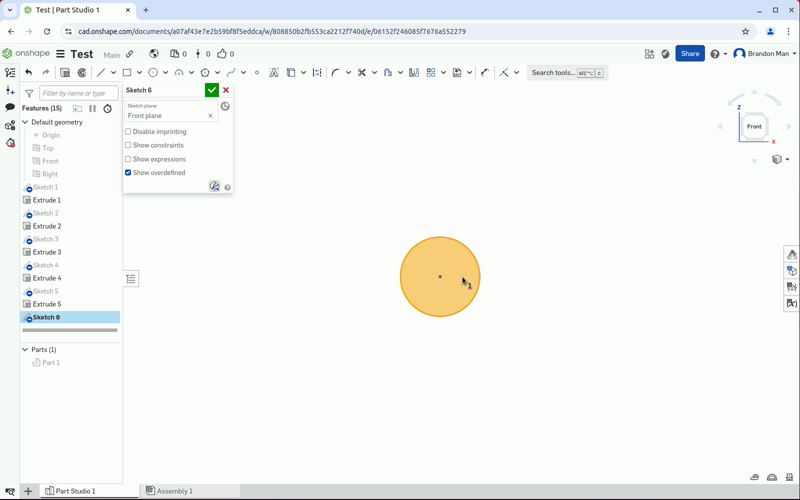
scroll(-6)
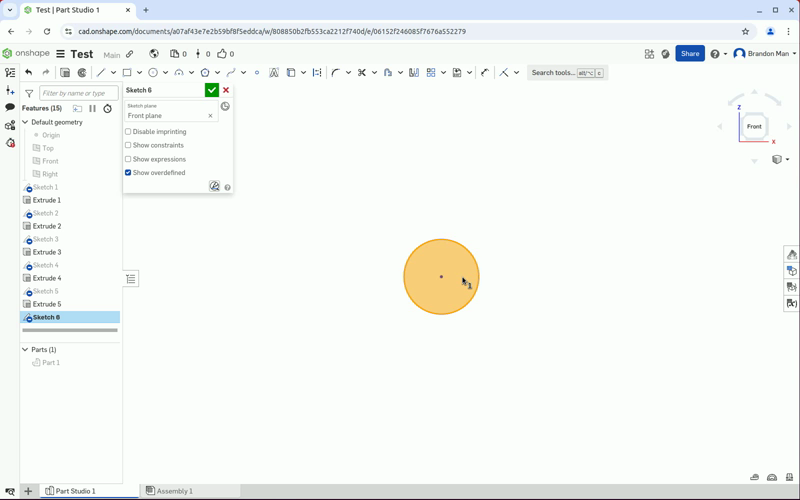
scroll(-6)
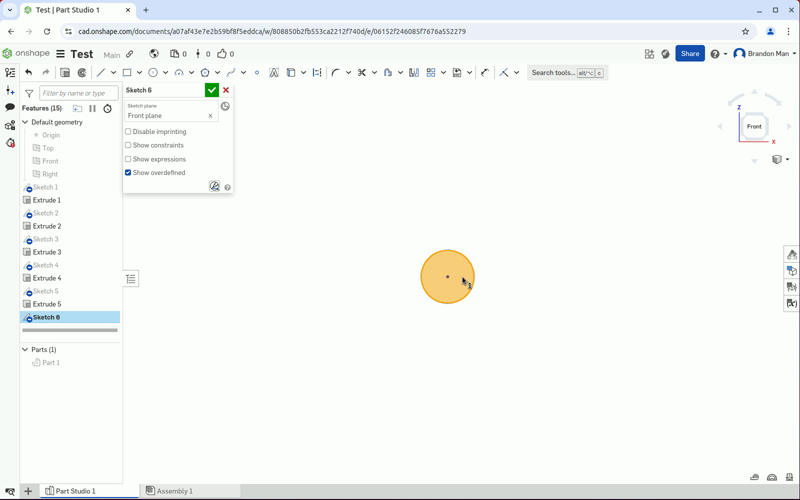
scroll(-6)
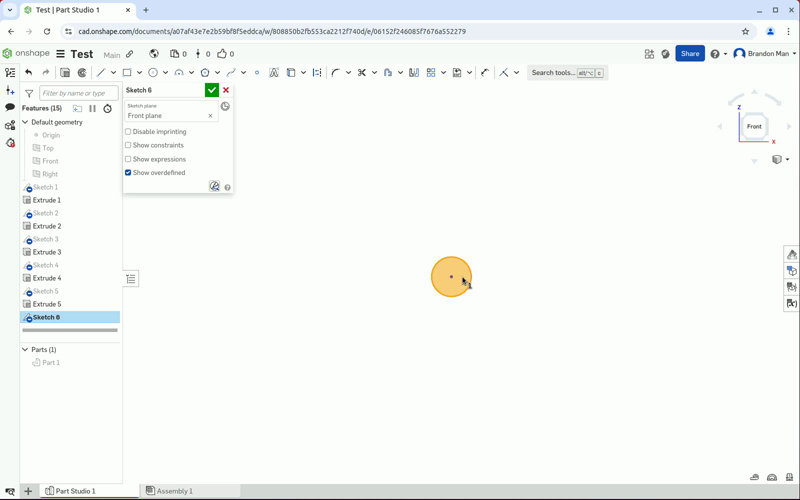
scroll(-6)
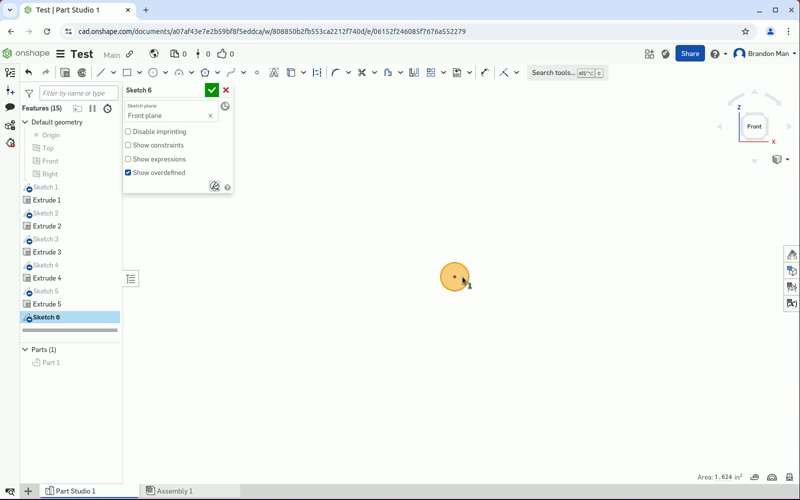
scroll(-6)
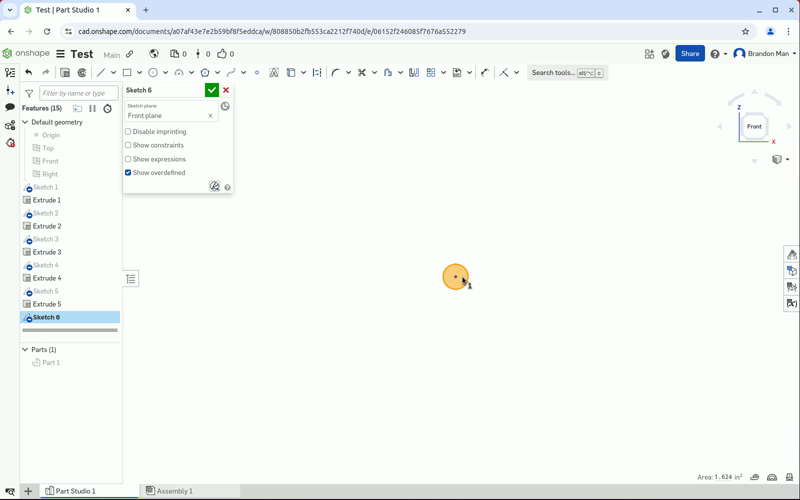
scroll(-6)
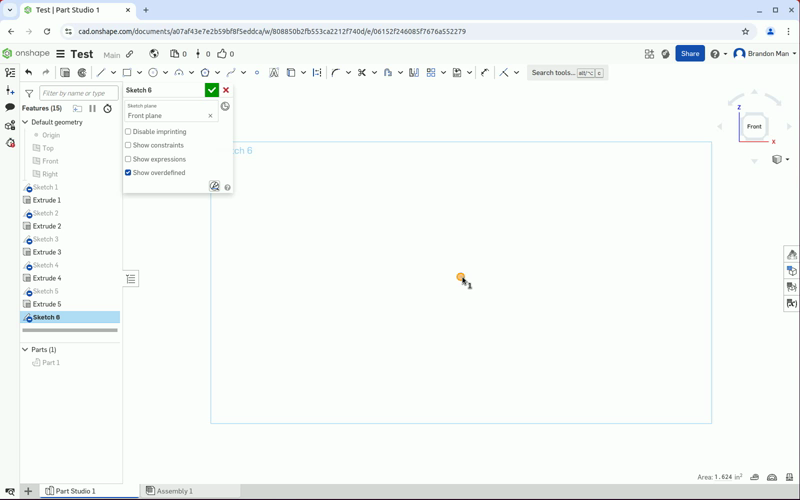
mouse_move(73, 352)
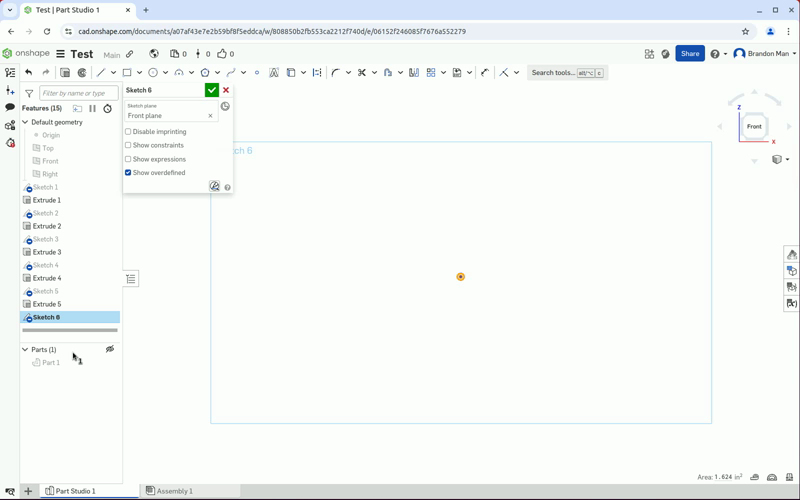
key(shift+y)
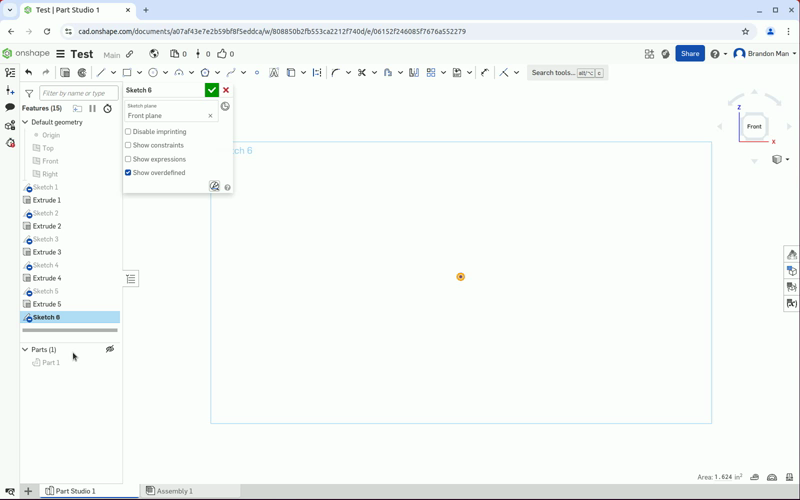
key(shift+e)
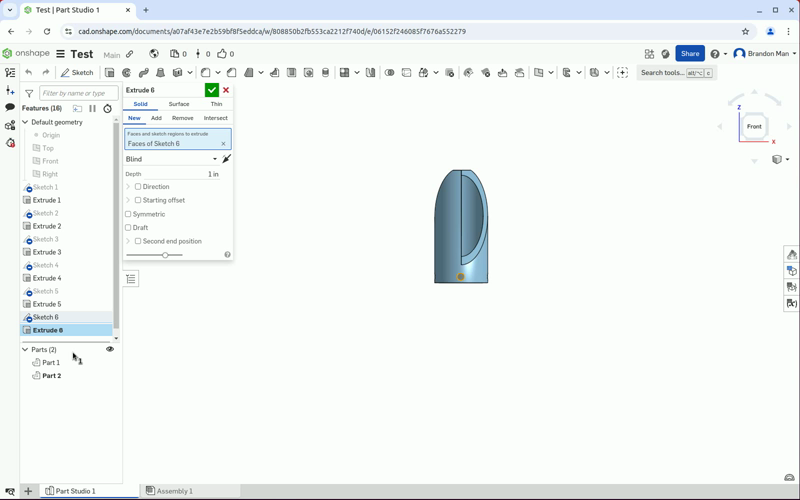
mouse_move(143, 106)
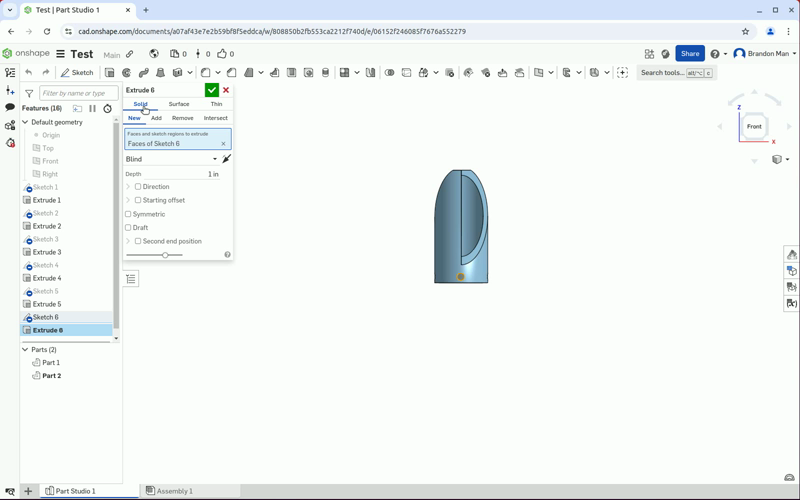
click(143, 106)
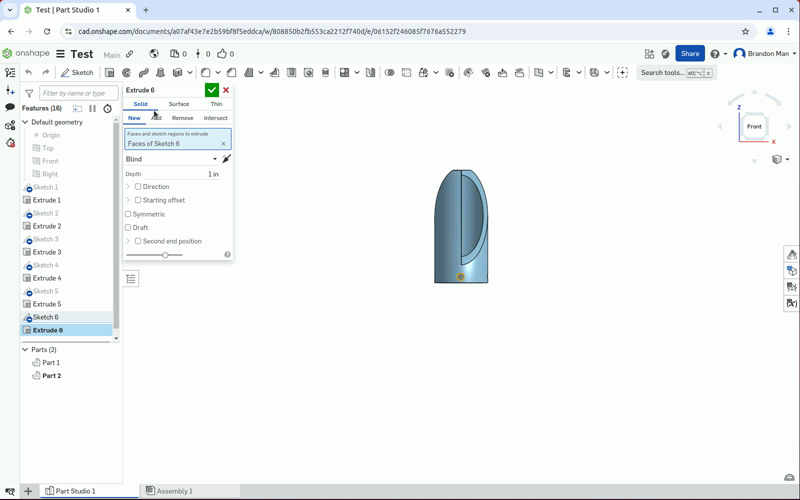
mouse_move(186, 120)
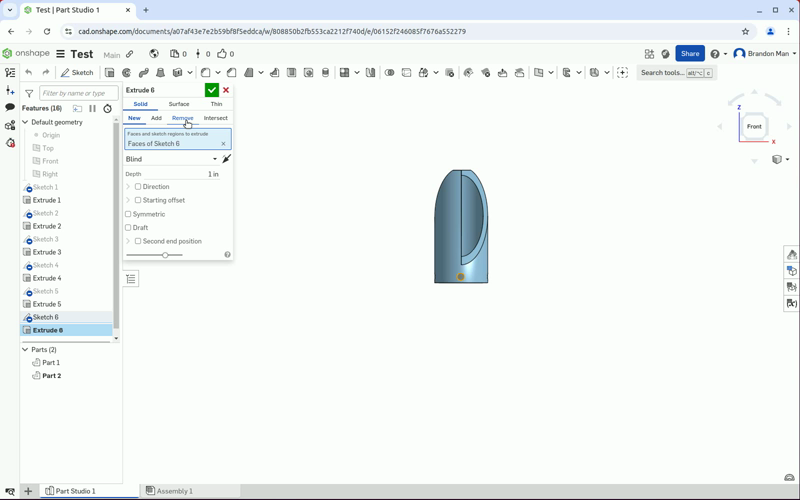
click(186, 120)
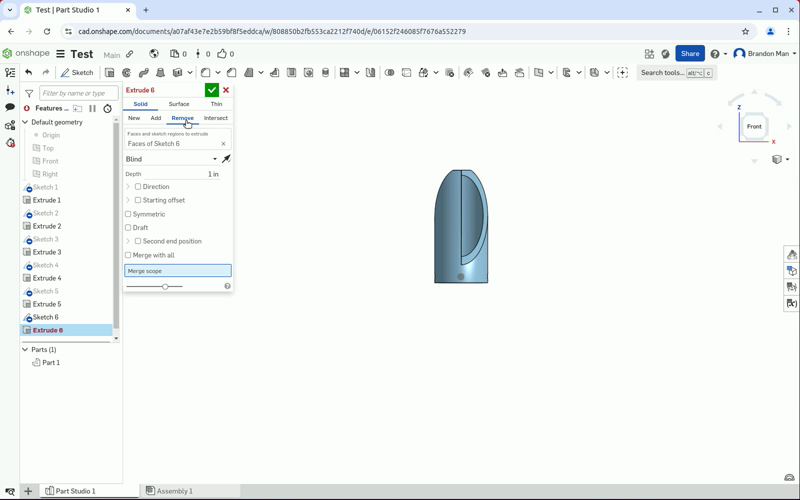
key(tab, 4)
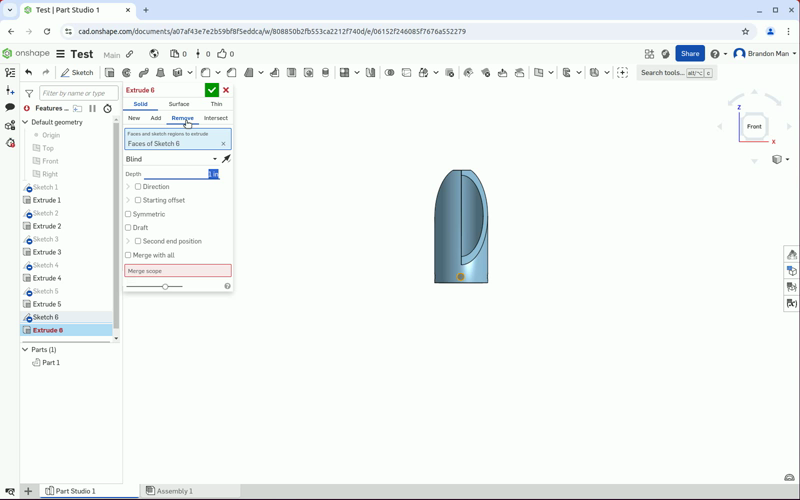
text(7.943)
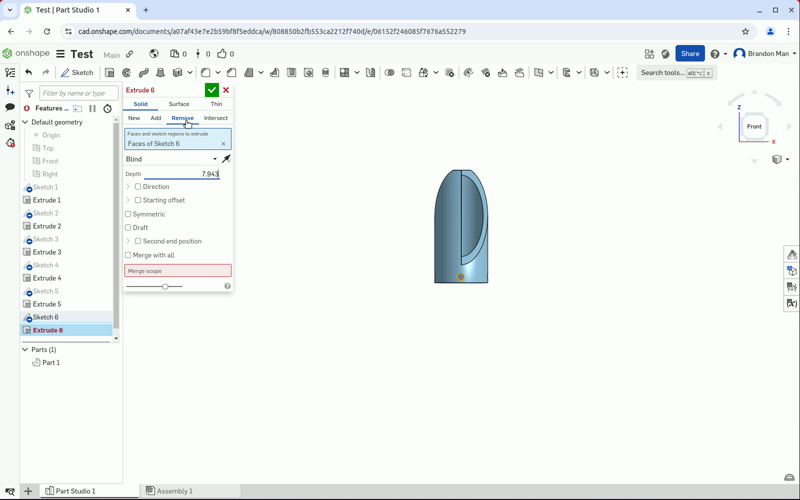
key(tab, 6)
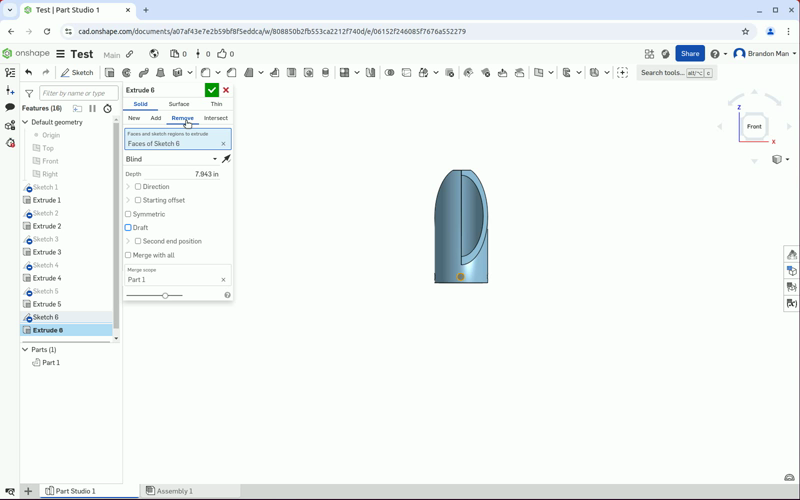
key(space)
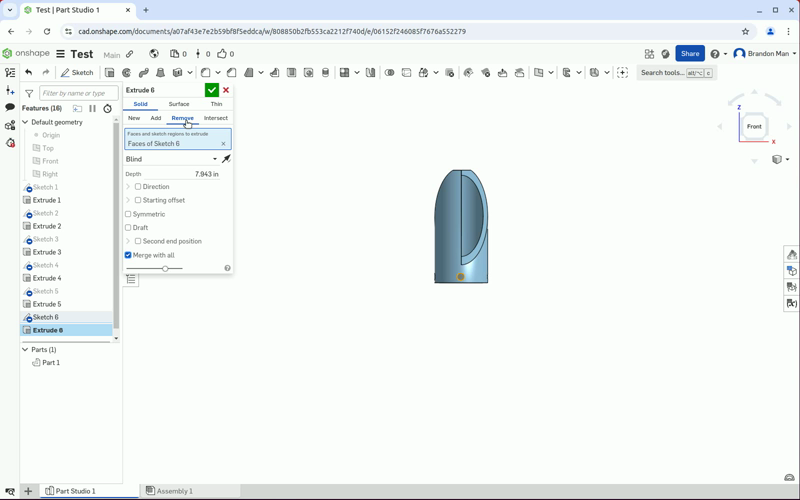
key(enter)
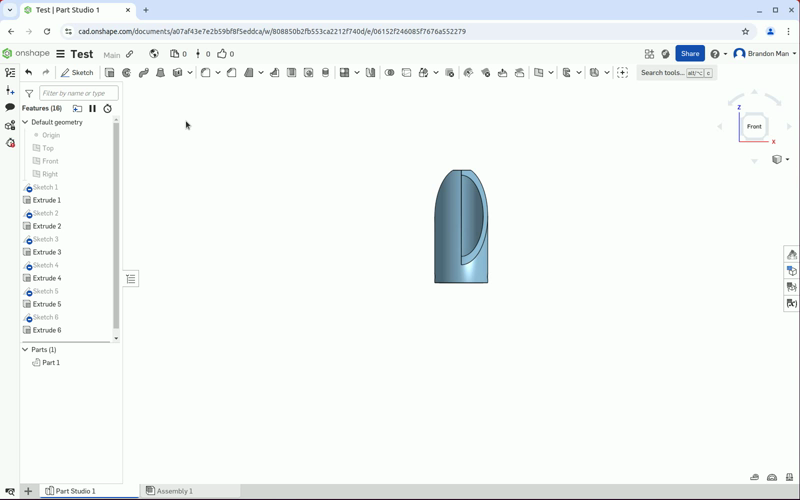
key(shift+h)
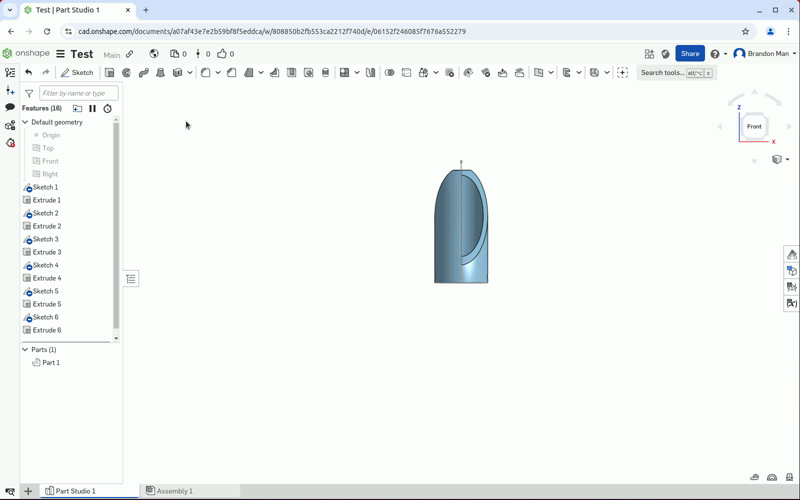
key(shift+h)
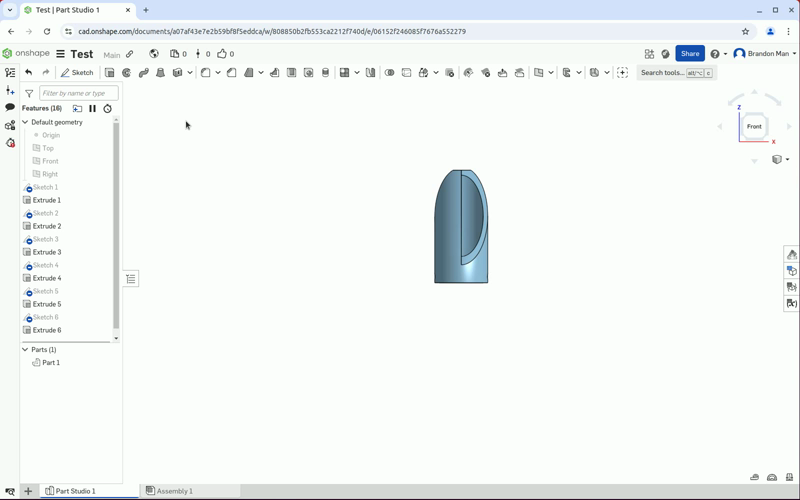
mouse_move(69, 189)
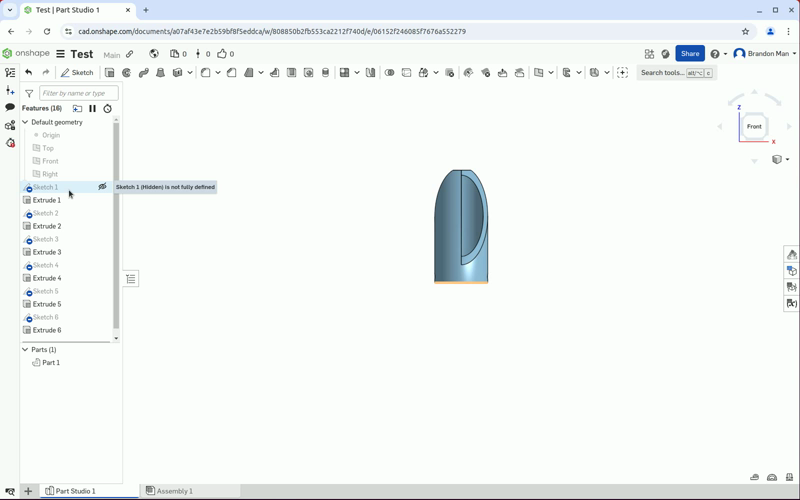
click(69, 189)
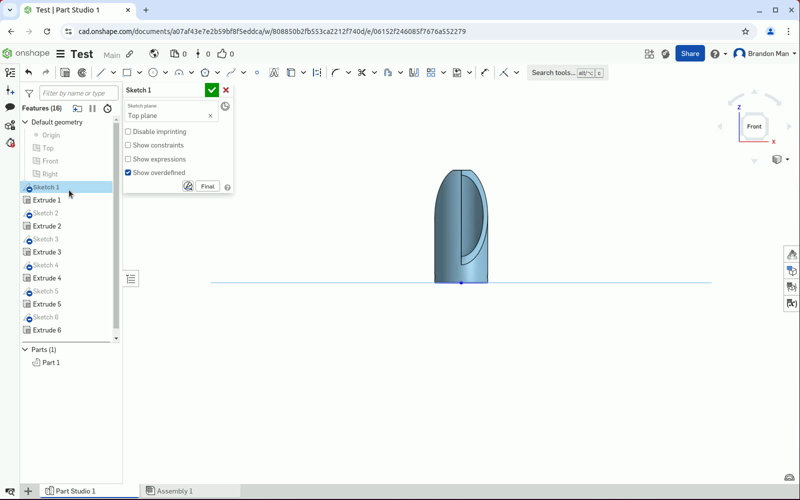
mouse_move(229, 92)
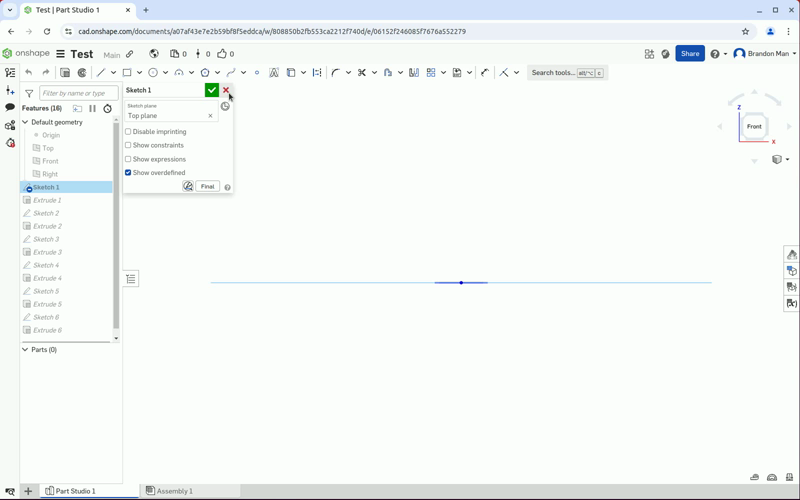
click(229, 92)
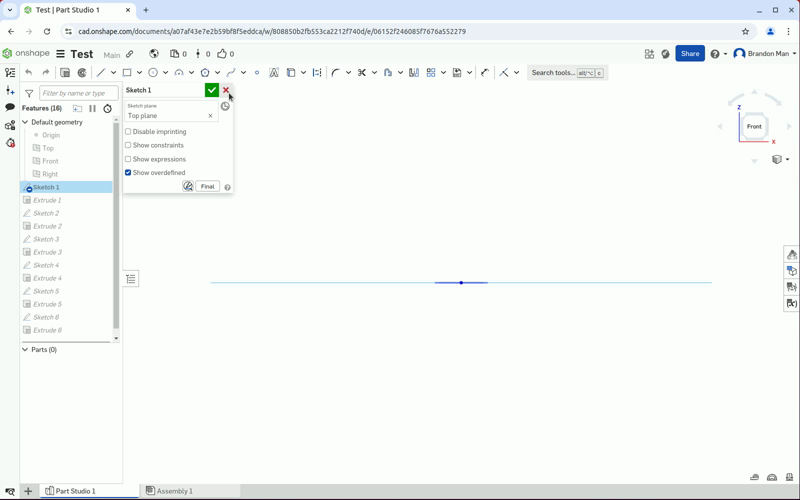
key(shift+s)
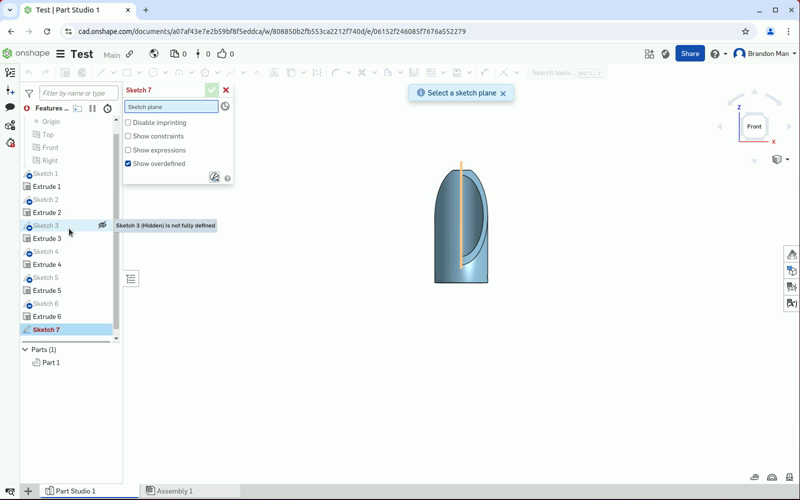
scroll(3)
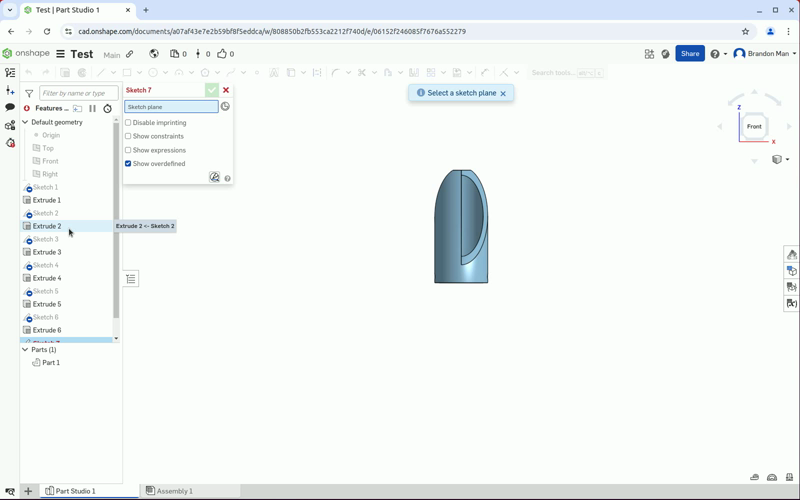
mouse_move(69, 163)
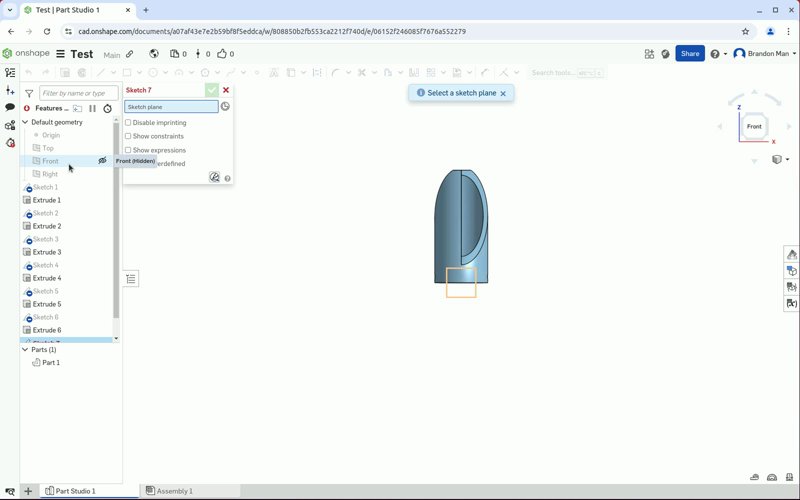
click(69, 163)
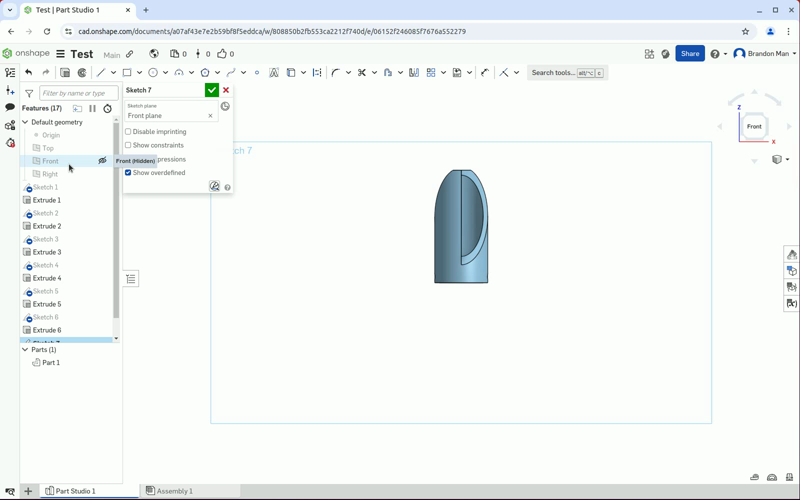
mouse_move(73, 352)
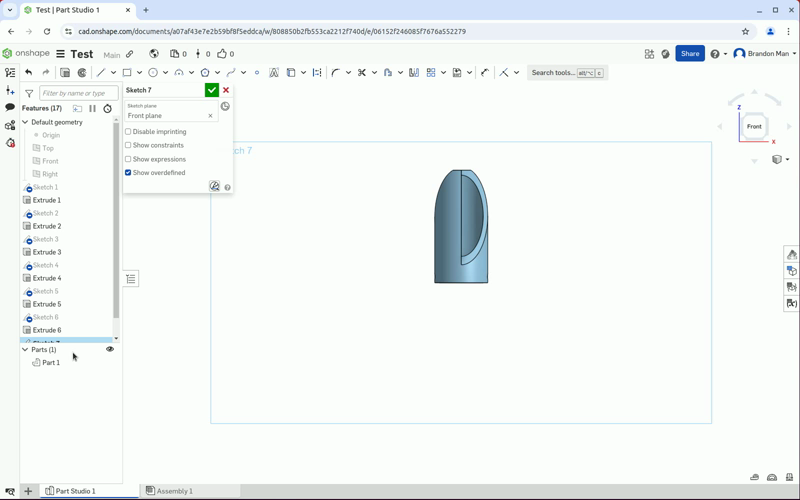
key(y)
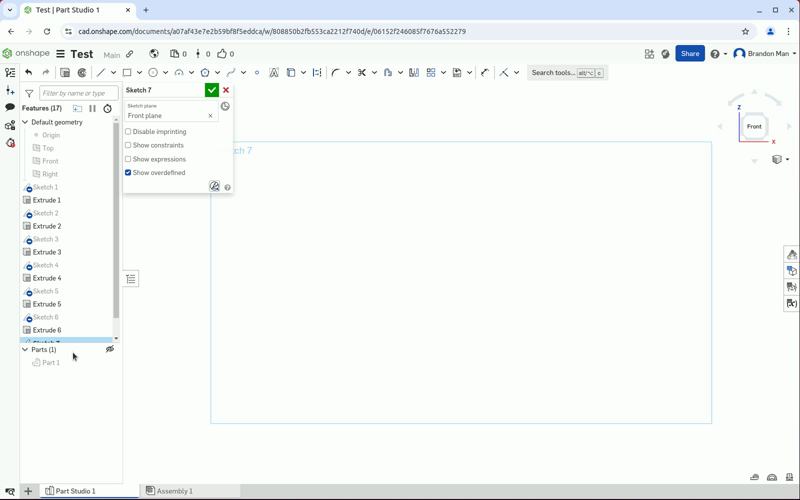
key(c)
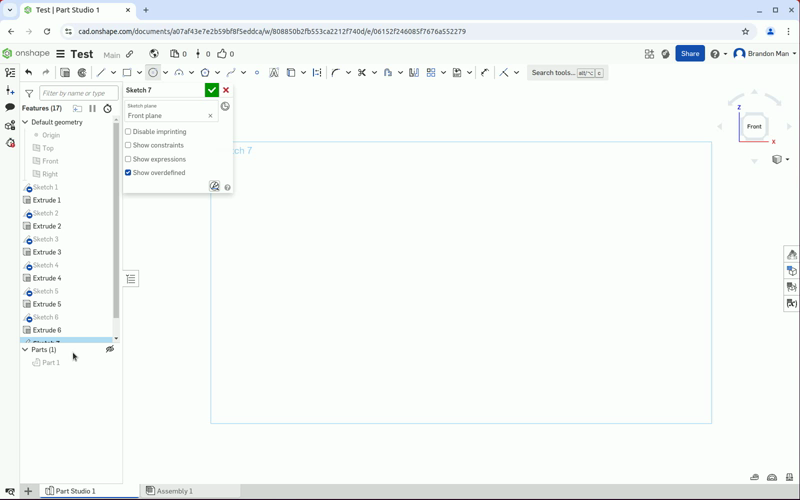
key_down(shift)
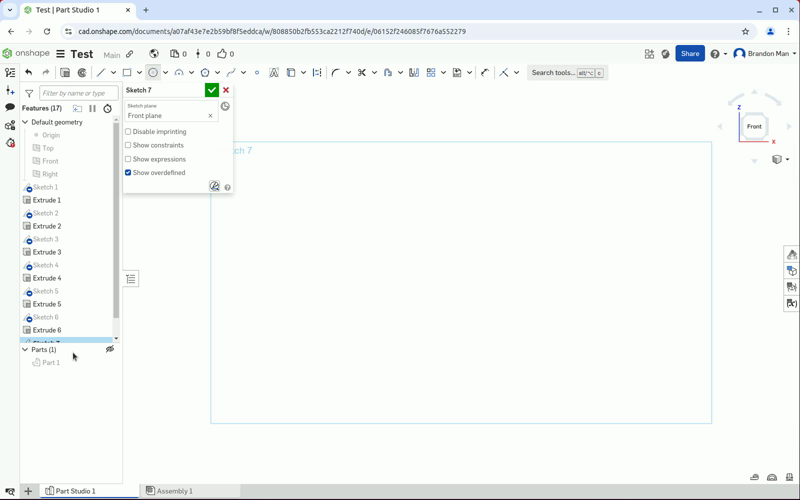
mouse_move(460, 276)
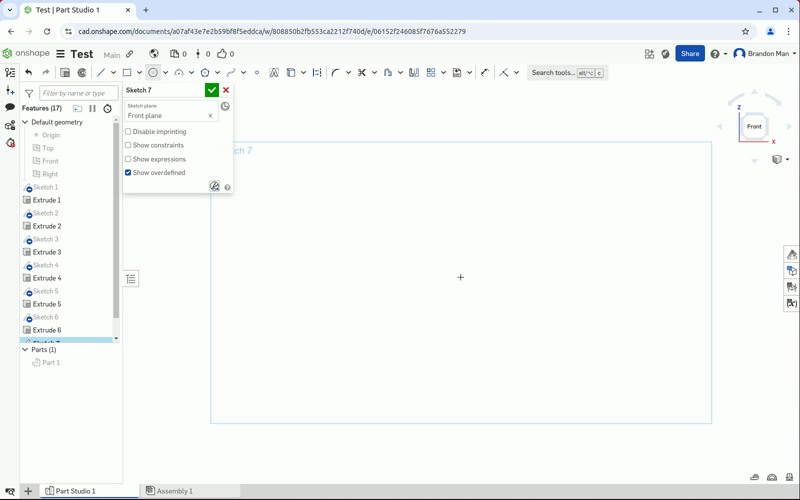
click(460, 276)
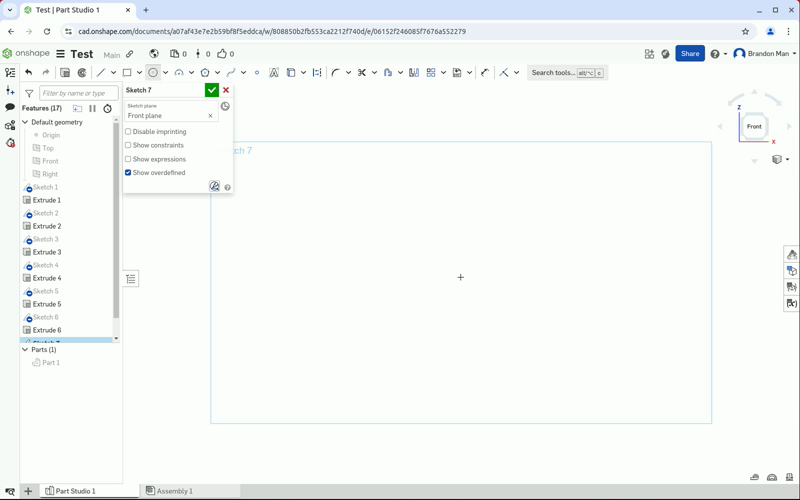
key_up(shift)
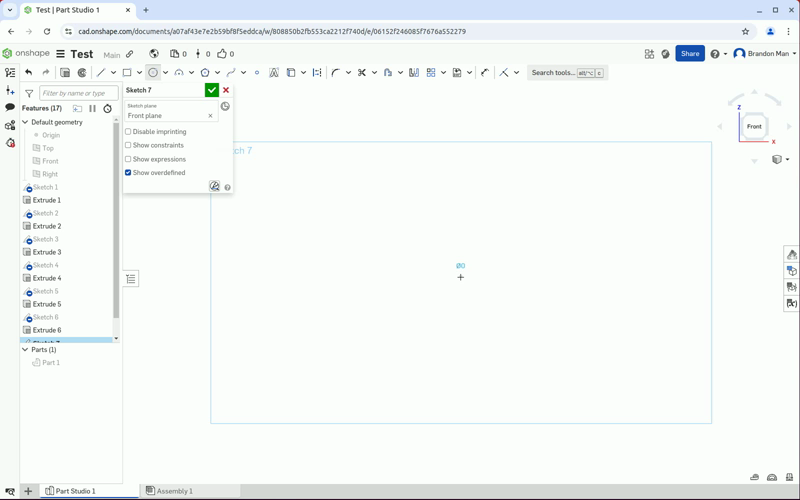
mouse_move(464, 276)
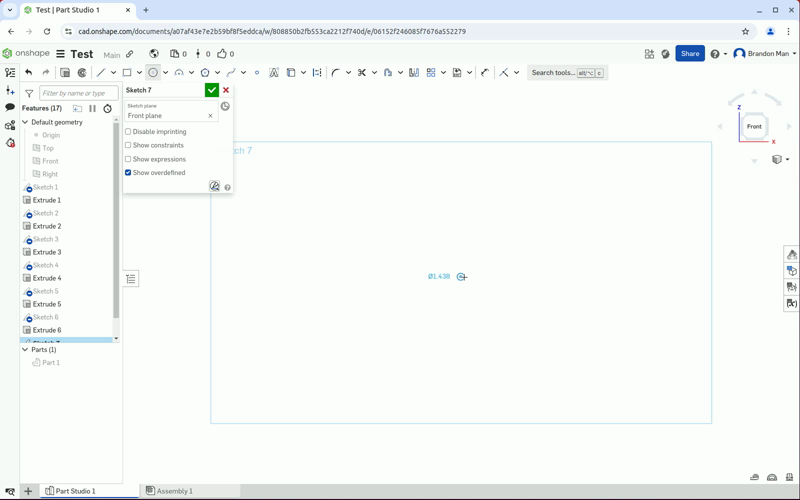
click(464, 276)
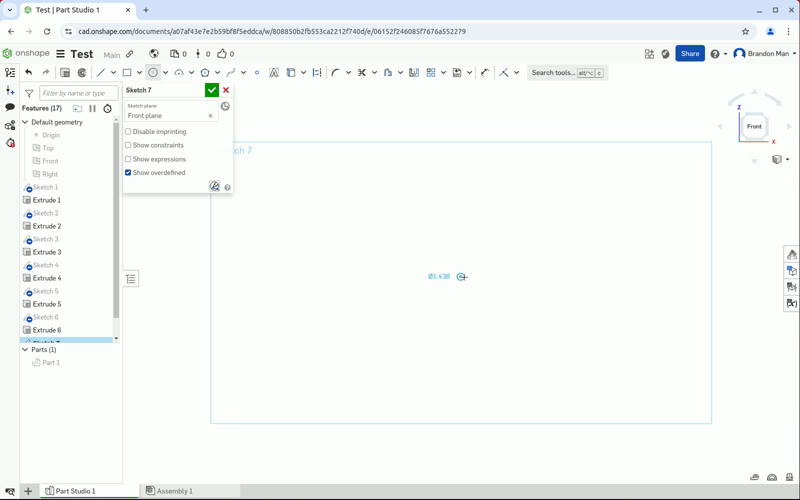
key(esc)
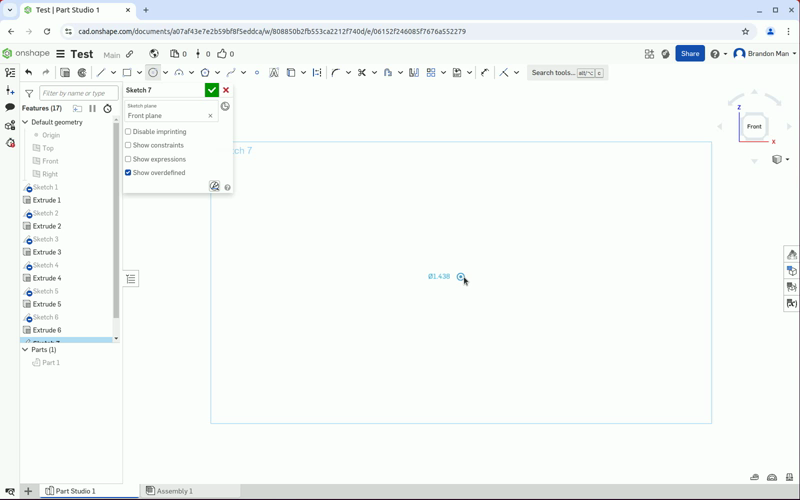
mouse_move(461, 278)
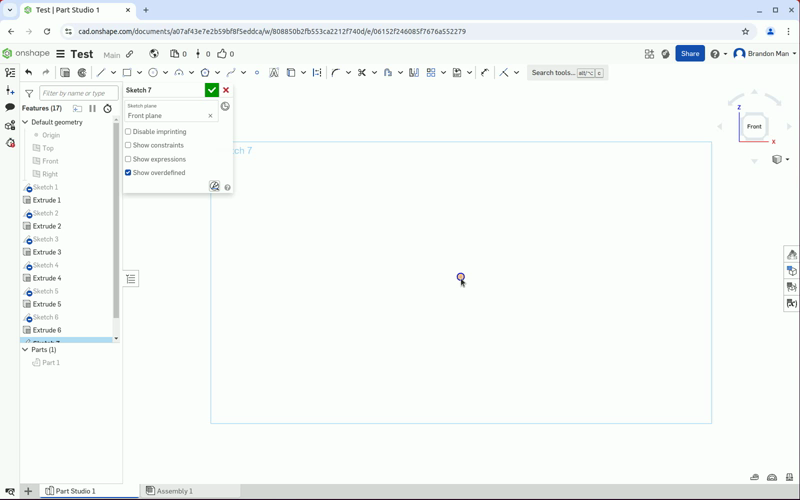
scroll(6)
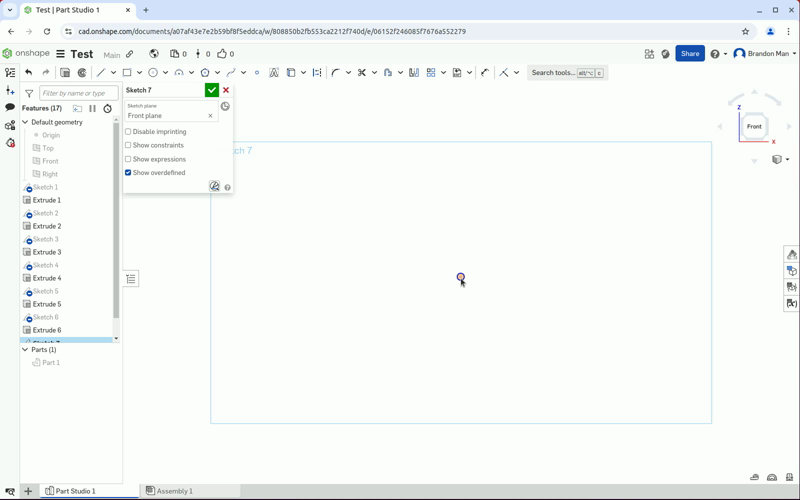
scroll(6)
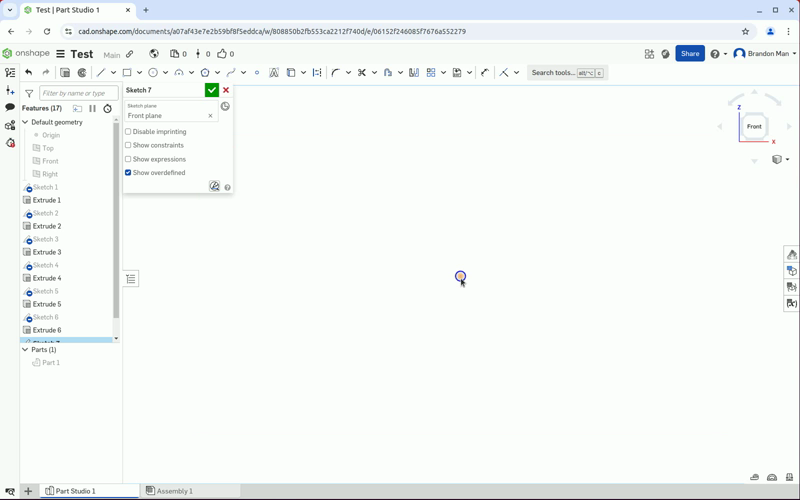
scroll(6)
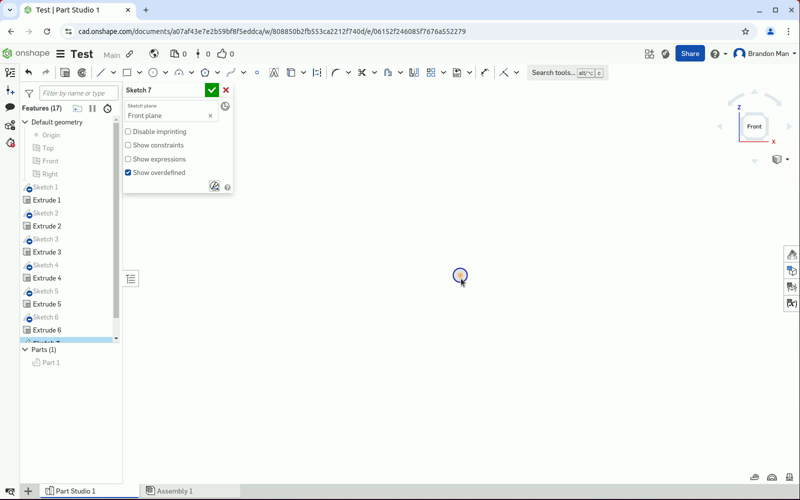
scroll(6)
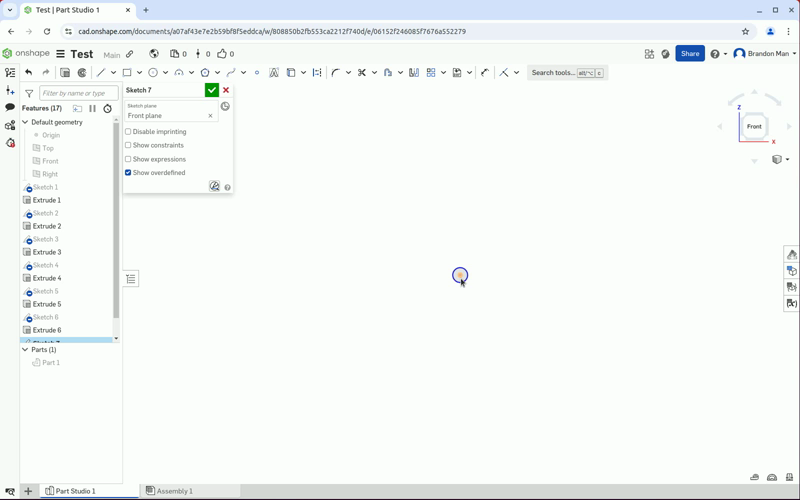
scroll(6)
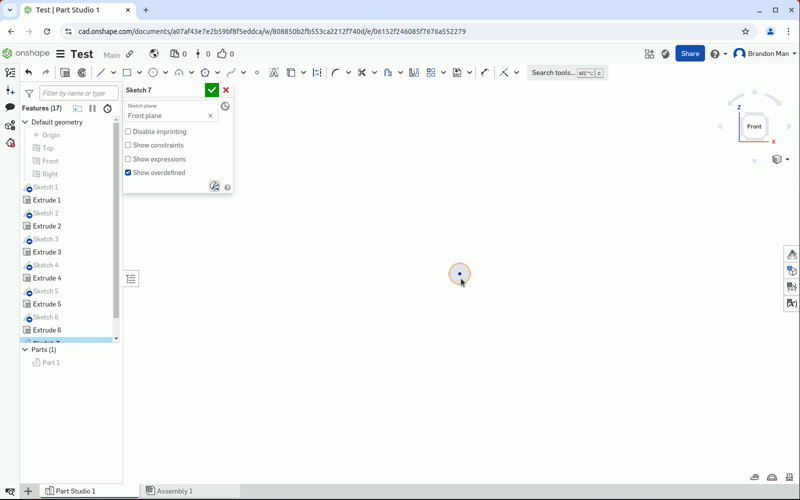
scroll(6)
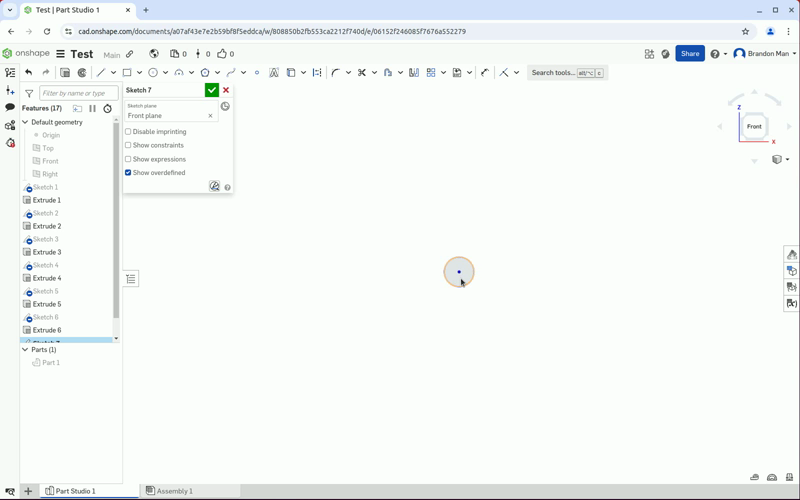
scroll(6)
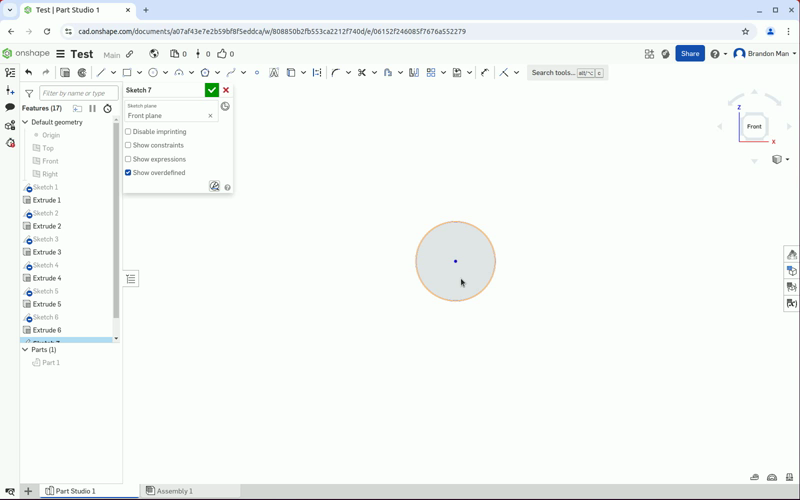
click(461, 278)
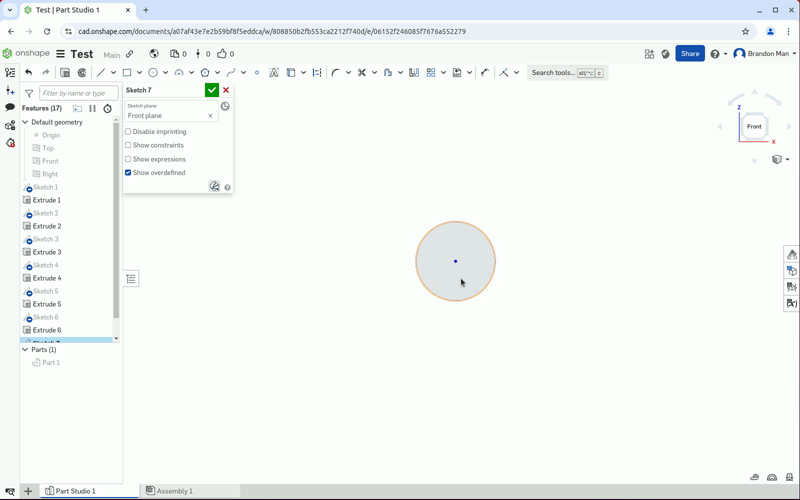
scroll(-6)
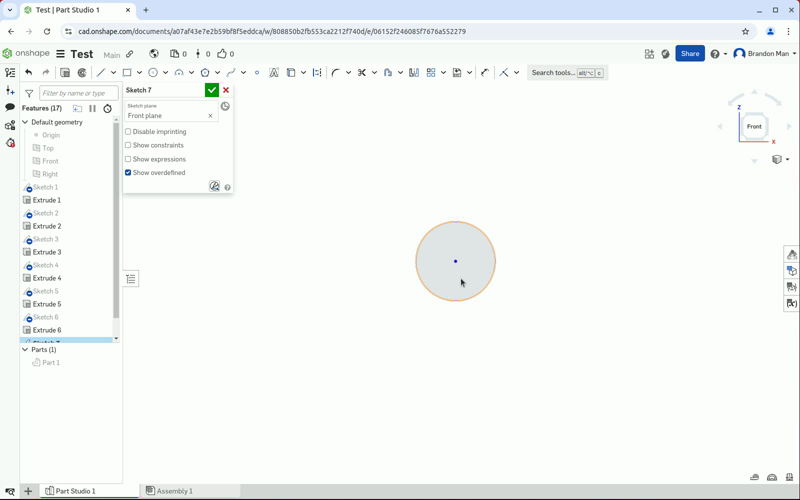
scroll(-6)
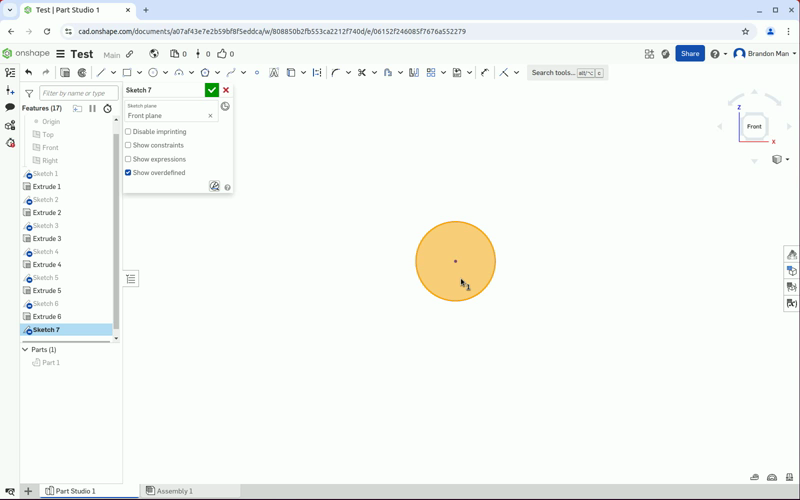
scroll(-6)
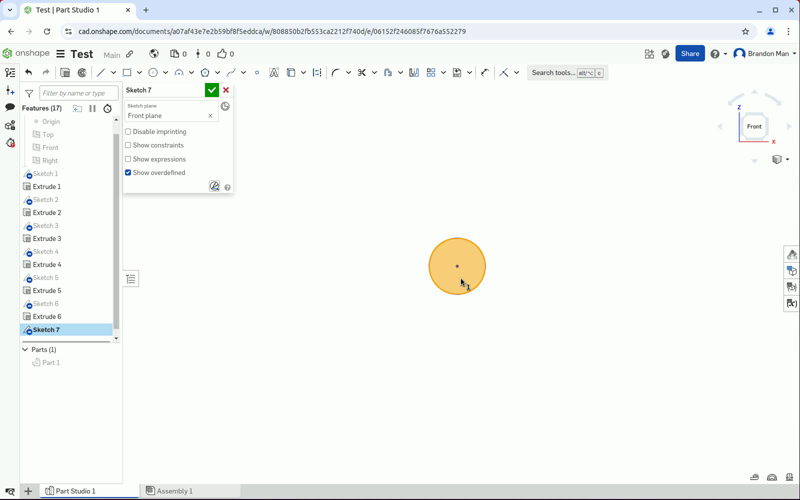
scroll(-6)
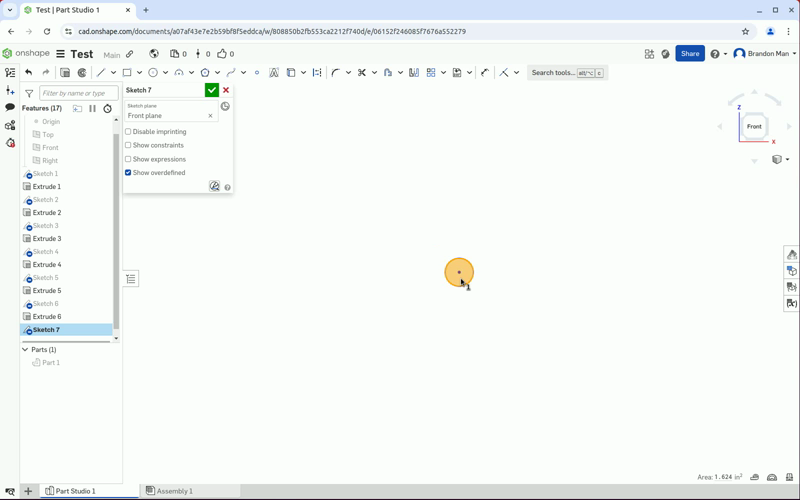
scroll(-6)
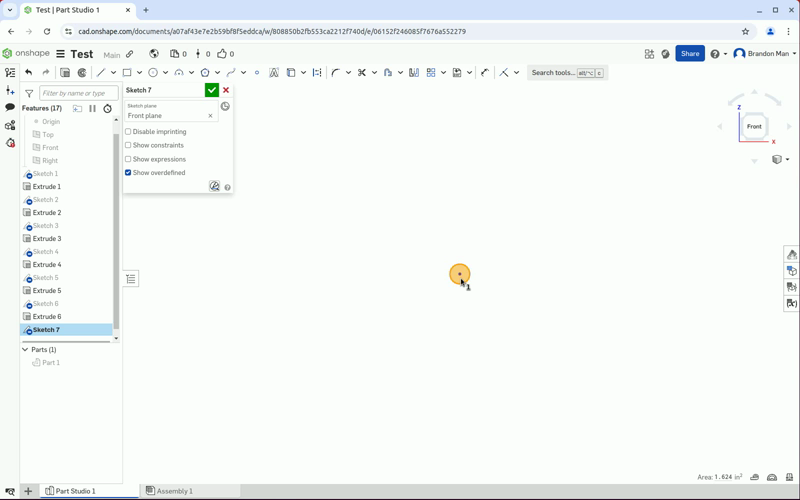
scroll(-6)
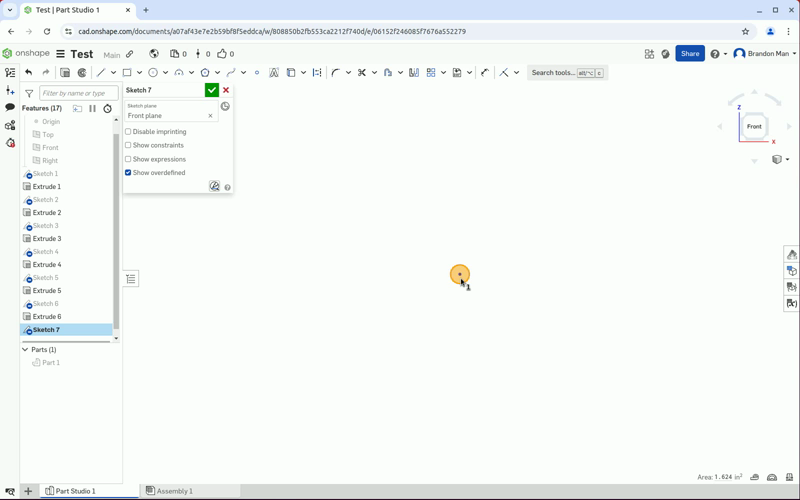
scroll(-6)
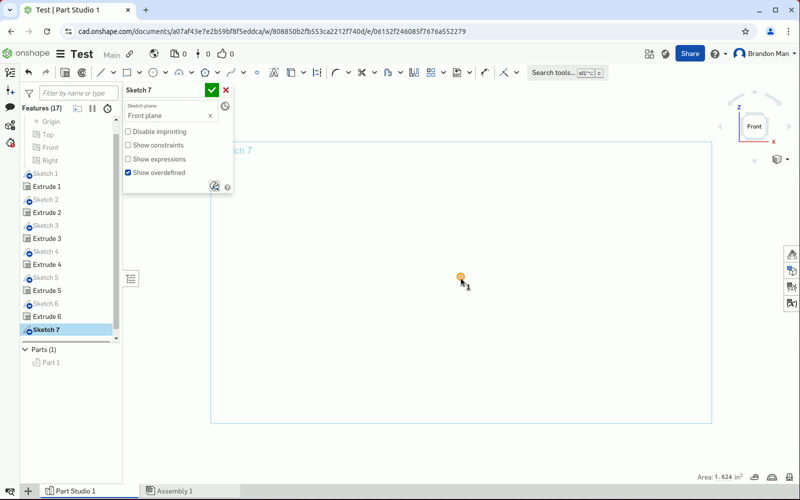
mouse_move(73, 352)
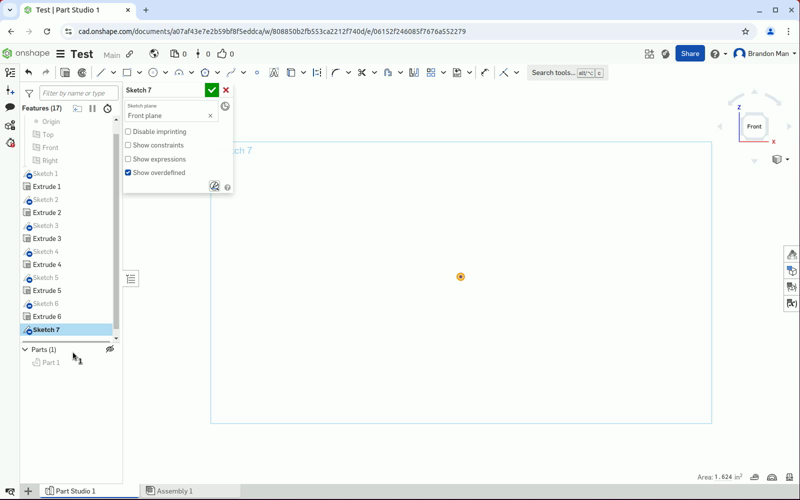
key(shift+y)
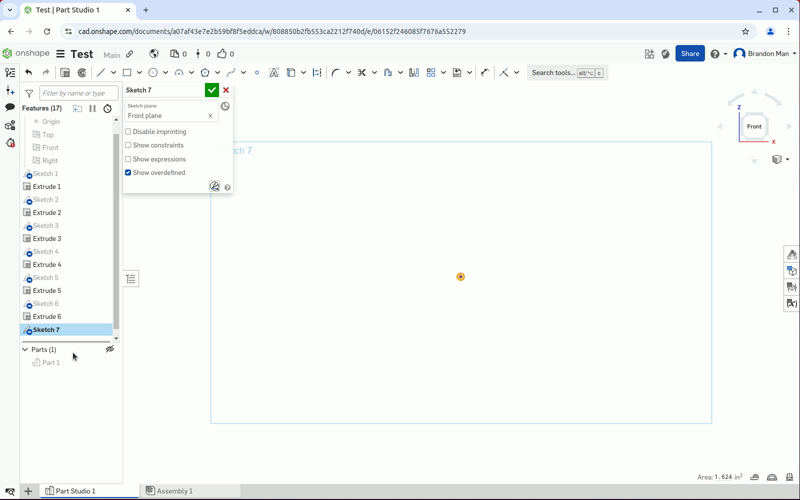
key(shift+e)
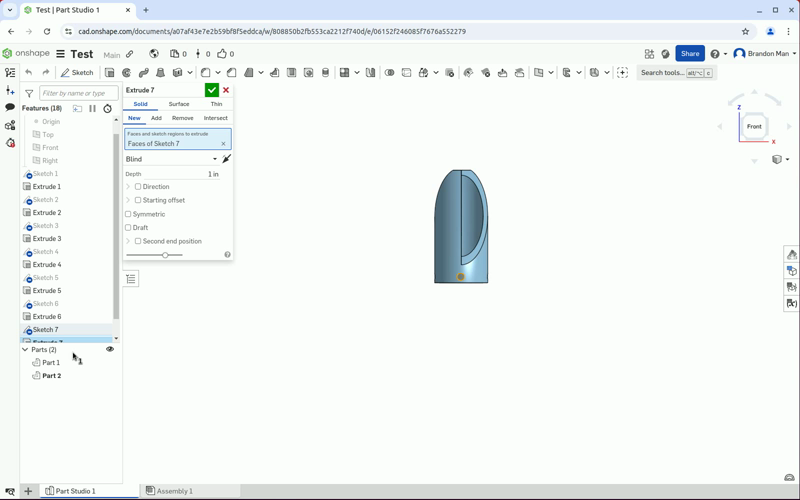
mouse_move(143, 106)
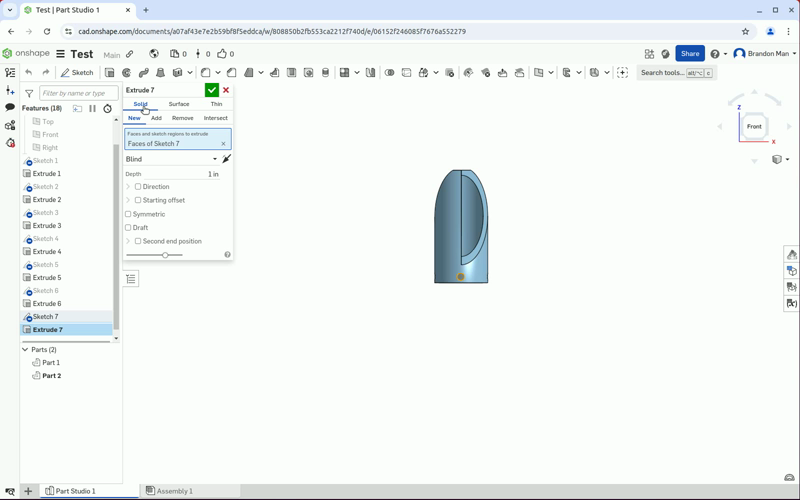
click(143, 106)
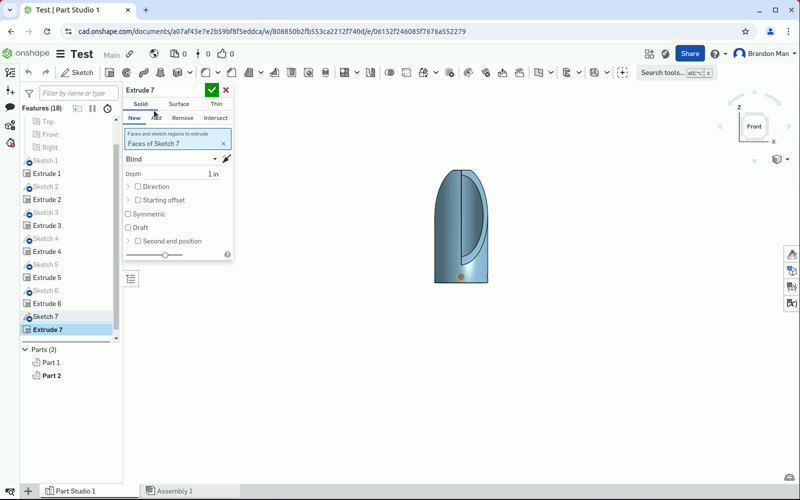
mouse_move(186, 120)
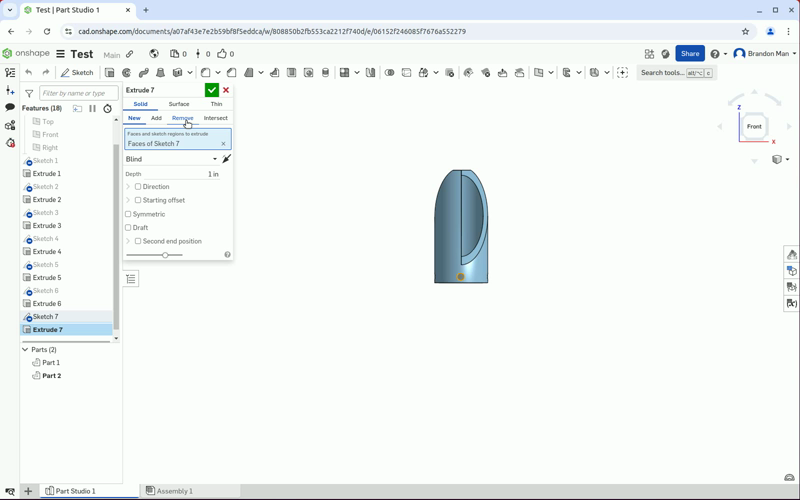
click(186, 120)
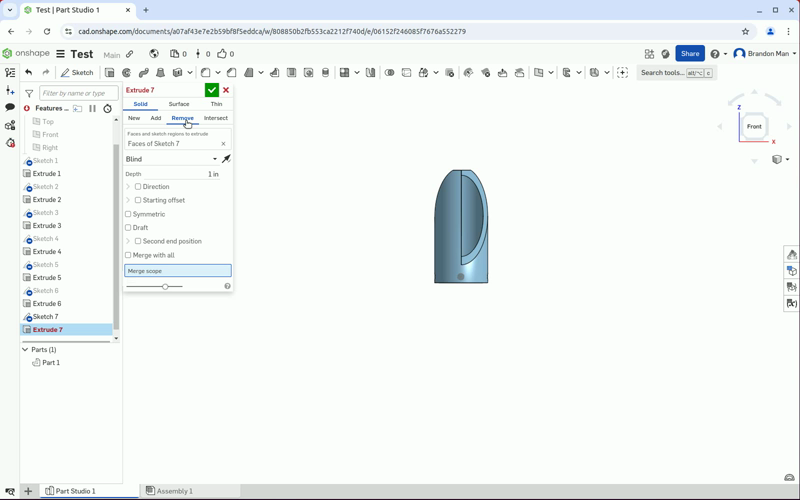
key(tab, 4)
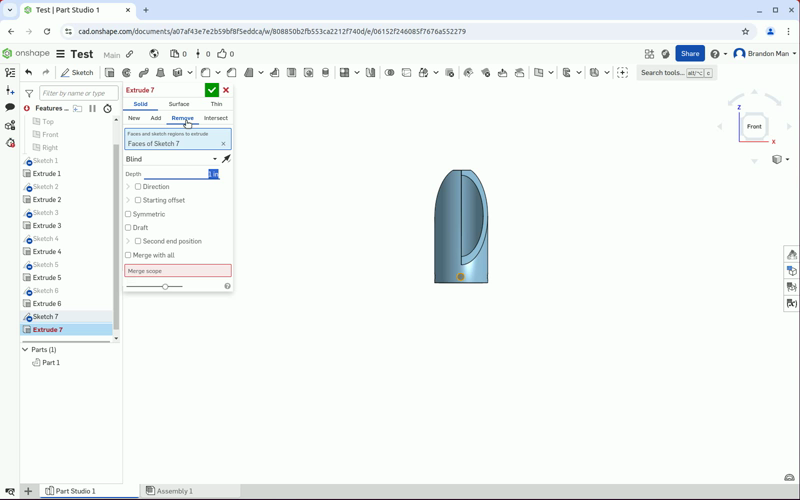
text(-13.961)
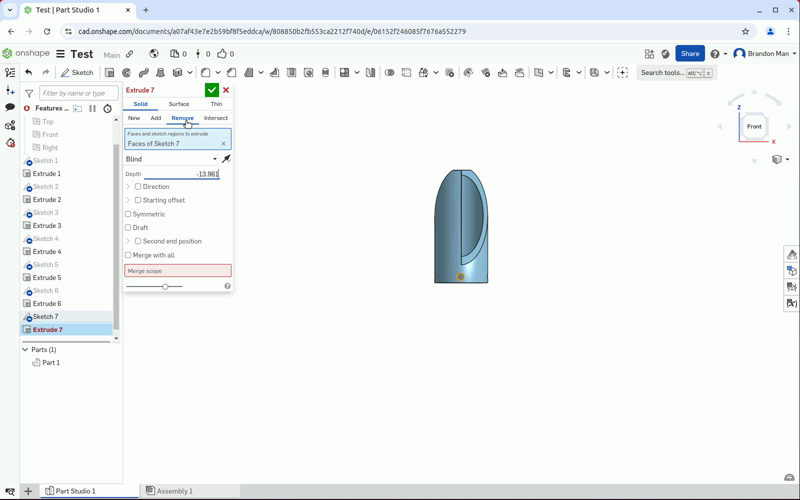
key(tab, 6)
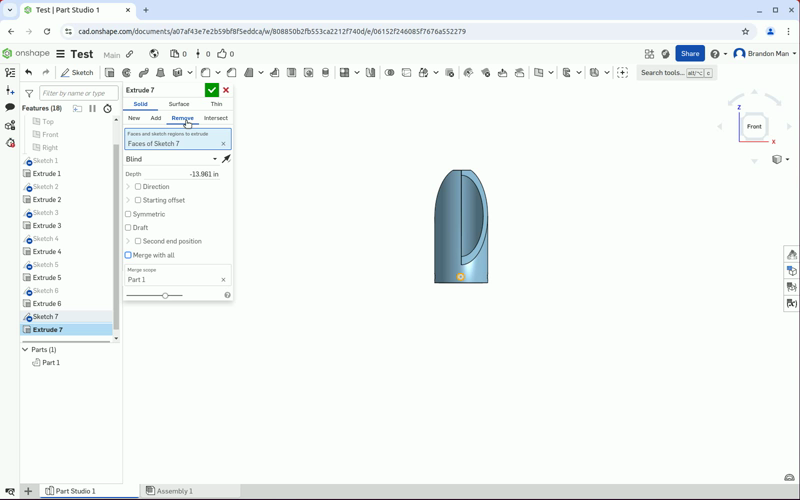
key(space)
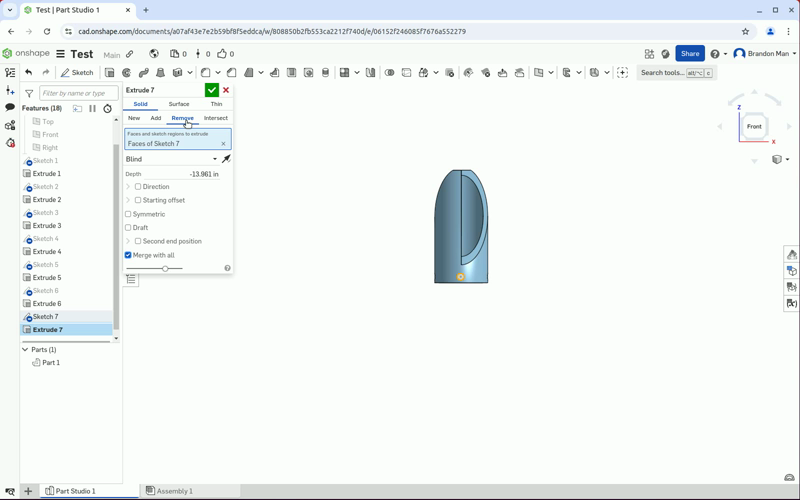
key(enter)
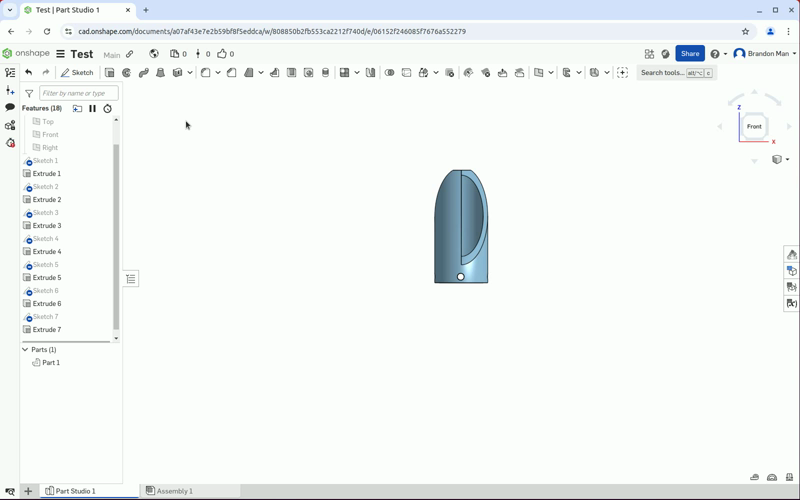
key(shift+h)
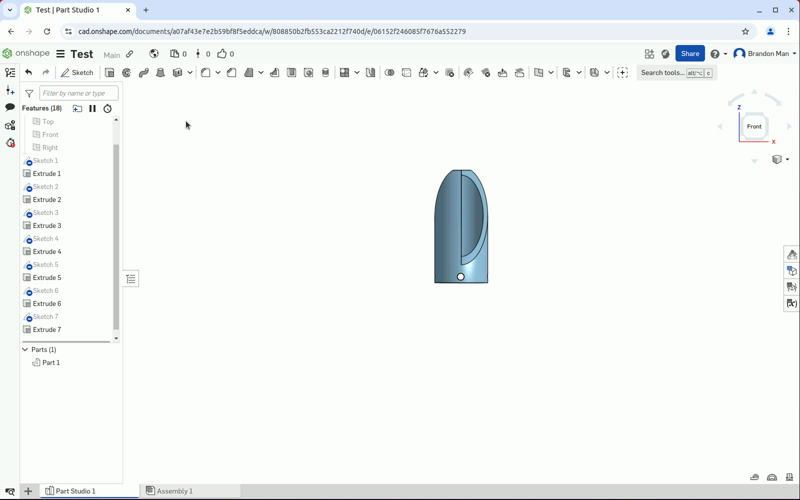
key(shift+h)
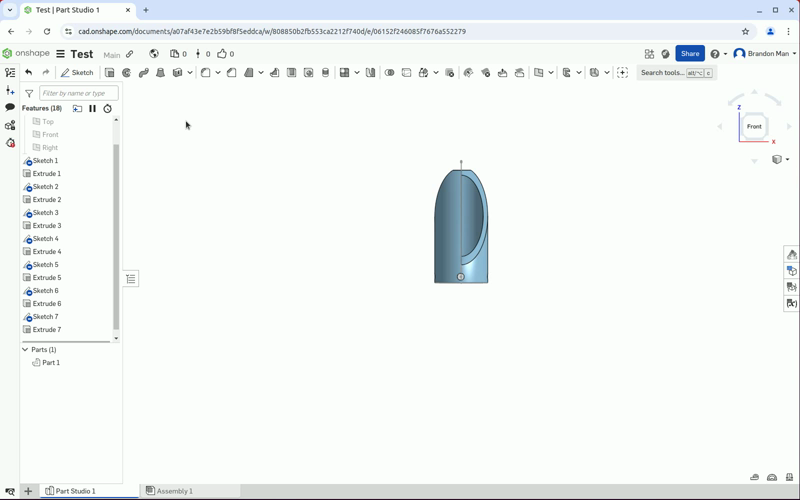
key(shift+7)
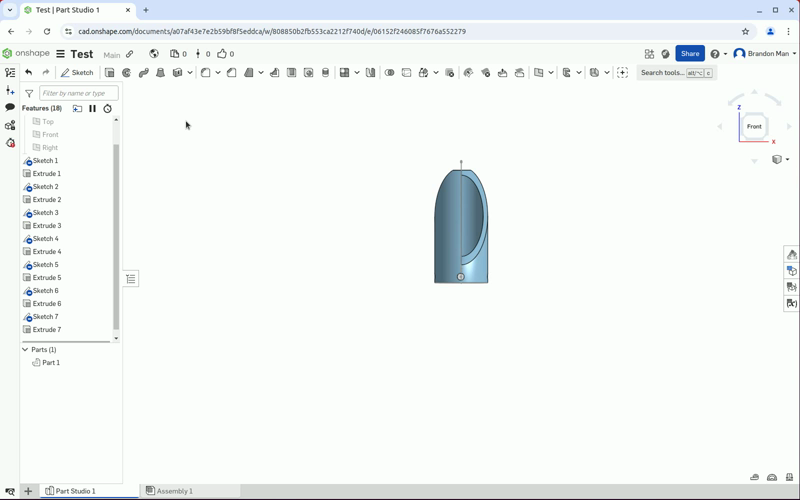
key(left, 2)
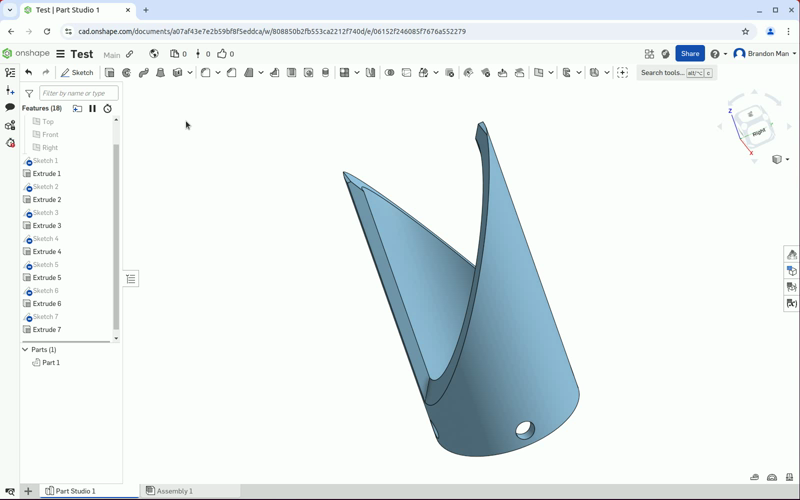
key(down, 2)
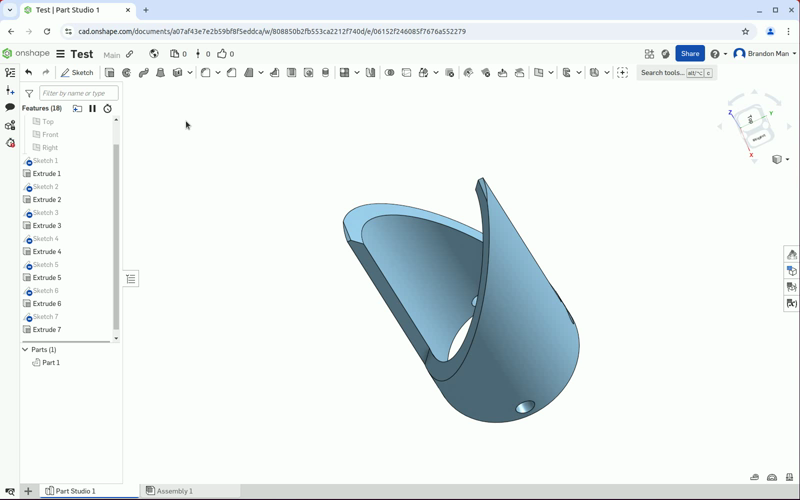
key(up, 2)
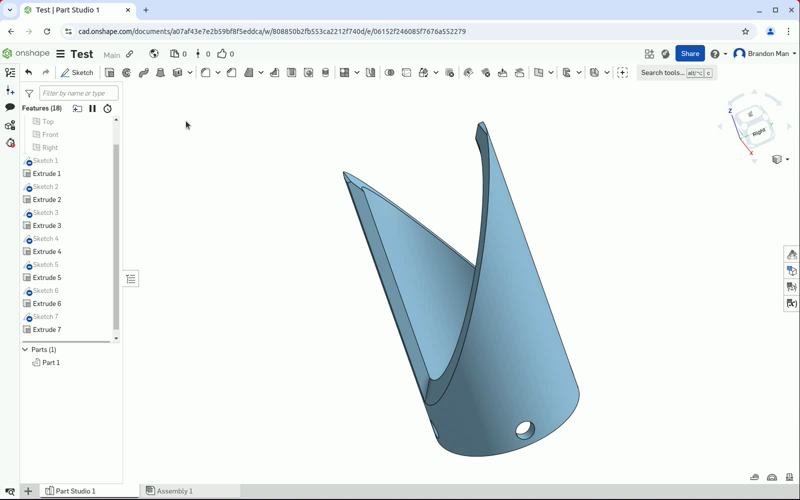
key(right, 2)
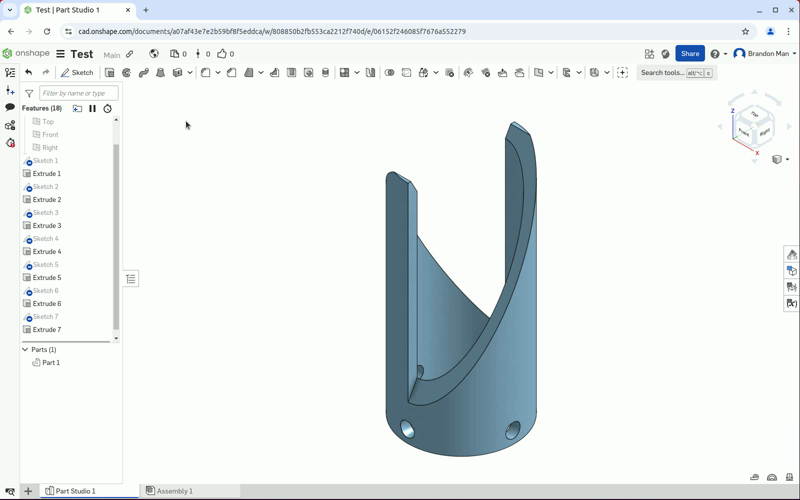
mouse_move(69, 163)
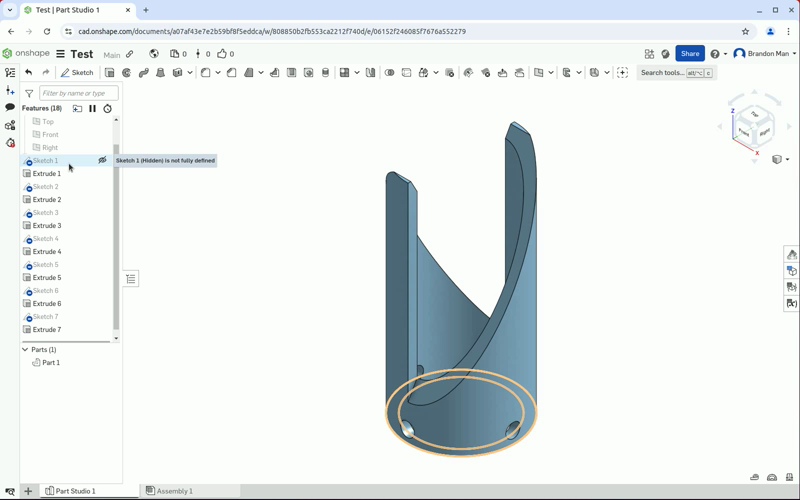
click(69, 163)